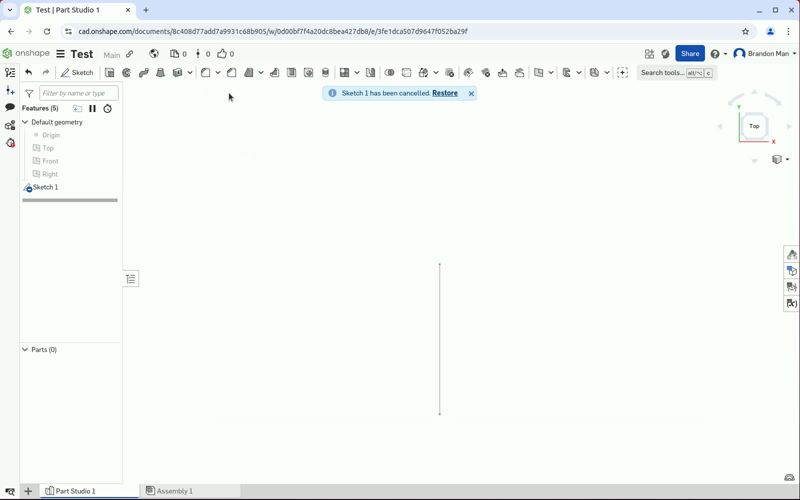
key(shift+h)
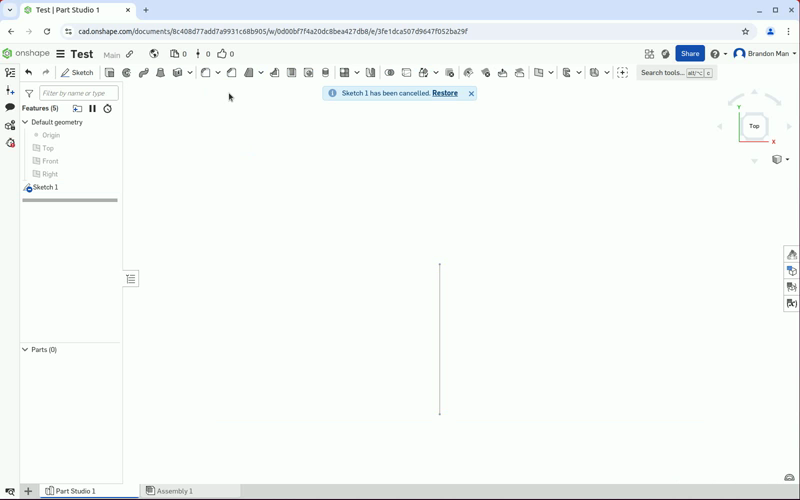
key(shift+s)
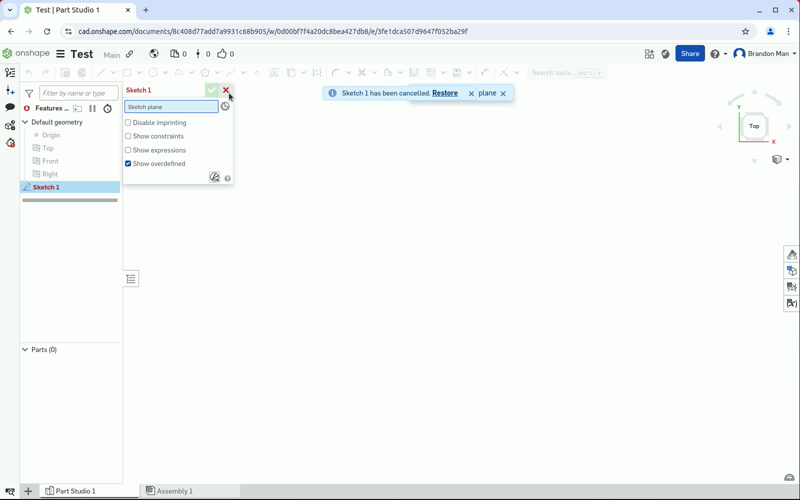
mouse_move(73, 150)
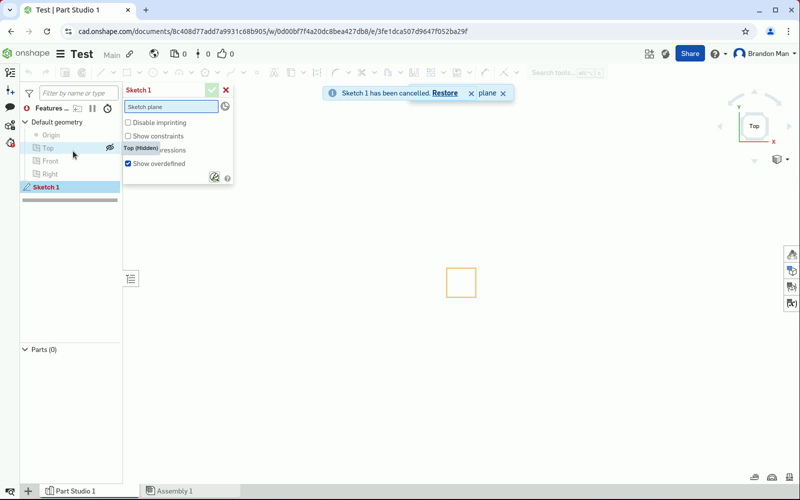
click(73, 150)
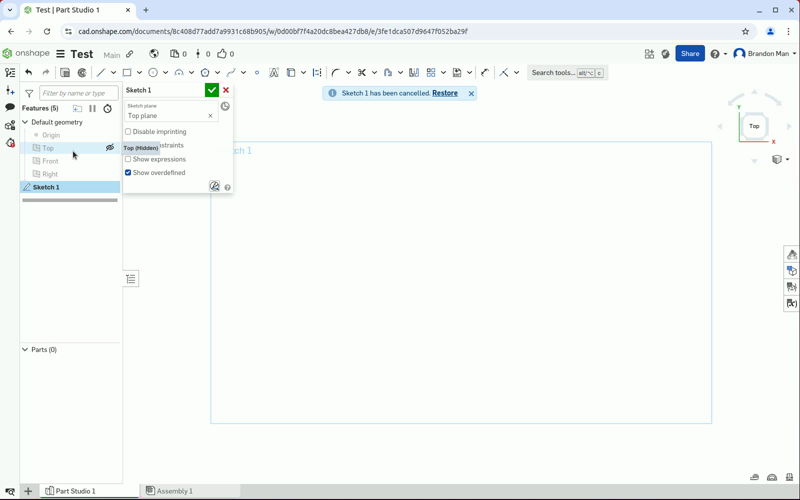
mouse_move(73, 352)
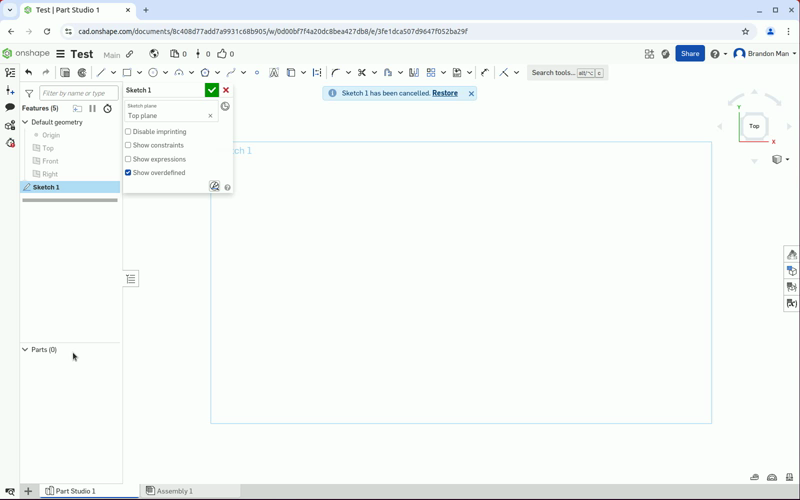
key(y)
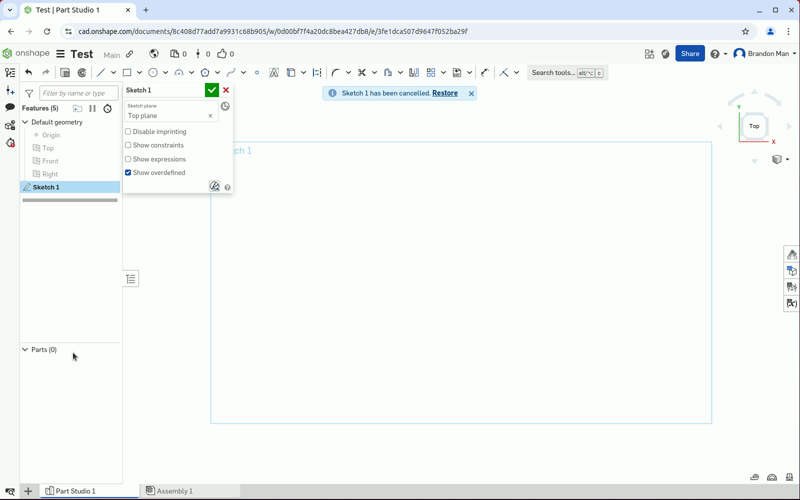
key(l)
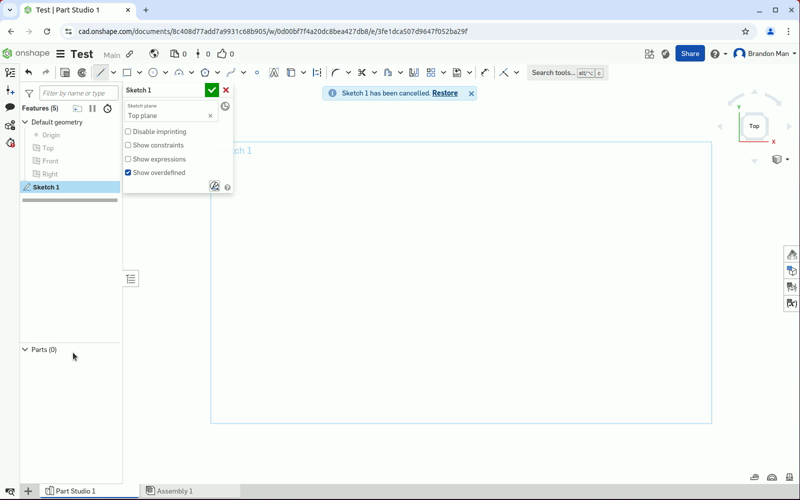
key_down(shift)
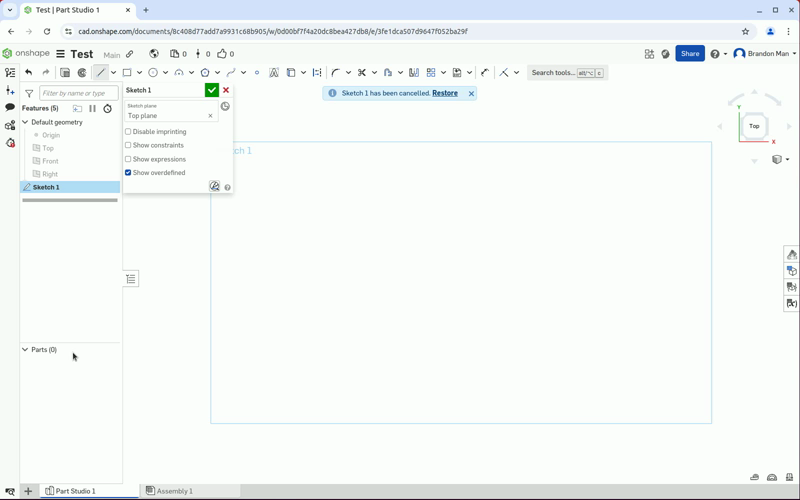
mouse_move(458, 253)
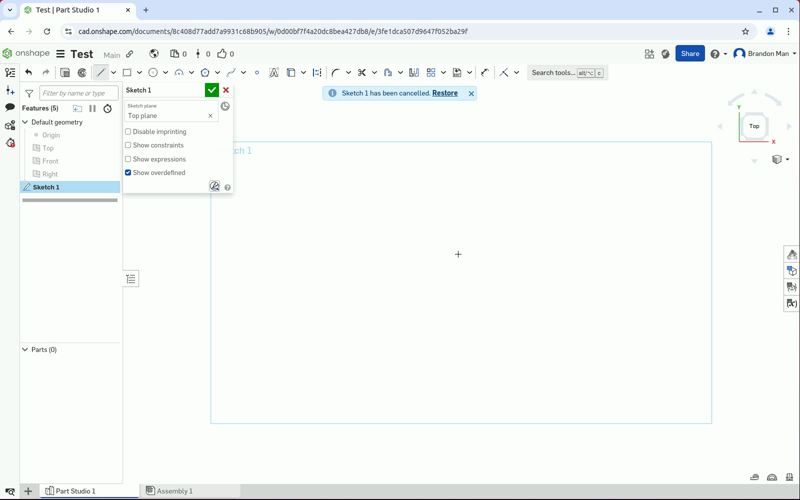
click(458, 253)
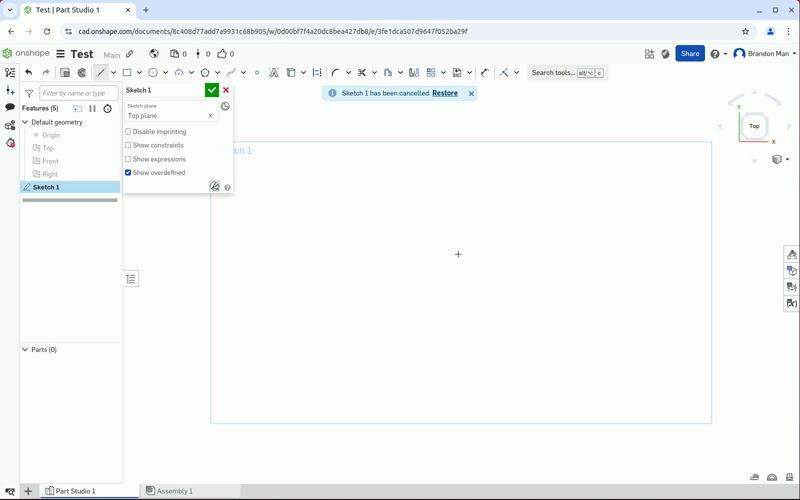
key_up(shift)
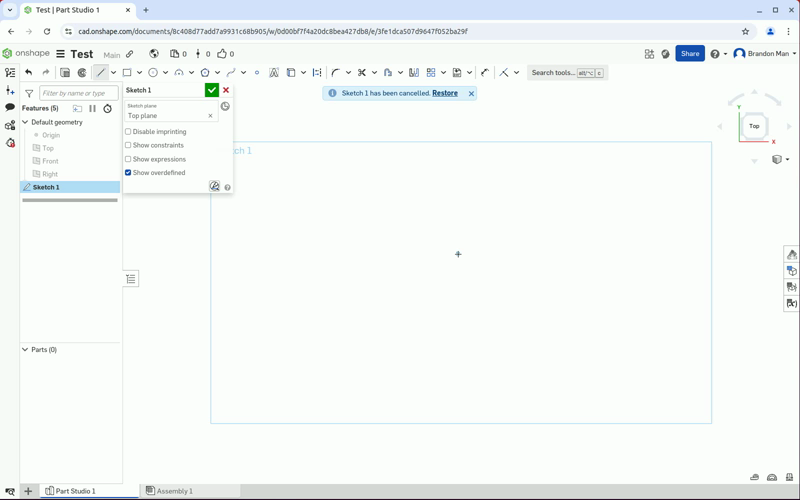
key_down(shift)
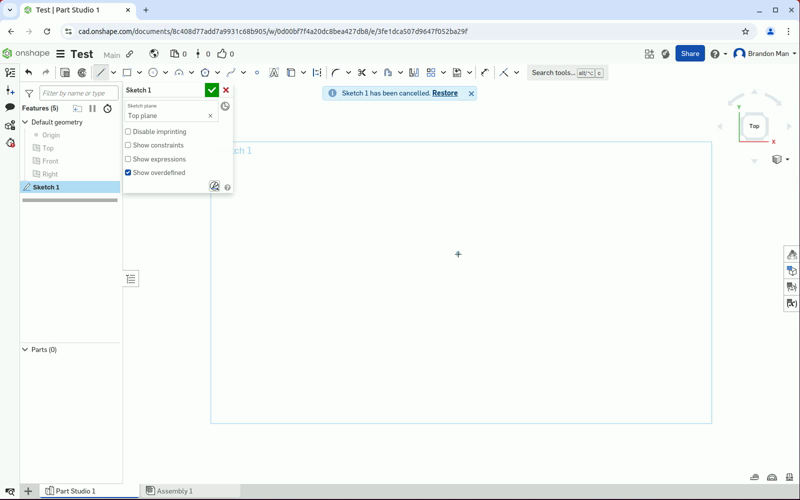
mouse_move(488, 253)
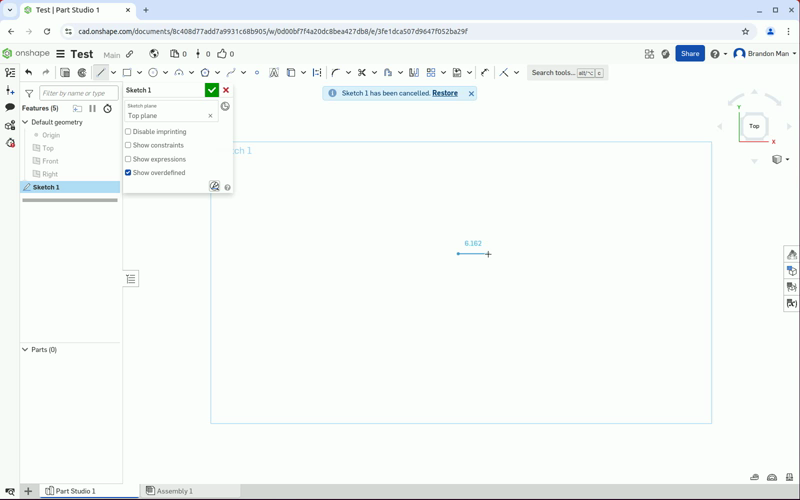
mouse_move(459, 253)
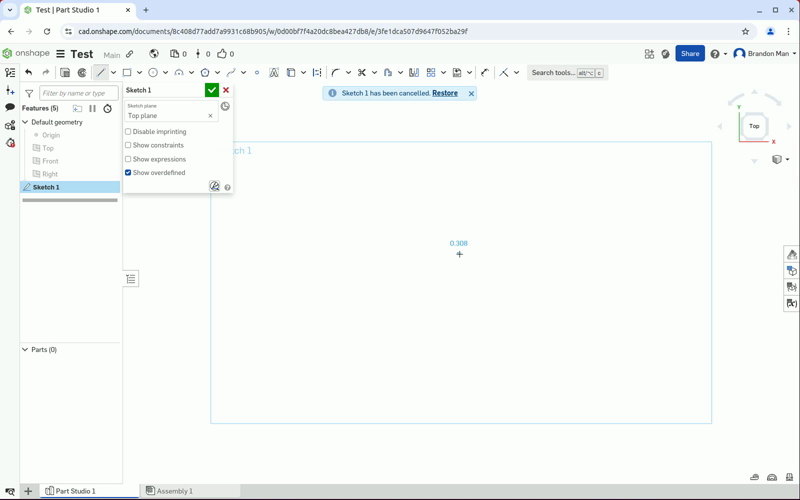
scroll(6)
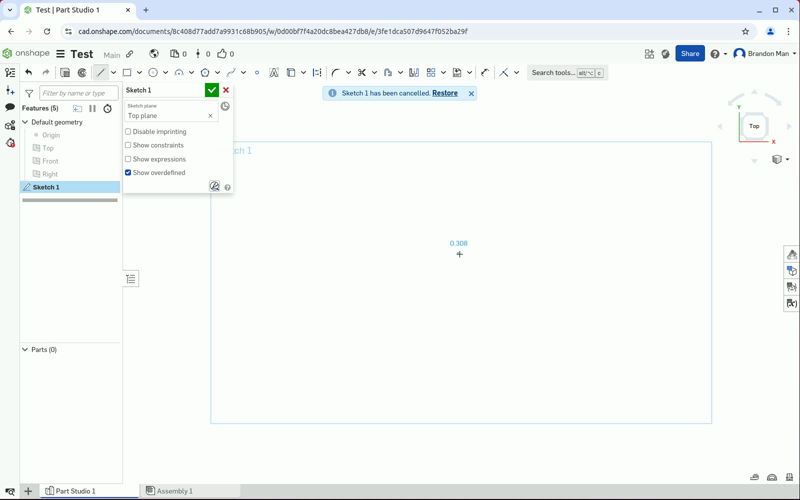
scroll(6)
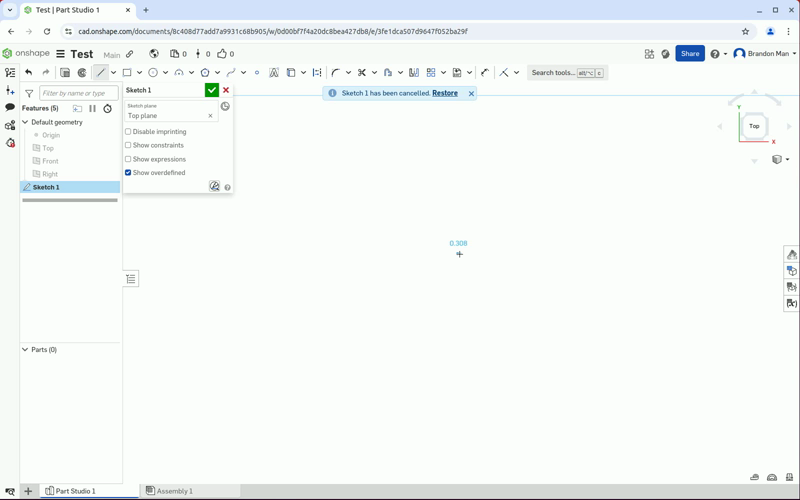
scroll(6)
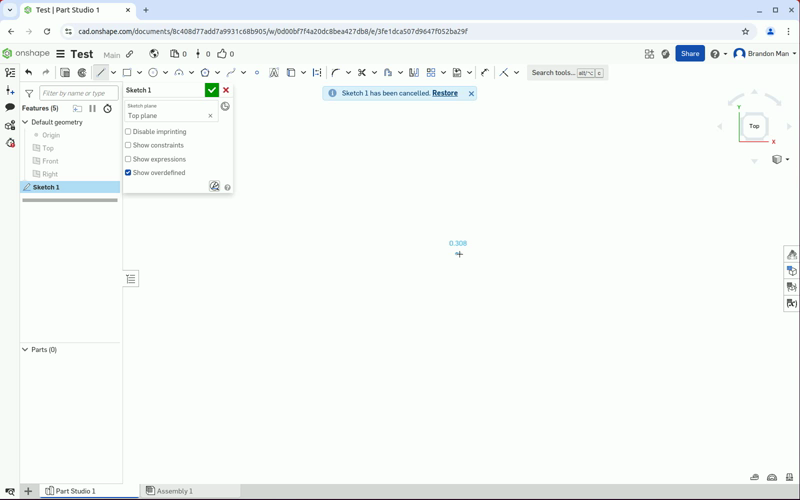
scroll(6)
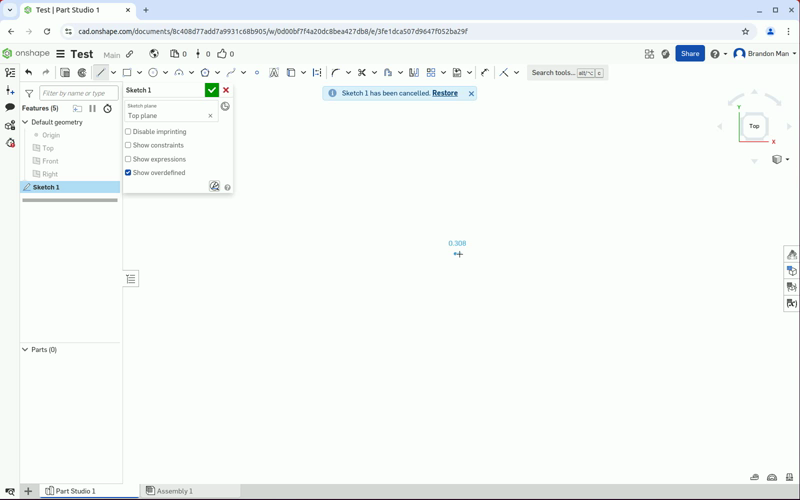
scroll(6)
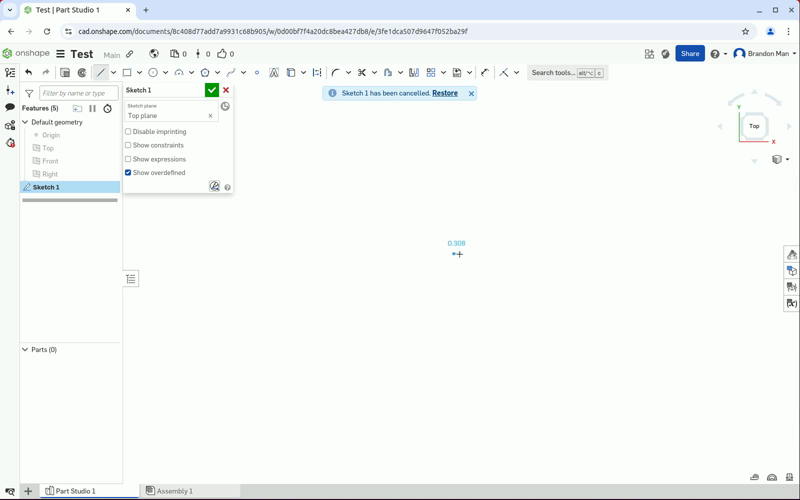
scroll(6)
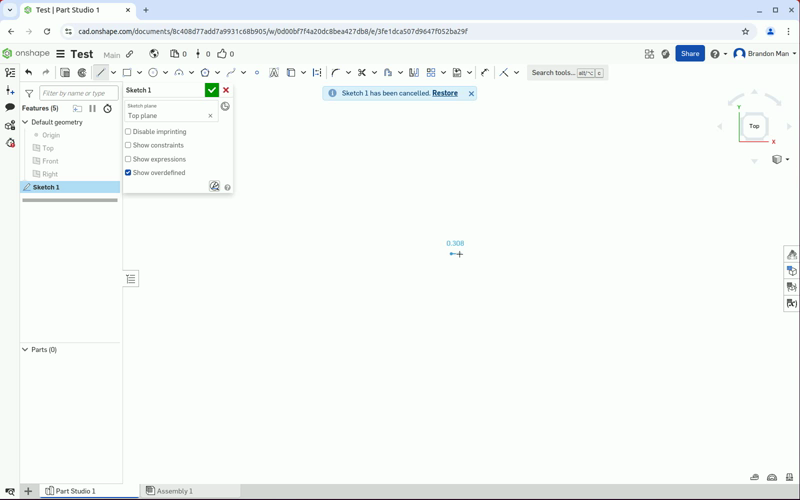
scroll(6)
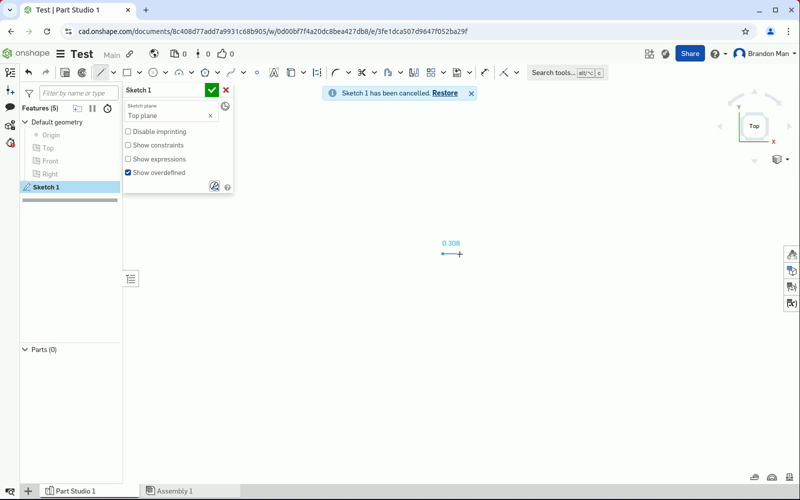
click(459, 253)
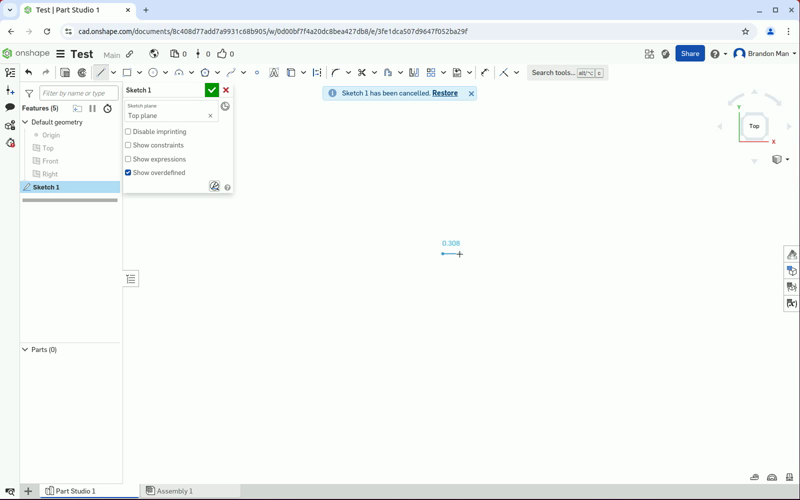
scroll(-6)
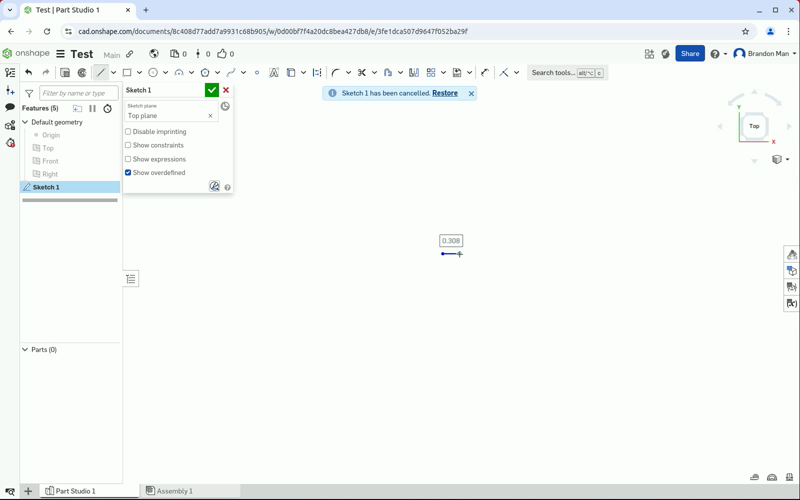
scroll(-6)
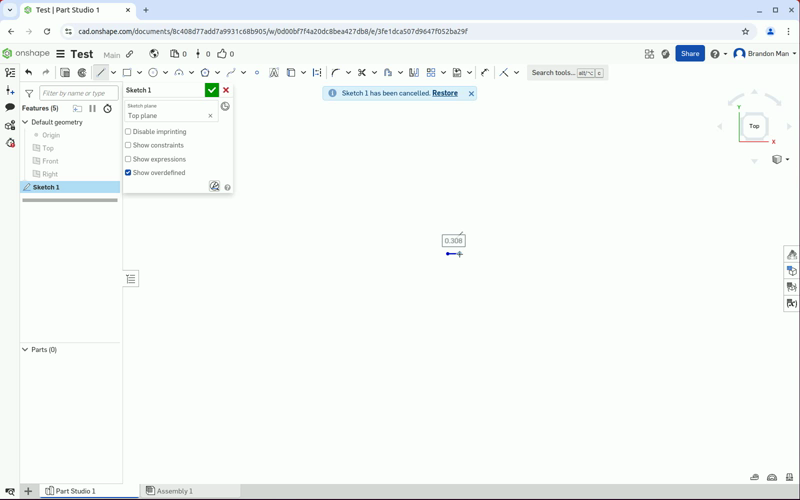
scroll(-6)
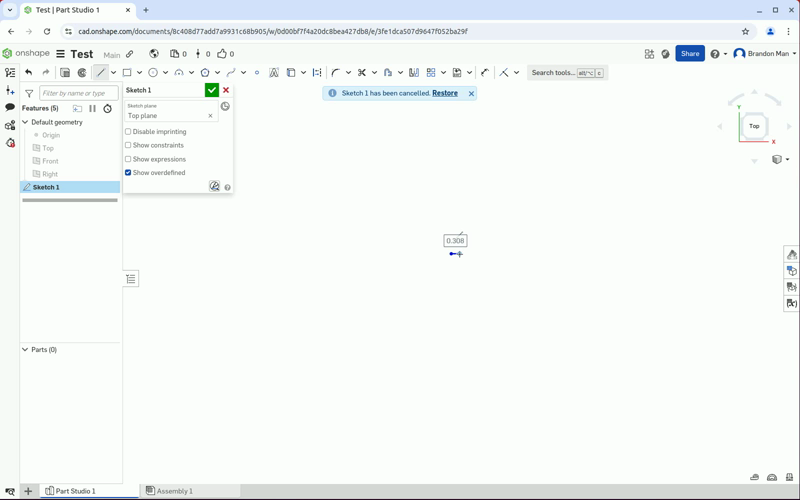
scroll(-6)
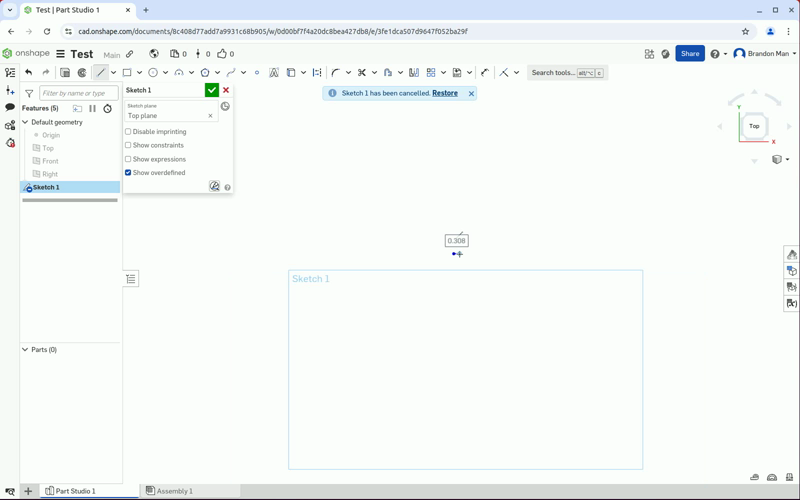
scroll(-6)
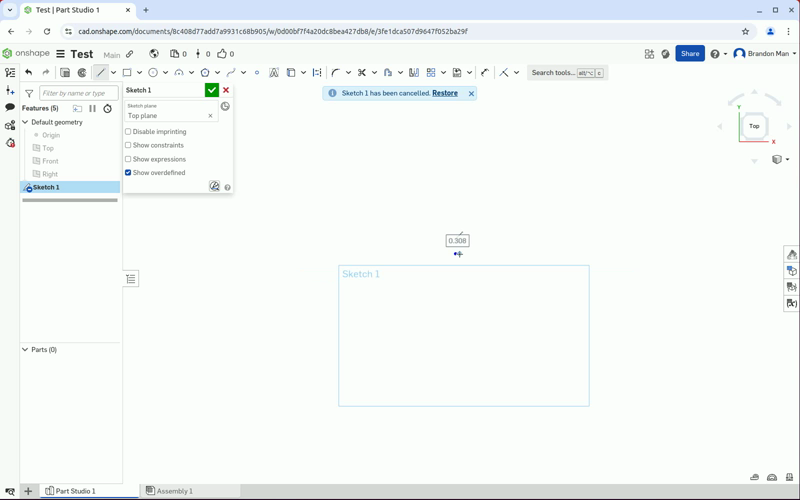
scroll(-6)
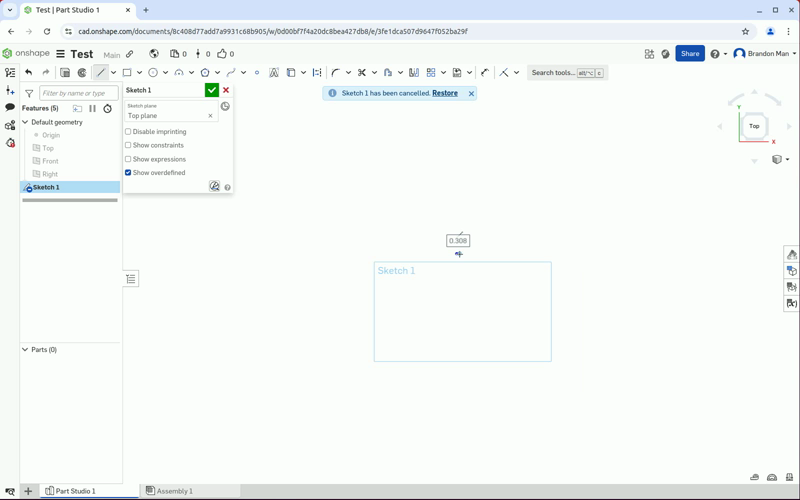
scroll(-6)
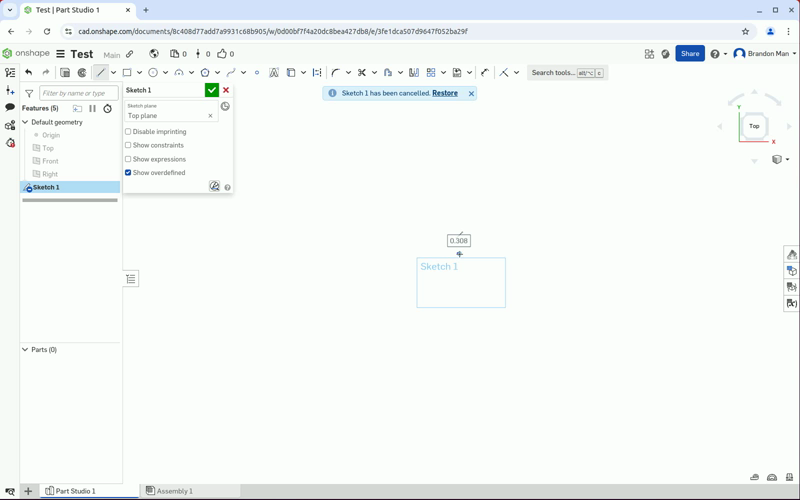
key_up(shift)
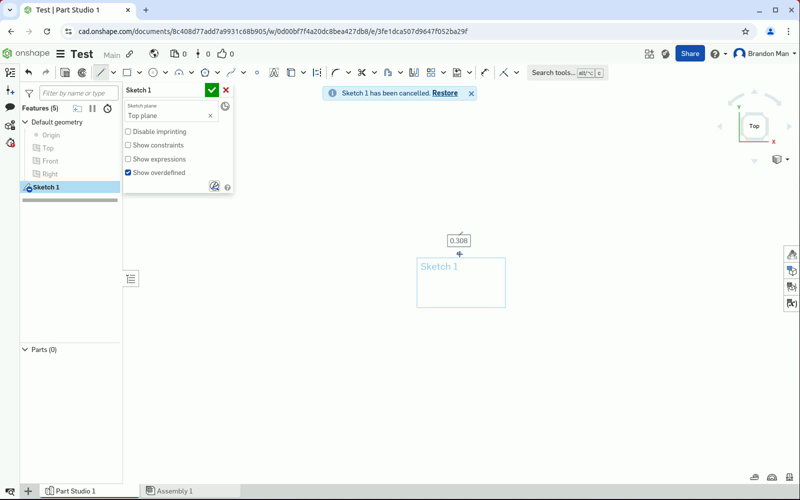
key_down(shift)
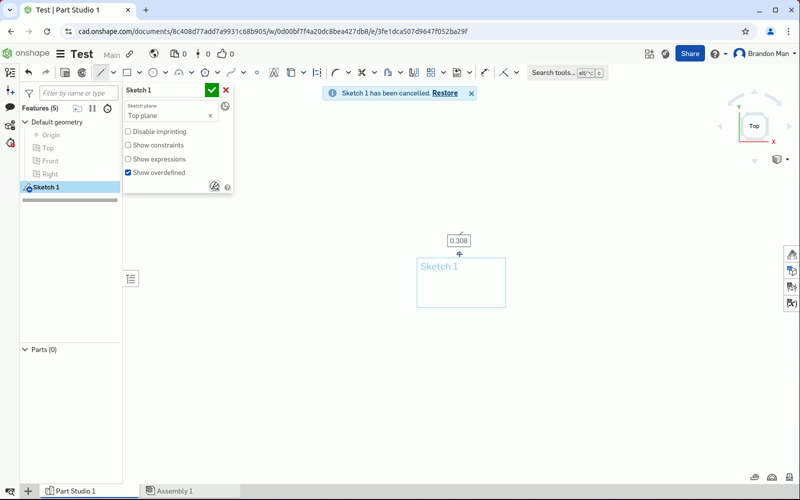
mouse_move(489, 253)
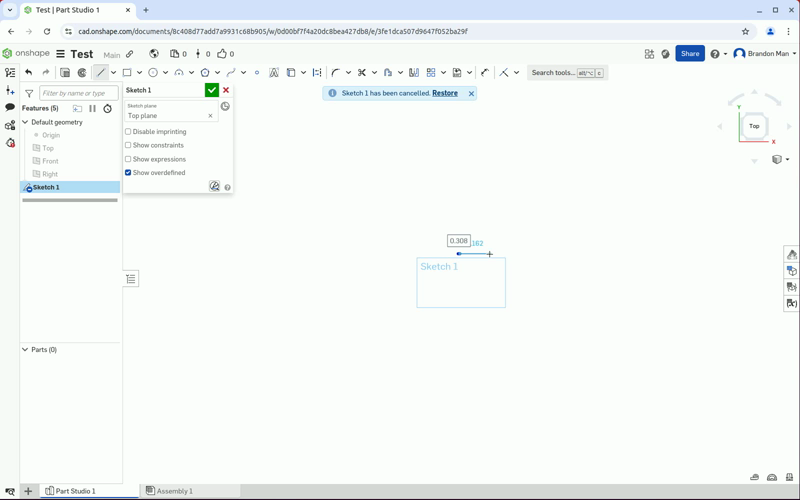
mouse_move(459, 249)
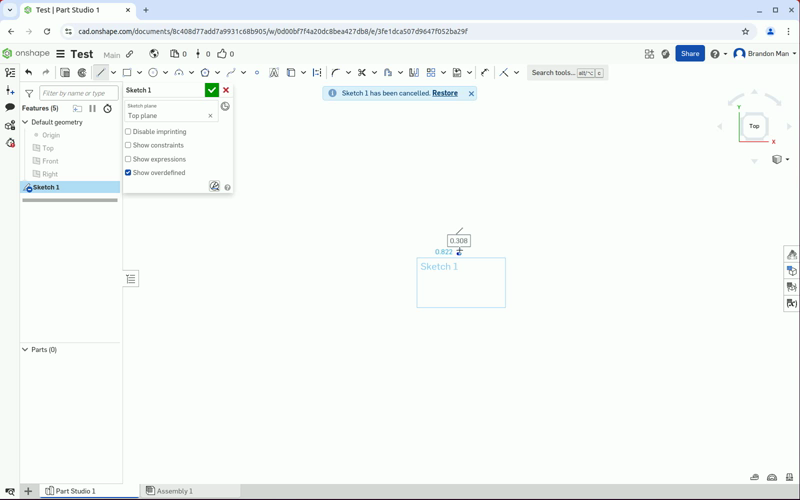
scroll(6)
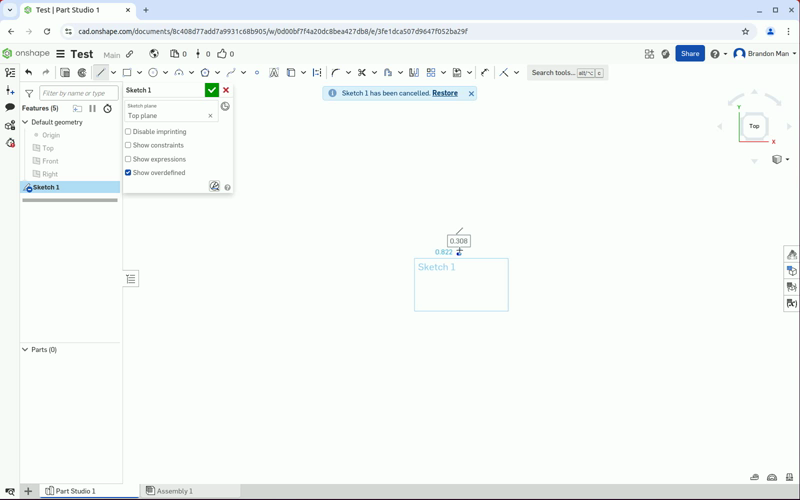
scroll(6)
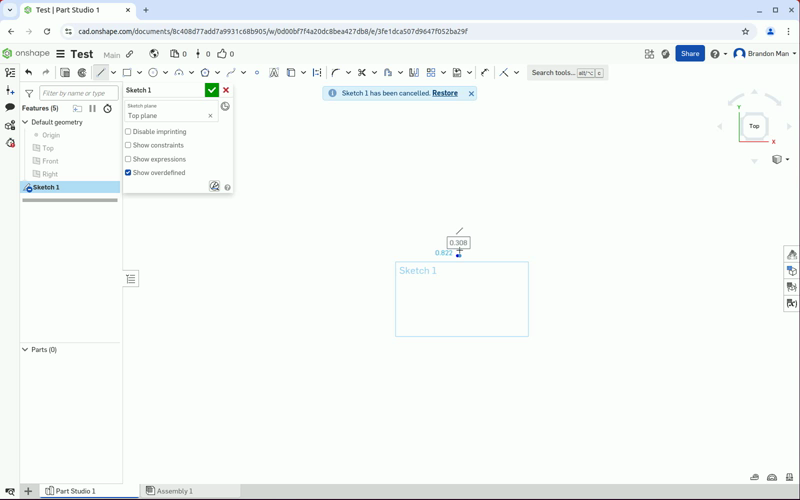
scroll(6)
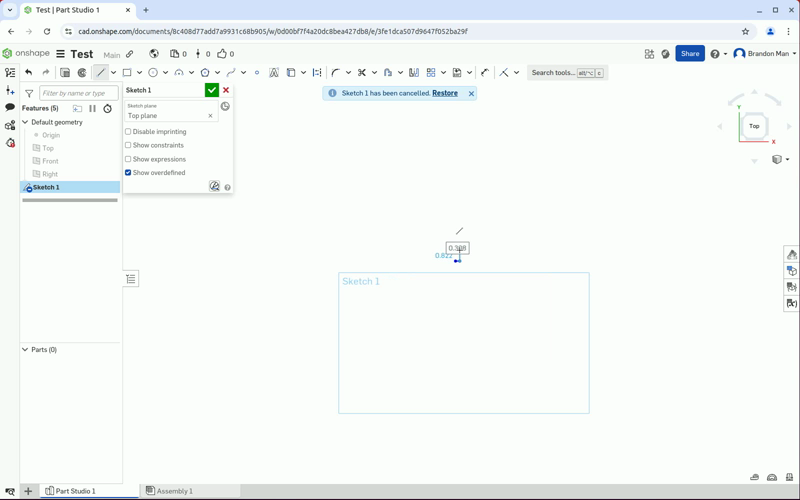
scroll(6)
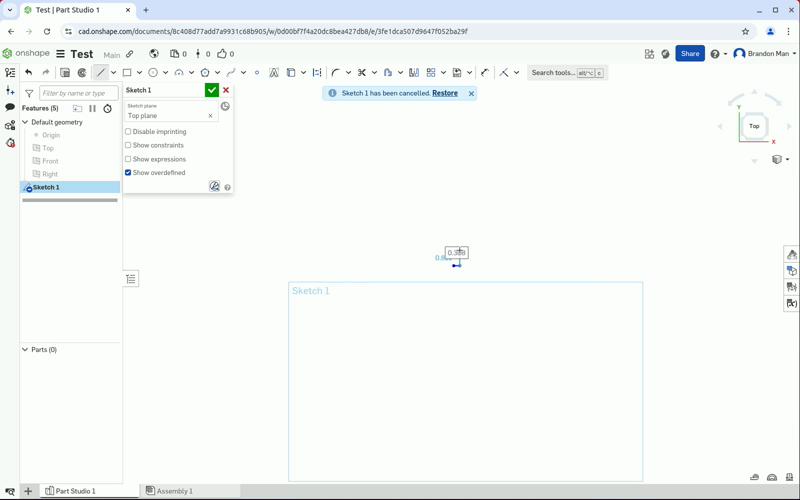
scroll(6)
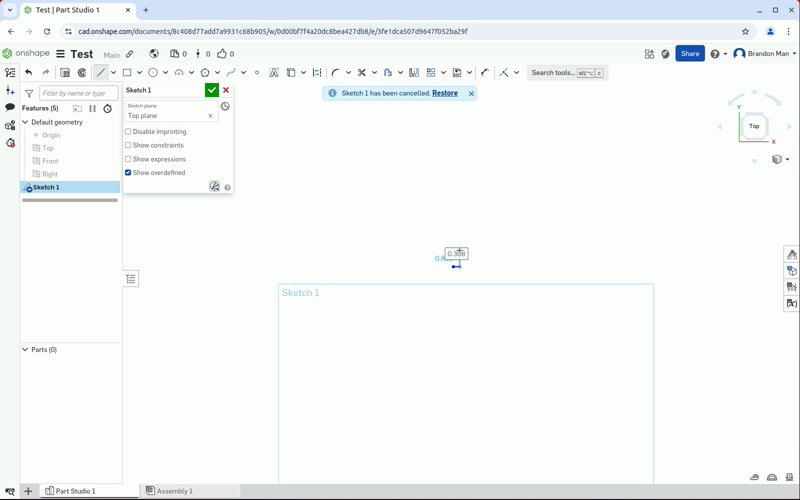
scroll(6)
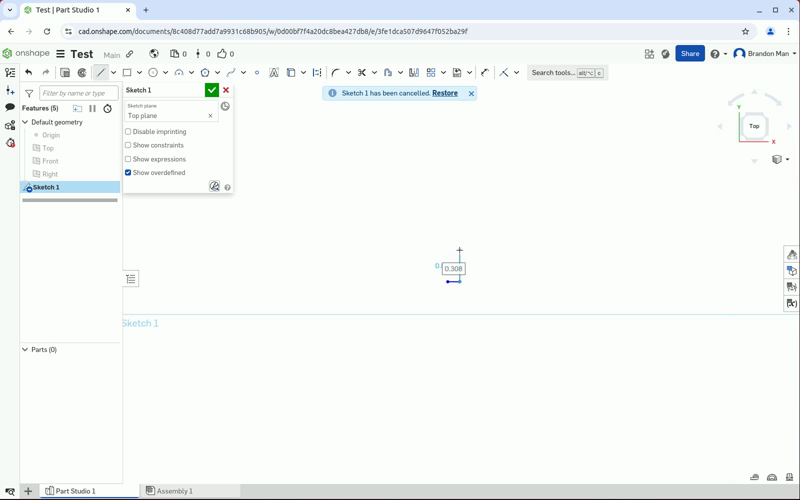
scroll(6)
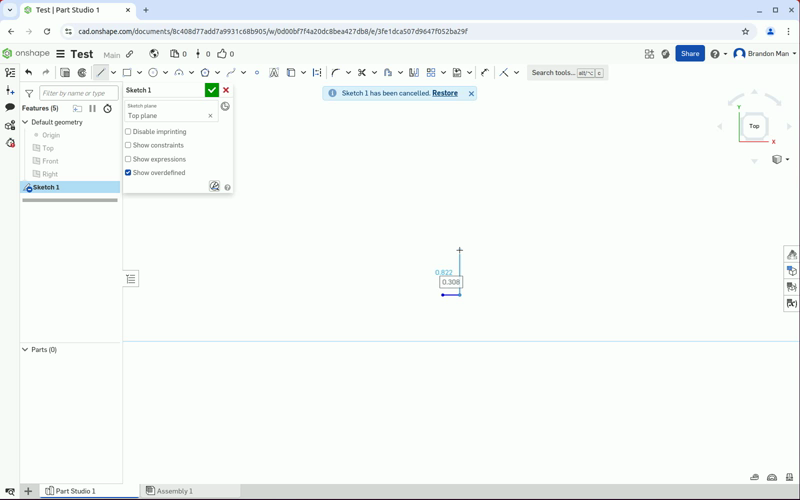
click(459, 249)
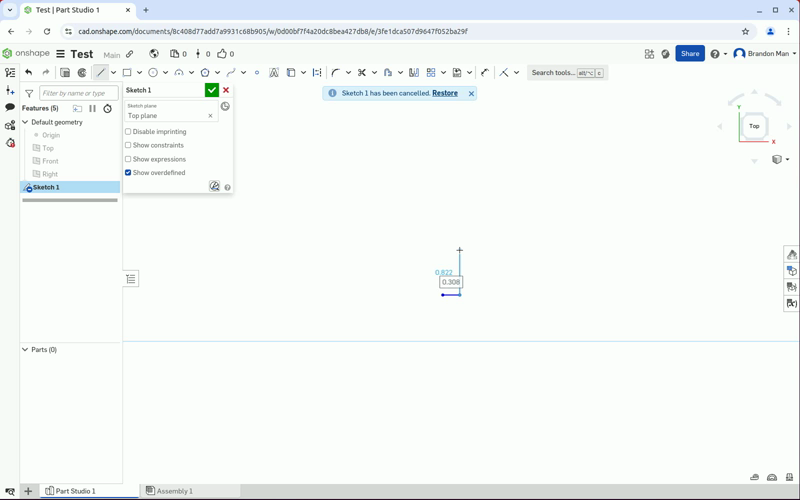
scroll(-6)
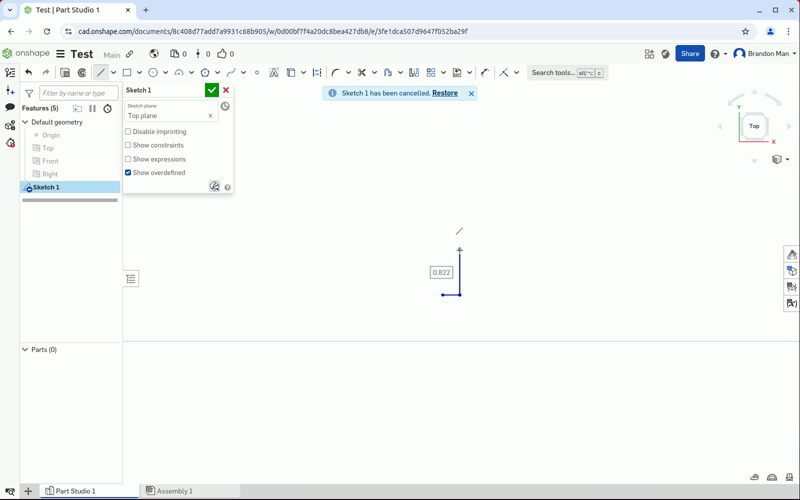
scroll(-6)
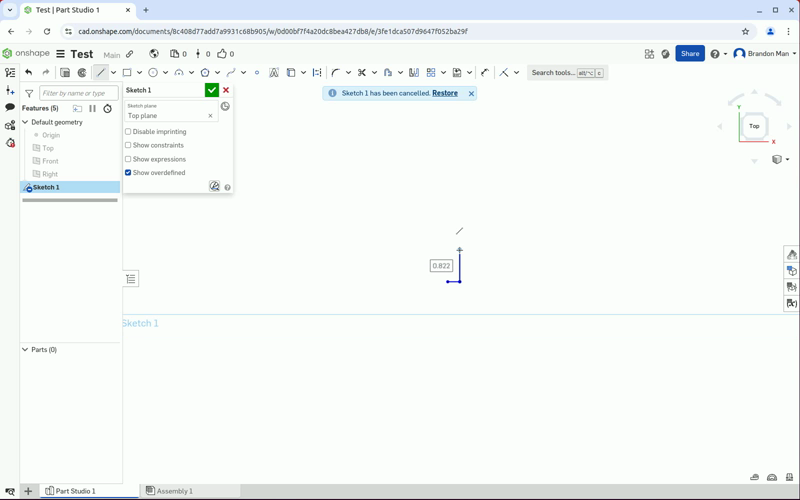
scroll(-6)
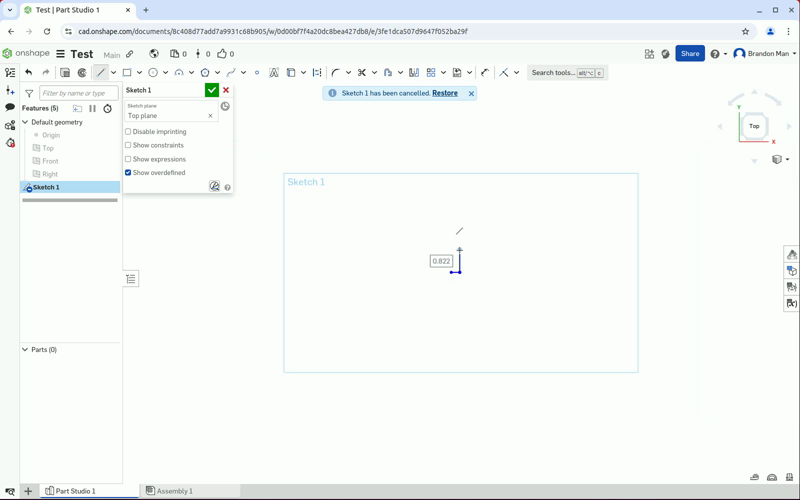
scroll(-6)
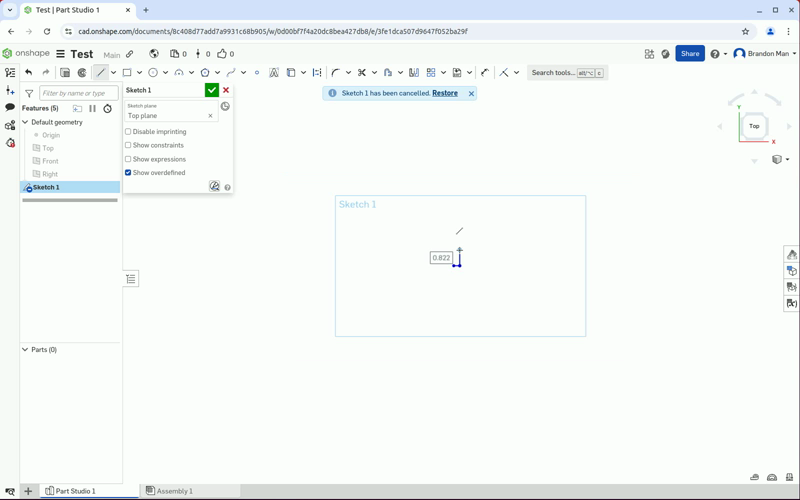
scroll(-6)
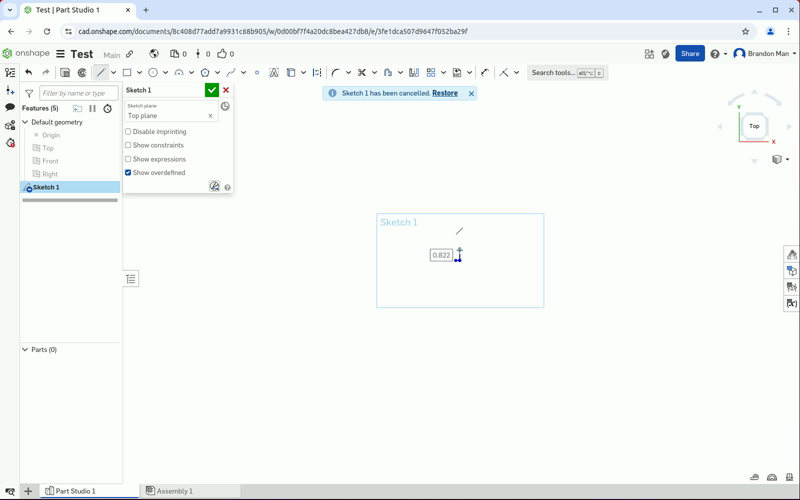
scroll(-6)
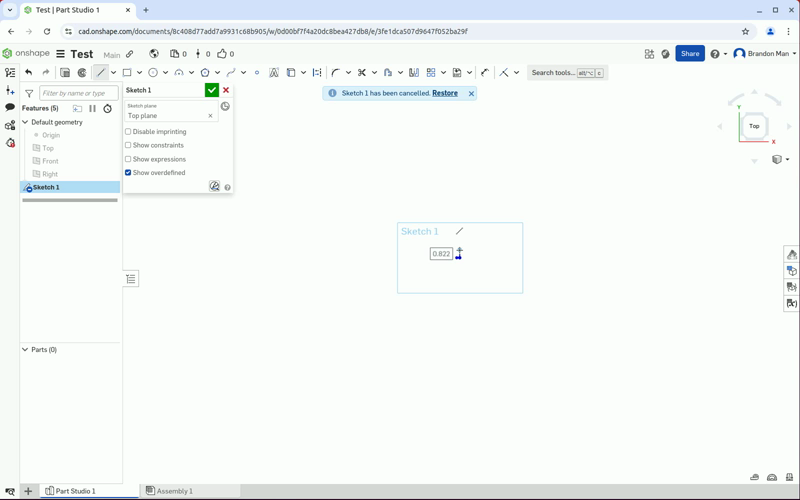
scroll(-6)
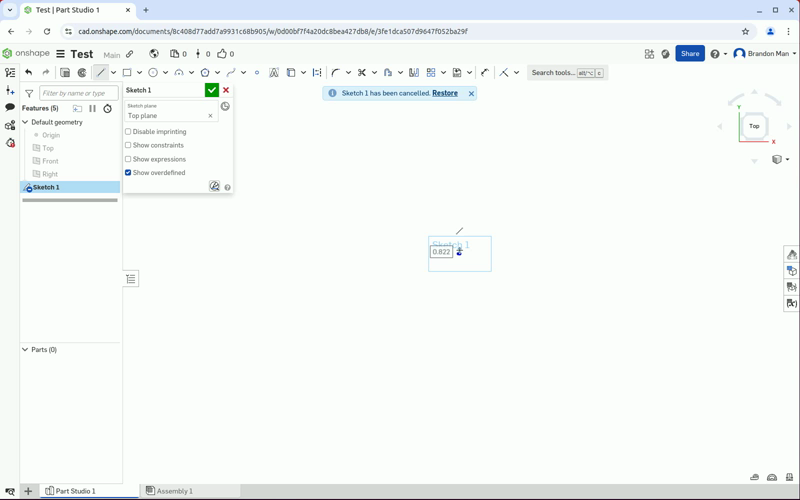
key_up(shift)
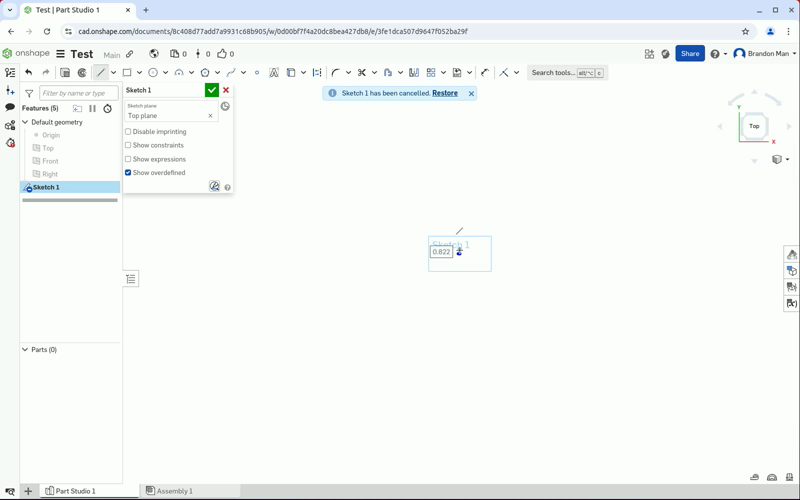
key_down(shift)
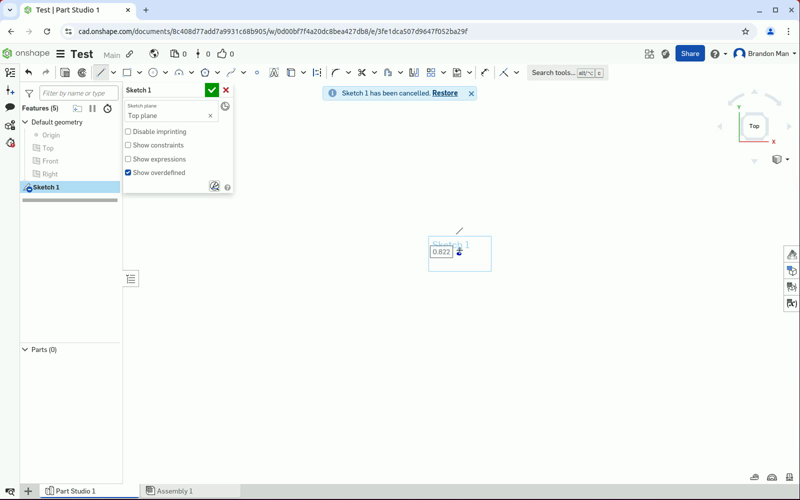
mouse_move(489, 249)
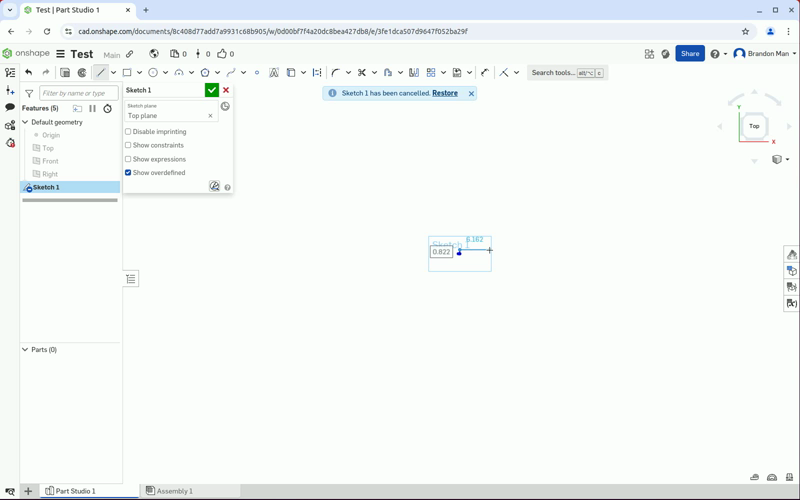
mouse_move(461, 249)
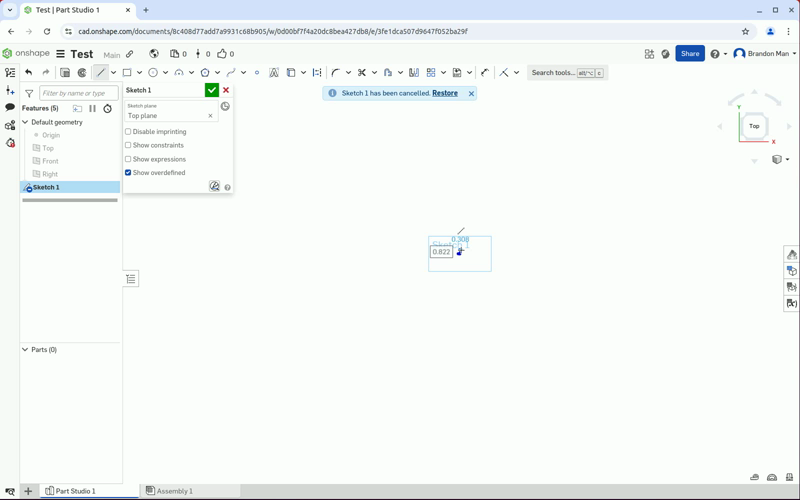
scroll(6)
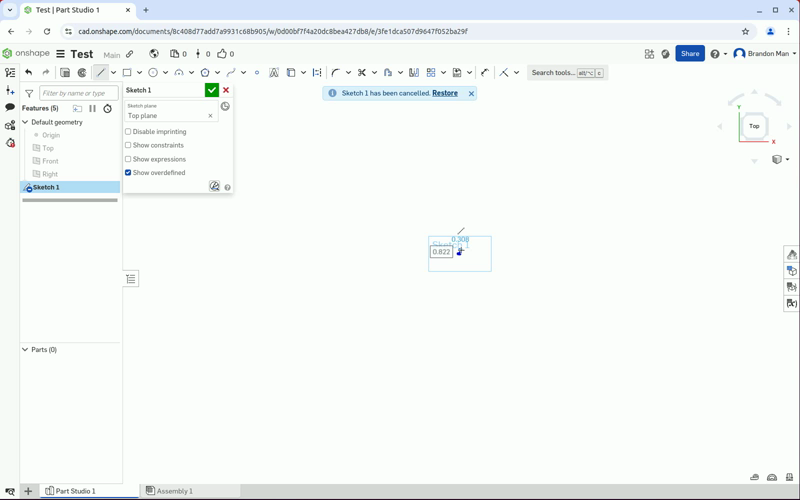
scroll(6)
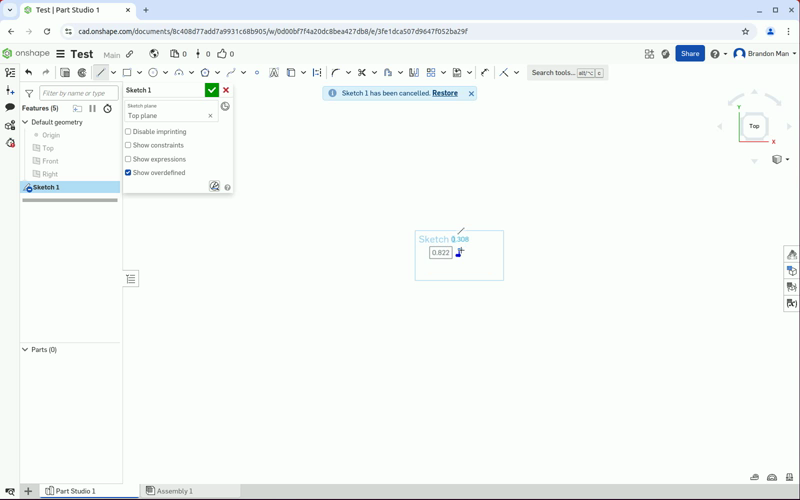
scroll(6)
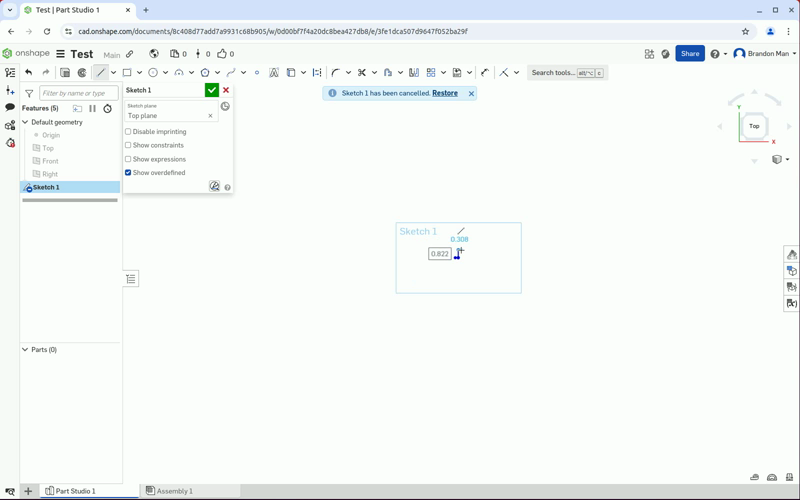
scroll(6)
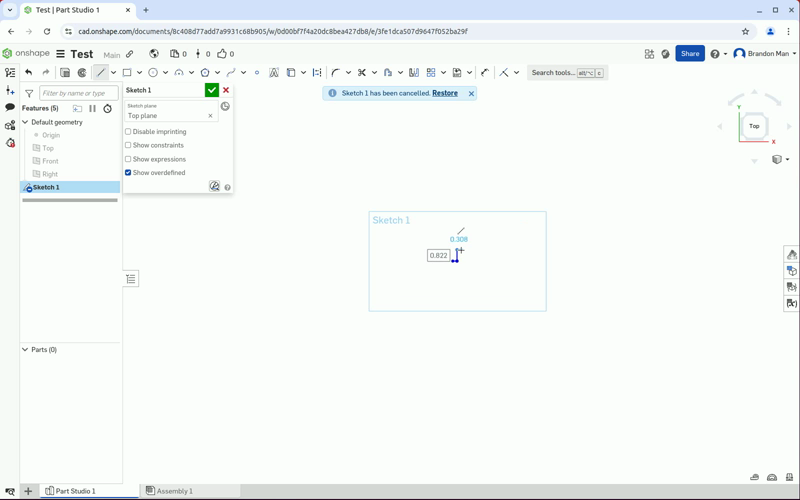
scroll(6)
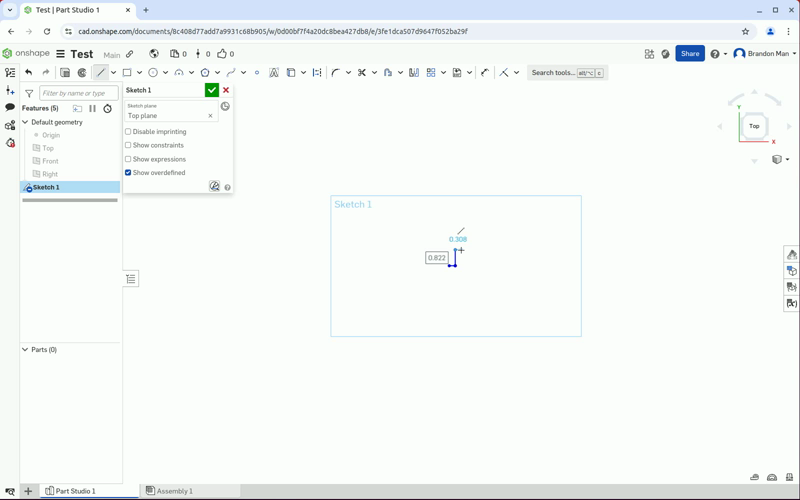
scroll(6)
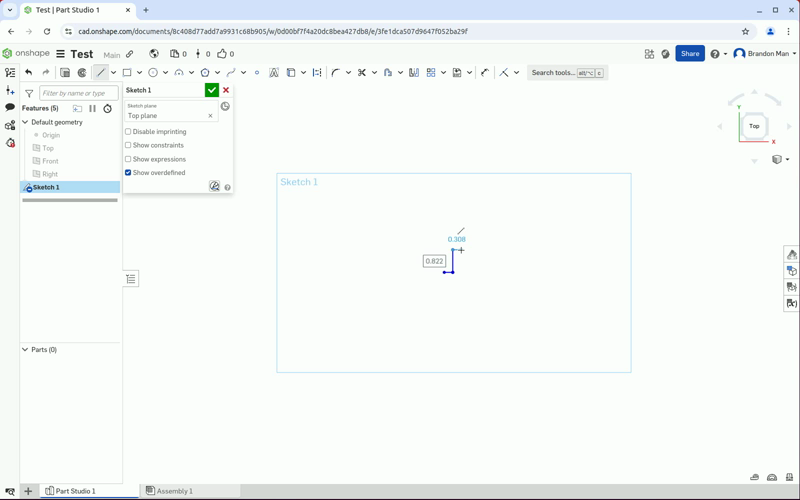
scroll(6)
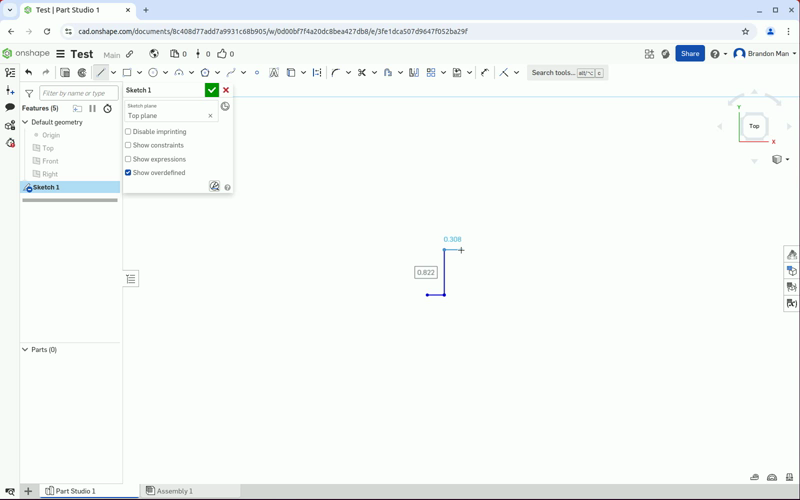
click(461, 249)
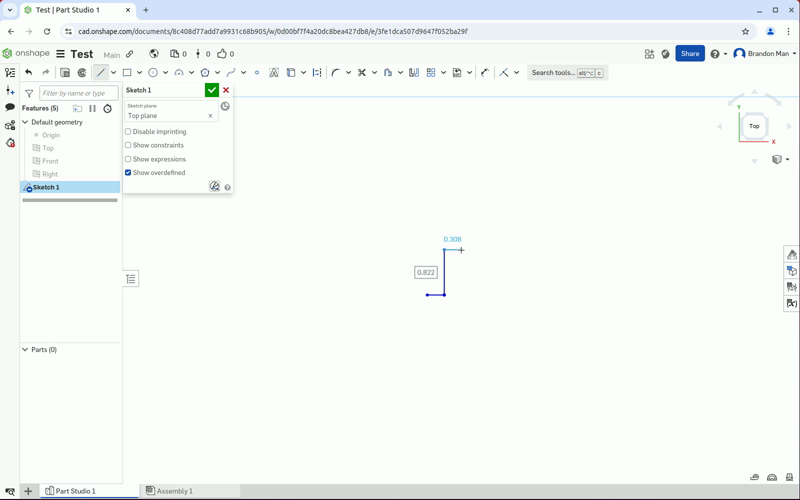
scroll(-6)
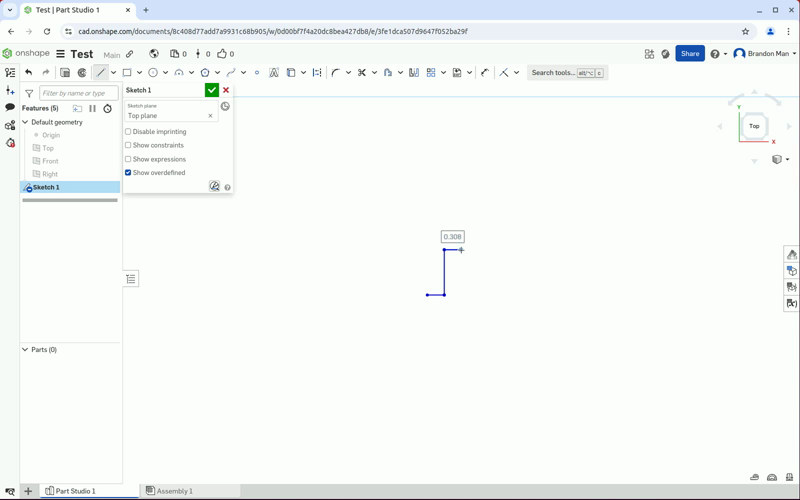
scroll(-6)
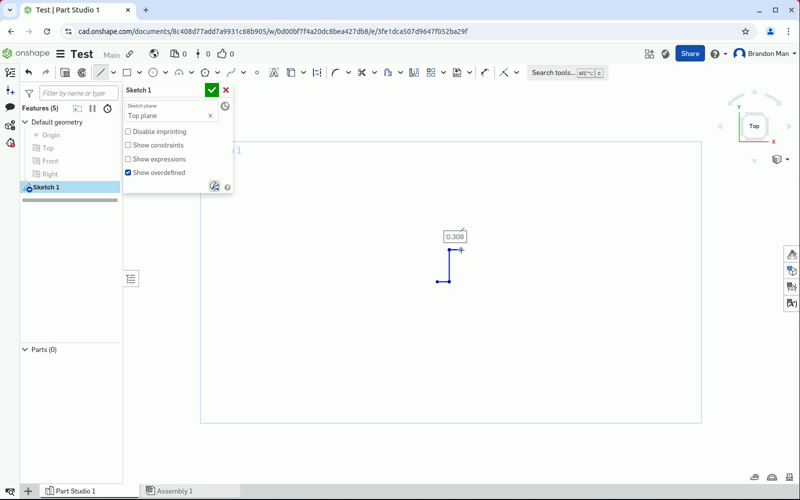
scroll(-6)
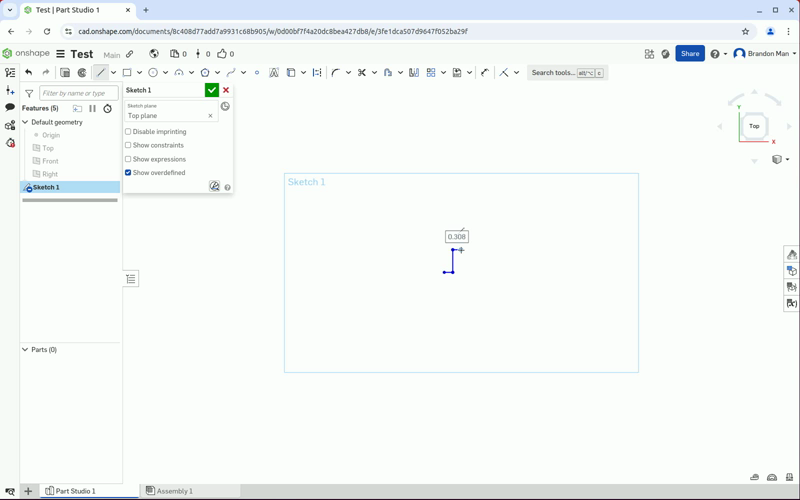
scroll(-6)
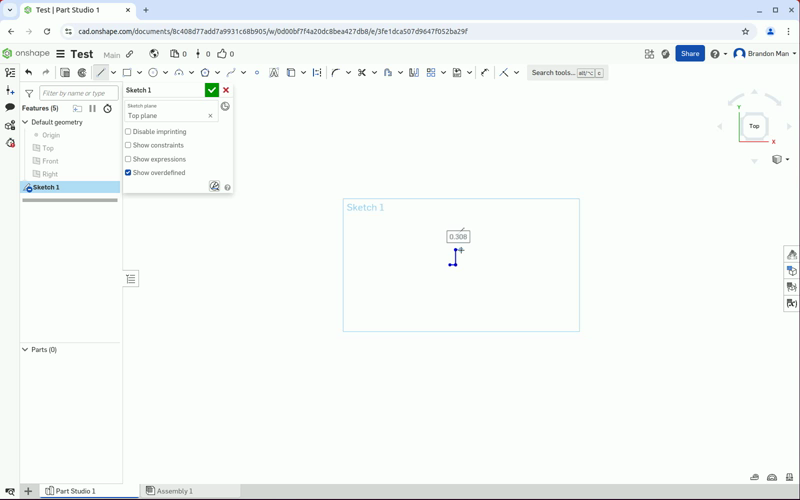
scroll(-6)
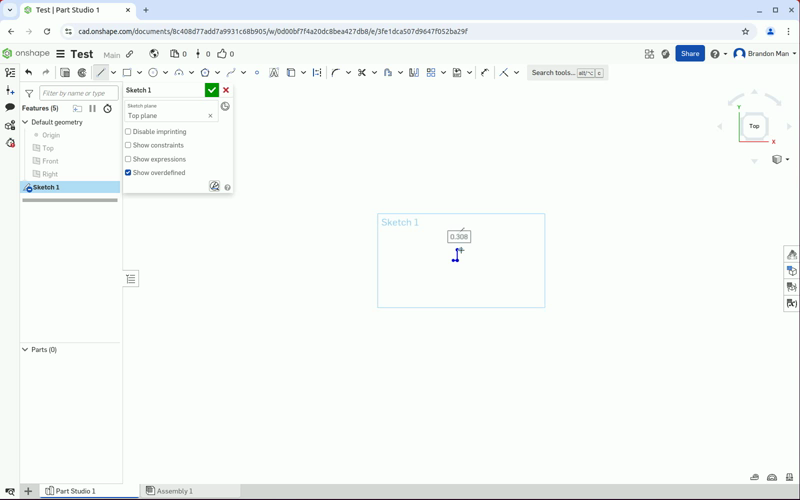
scroll(-6)
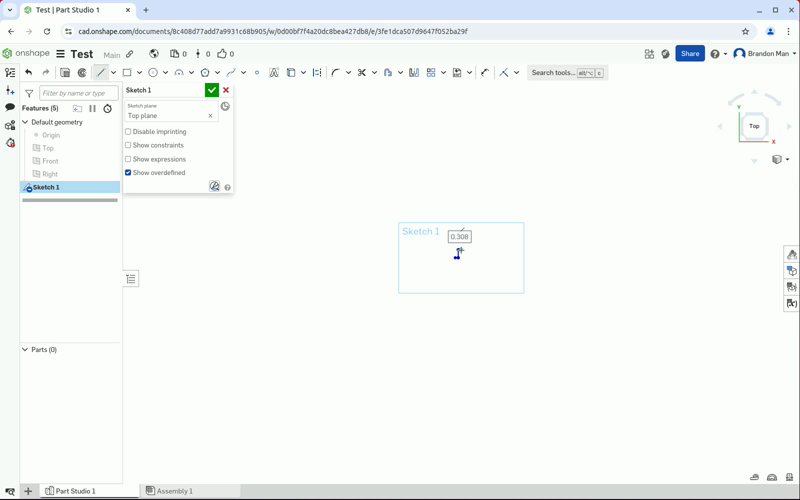
scroll(-6)
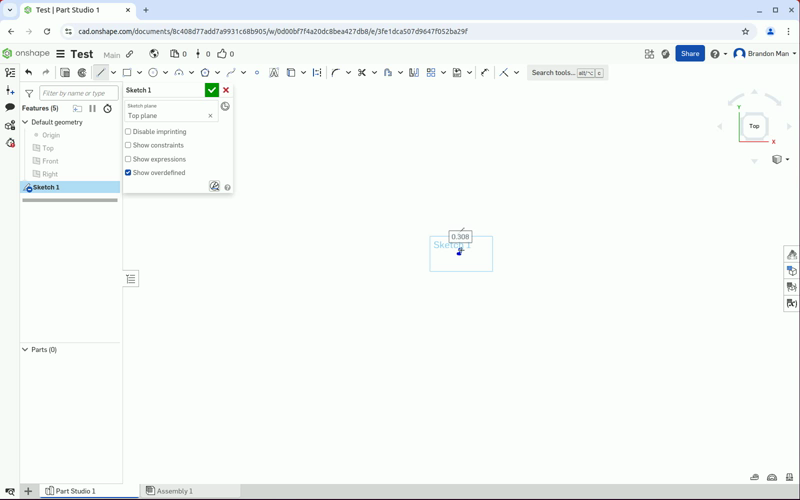
key_up(shift)
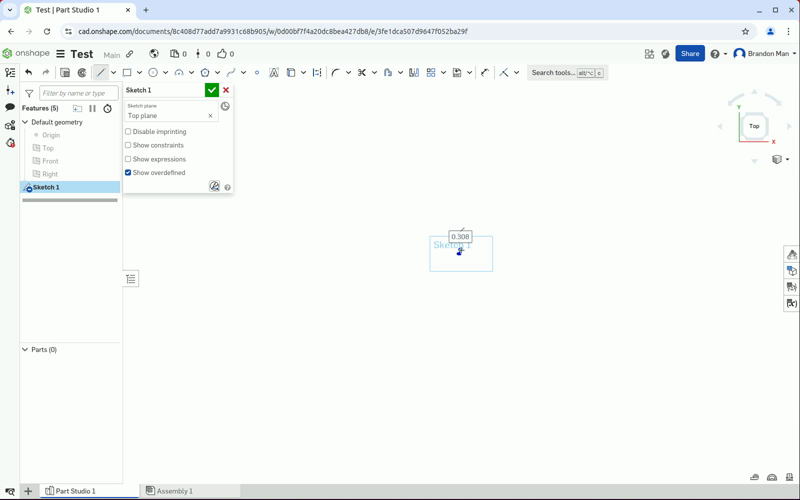
key_down(shift)
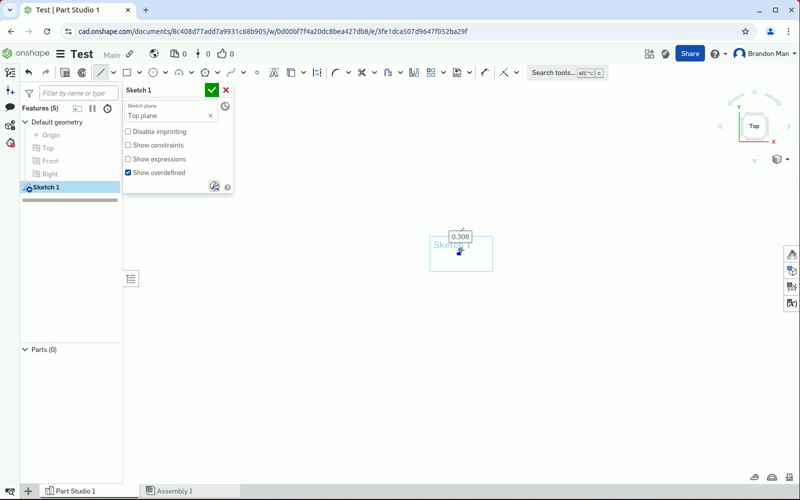
mouse_move(491, 249)
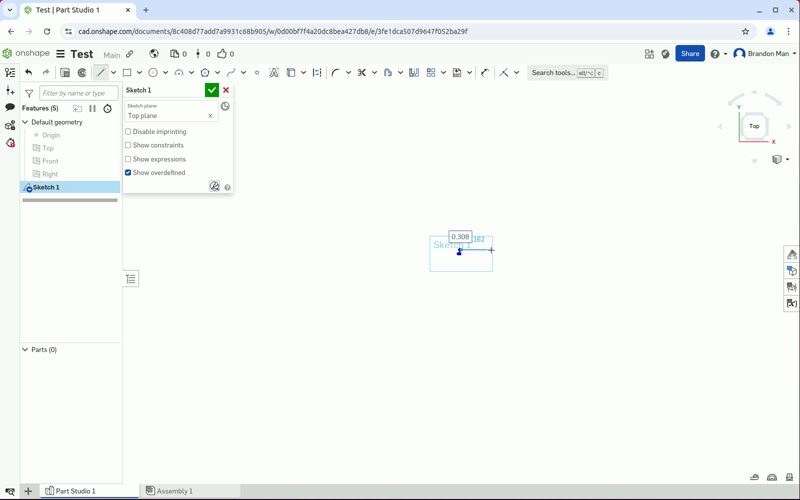
mouse_move(461, 253)
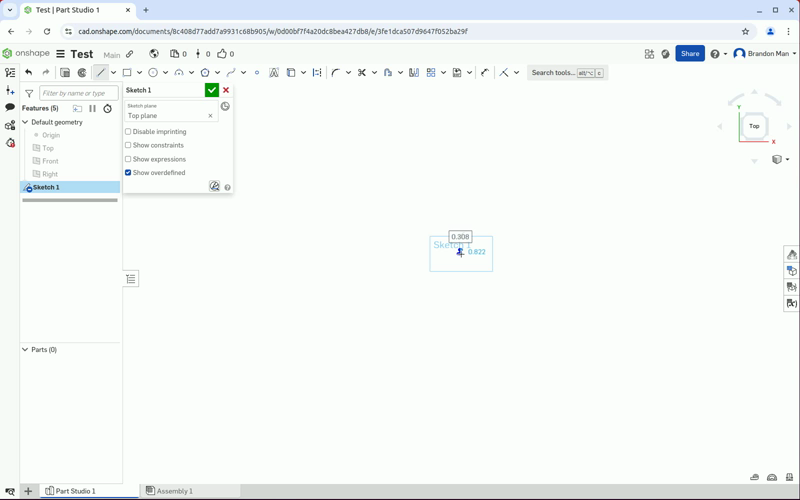
scroll(6)
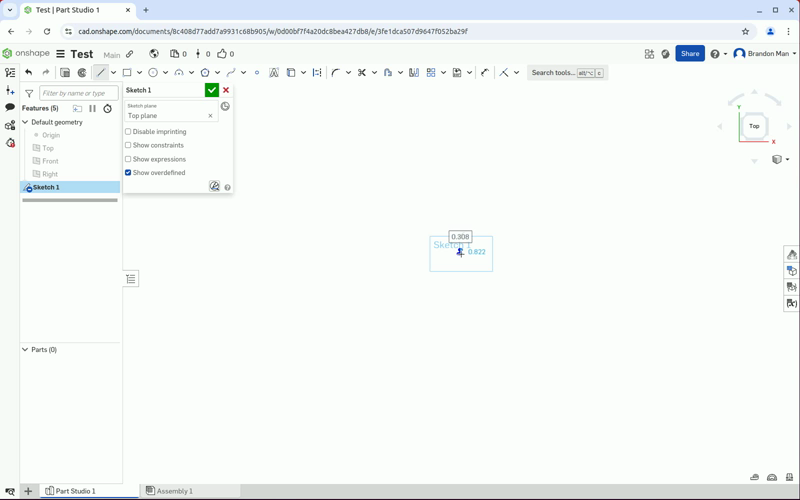
scroll(6)
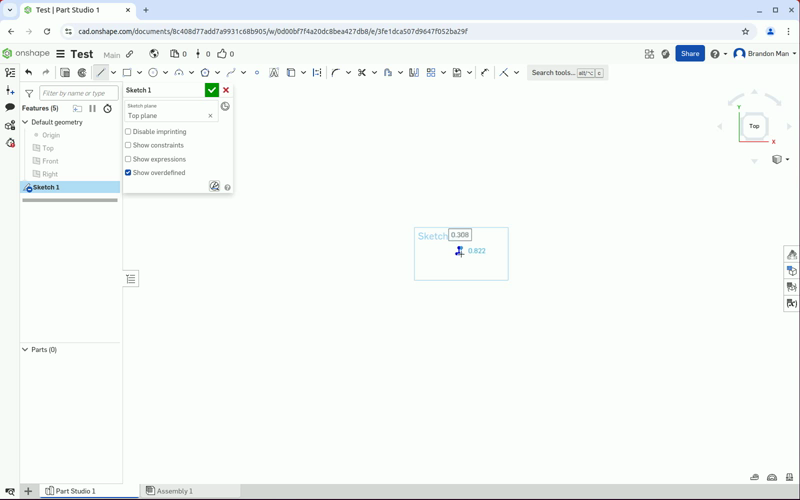
scroll(6)
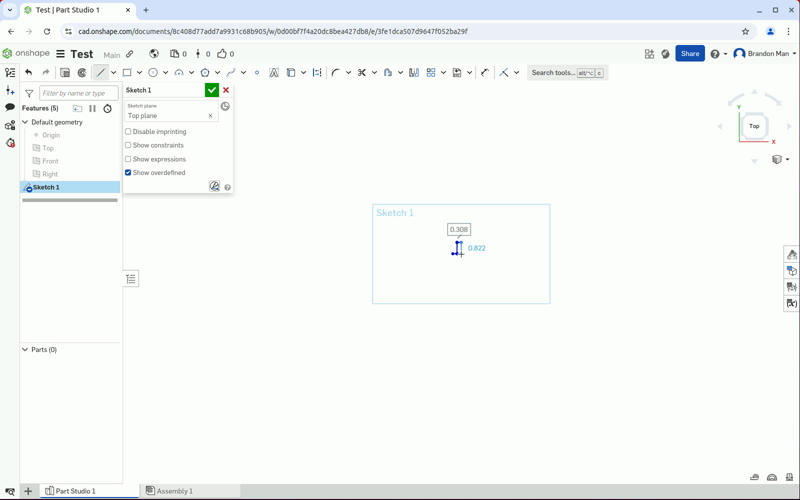
scroll(6)
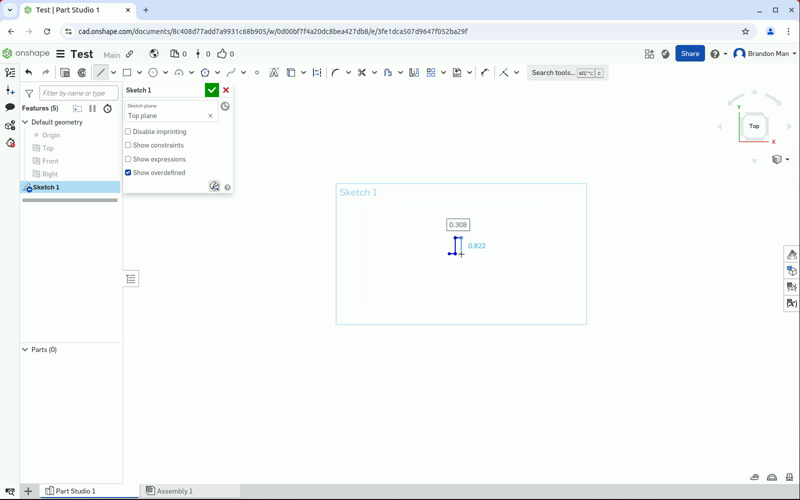
scroll(6)
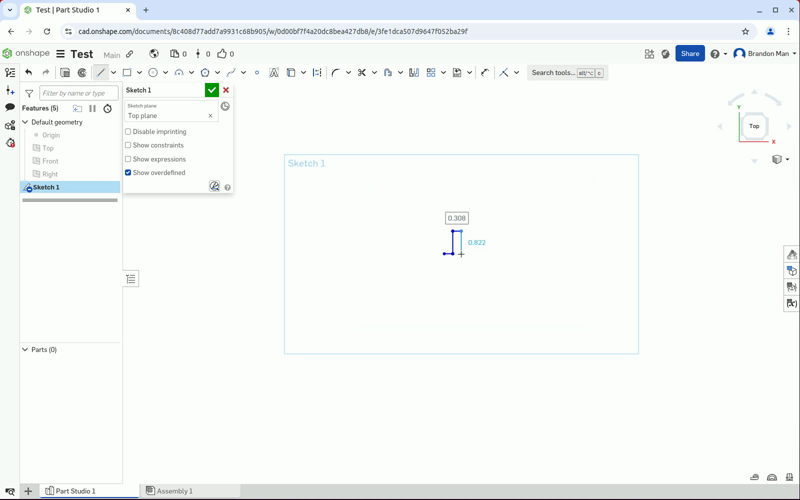
scroll(6)
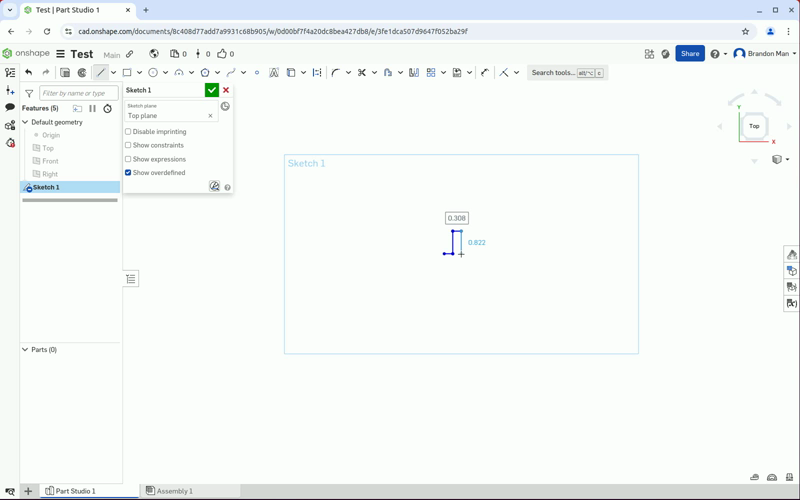
scroll(6)
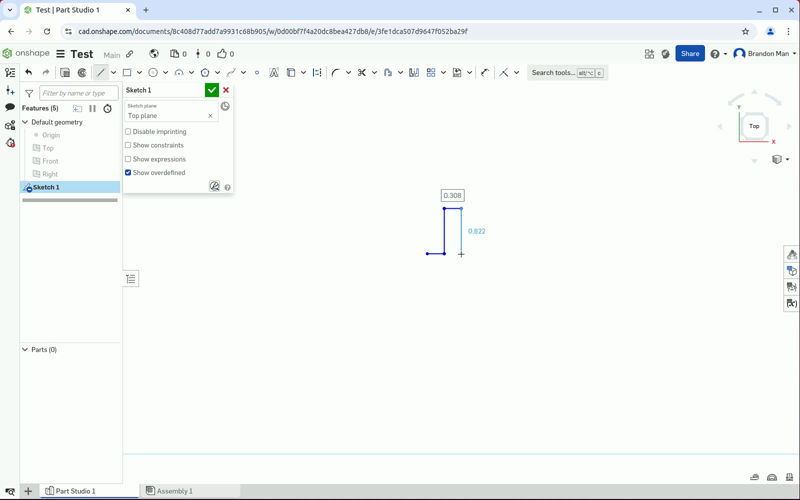
click(461, 253)
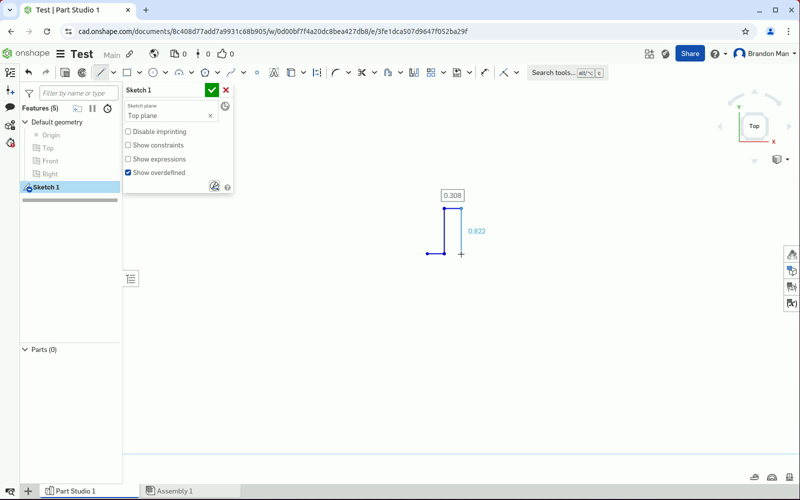
scroll(-6)
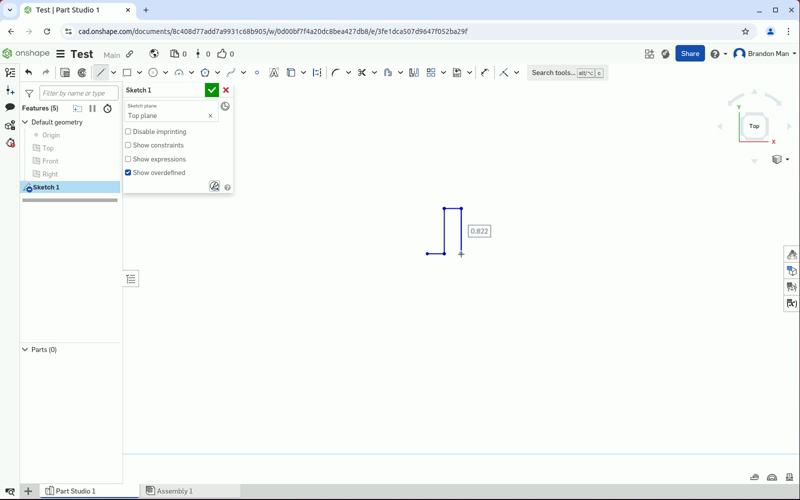
scroll(-6)
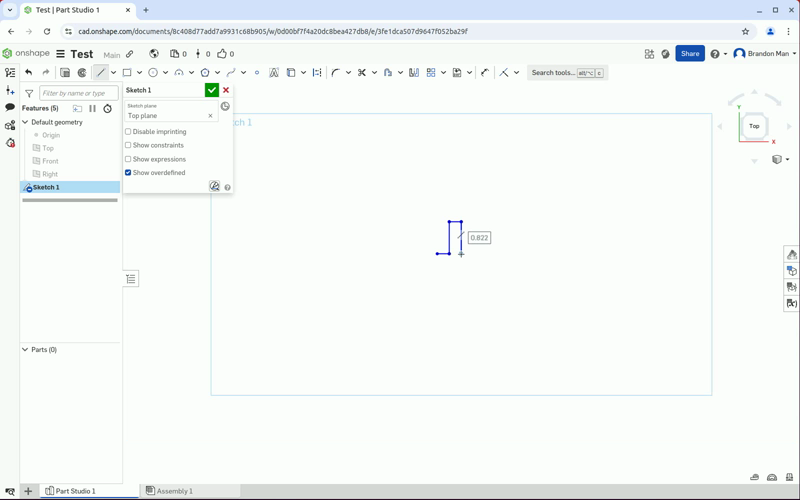
scroll(-6)
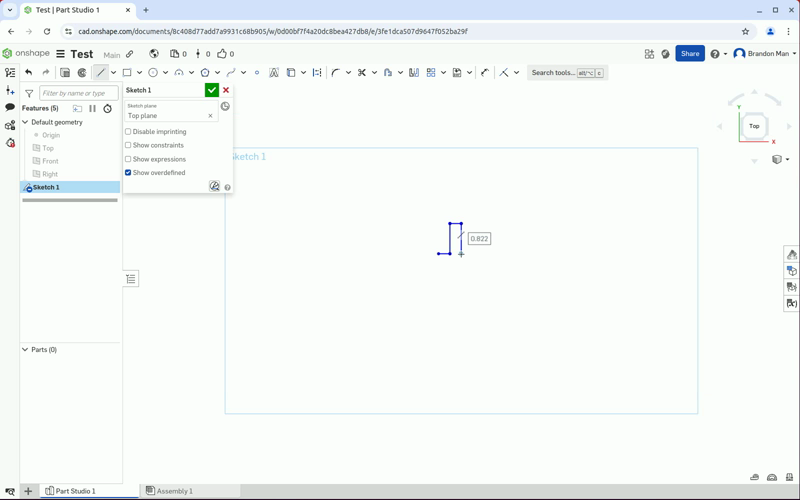
scroll(-6)
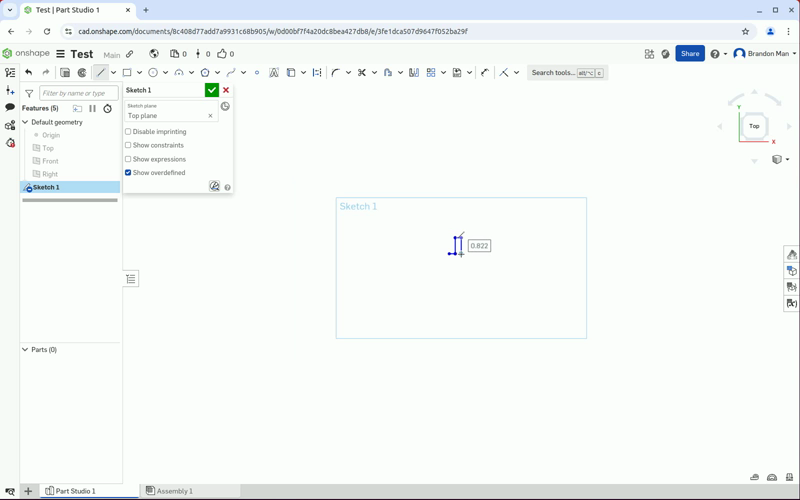
scroll(-6)
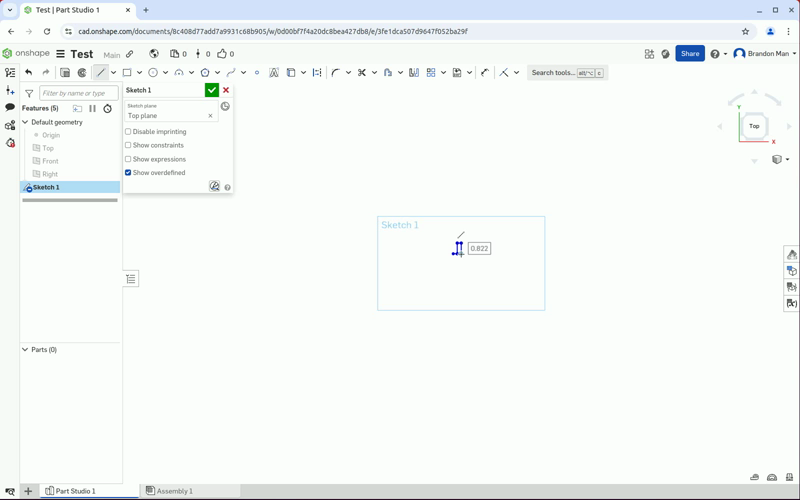
scroll(-6)
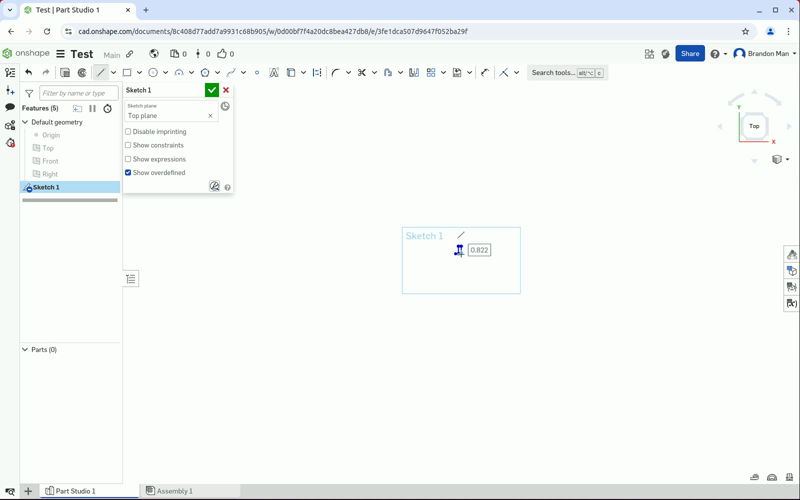
scroll(-6)
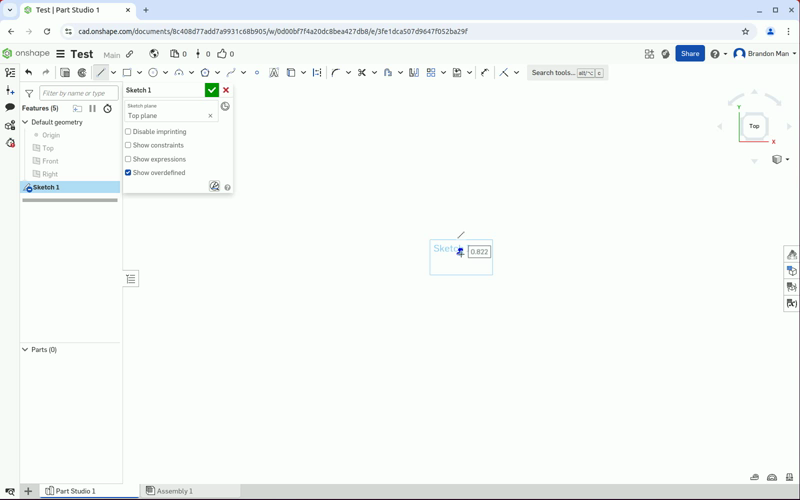
key_up(shift)
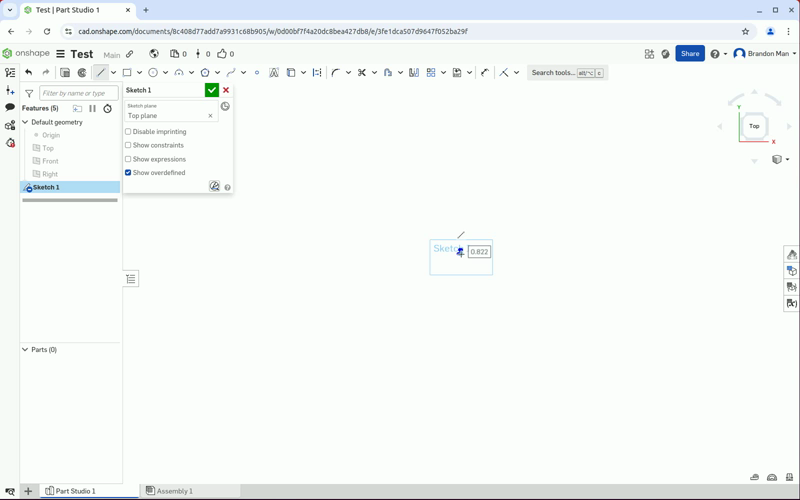
key_down(shift)
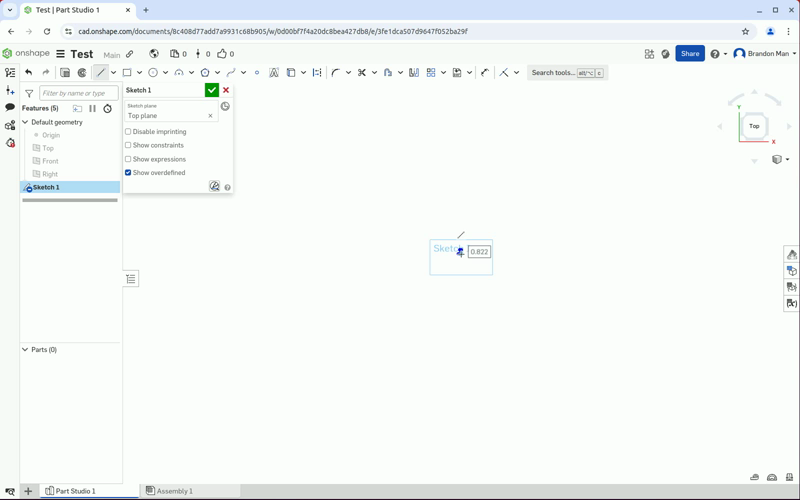
mouse_move(491, 253)
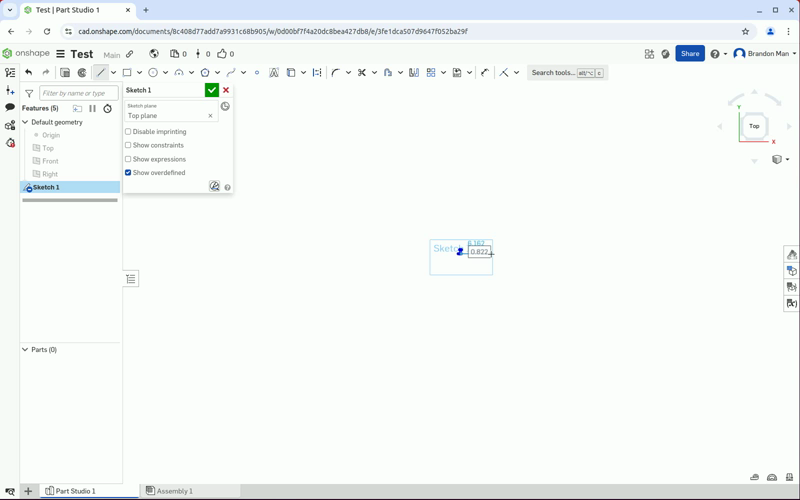
mouse_move(462, 253)
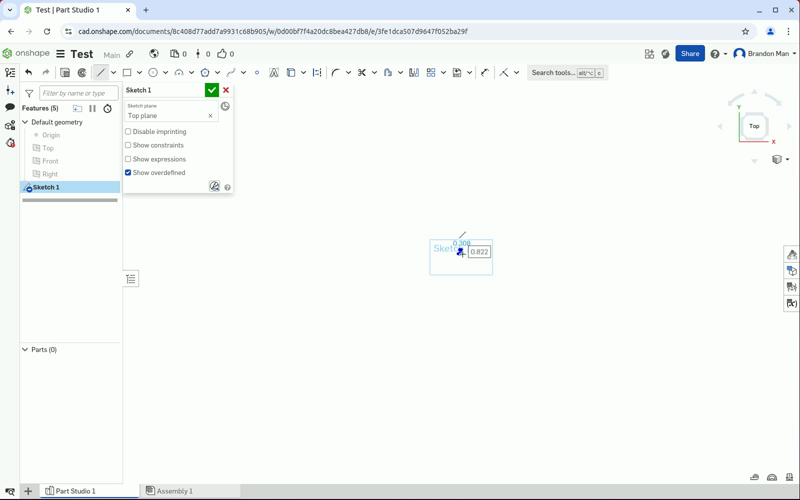
scroll(6)
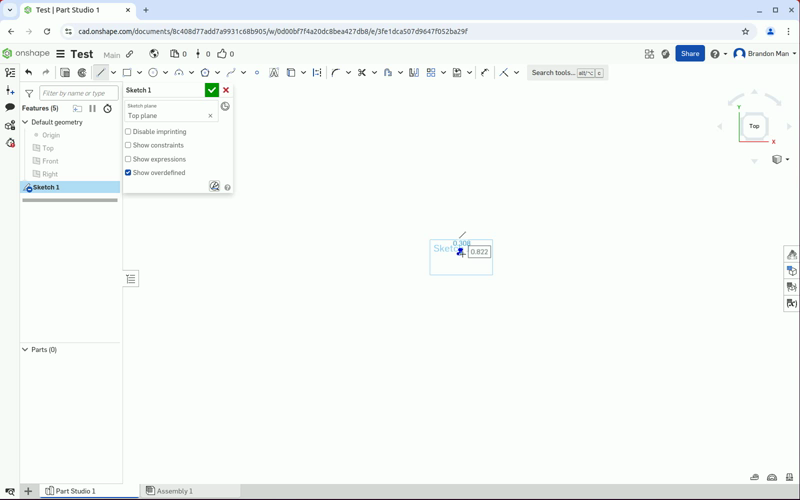
scroll(6)
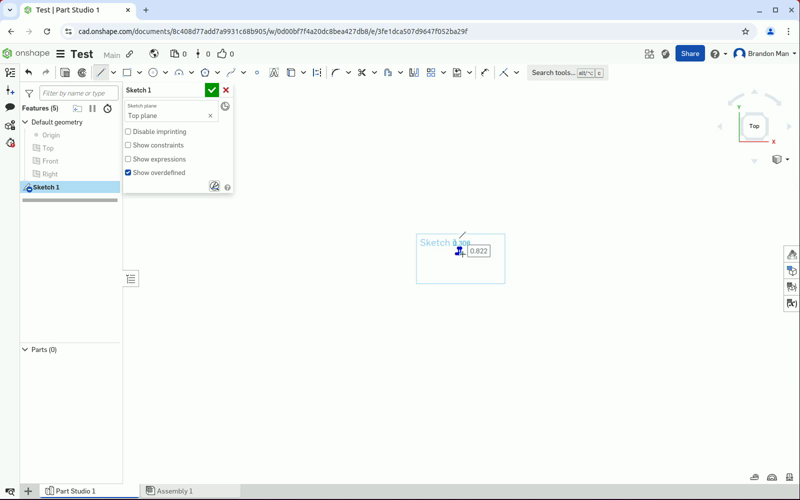
scroll(6)
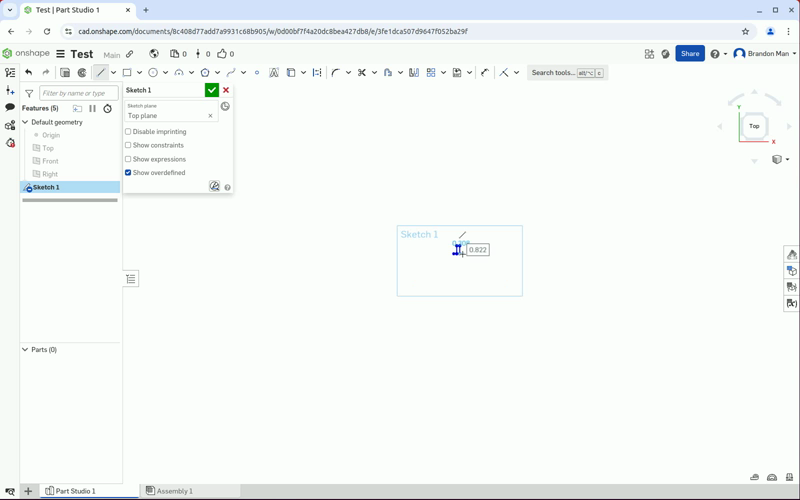
scroll(6)
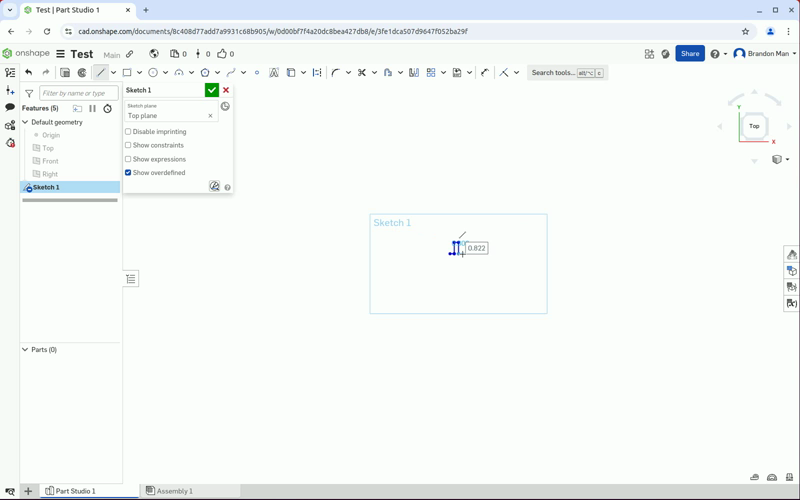
scroll(6)
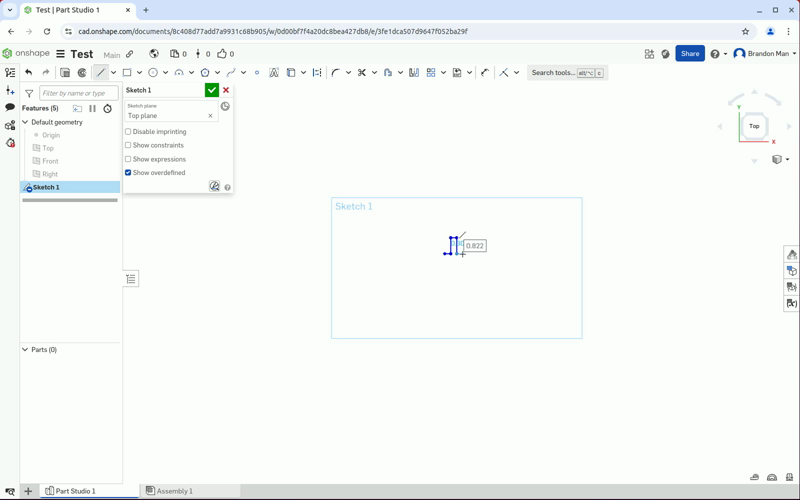
scroll(6)
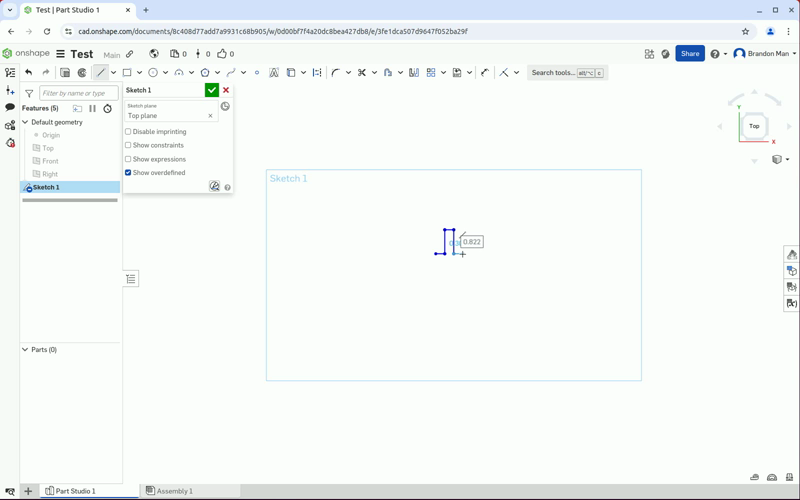
scroll(6)
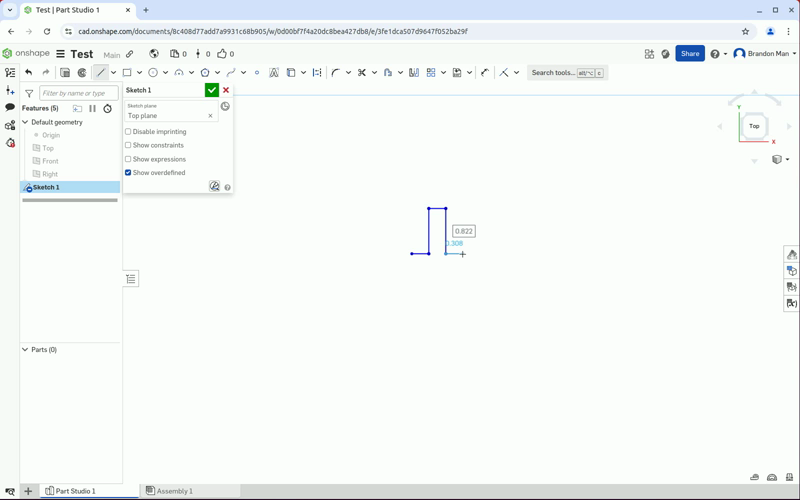
click(462, 253)
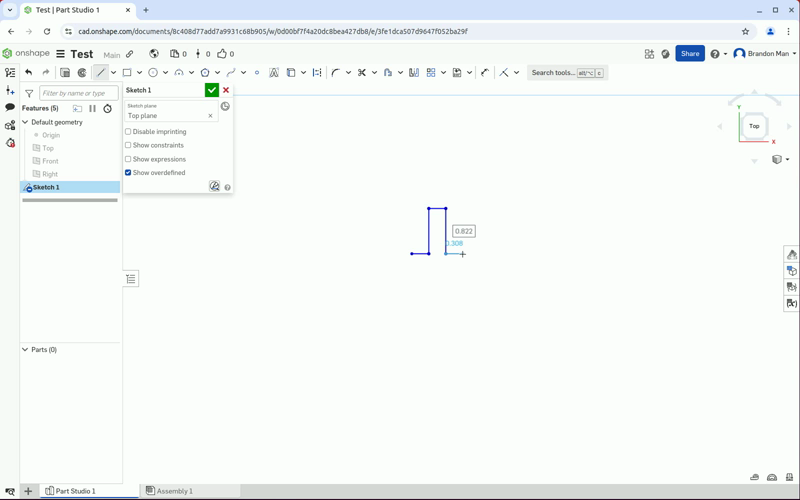
scroll(-6)
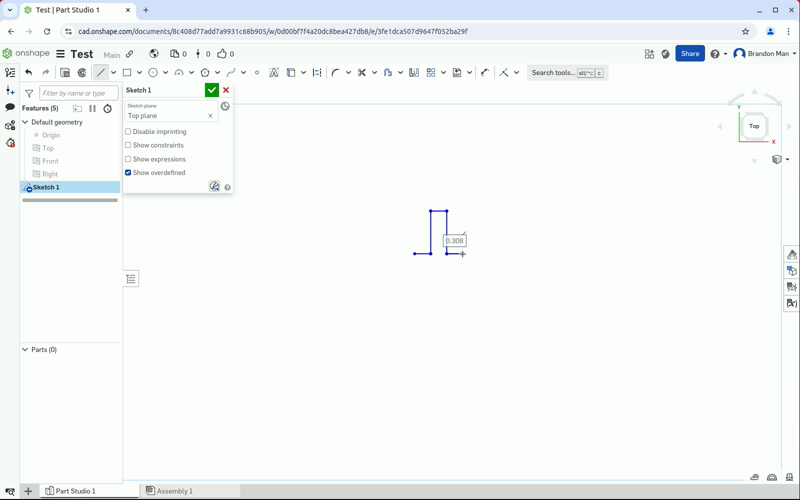
scroll(-6)
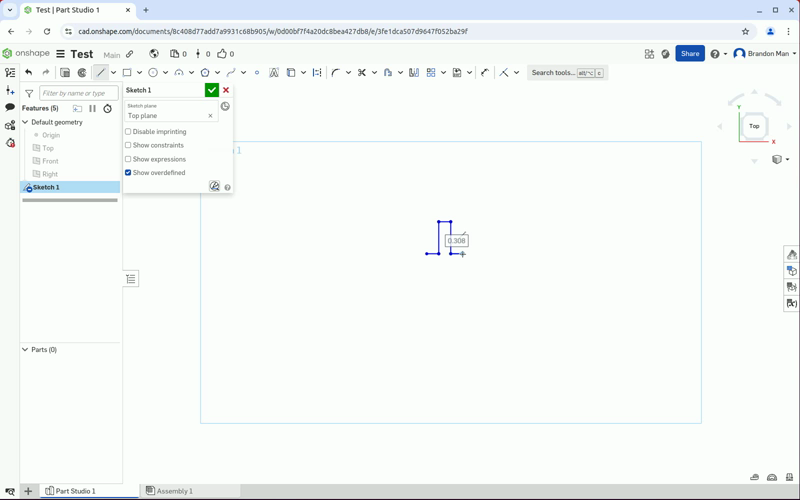
scroll(-6)
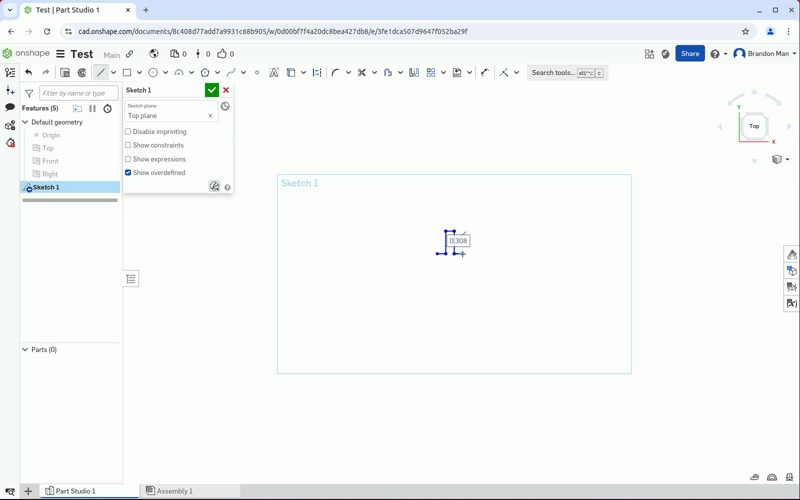
scroll(-6)
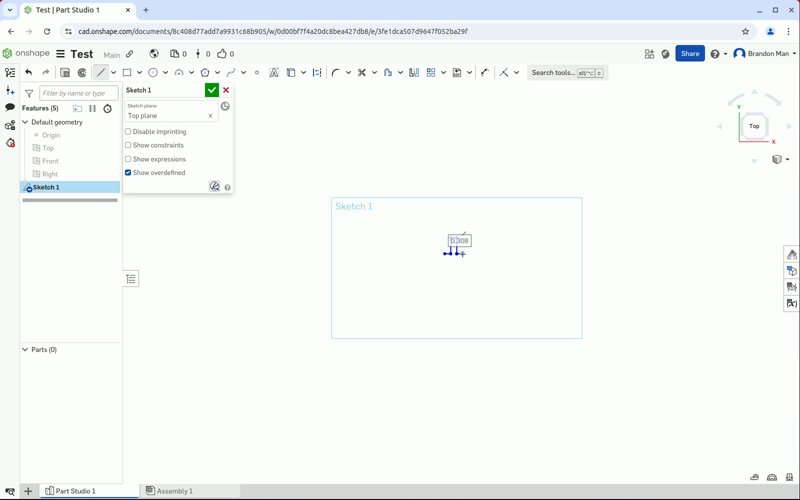
scroll(-6)
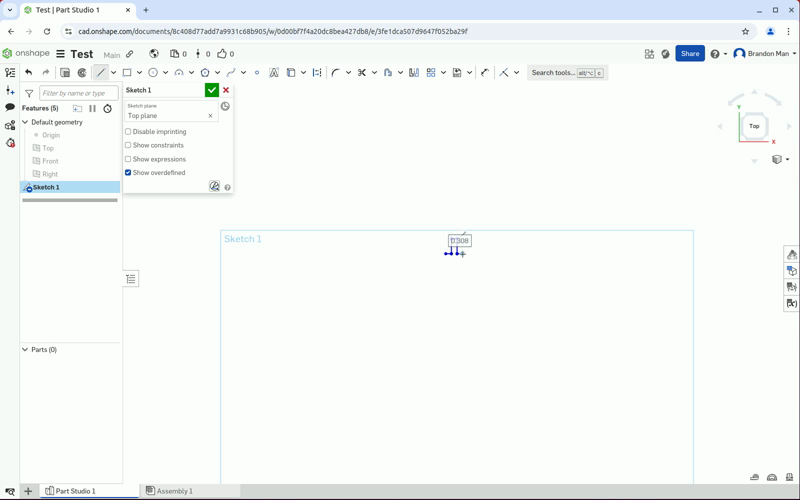
scroll(-6)
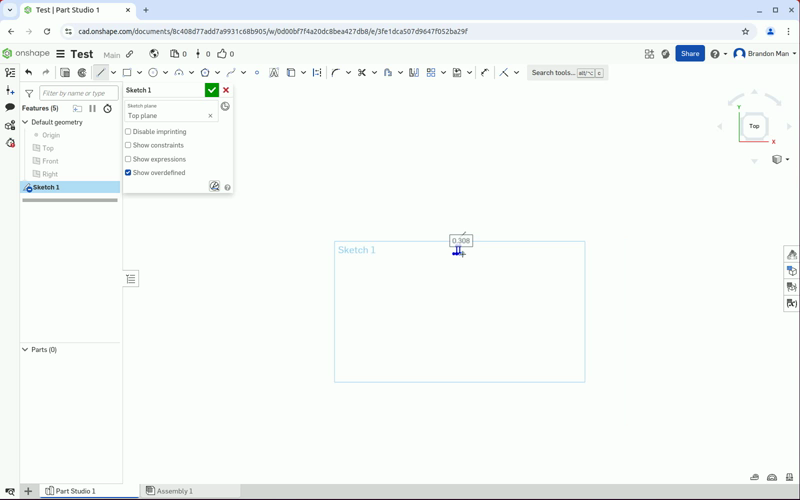
scroll(-6)
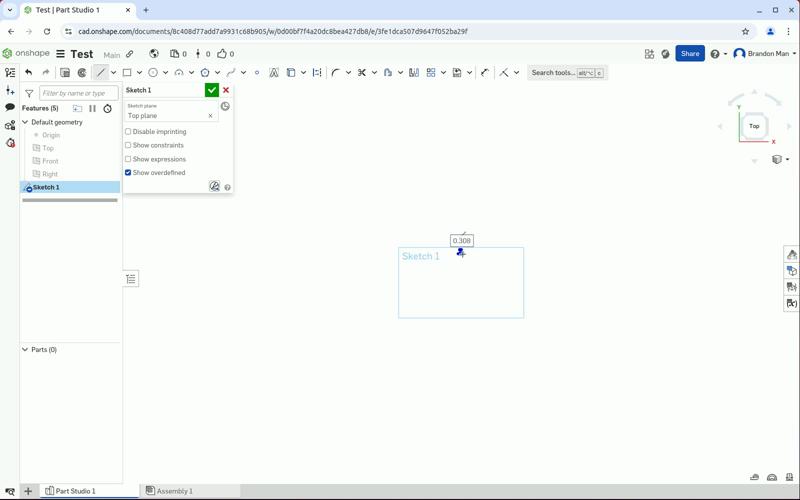
key_up(shift)
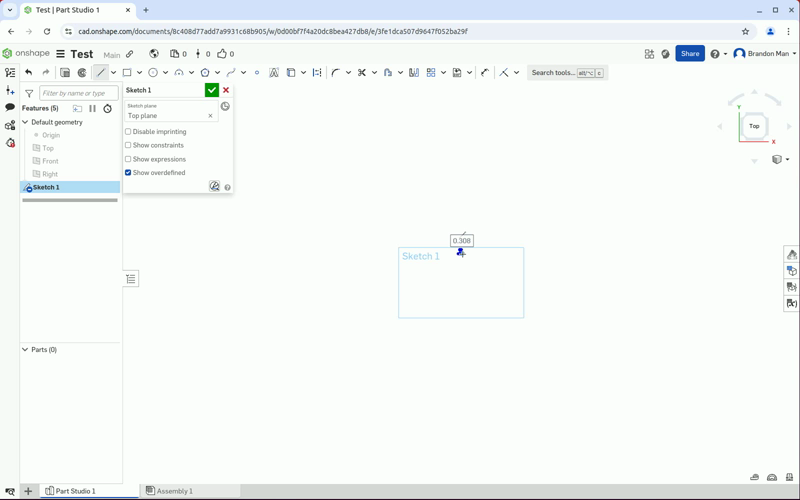
key_down(shift)
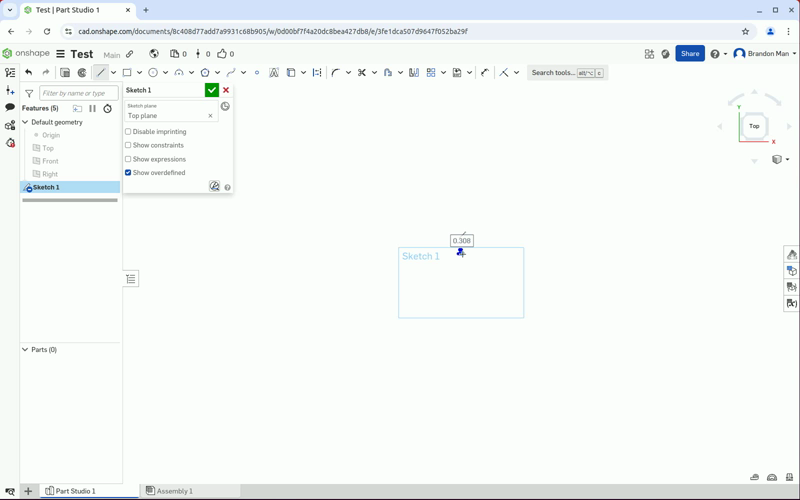
mouse_move(492, 253)
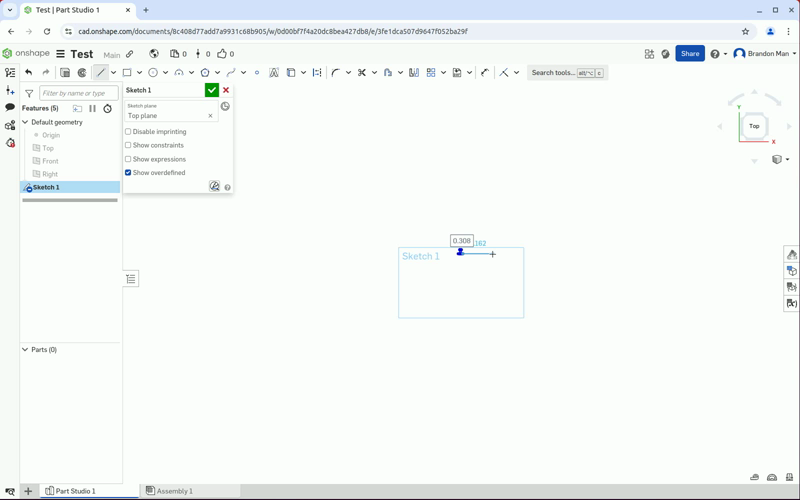
mouse_move(462, 247)
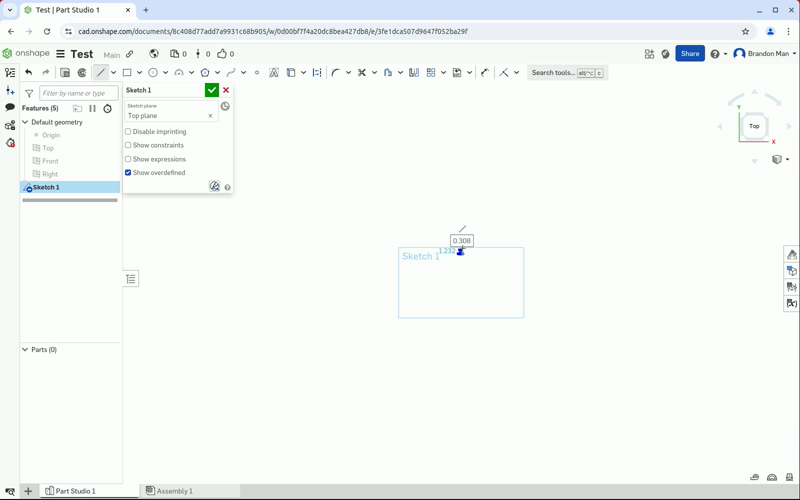
scroll(6)
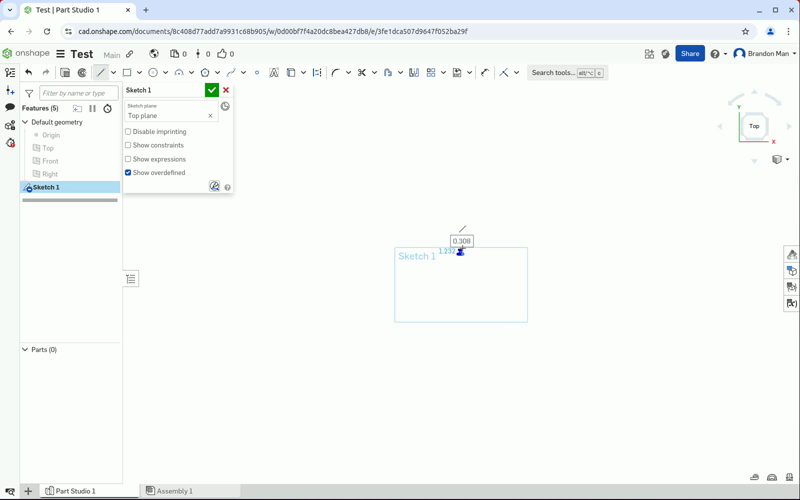
scroll(6)
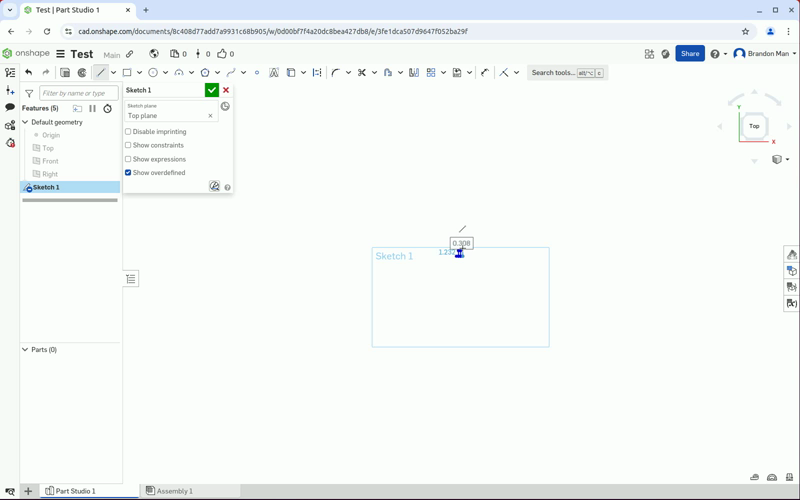
scroll(6)
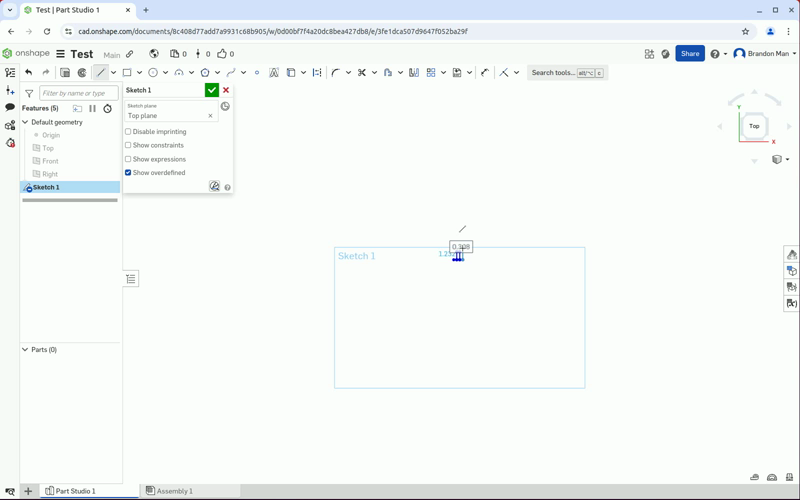
scroll(6)
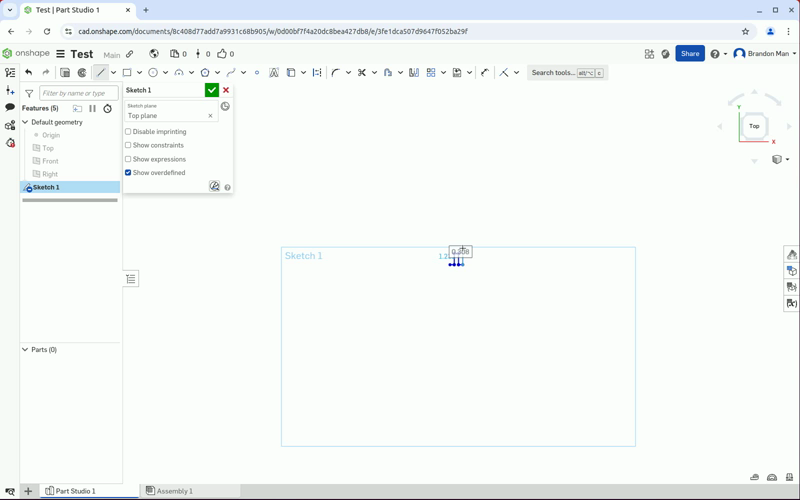
scroll(6)
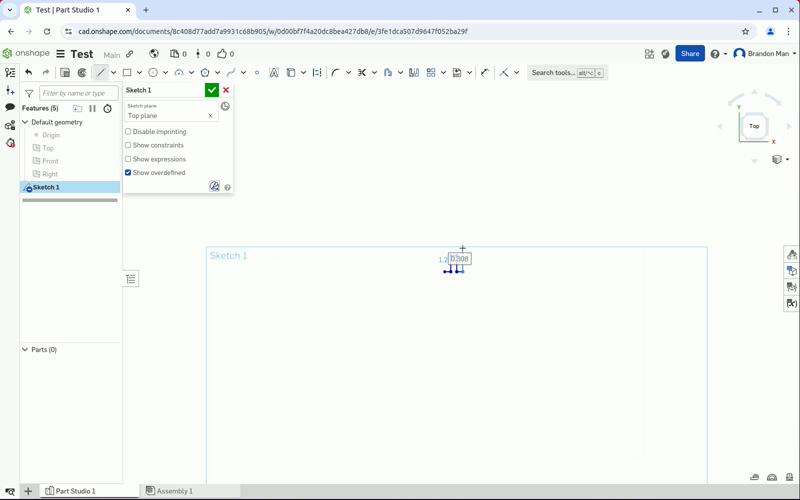
scroll(6)
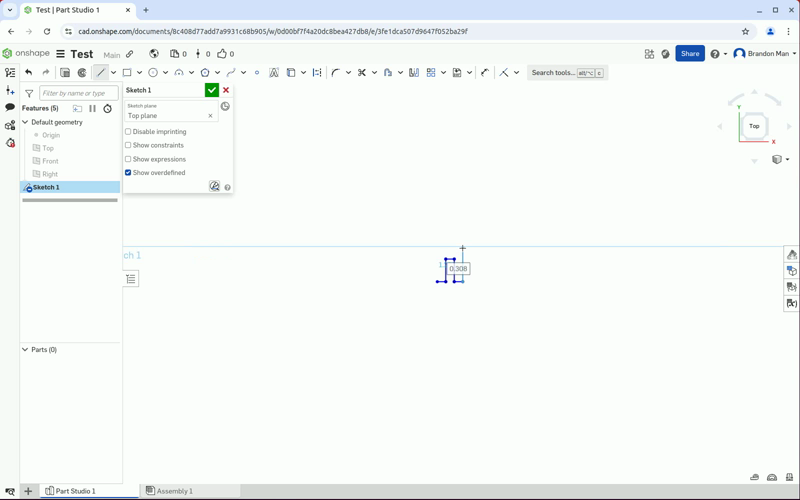
scroll(6)
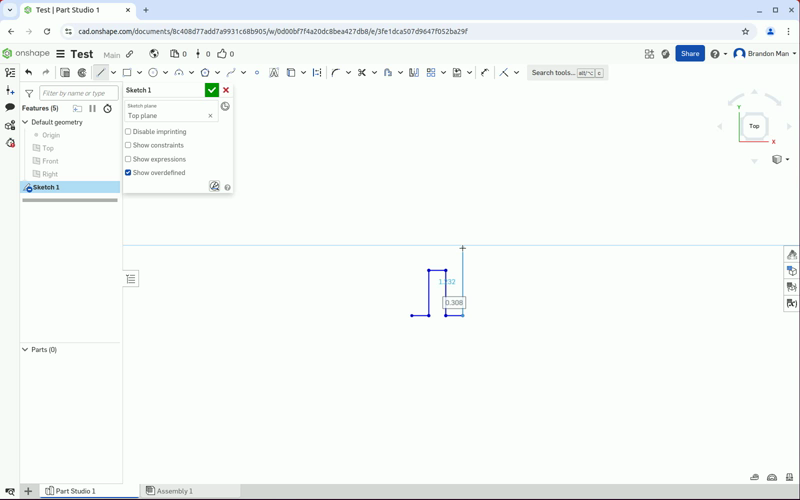
click(462, 247)
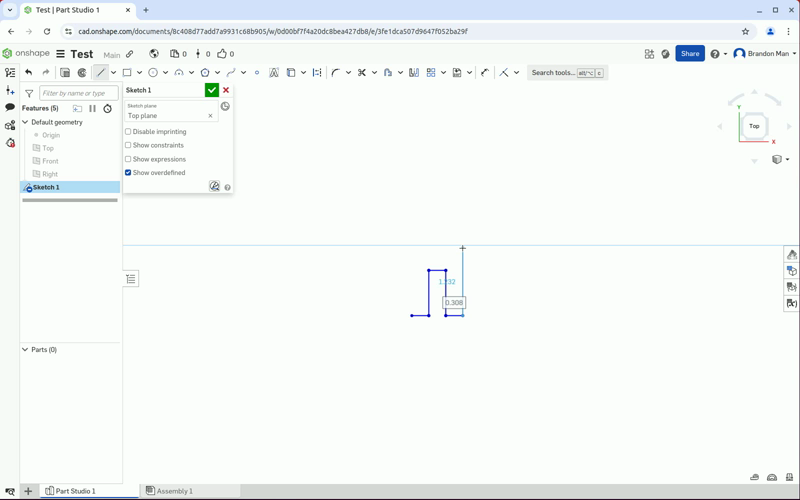
scroll(-6)
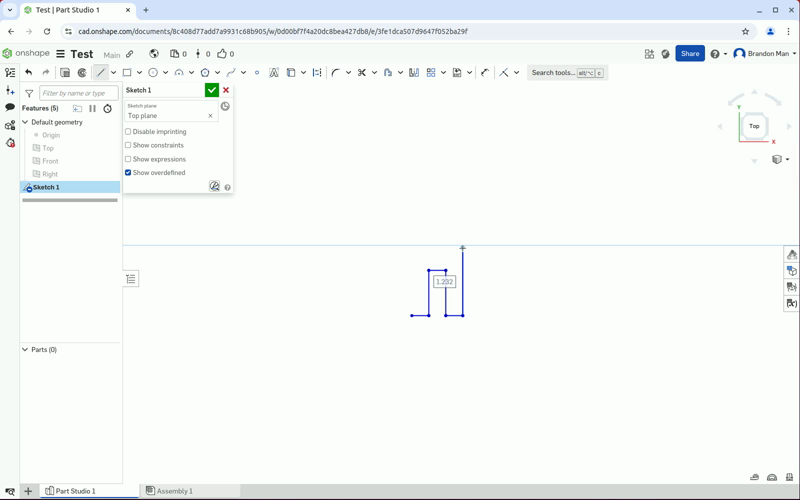
scroll(-6)
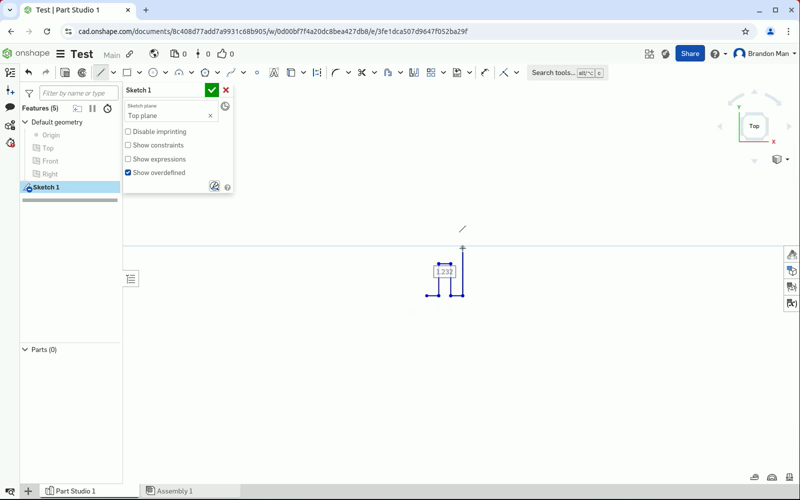
scroll(-6)
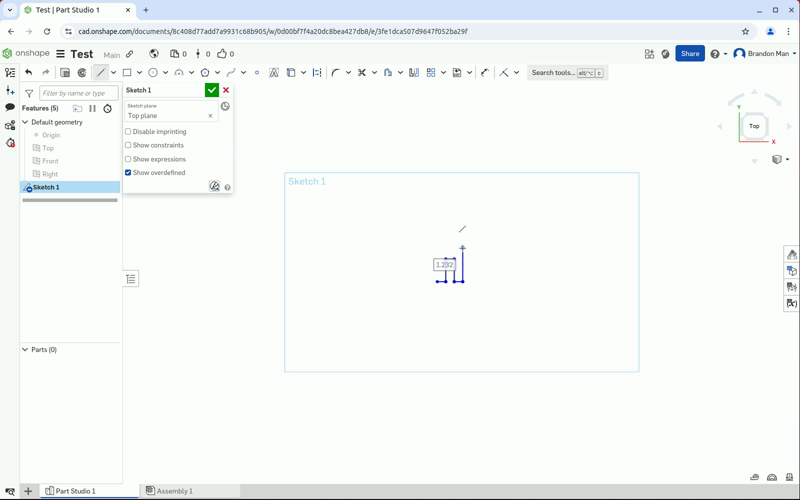
scroll(-6)
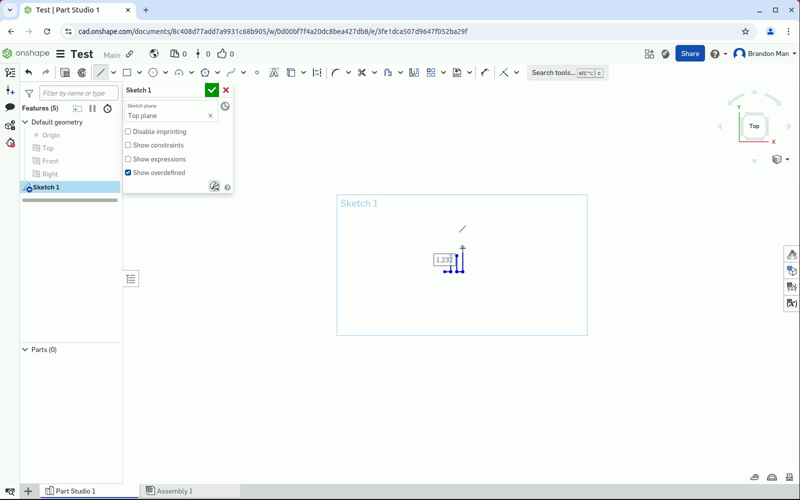
scroll(-6)
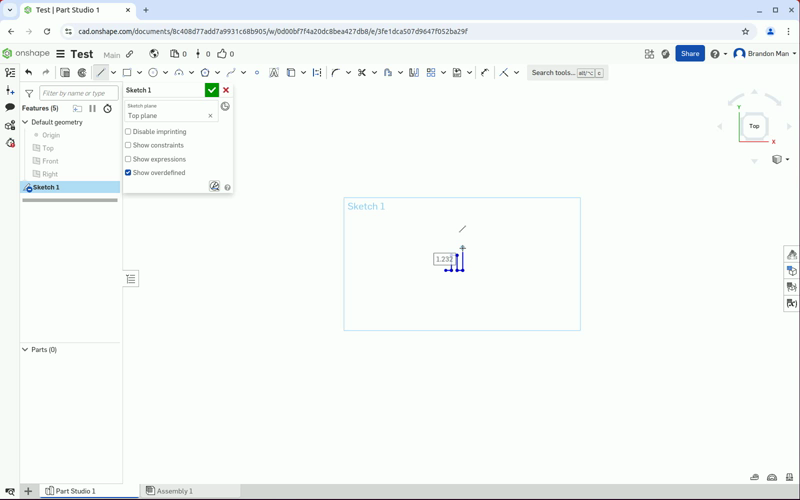
scroll(-6)
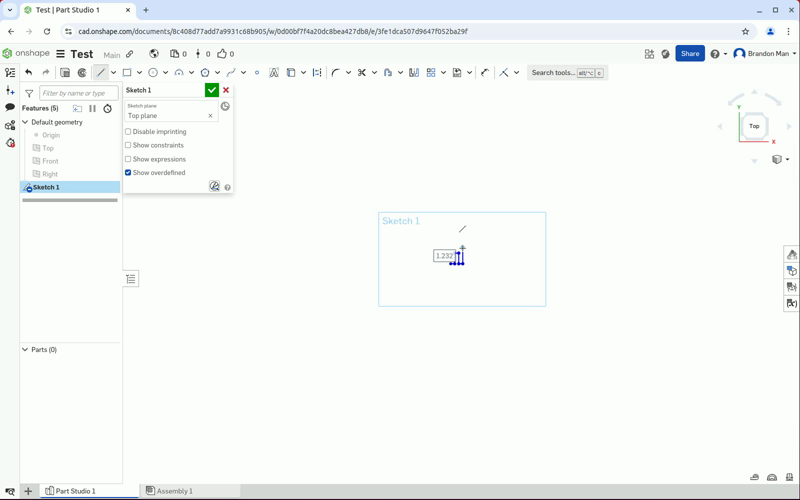
scroll(-6)
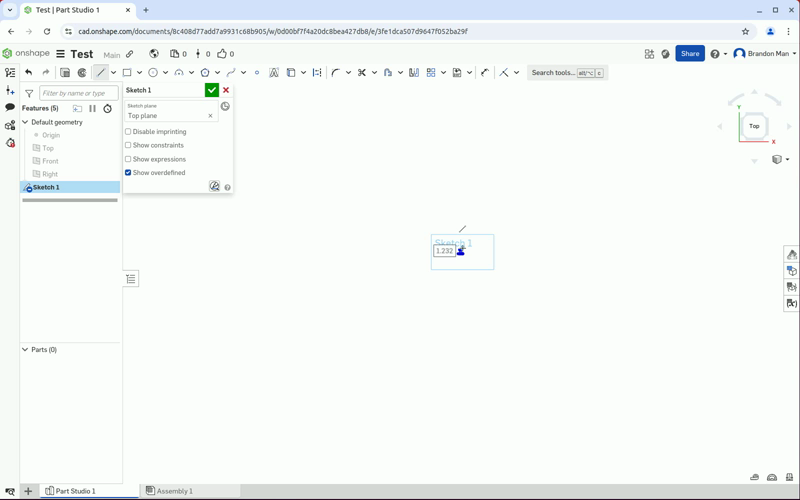
key_up(shift)
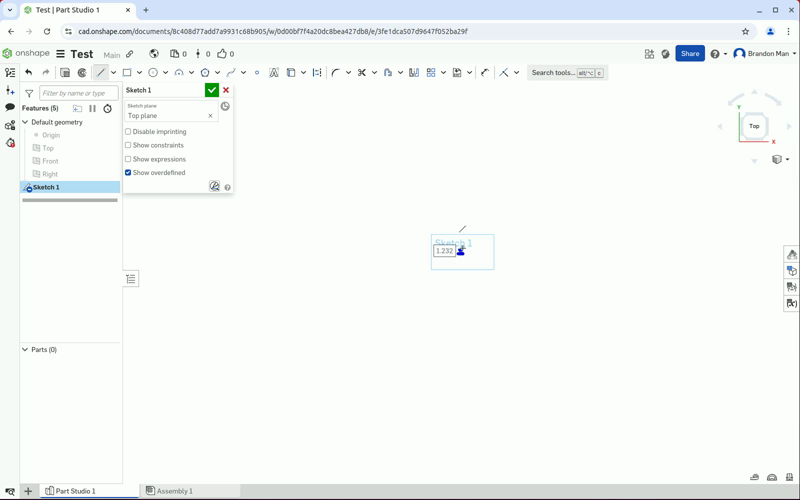
key_down(shift)
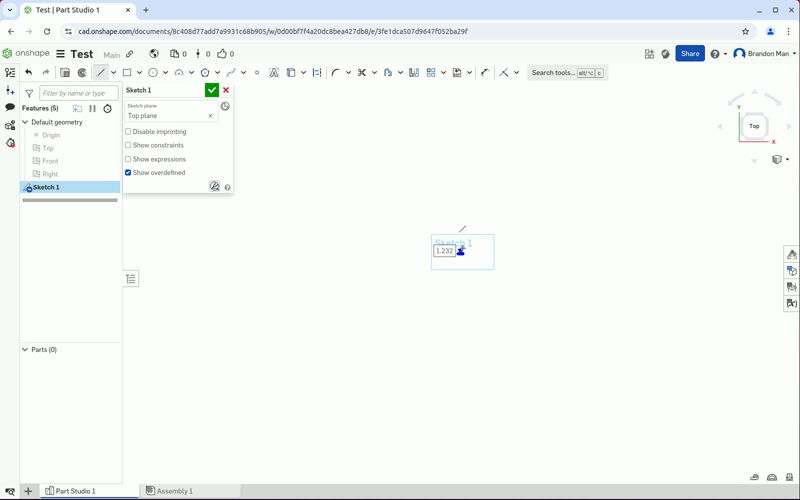
mouse_move(492, 247)
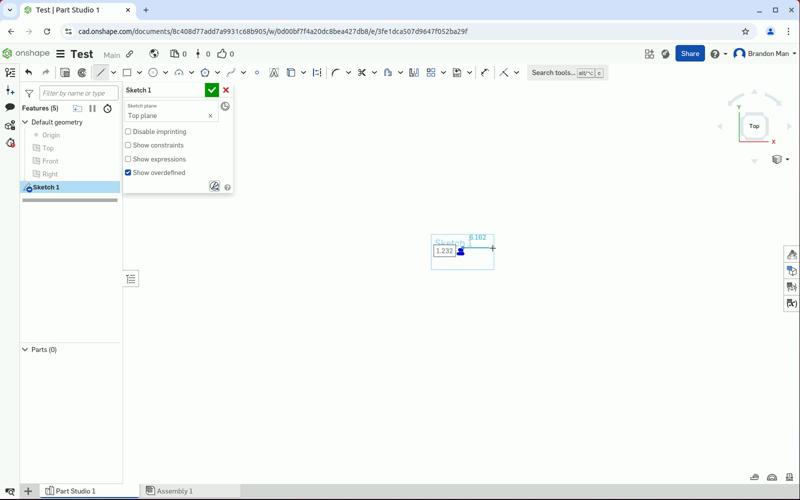
mouse_move(458, 247)
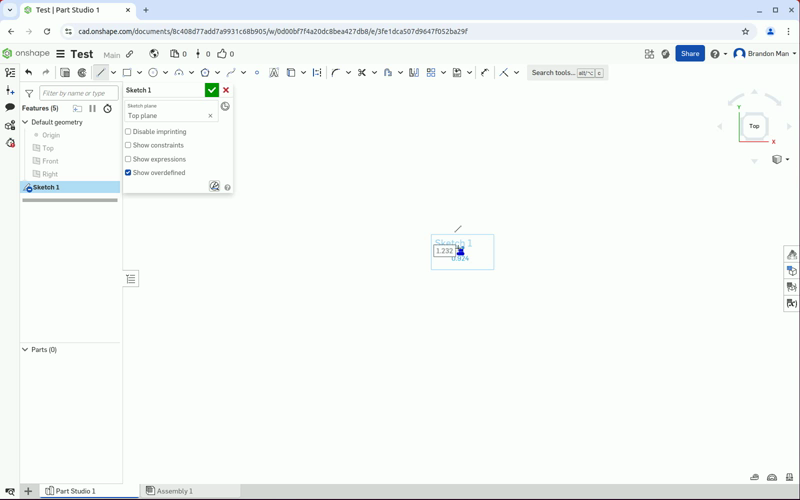
scroll(6)
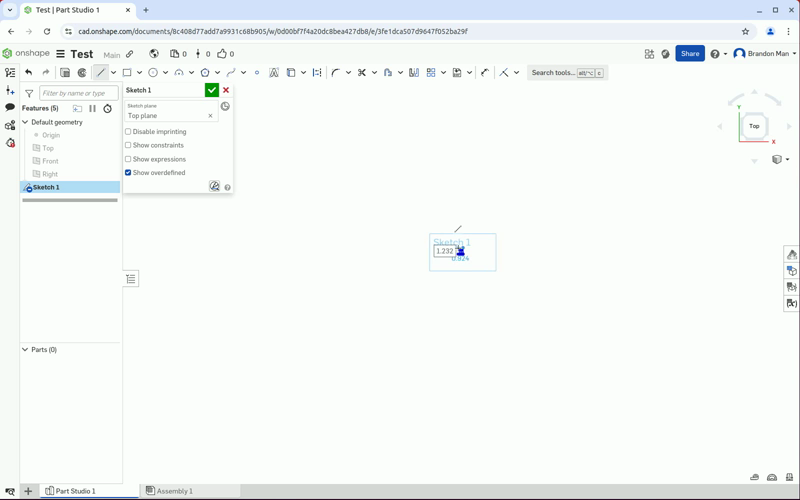
scroll(6)
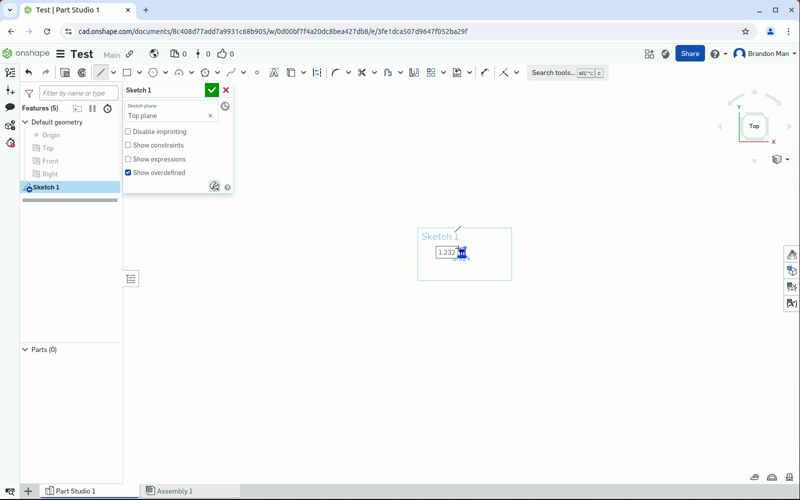
scroll(6)
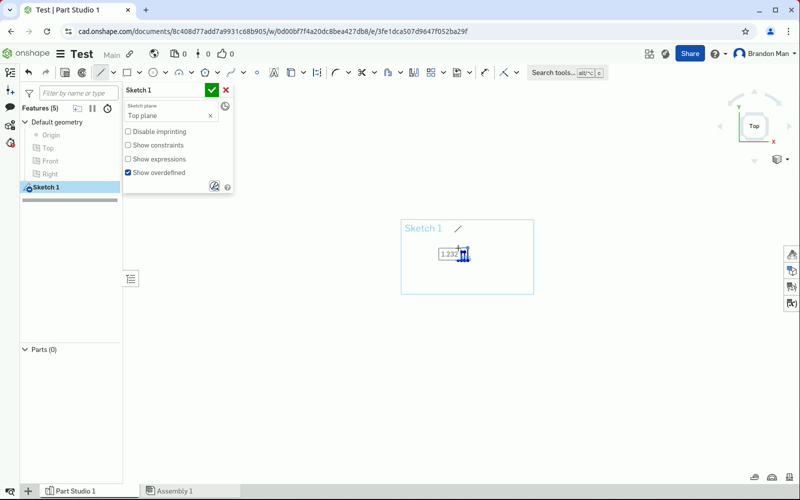
scroll(6)
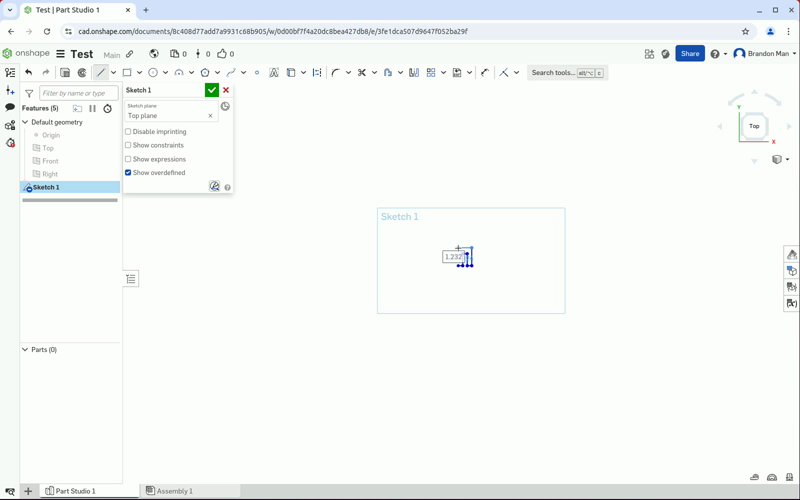
scroll(6)
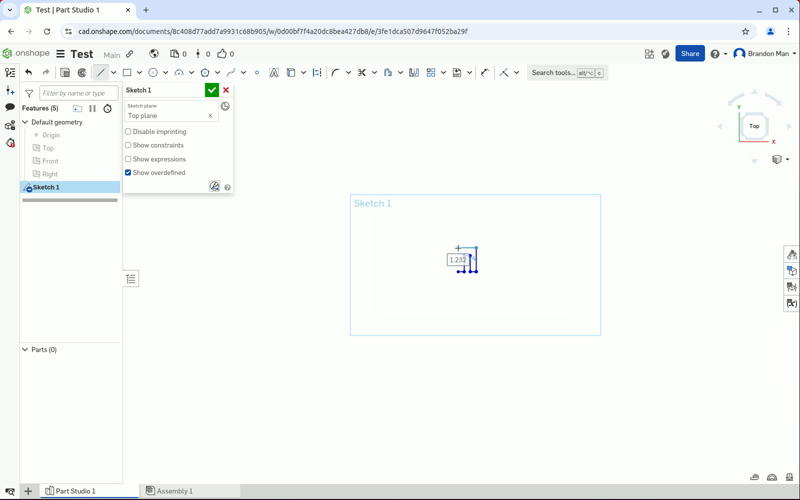
scroll(6)
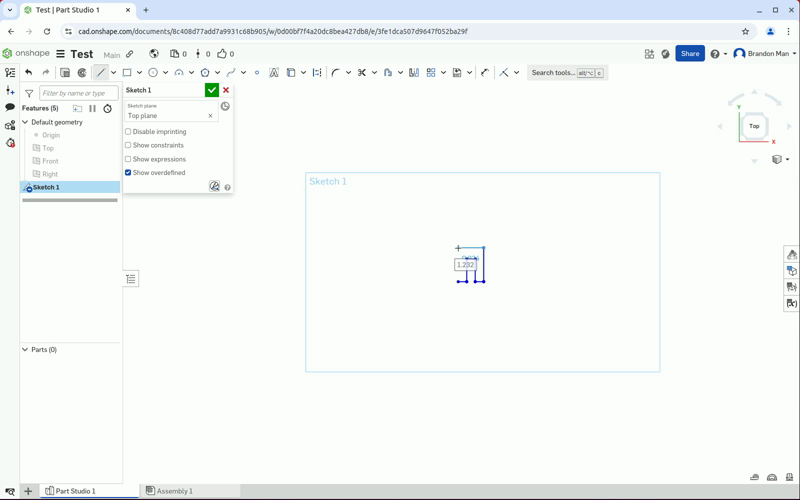
scroll(6)
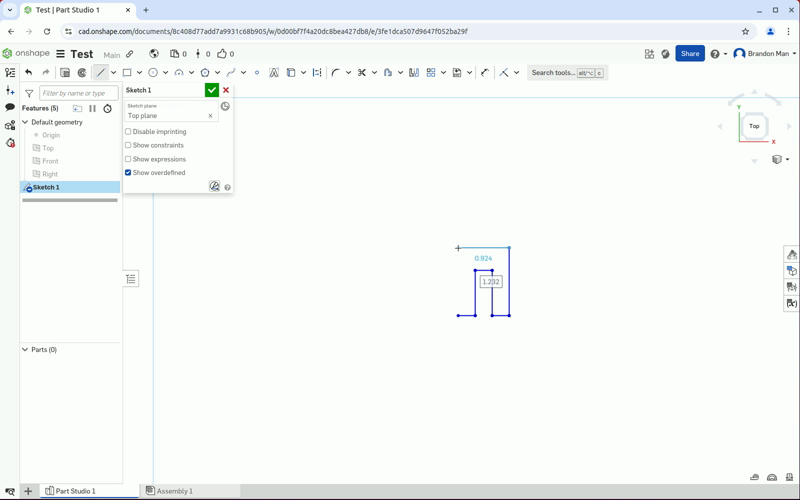
click(458, 247)
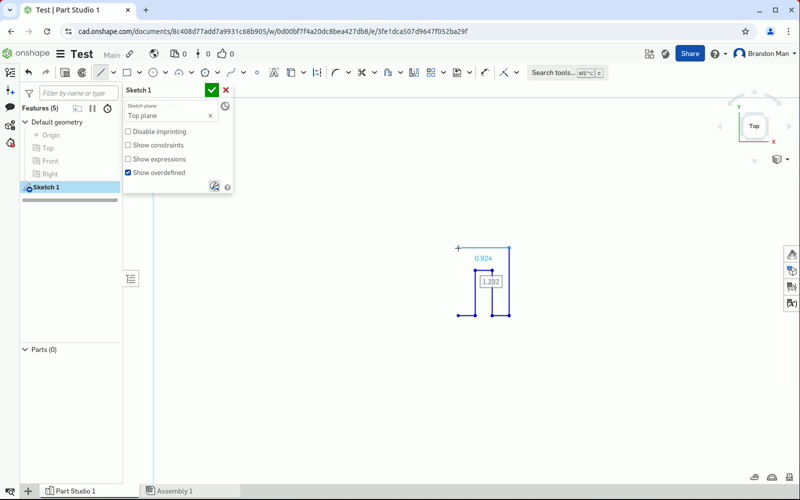
scroll(-6)
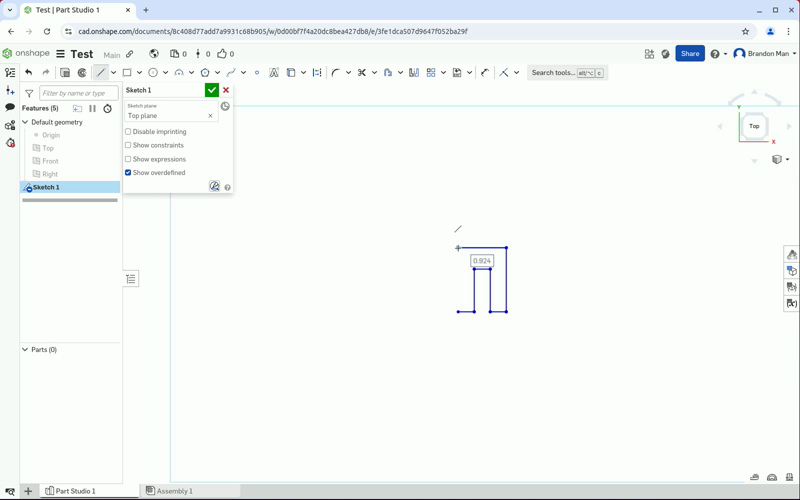
scroll(-6)
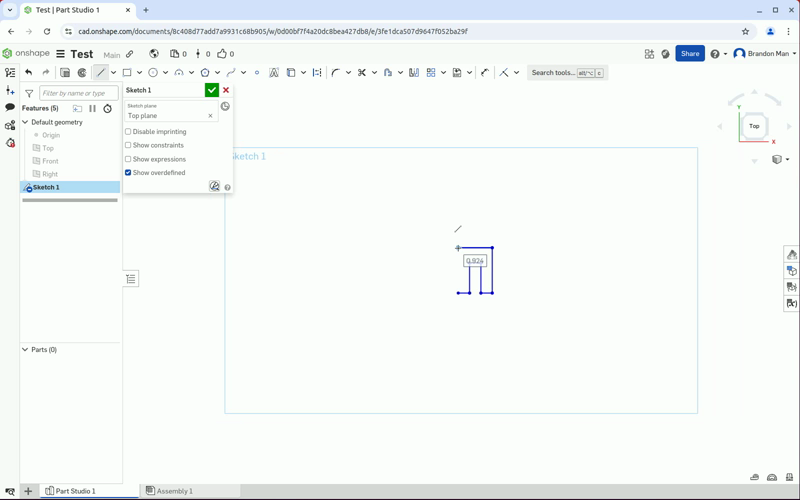
scroll(-6)
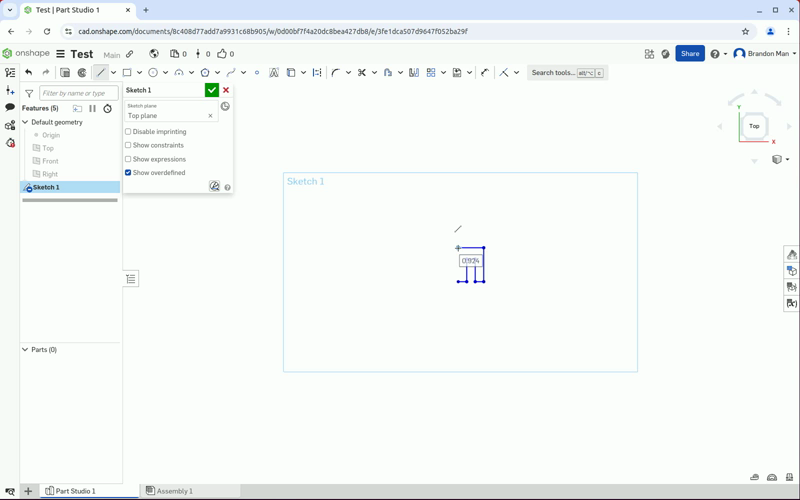
scroll(-6)
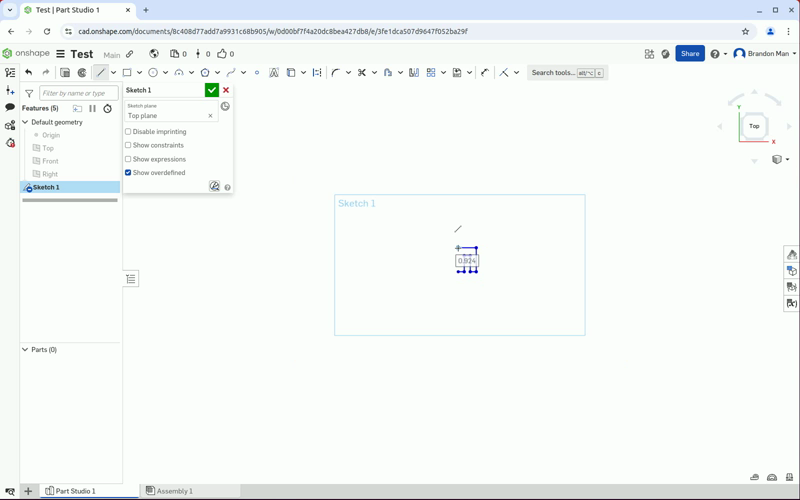
scroll(-6)
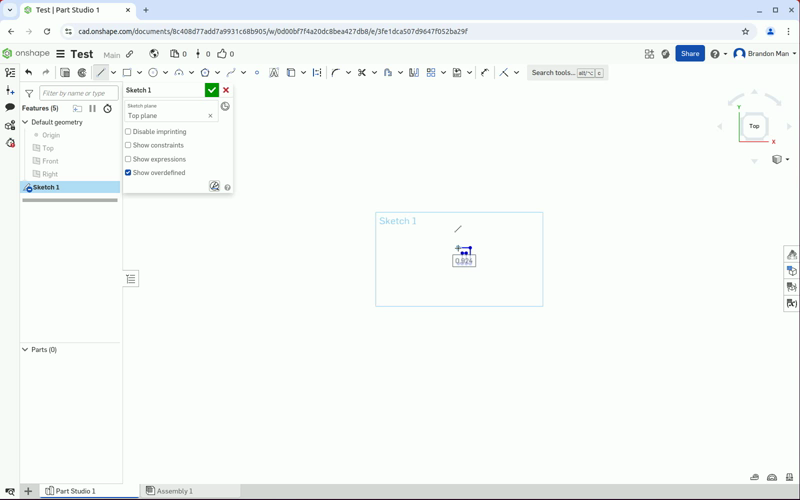
scroll(-6)
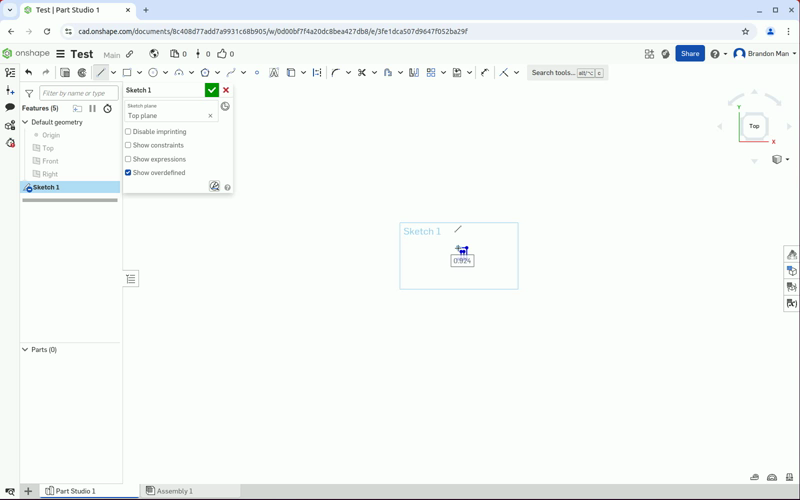
scroll(-6)
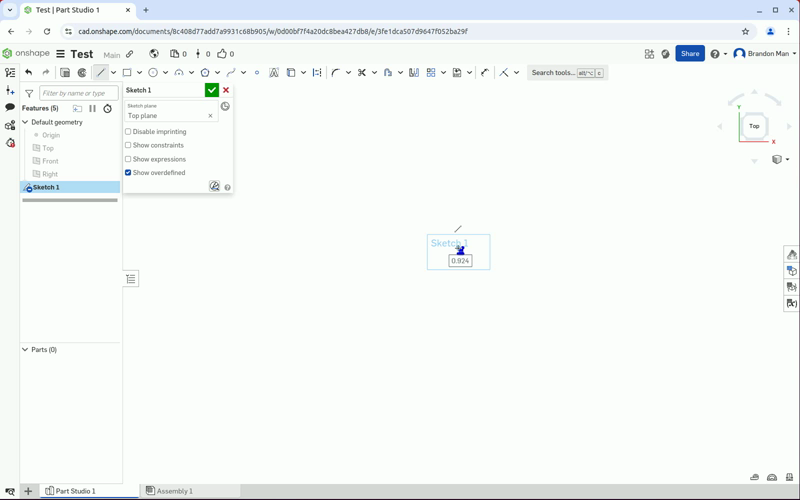
key_up(shift)
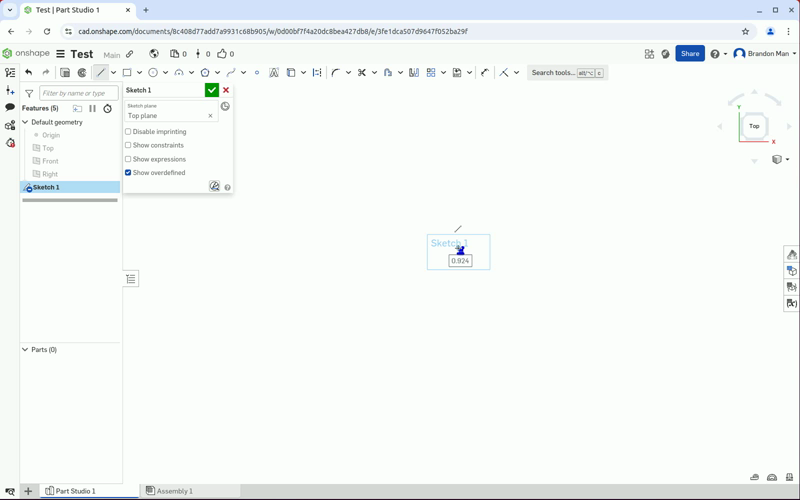
mouse_move(488, 247)
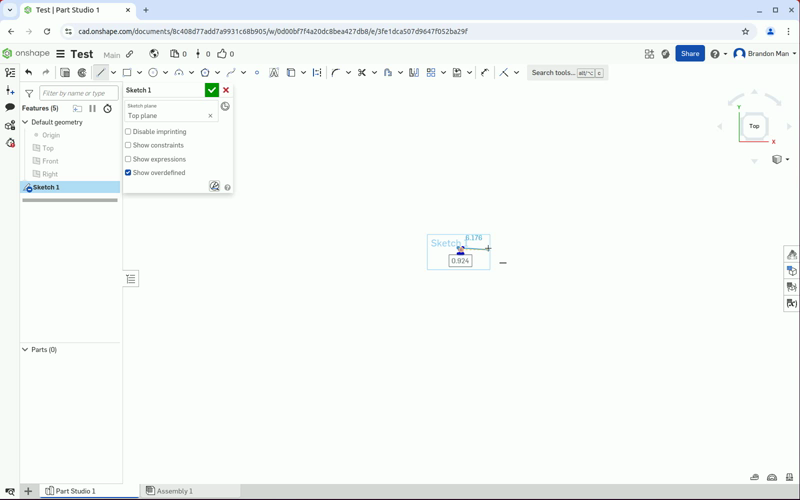
key_down(shift)
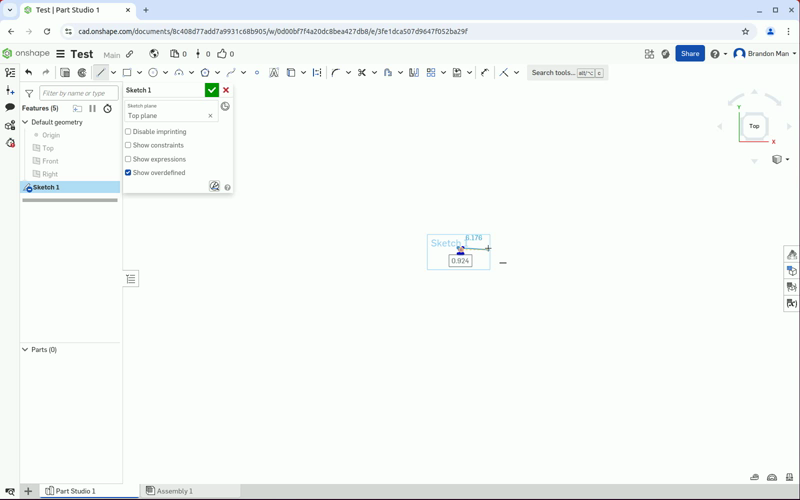
mouse_move(458, 253)
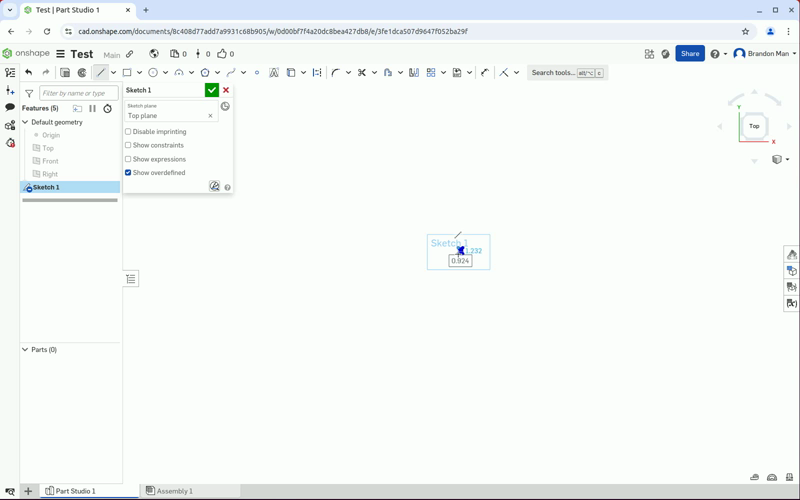
scroll(6)
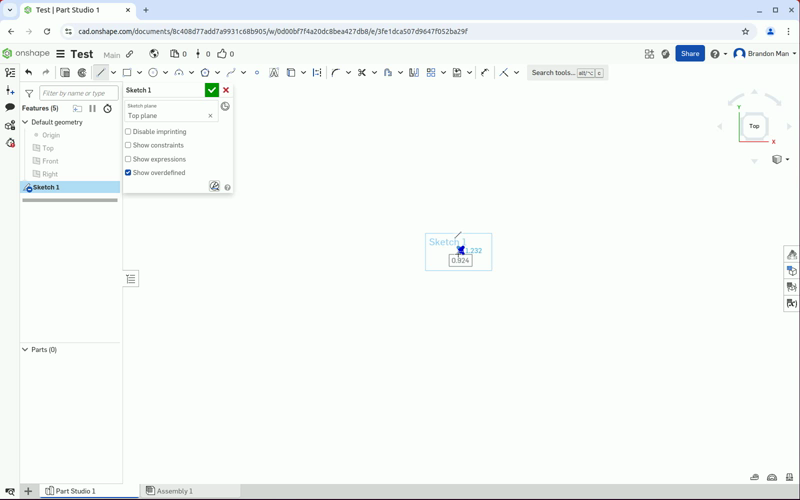
scroll(6)
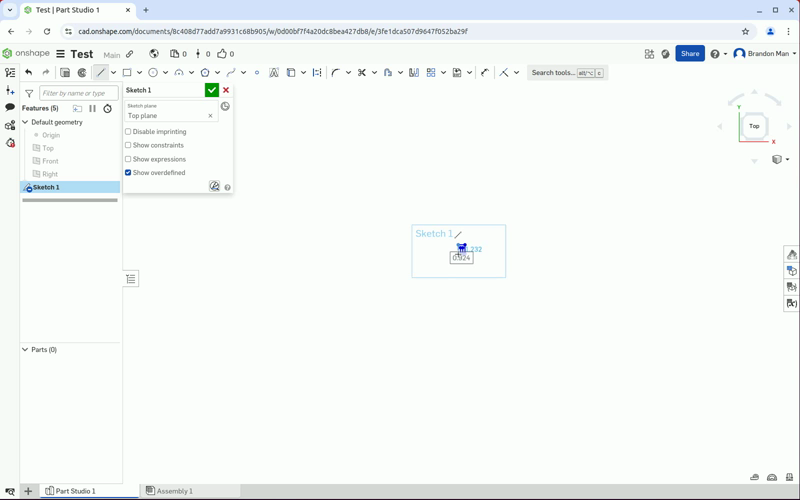
scroll(6)
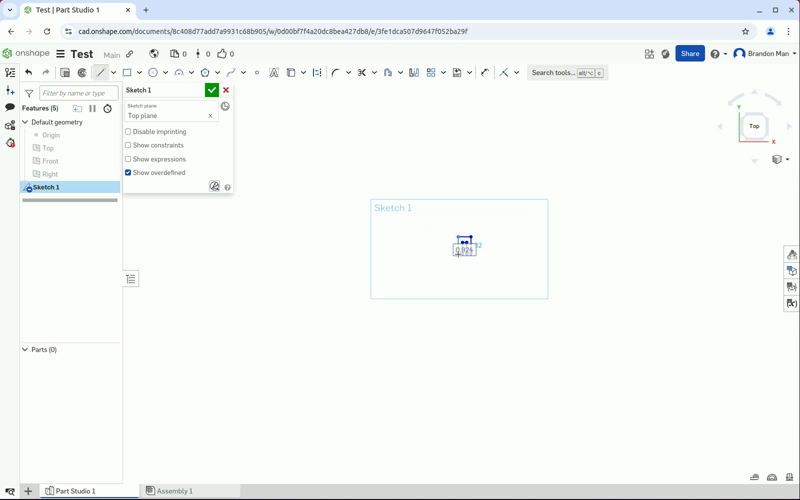
scroll(6)
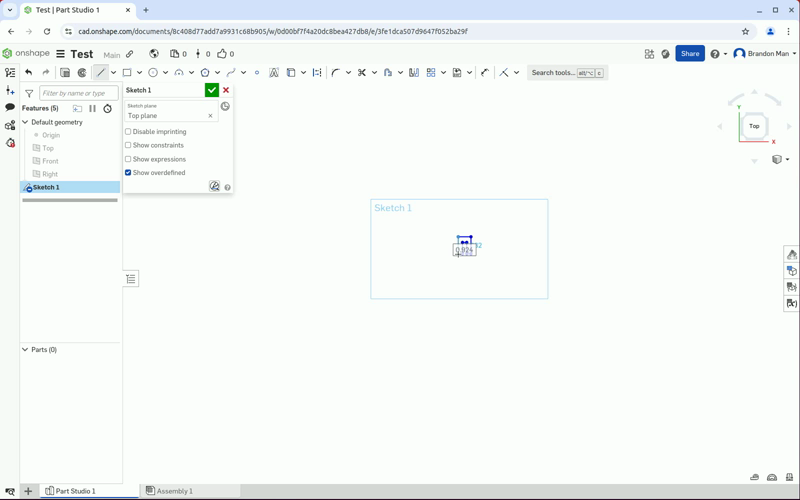
scroll(6)
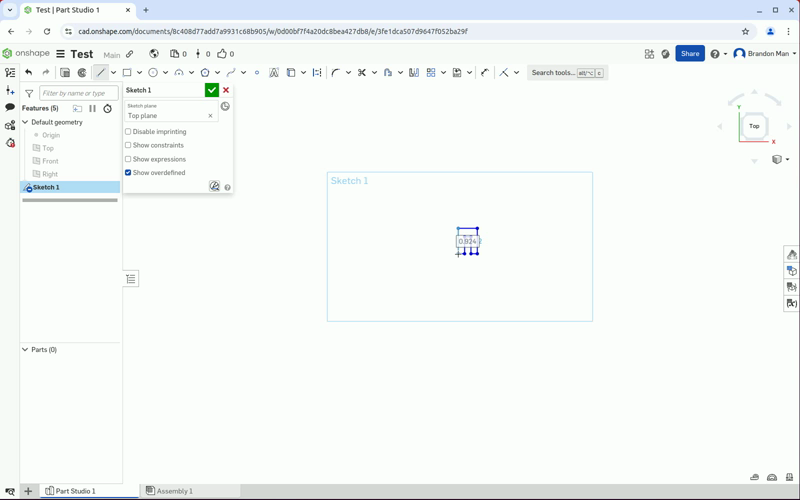
scroll(6)
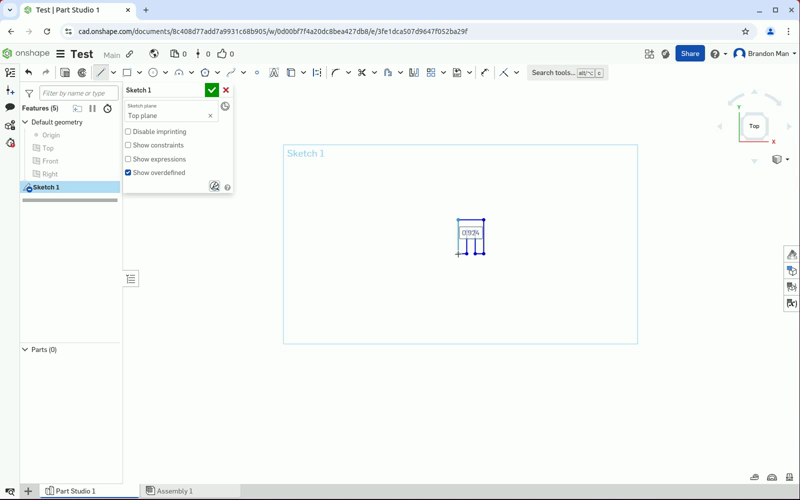
scroll(6)
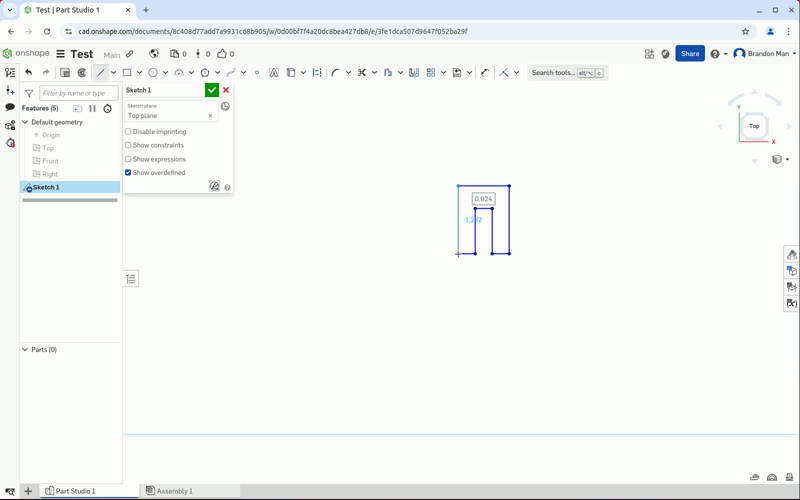
key_up(shift)
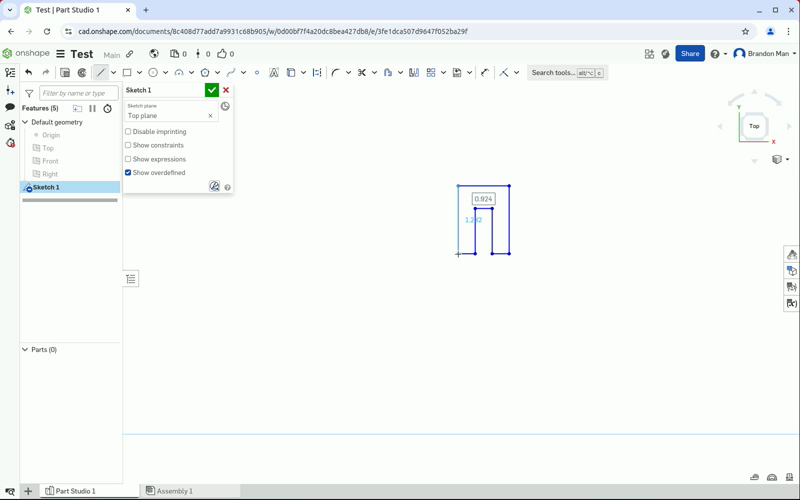
click(458, 253)
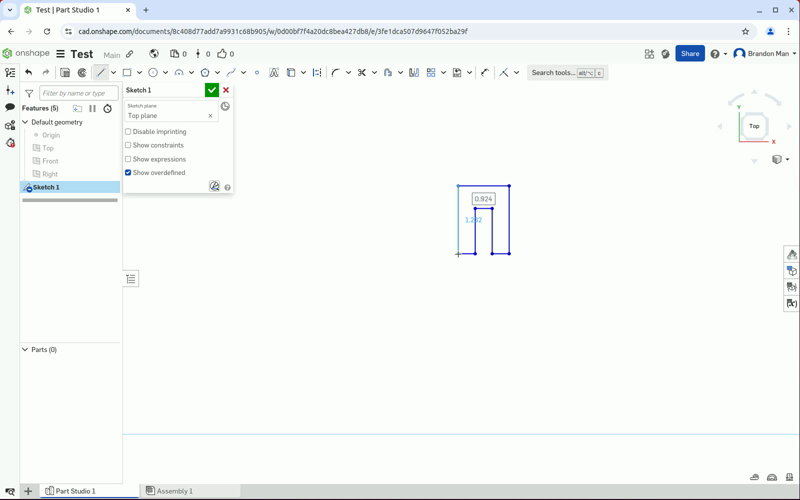
scroll(-6)
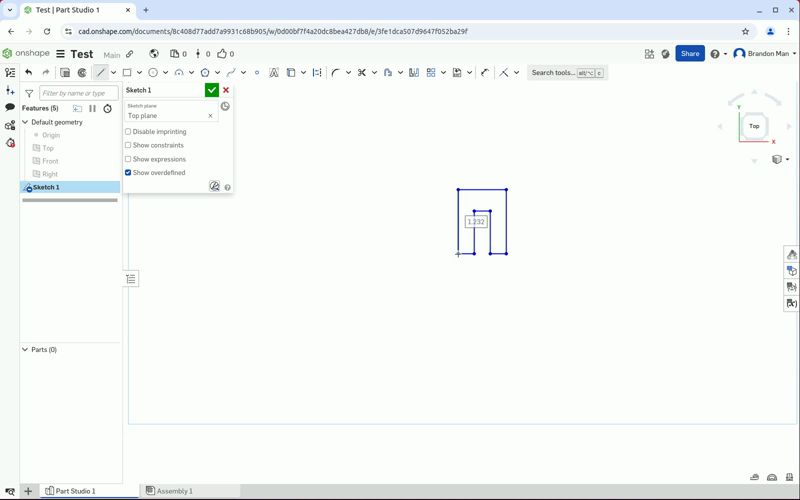
scroll(-6)
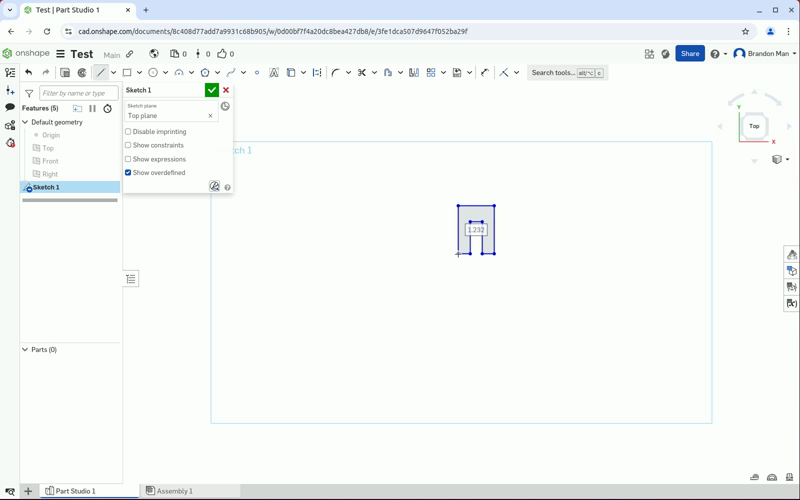
scroll(-6)
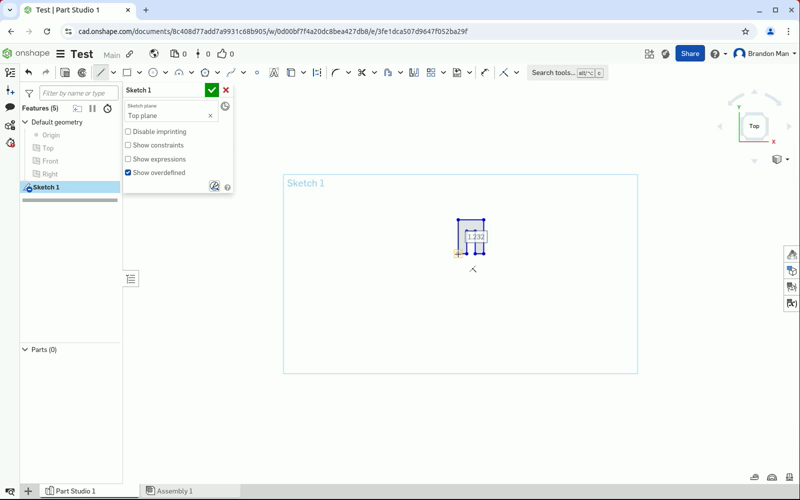
scroll(-6)
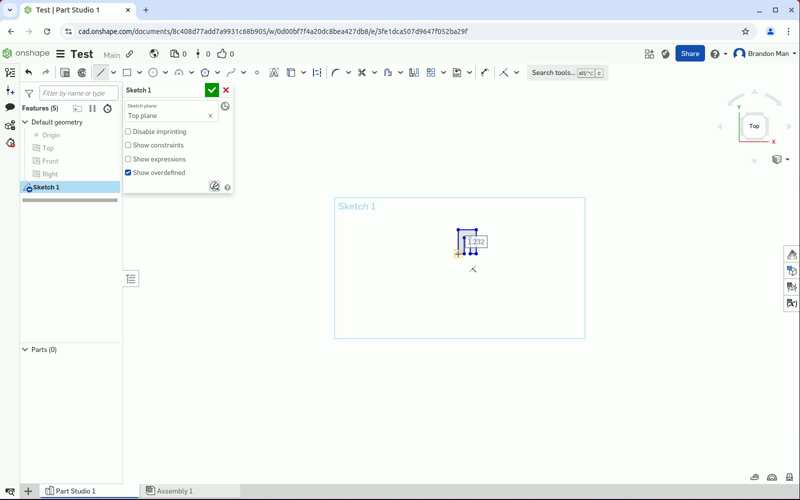
scroll(-6)
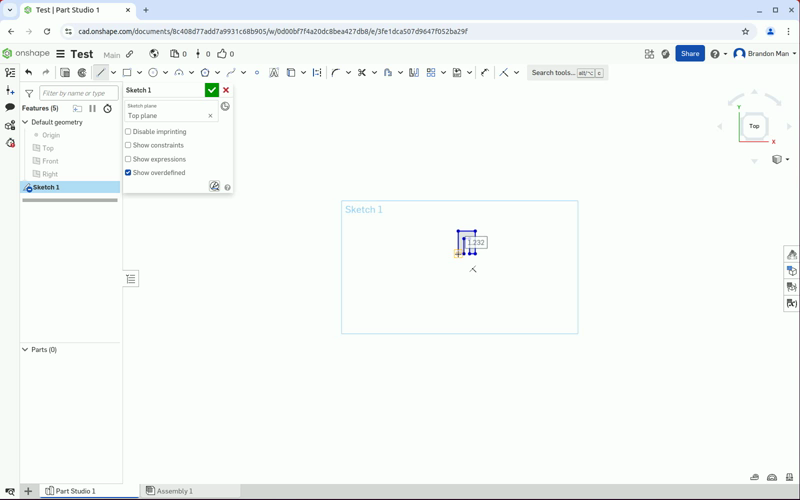
scroll(-6)
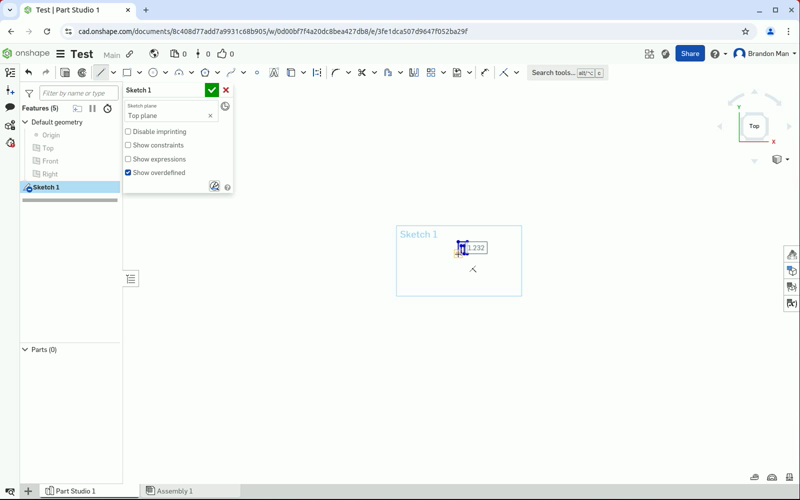
scroll(-6)
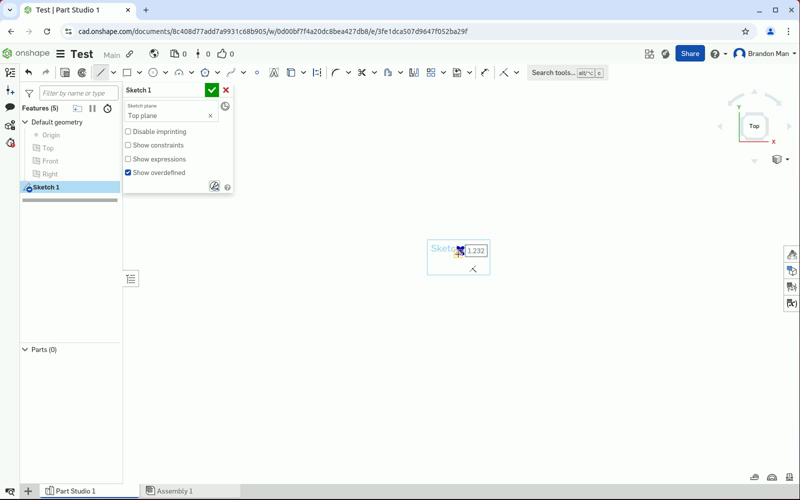
key(esc)
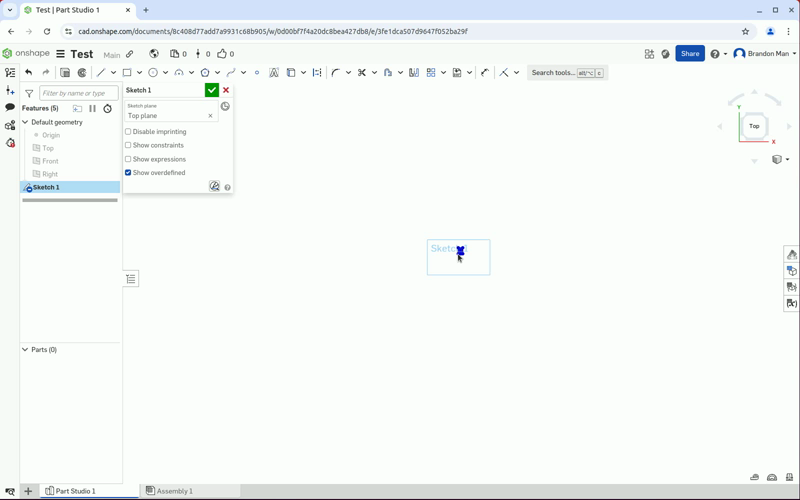
mouse_move(462, 249)
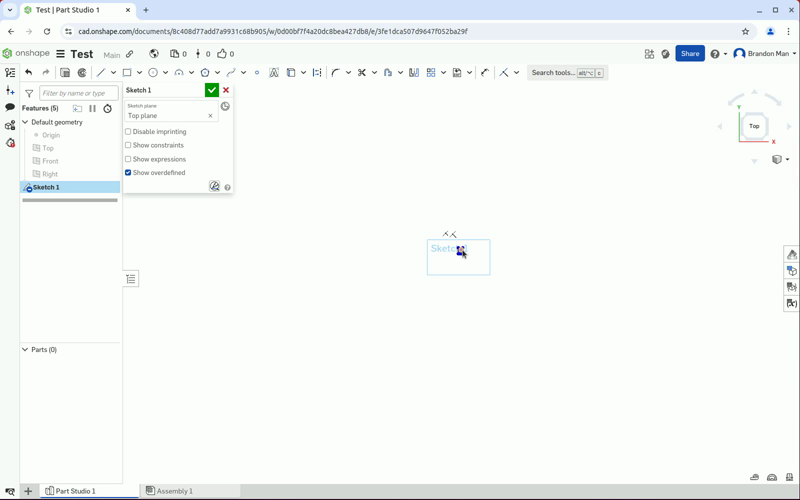
scroll(6)
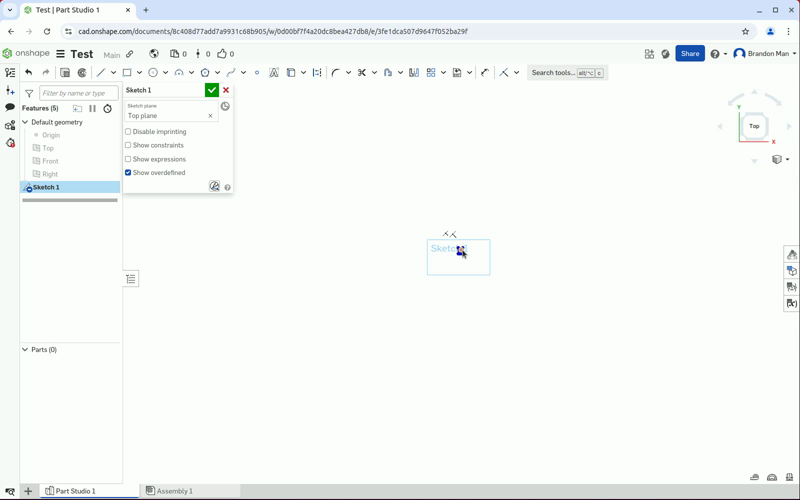
scroll(6)
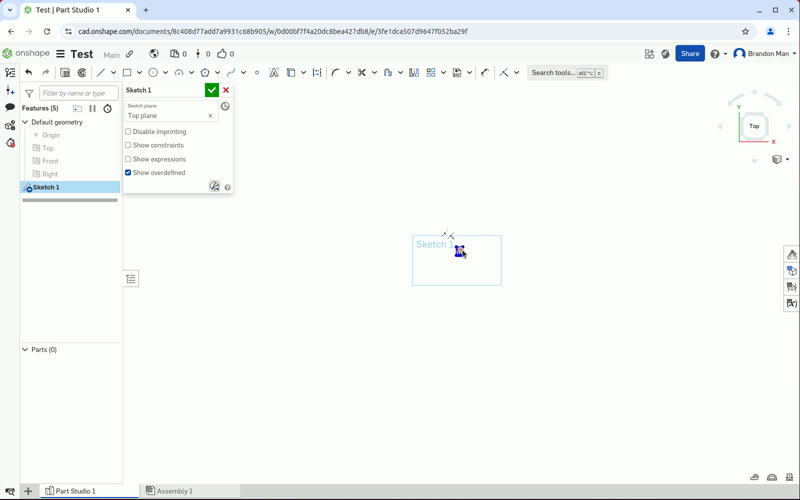
scroll(6)
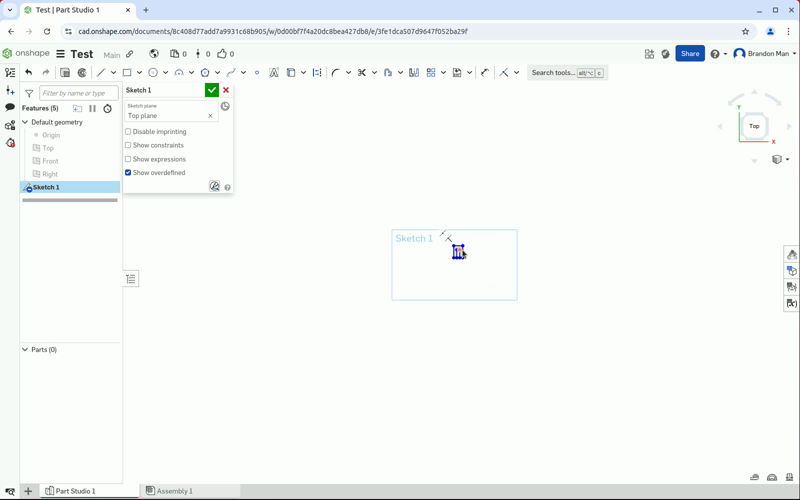
scroll(6)
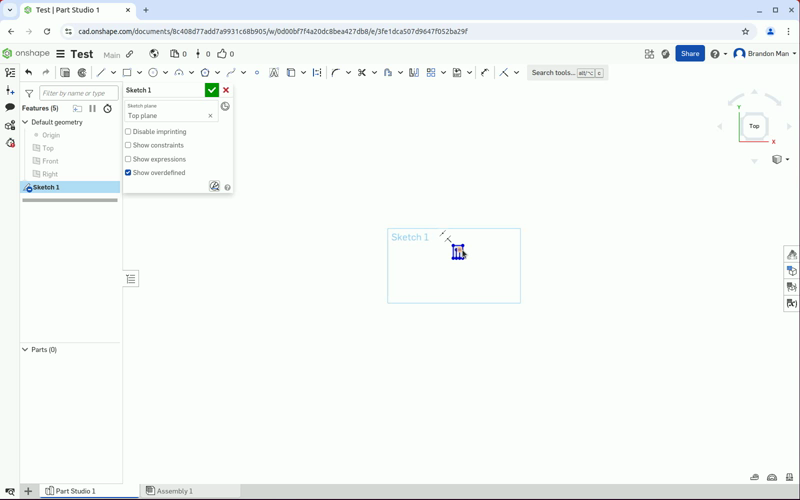
scroll(6)
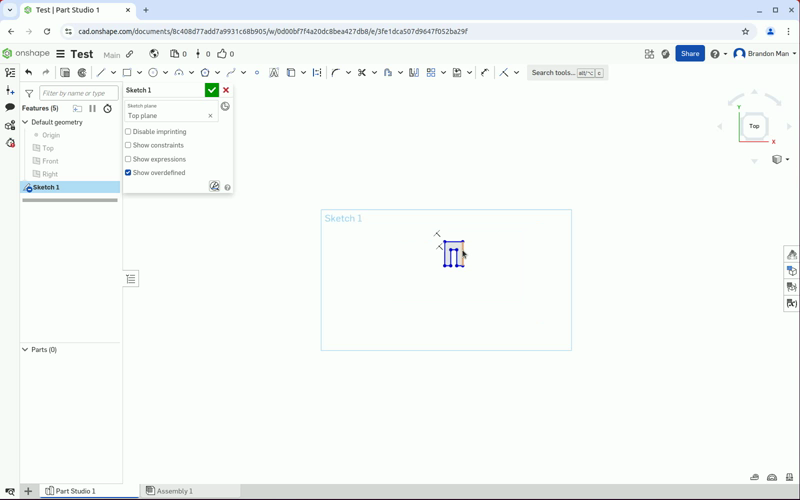
scroll(6)
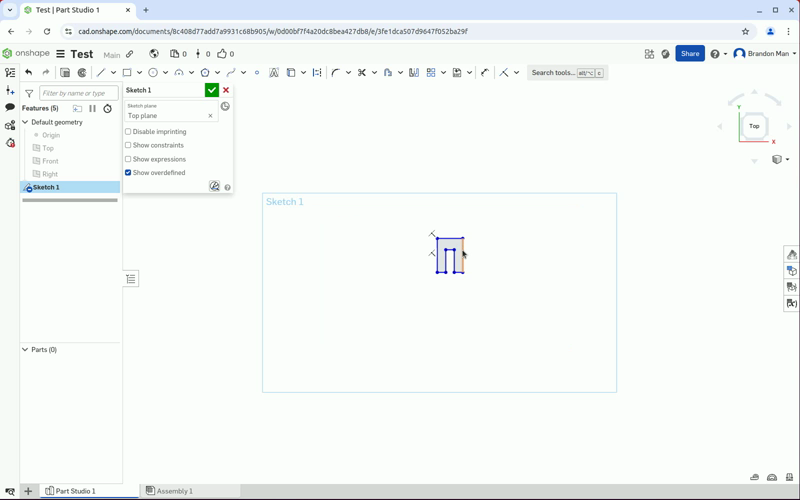
scroll(6)
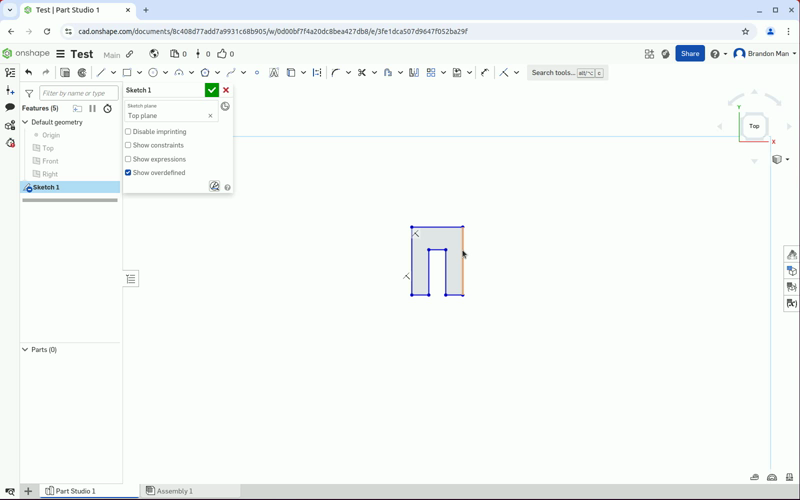
click(462, 249)
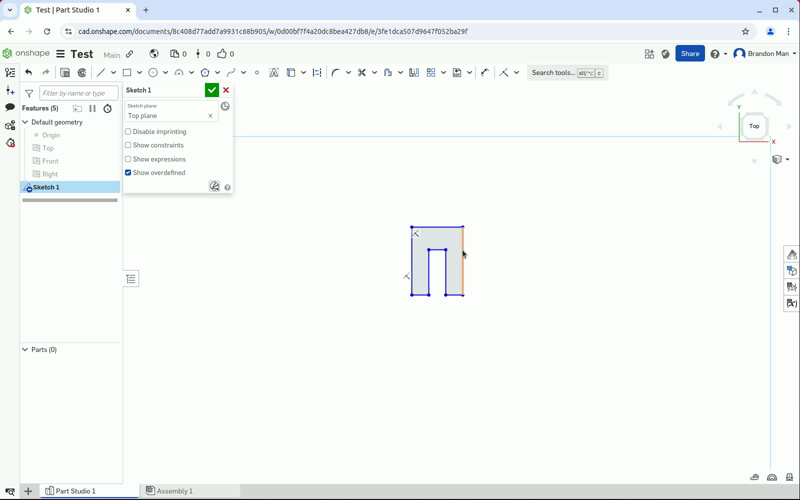
scroll(-6)
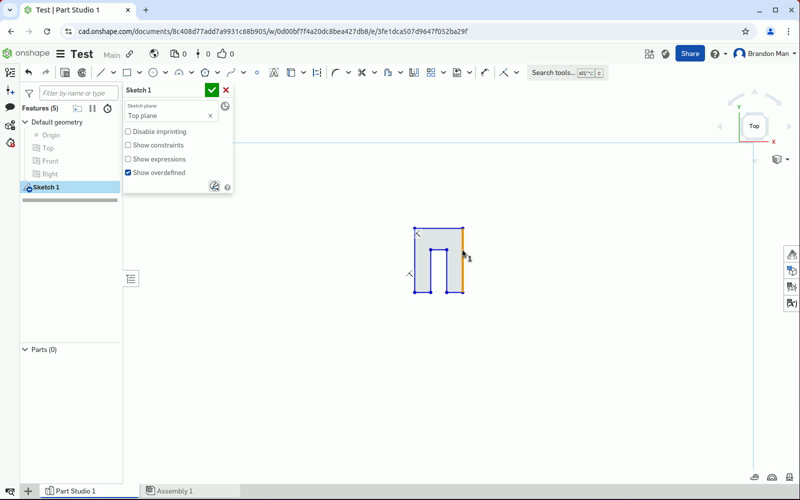
scroll(-6)
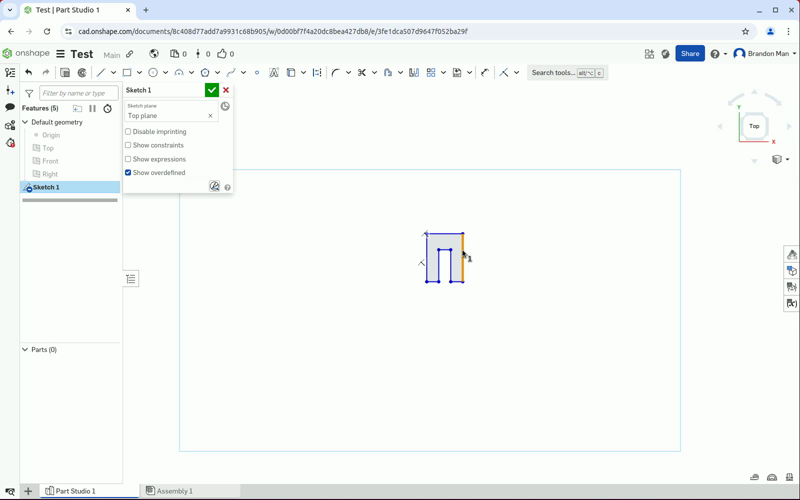
scroll(-6)
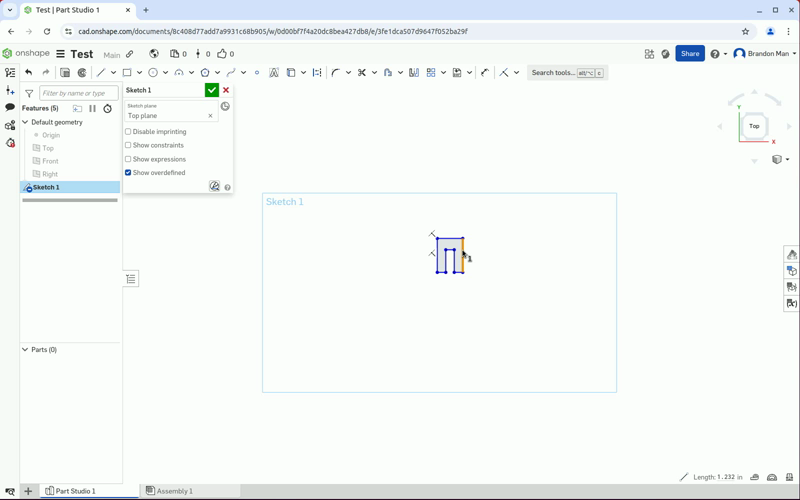
scroll(-6)
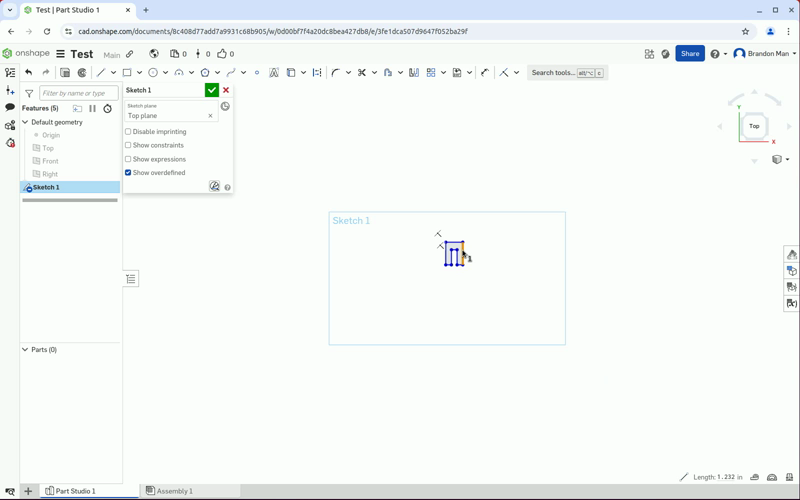
scroll(-6)
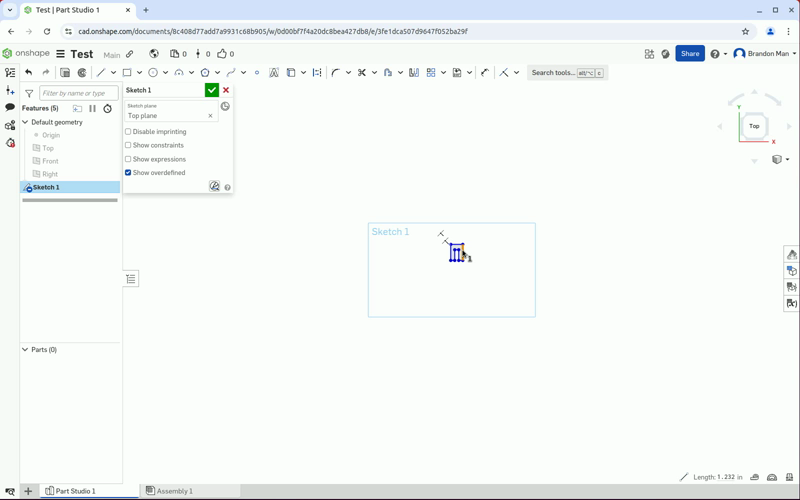
scroll(-6)
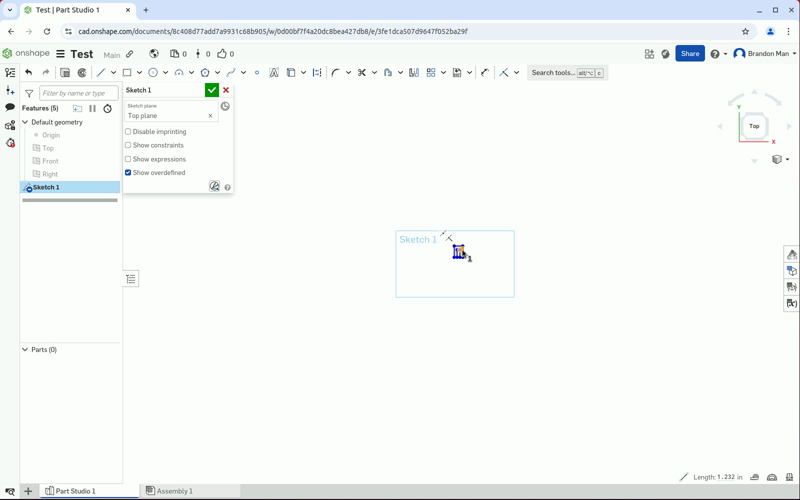
scroll(-6)
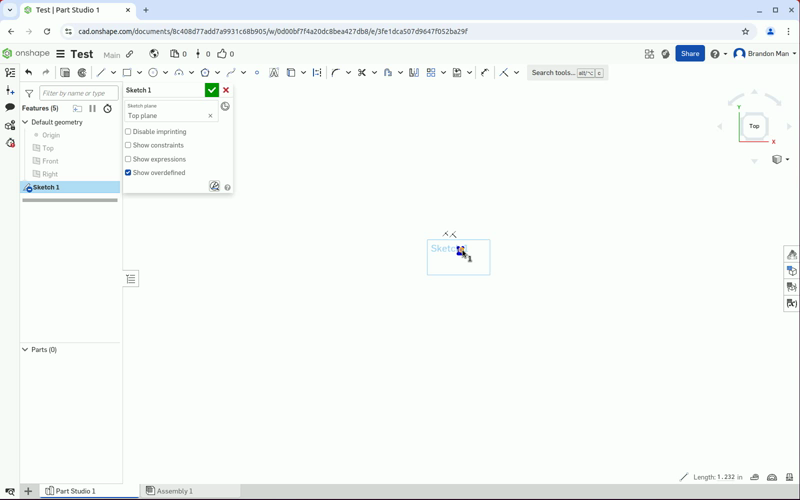
mouse_move(73, 352)
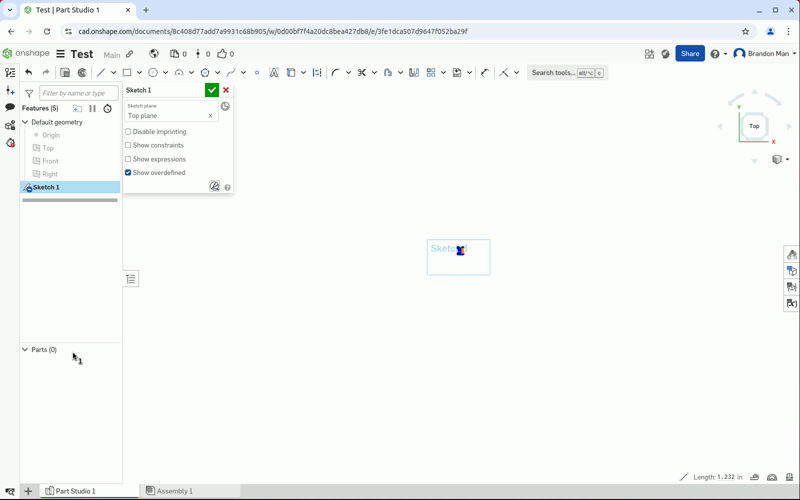
key(shift+y)
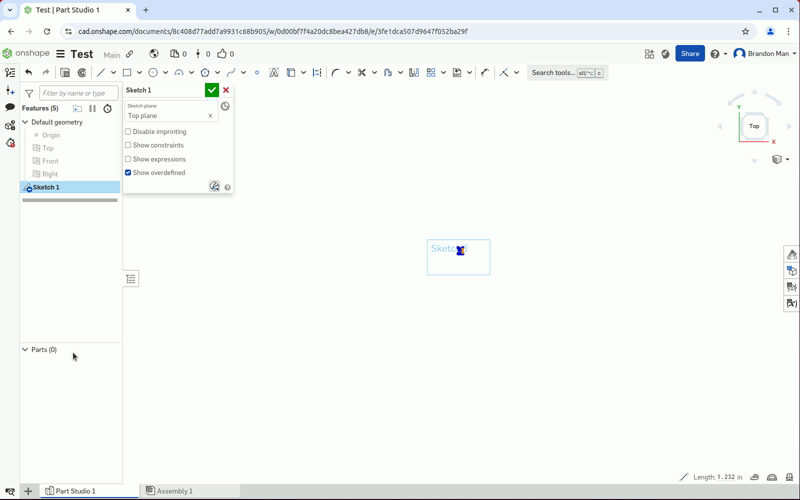
key(shift+e)
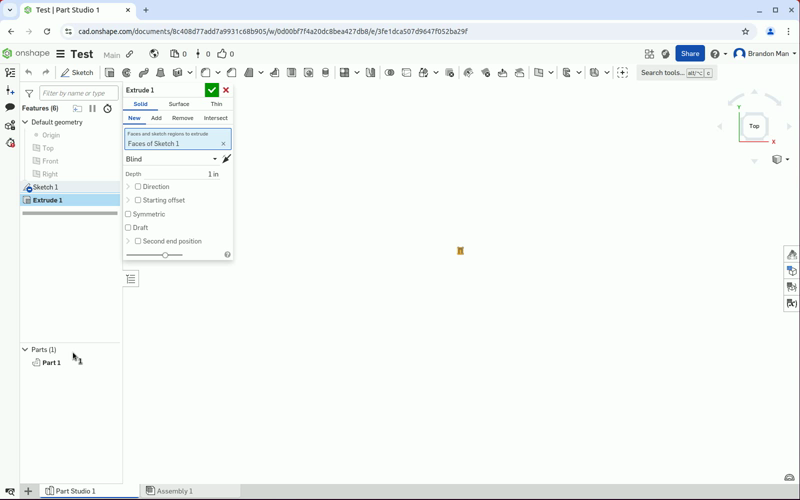
mouse_move(143, 106)
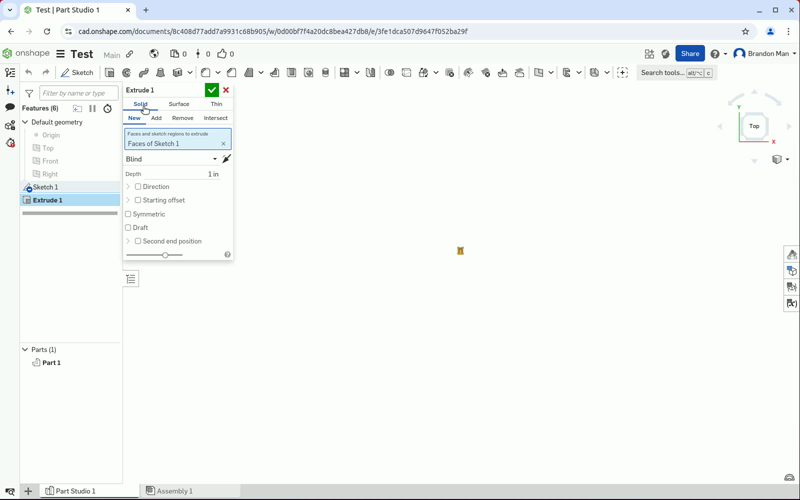
click(143, 106)
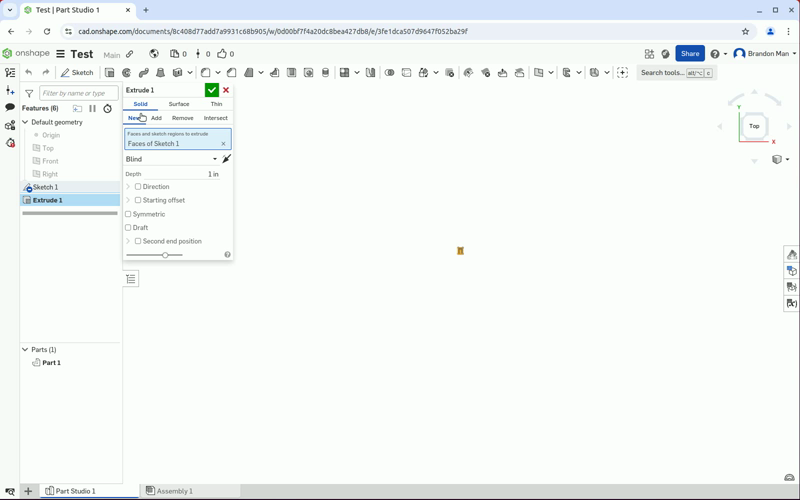
mouse_move(137, 120)
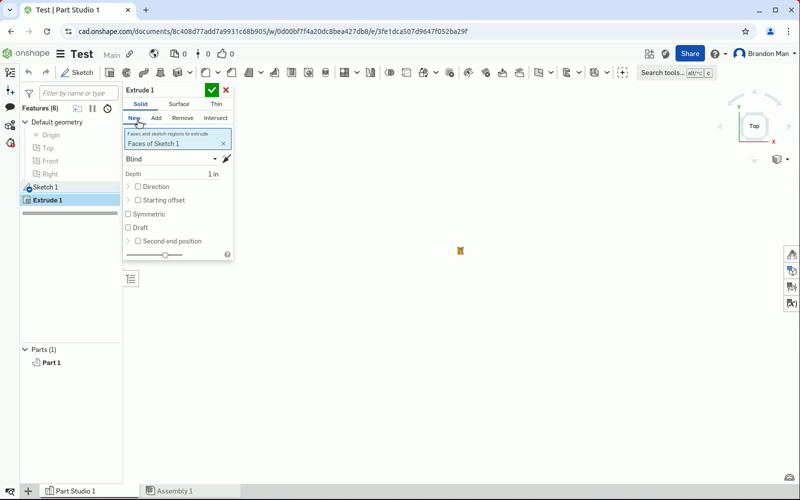
click(137, 120)
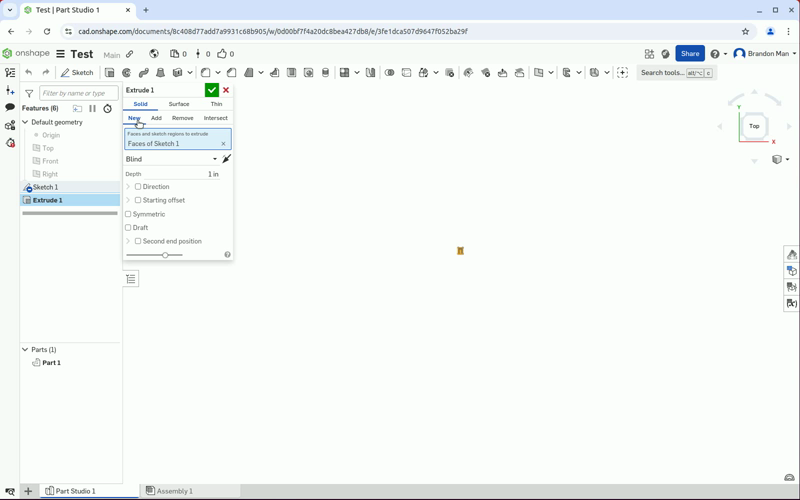
key(tab, 4)
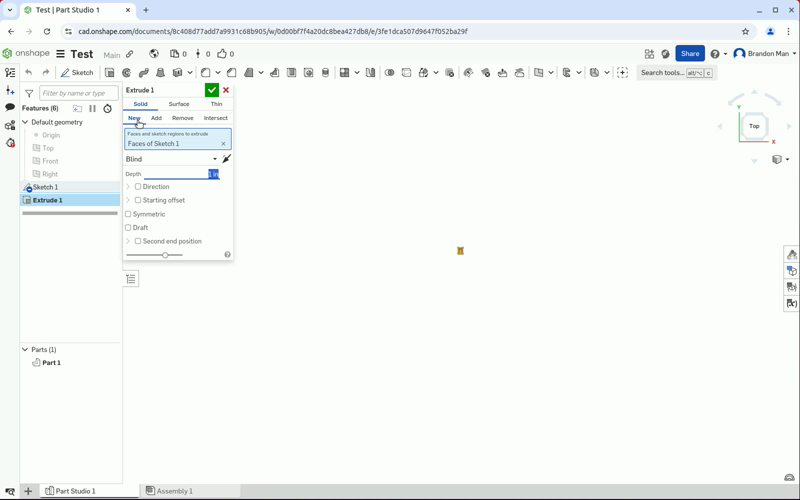
text(18.775)
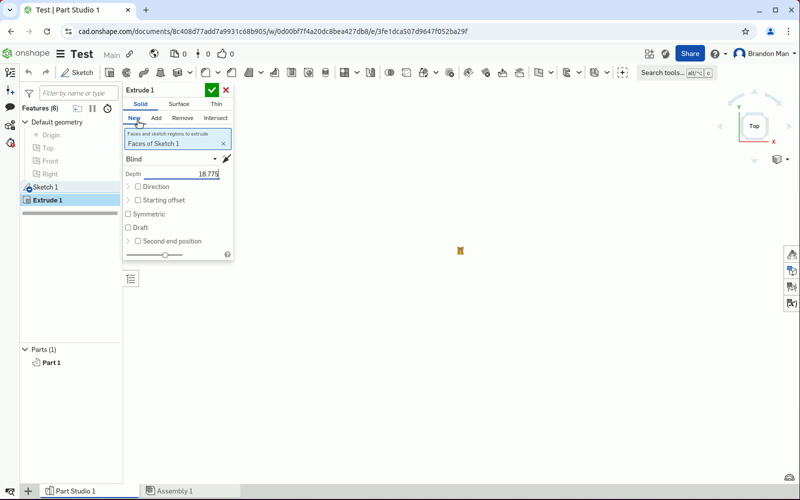
key(enter)
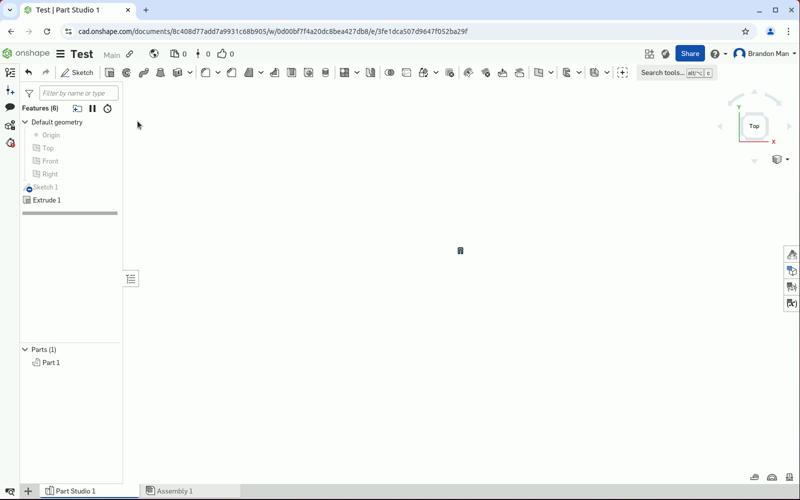
key(shift+h)
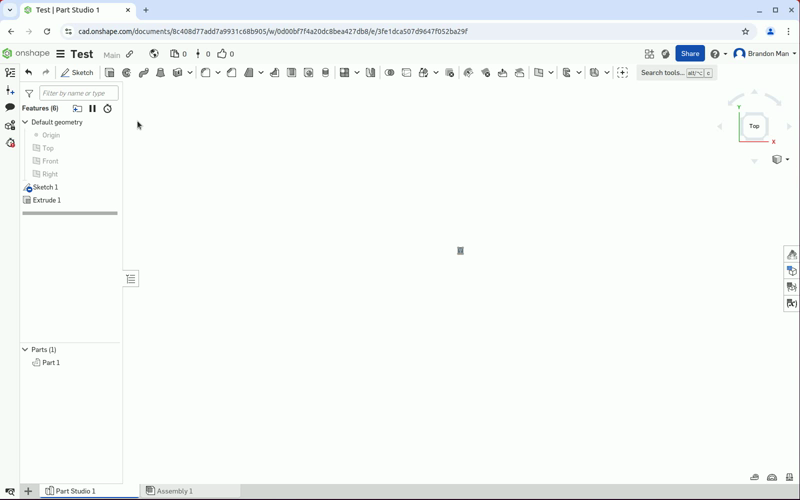
key(shift+h)
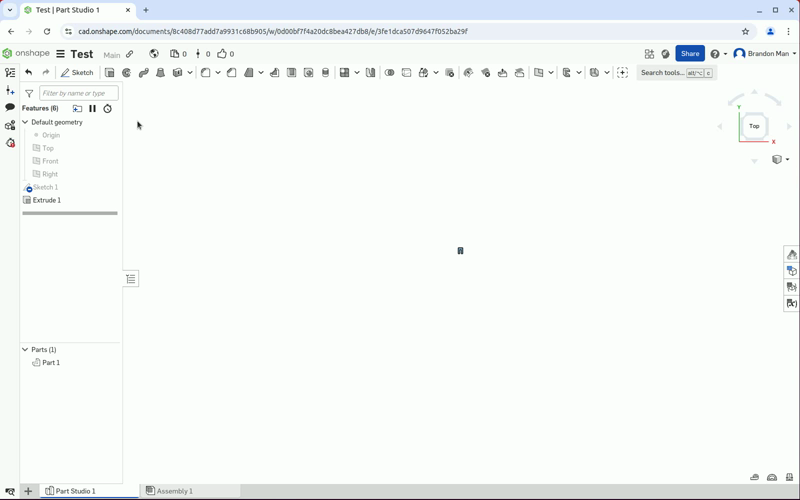
mouse_move(73, 189)
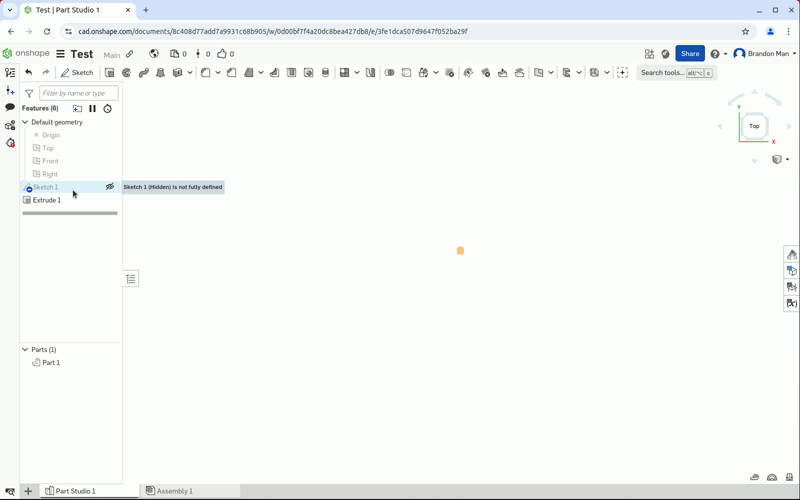
click(73, 189)
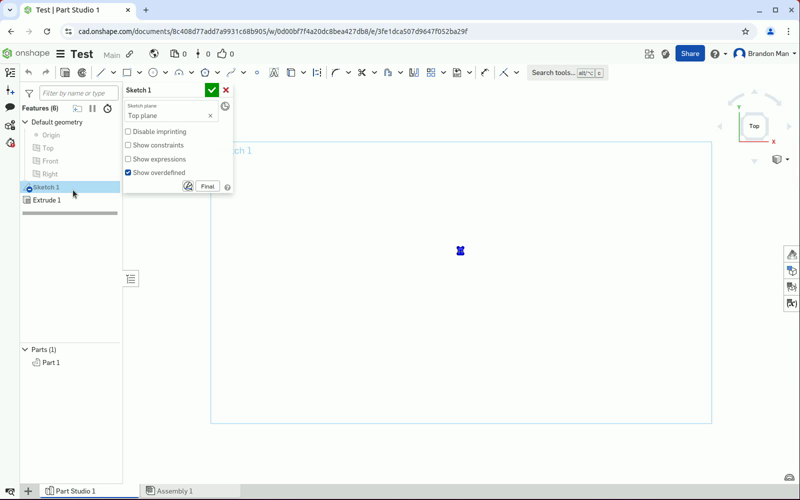
mouse_move(229, 92)
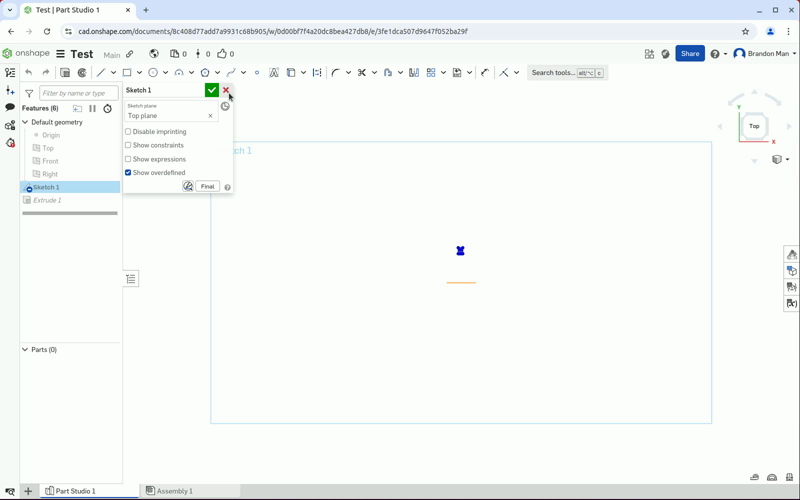
click(229, 92)
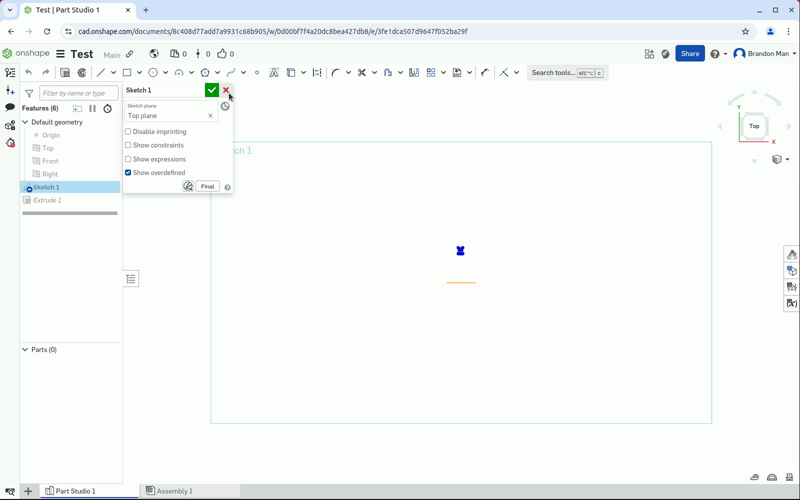
key(shift+s)
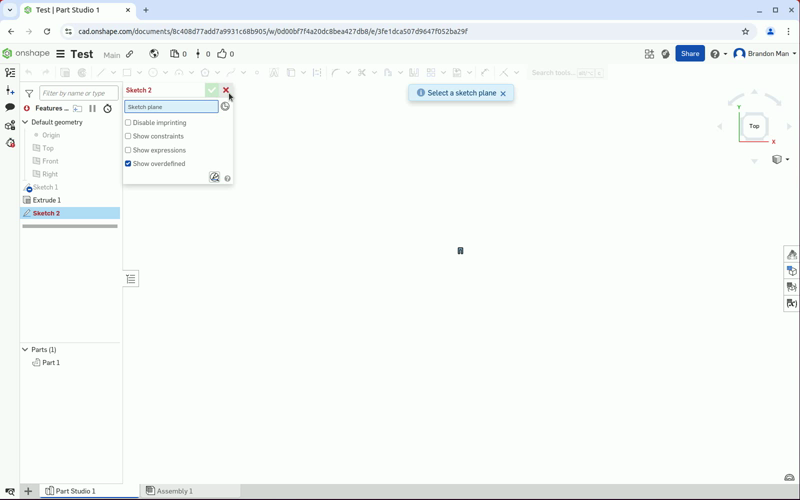
mouse_move(73, 150)
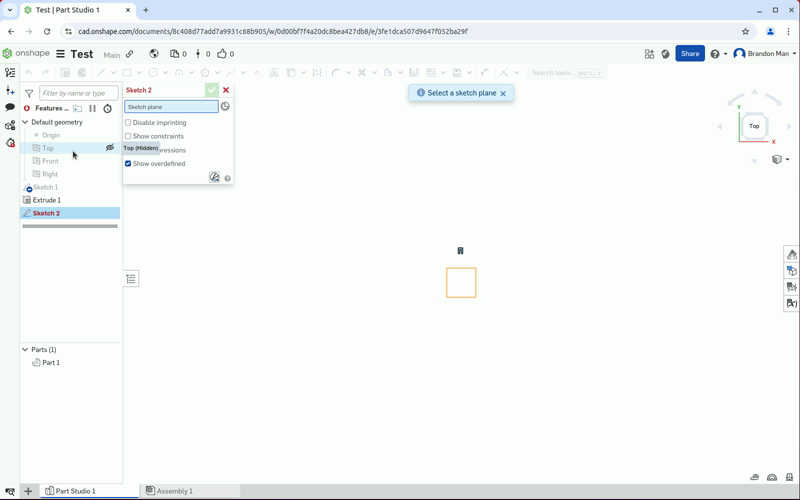
click(73, 150)
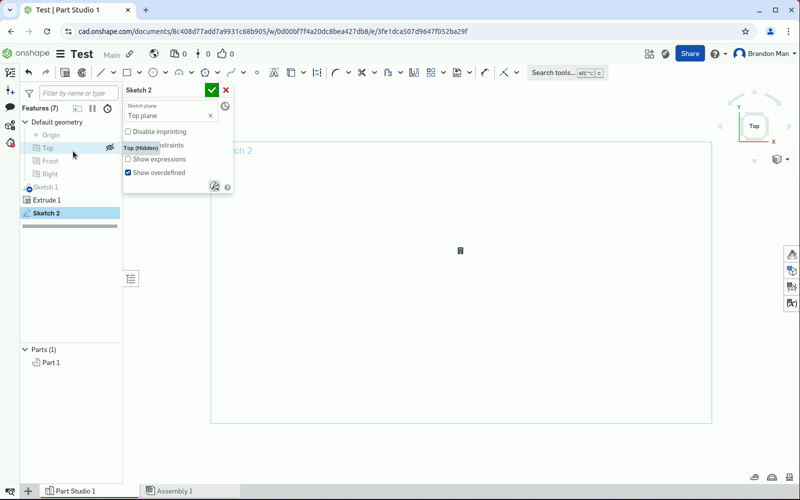
mouse_move(73, 352)
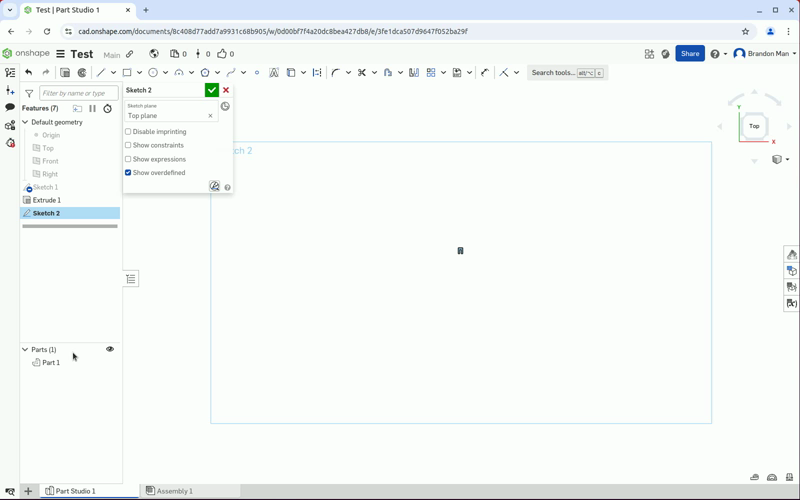
key(y)
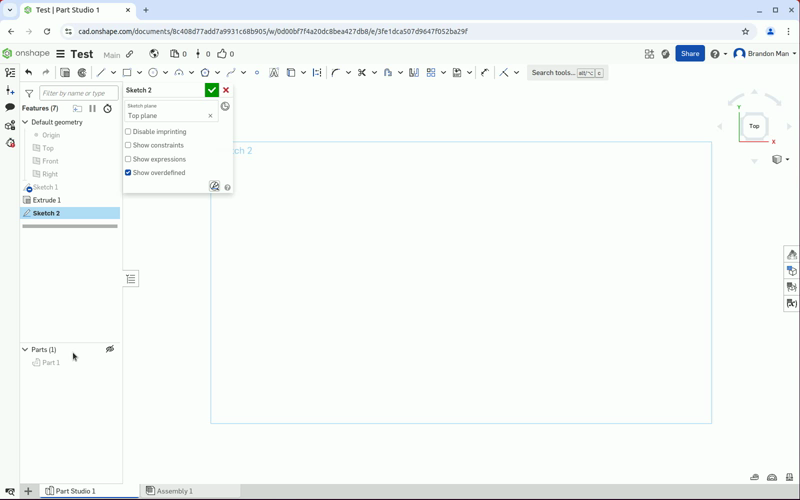
key(l)
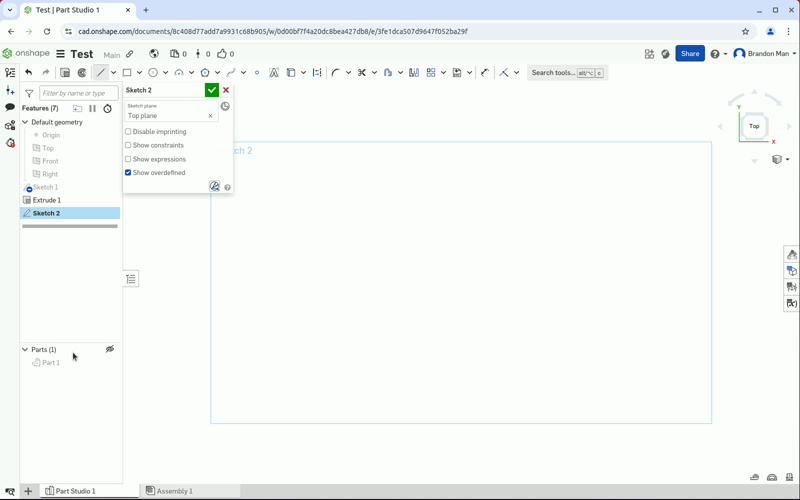
key_down(shift)
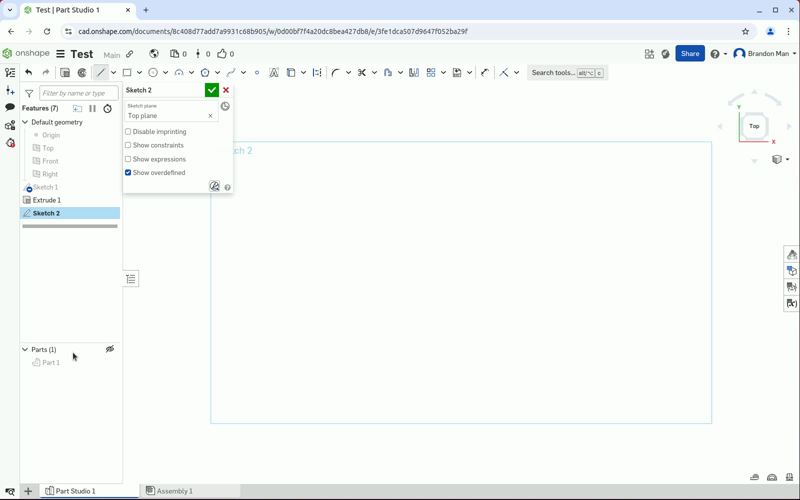
mouse_move(458, 316)
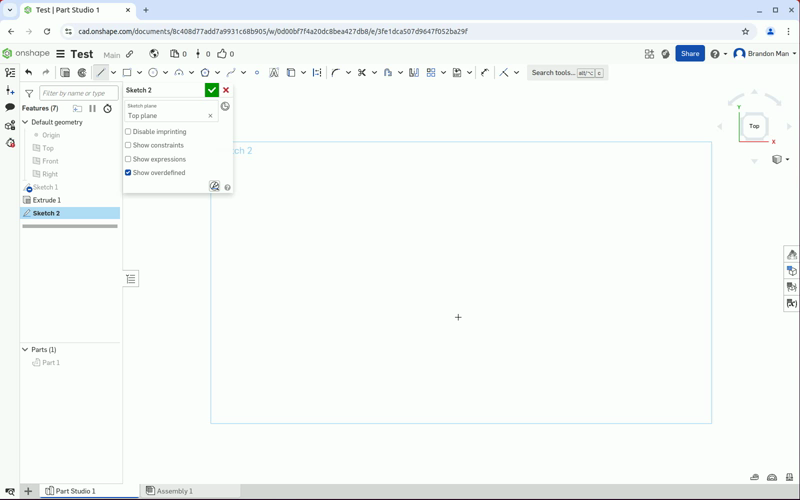
click(458, 316)
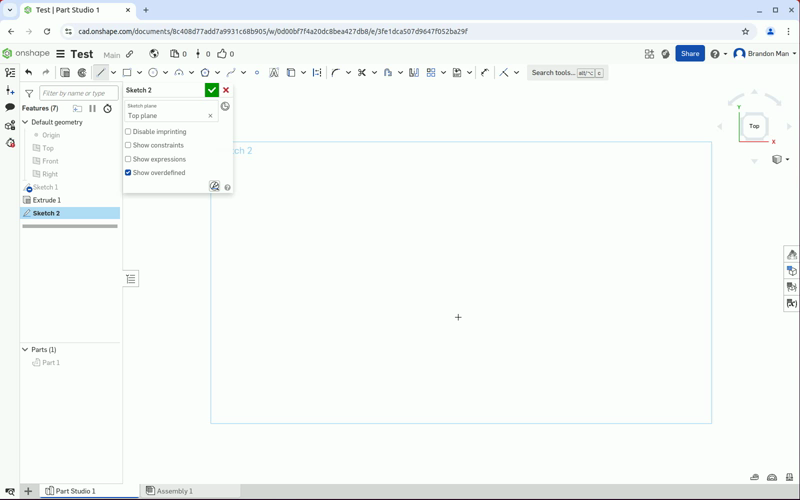
key_up(shift)
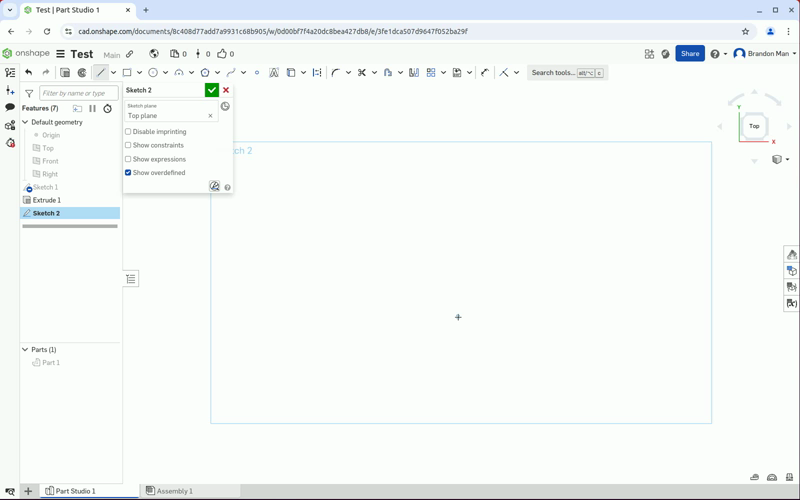
key_down(shift)
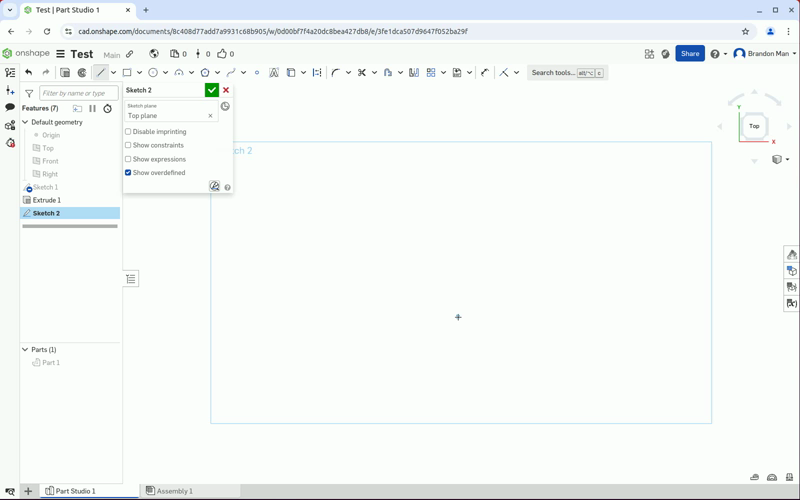
mouse_move(488, 316)
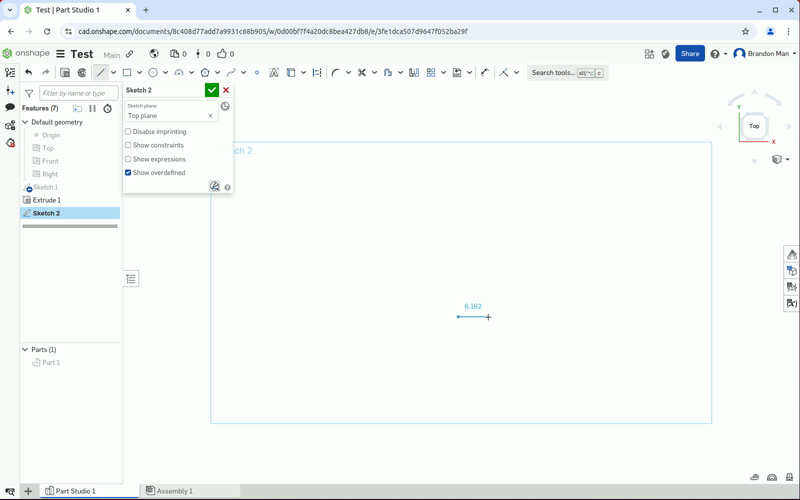
mouse_move(462, 316)
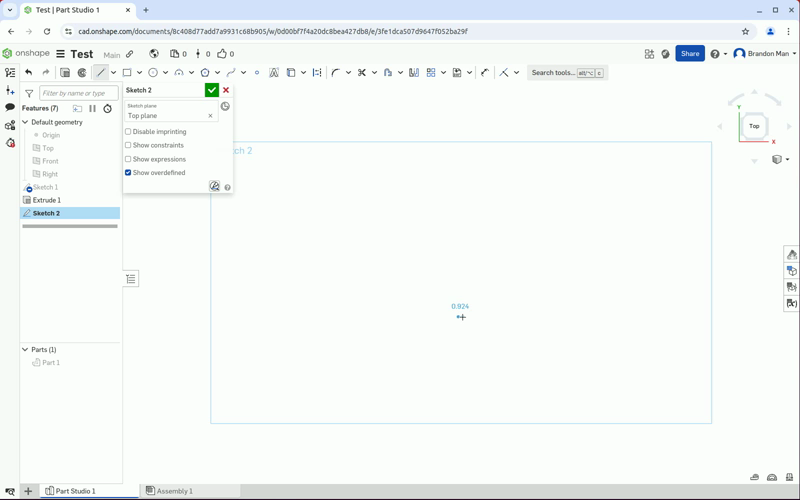
scroll(6)
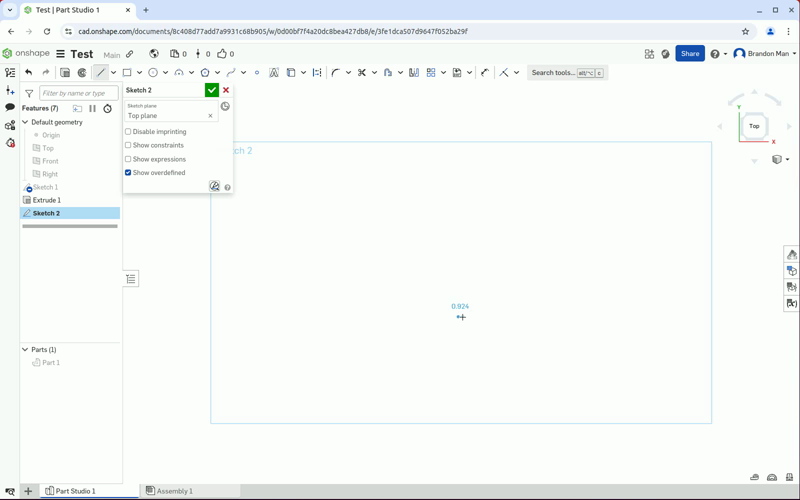
scroll(6)
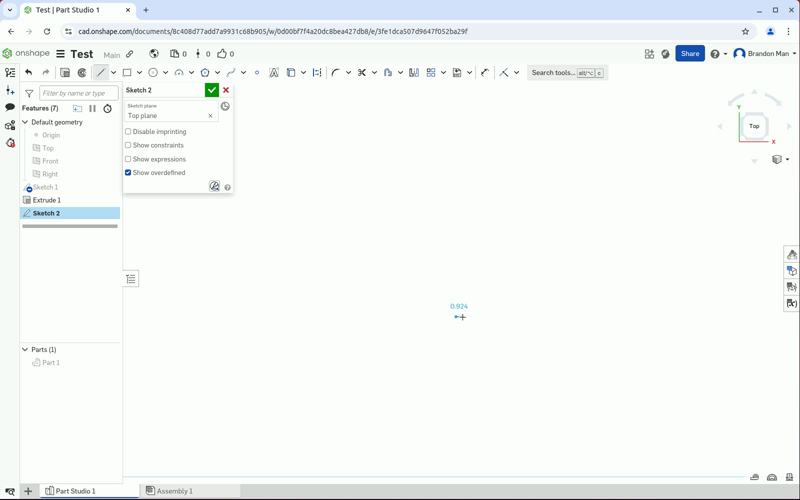
scroll(6)
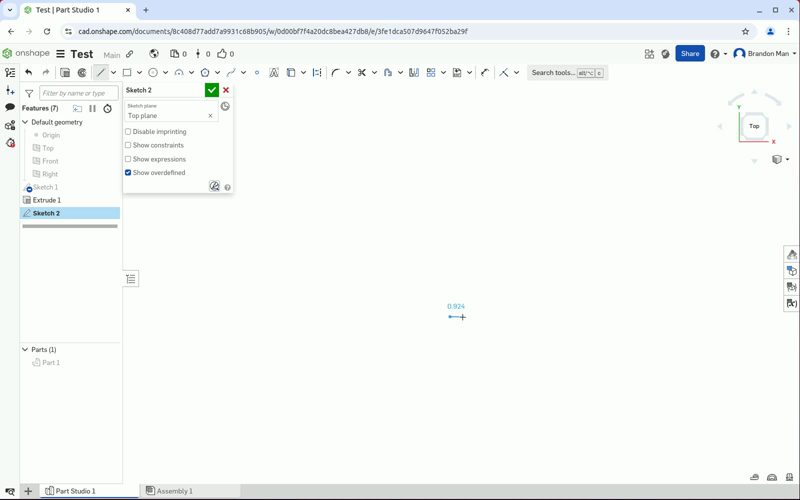
scroll(6)
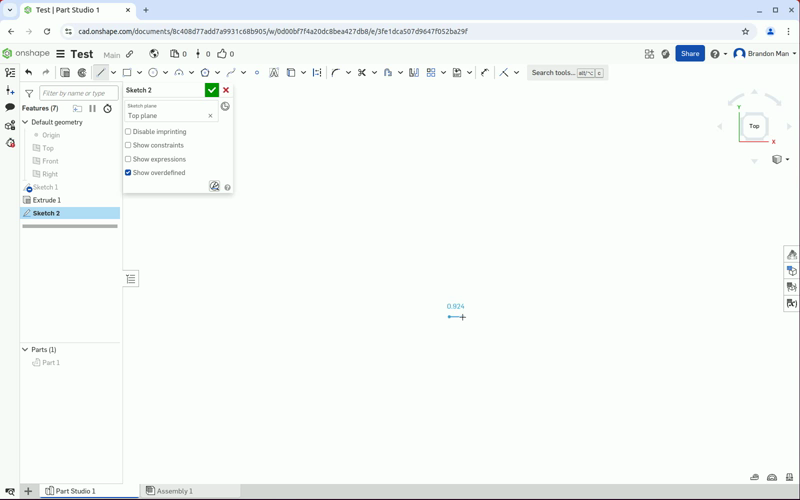
scroll(6)
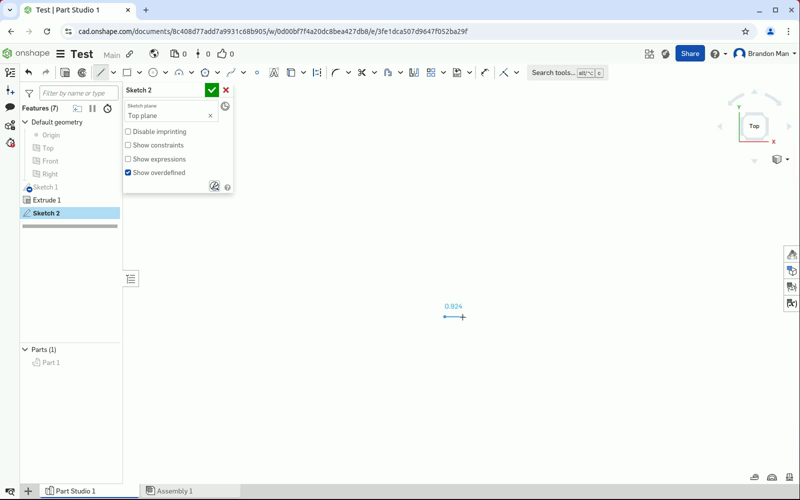
scroll(6)
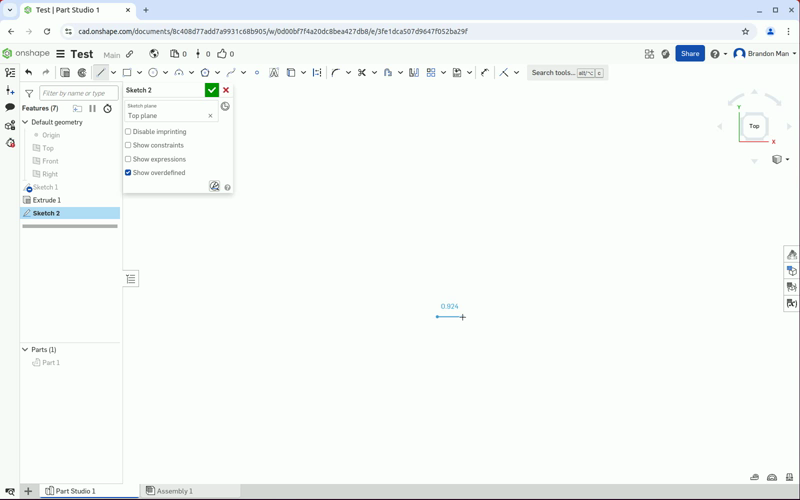
scroll(6)
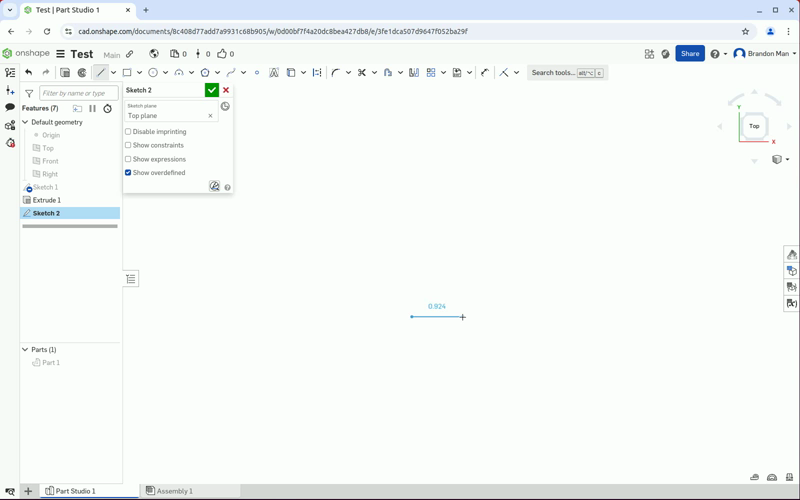
click(462, 316)
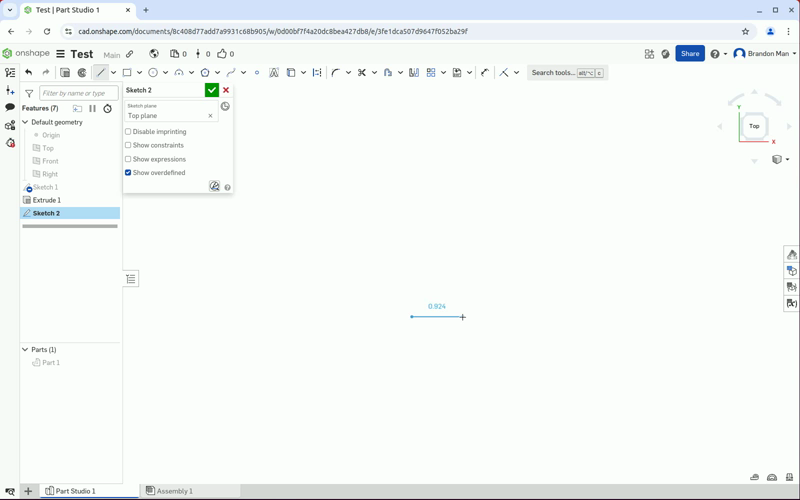
scroll(-6)
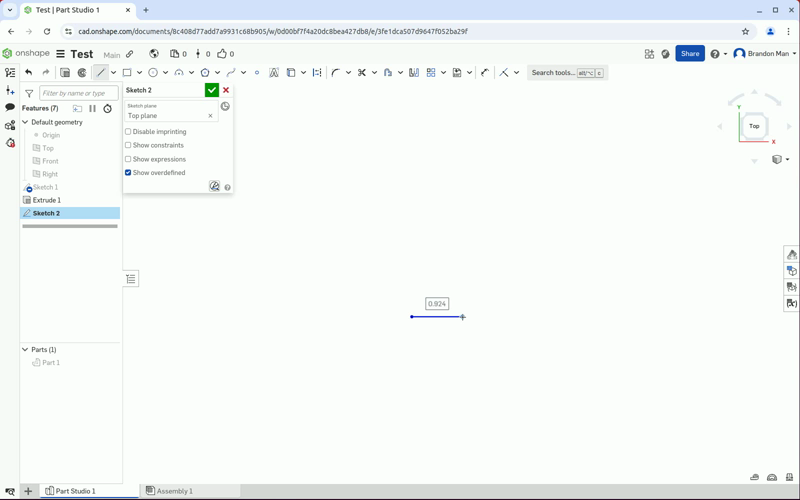
scroll(-6)
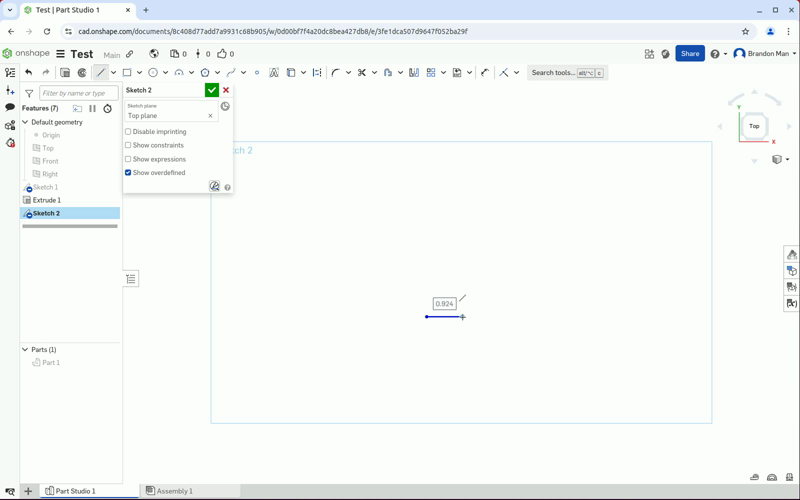
scroll(-6)
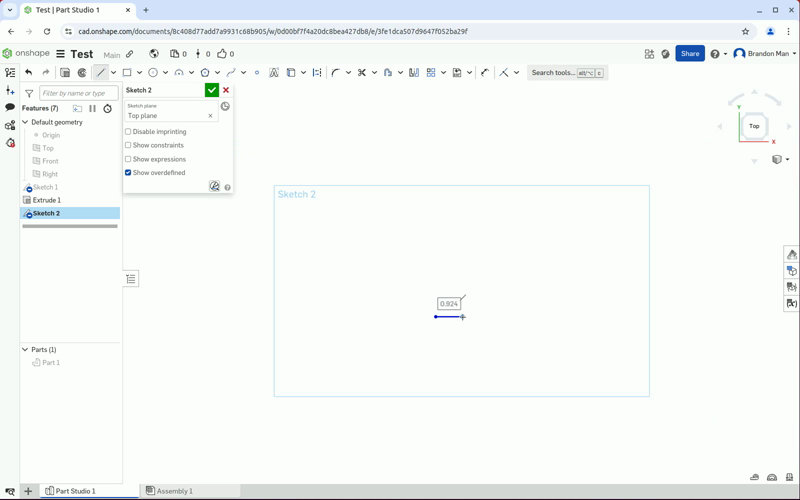
scroll(-6)
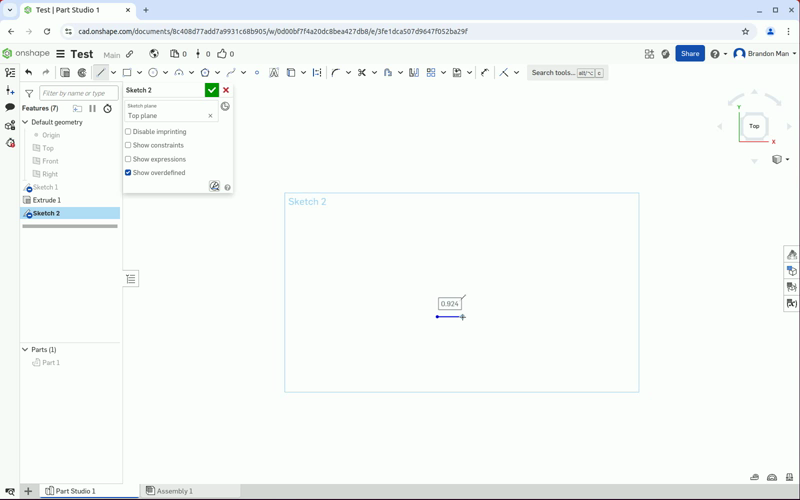
scroll(-6)
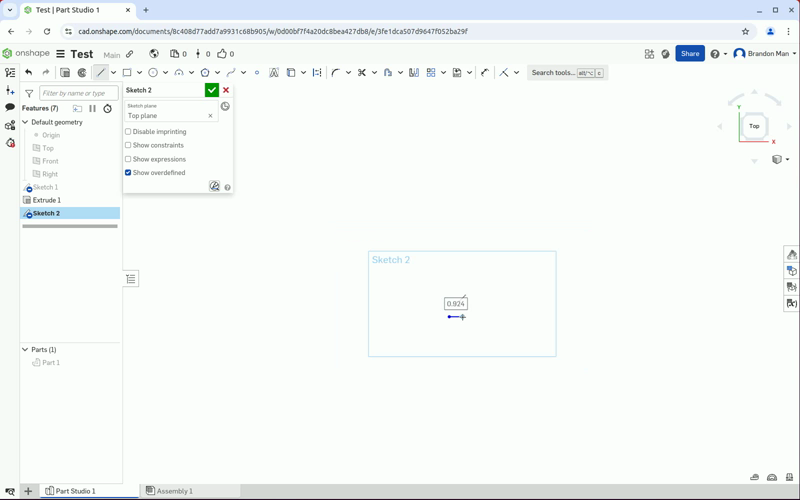
scroll(-6)
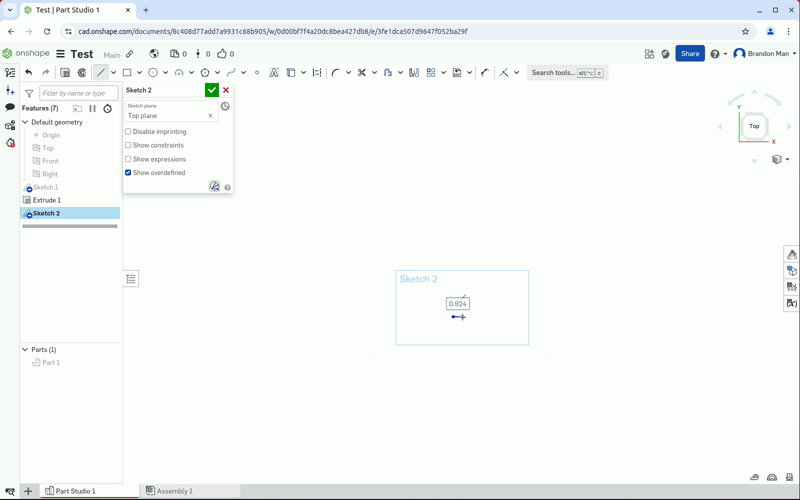
scroll(-6)
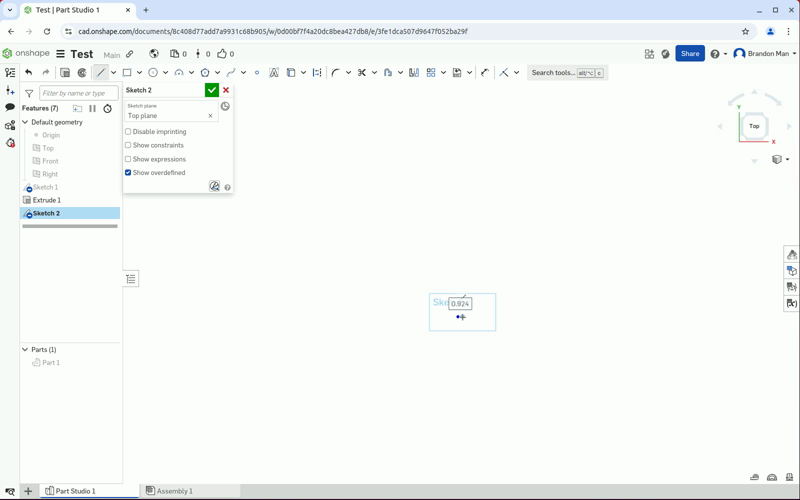
key_up(shift)
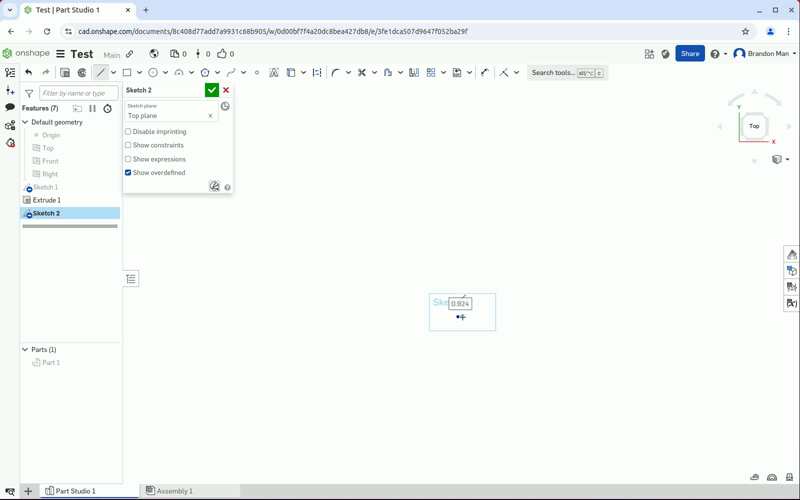
key_down(shift)
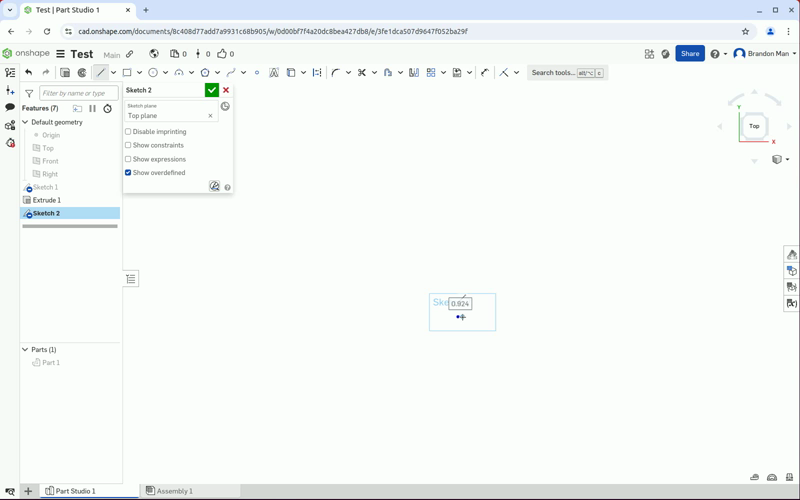
mouse_move(492, 316)
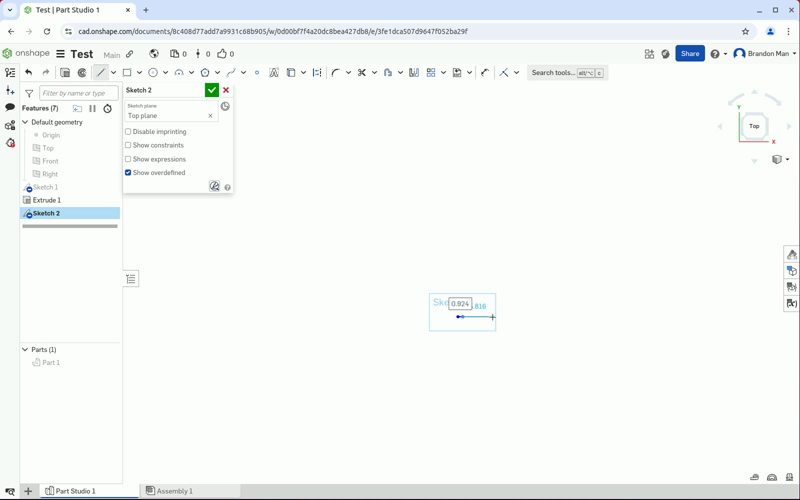
mouse_move(462, 311)
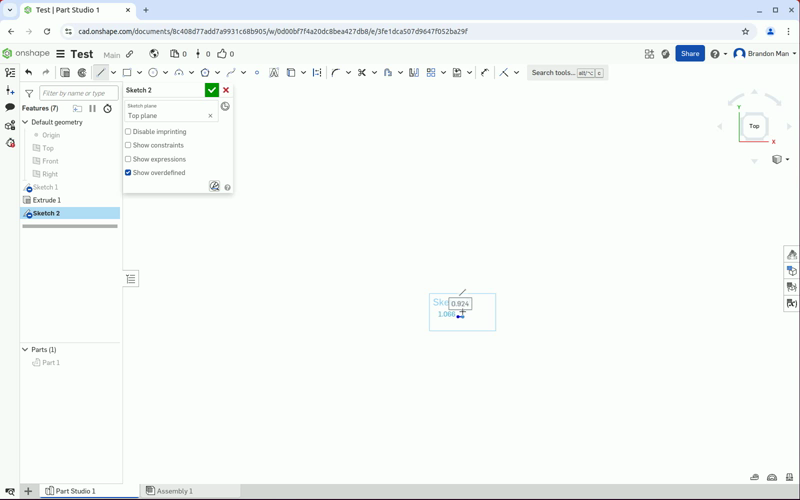
scroll(6)
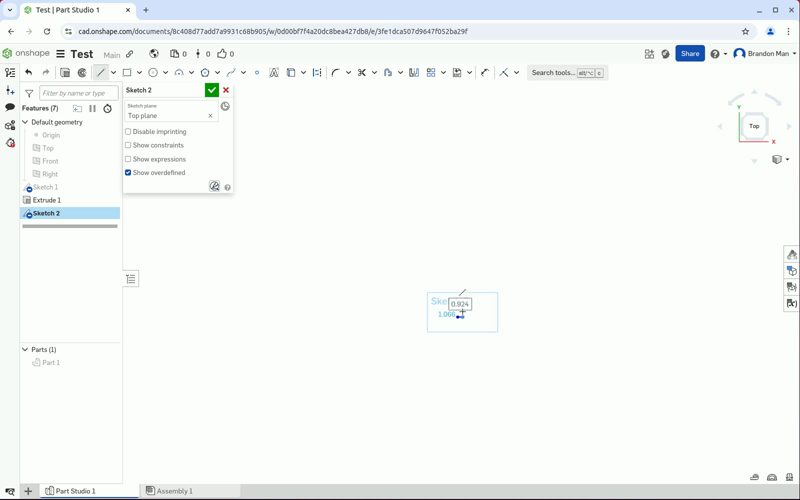
scroll(6)
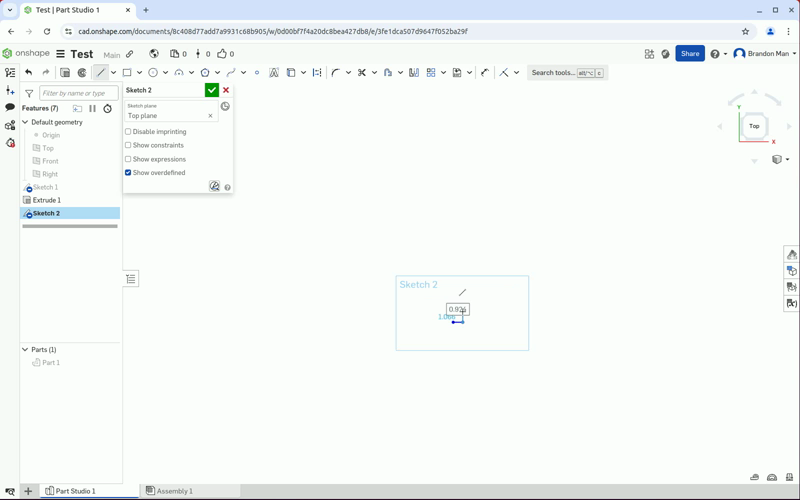
scroll(6)
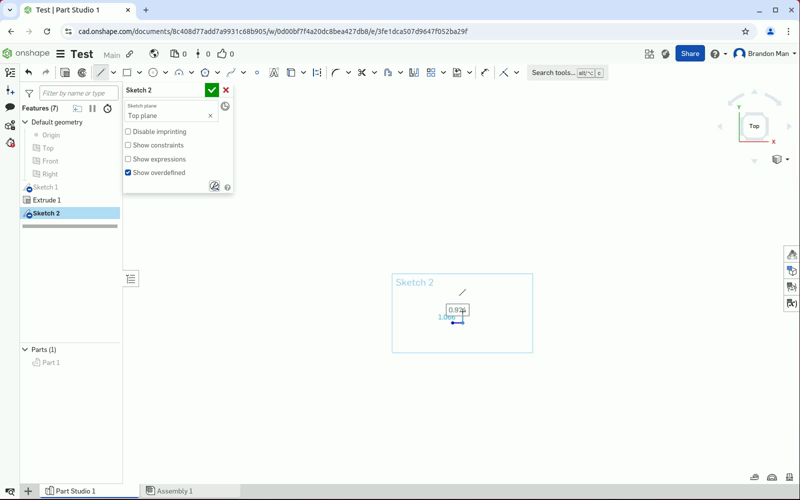
scroll(6)
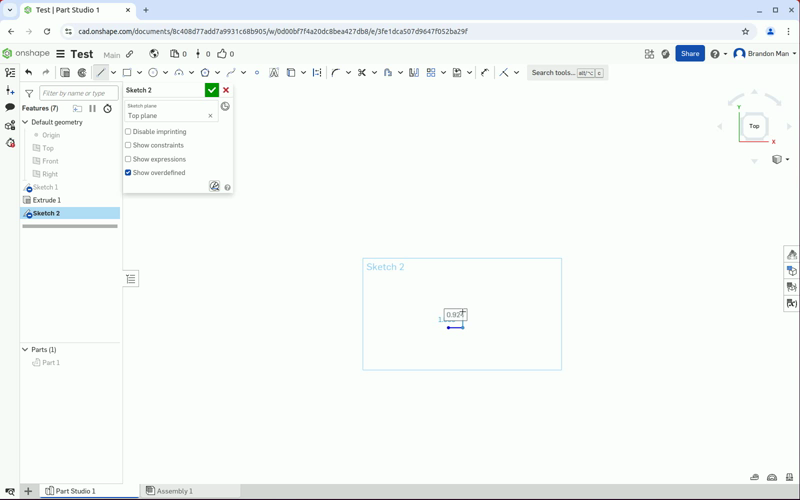
scroll(6)
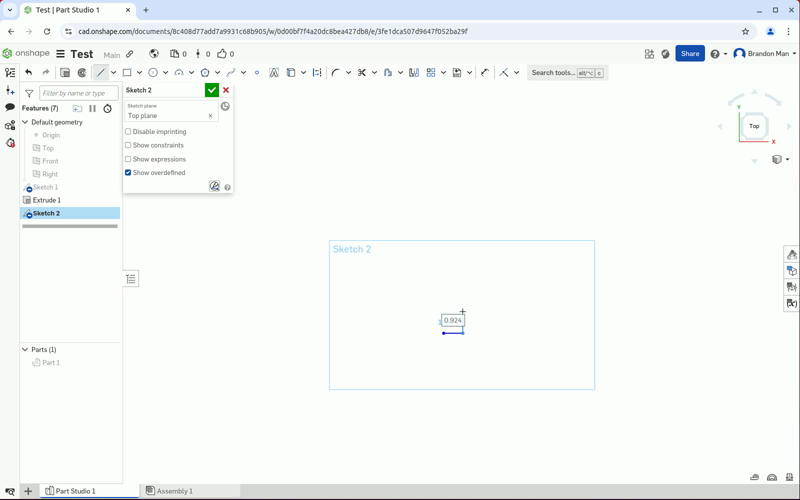
scroll(6)
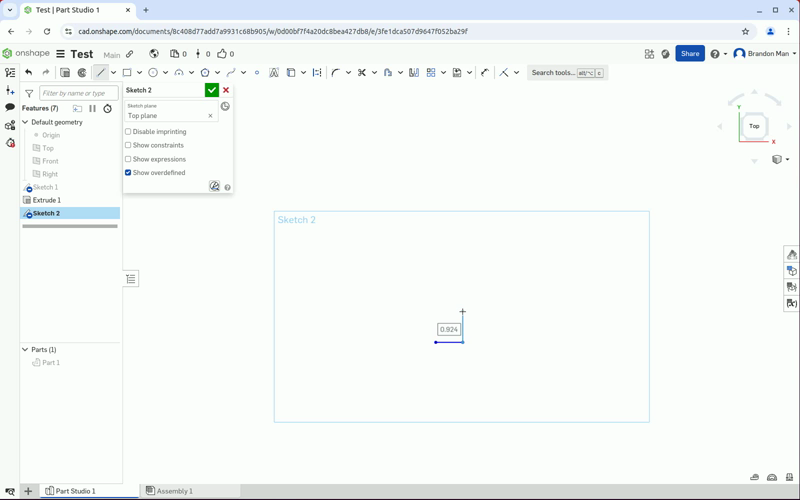
scroll(6)
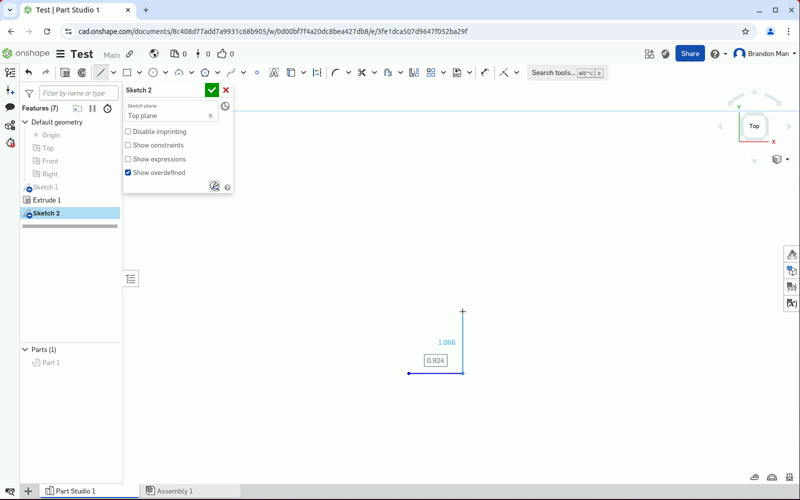
click(462, 311)
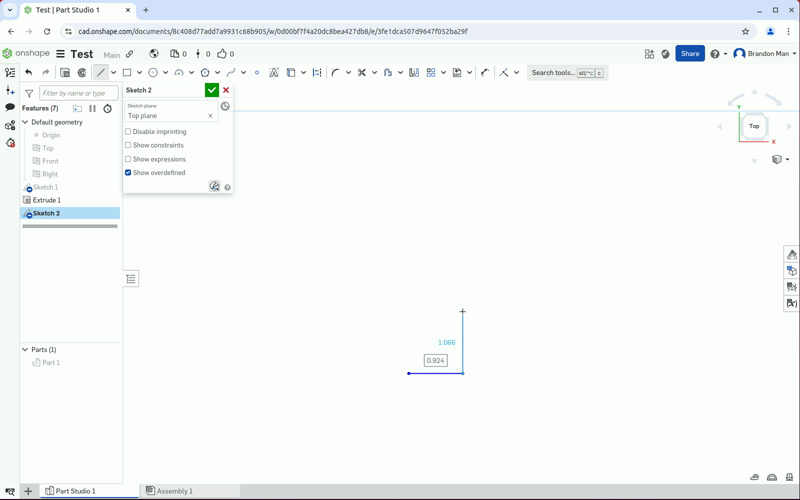
scroll(-6)
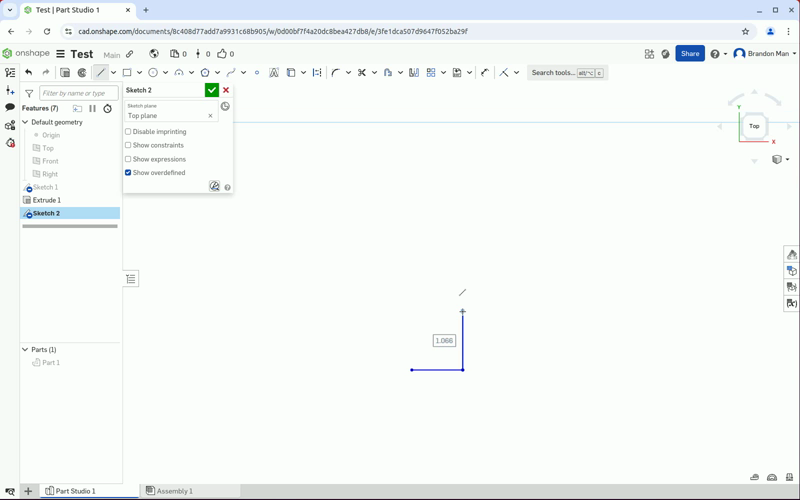
scroll(-6)
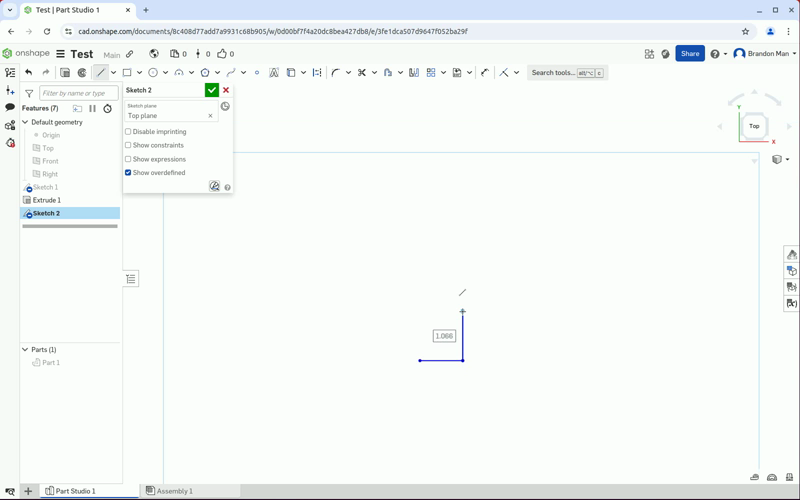
scroll(-6)
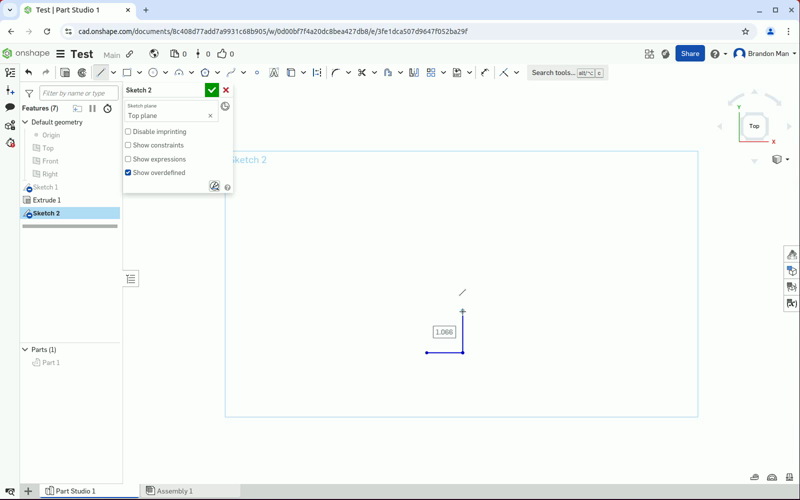
scroll(-6)
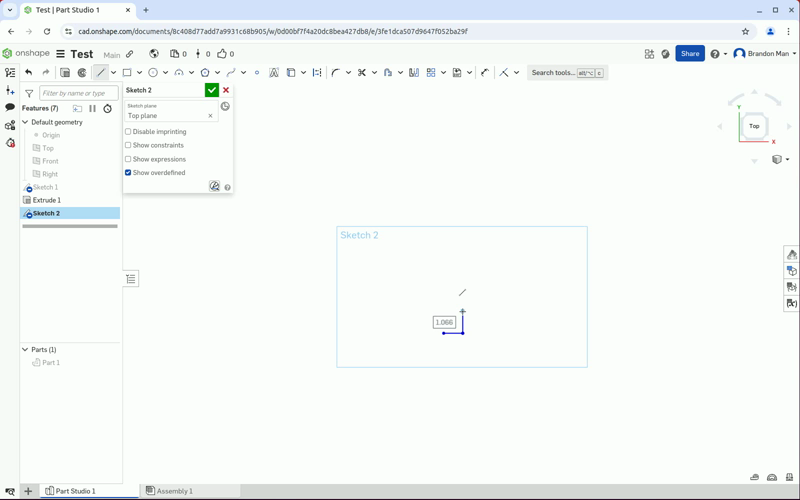
scroll(-6)
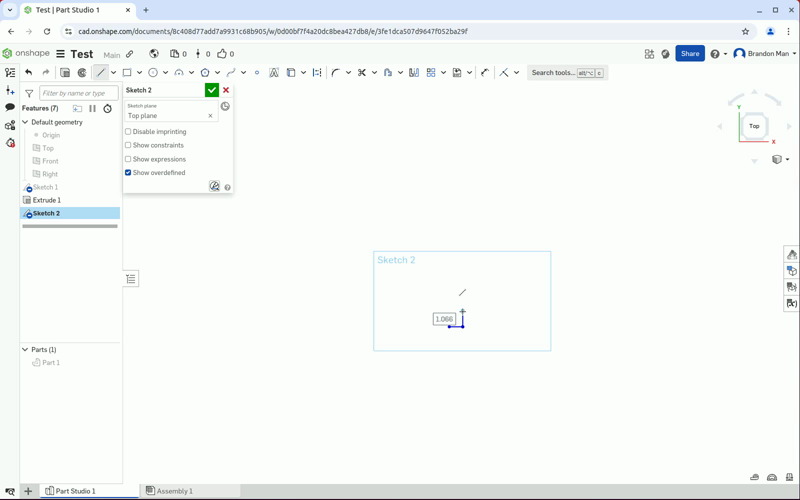
scroll(-6)
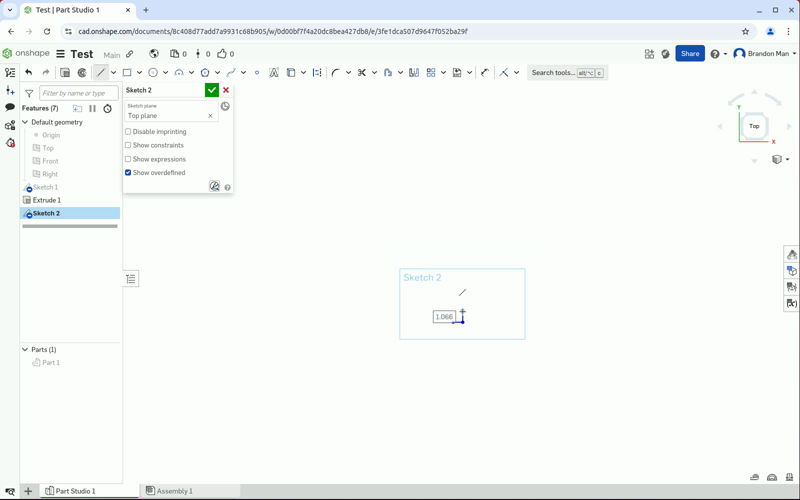
scroll(-6)
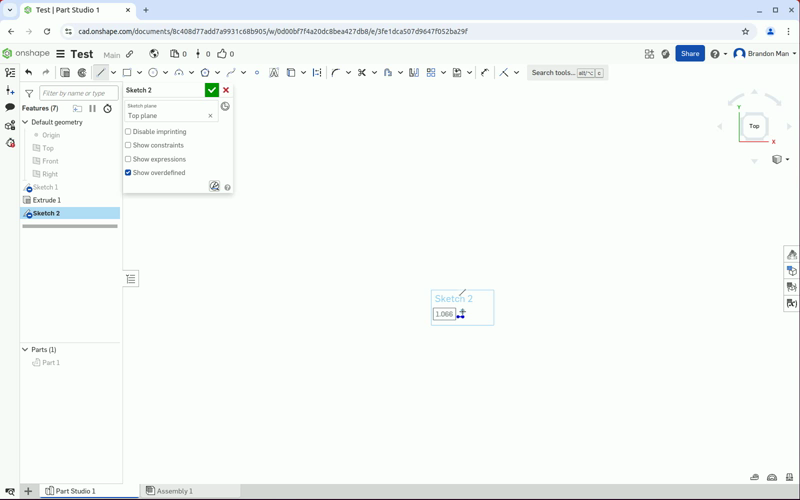
key_up(shift)
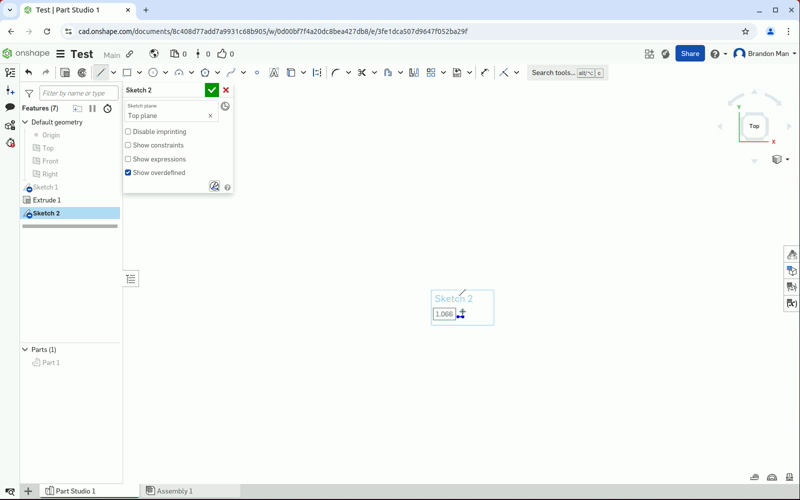
key_down(shift)
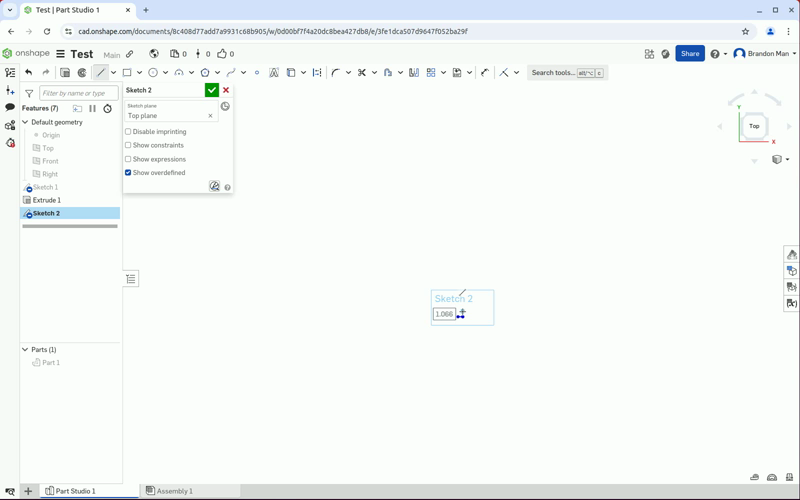
mouse_move(492, 311)
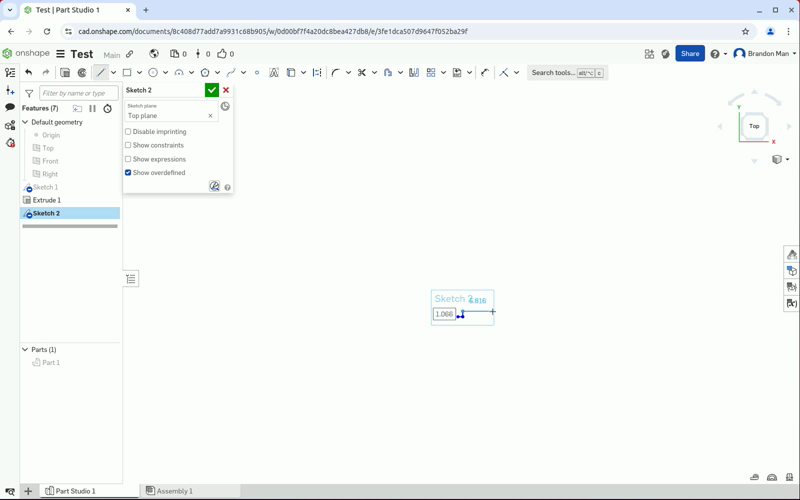
mouse_move(461, 311)
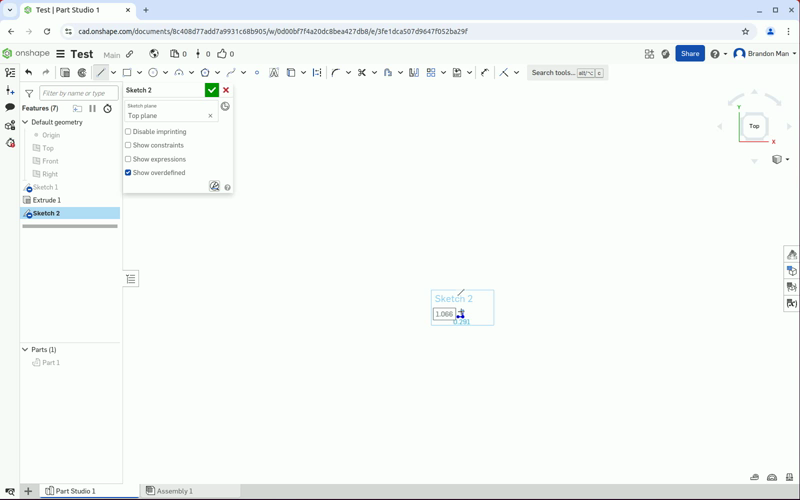
scroll(6)
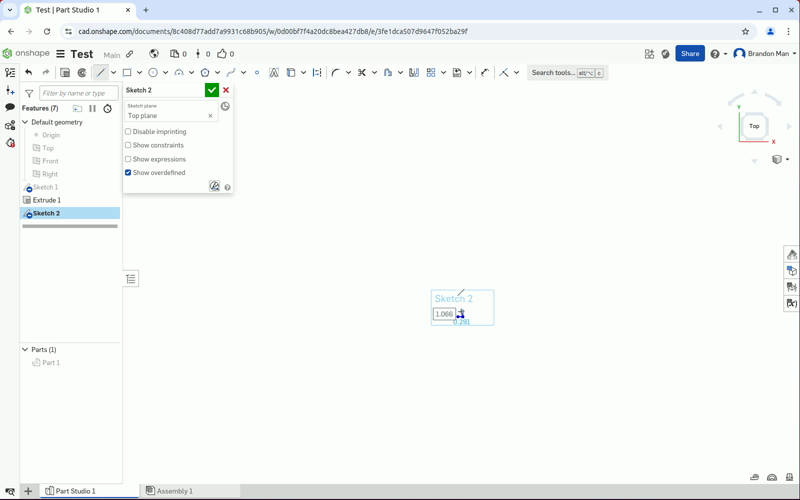
scroll(6)
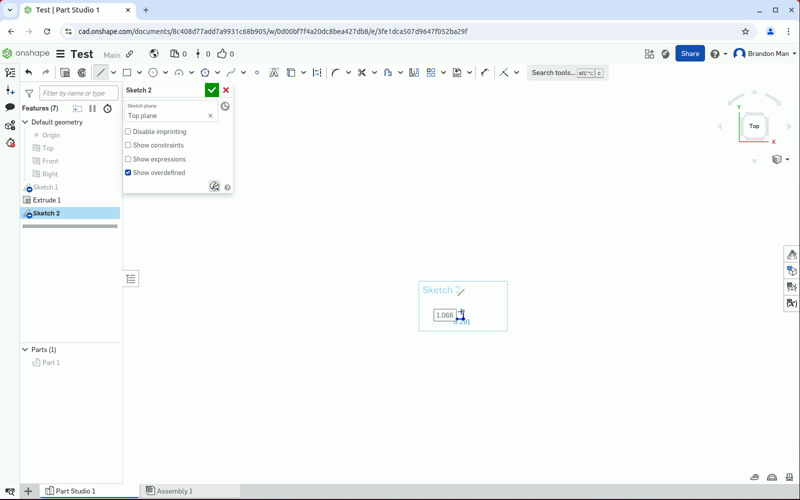
scroll(6)
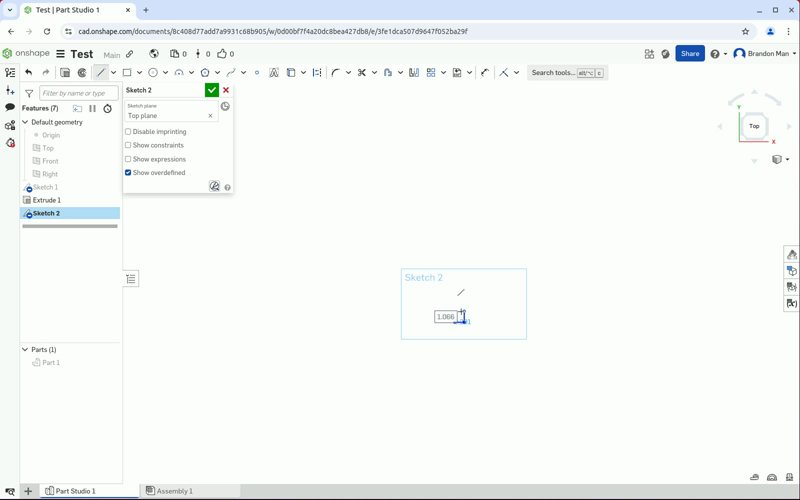
scroll(6)
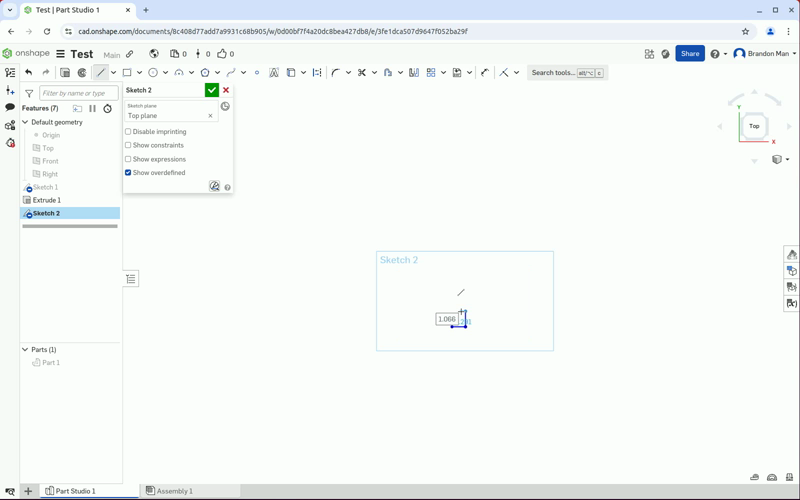
scroll(6)
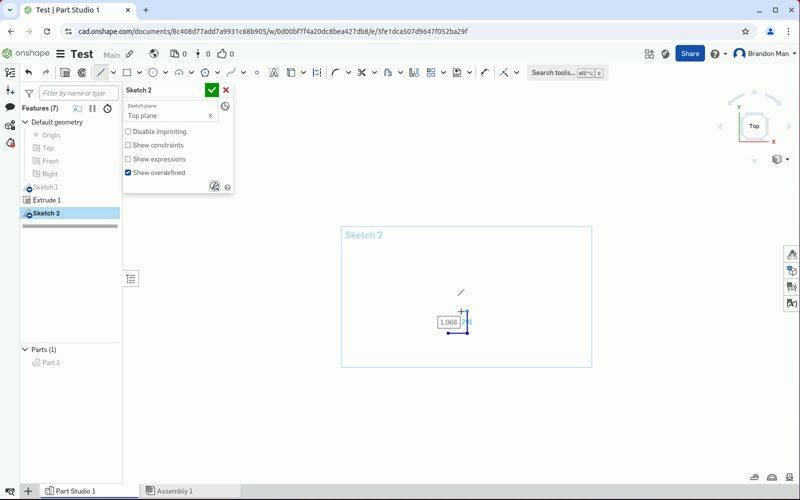
scroll(6)
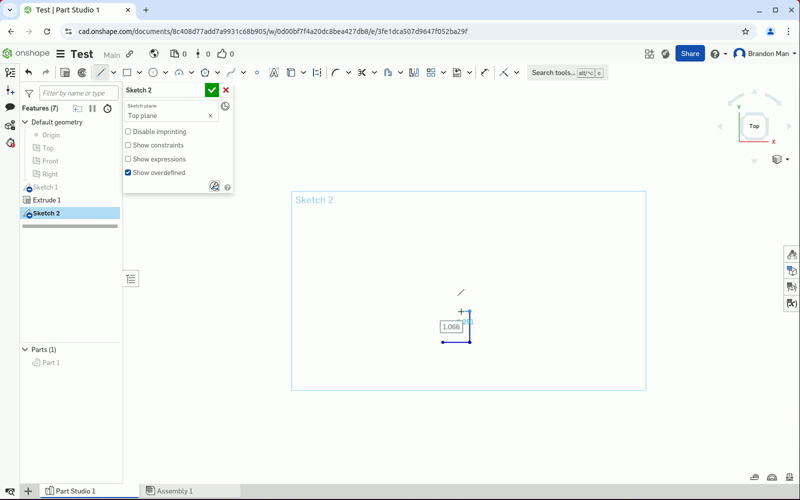
scroll(6)
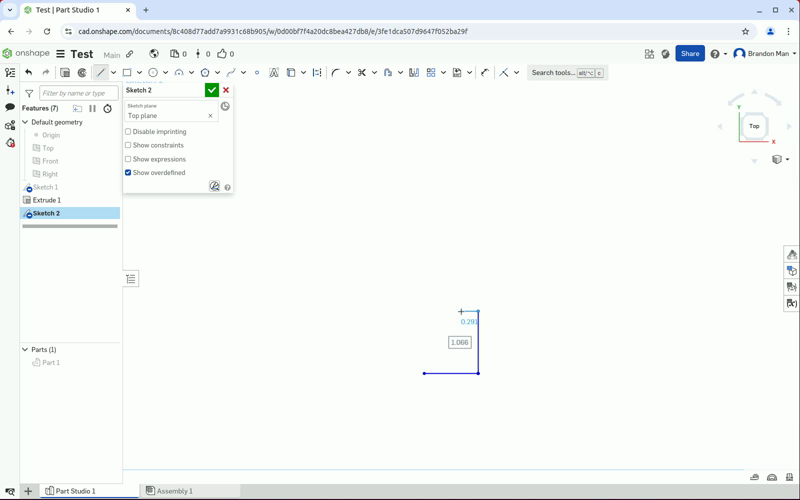
click(461, 311)
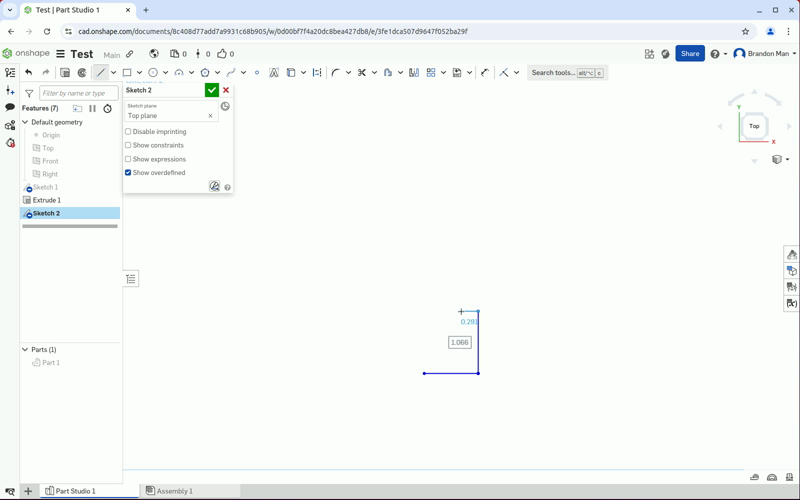
scroll(-6)
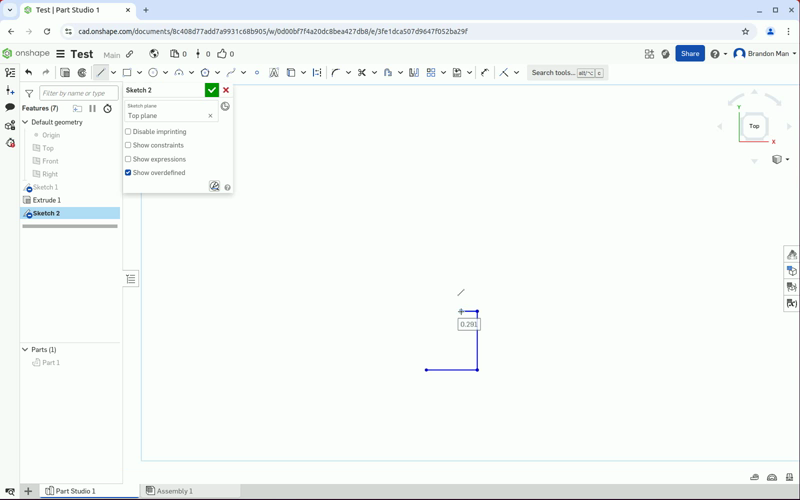
scroll(-6)
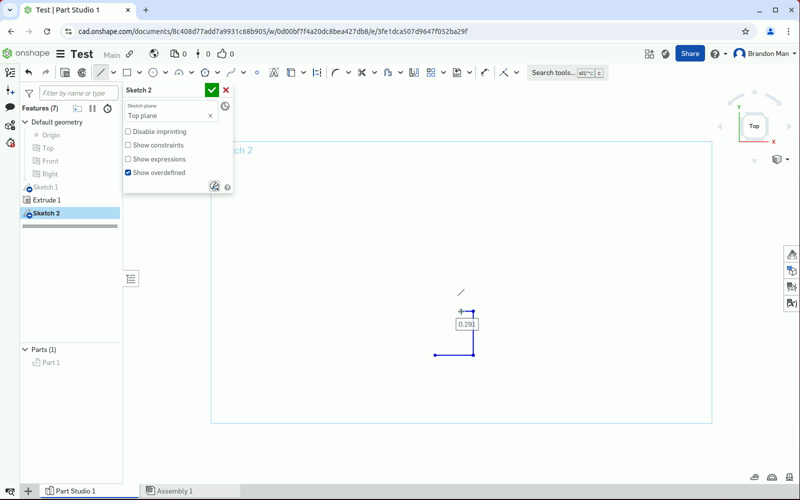
scroll(-6)
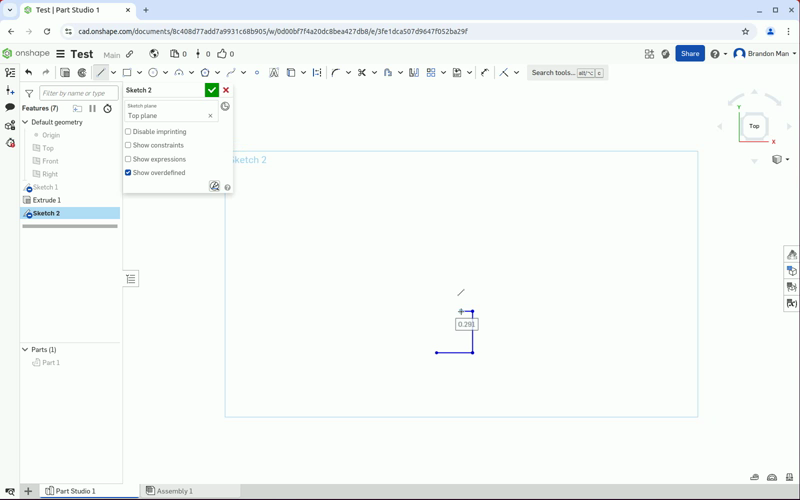
scroll(-6)
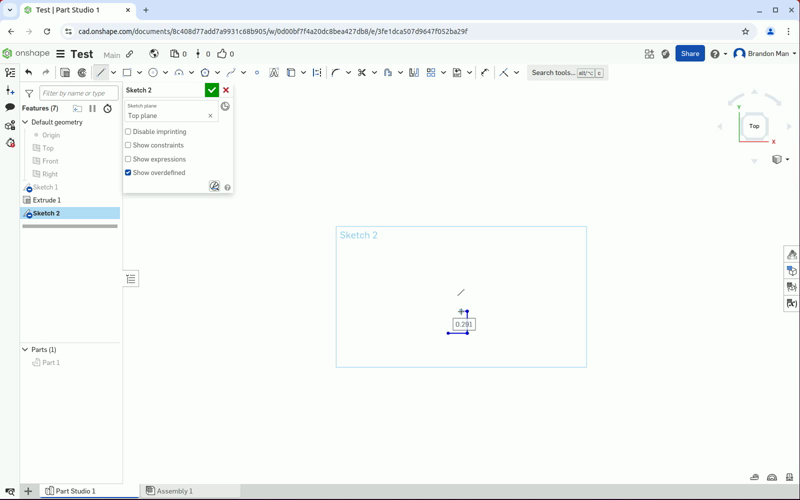
scroll(-6)
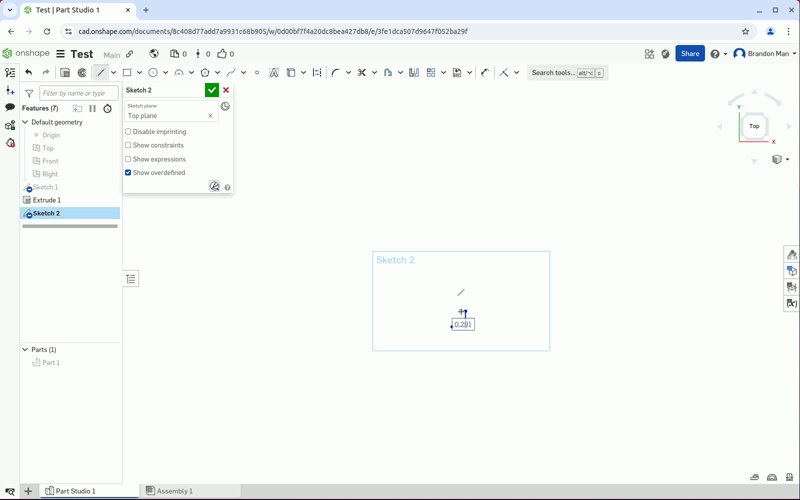
scroll(-6)
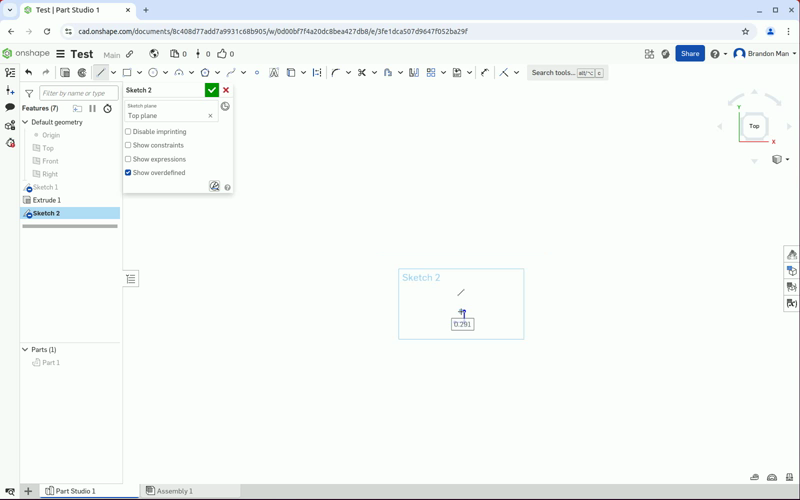
scroll(-6)
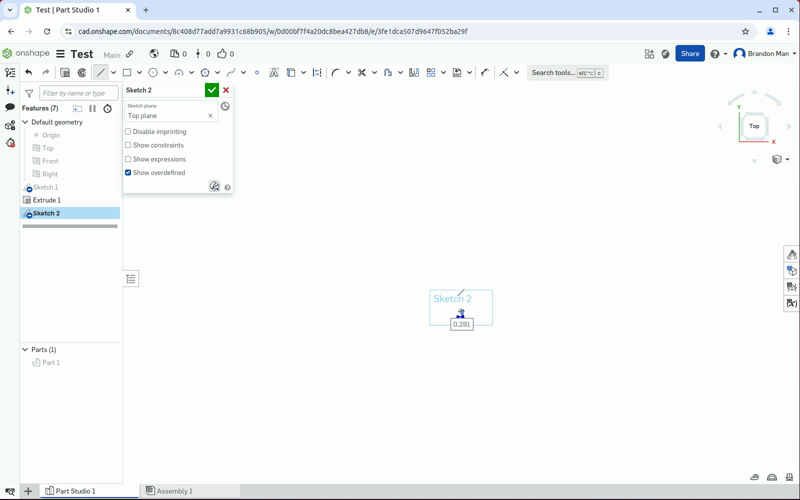
key_up(shift)
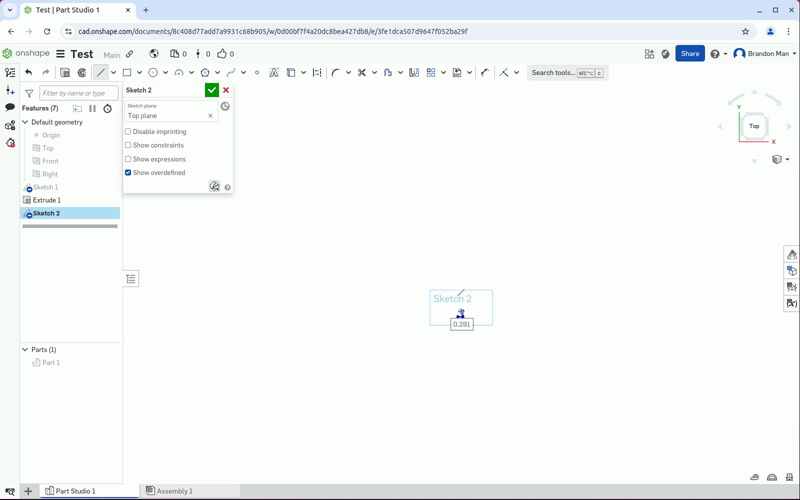
key_down(shift)
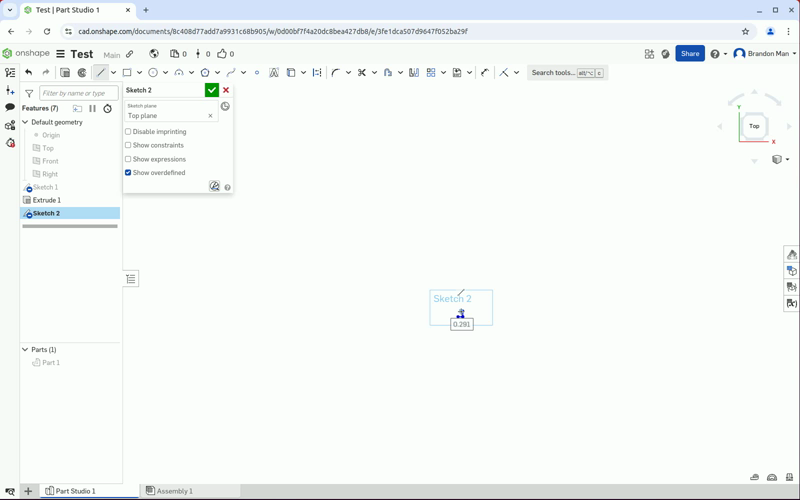
mouse_move(491, 311)
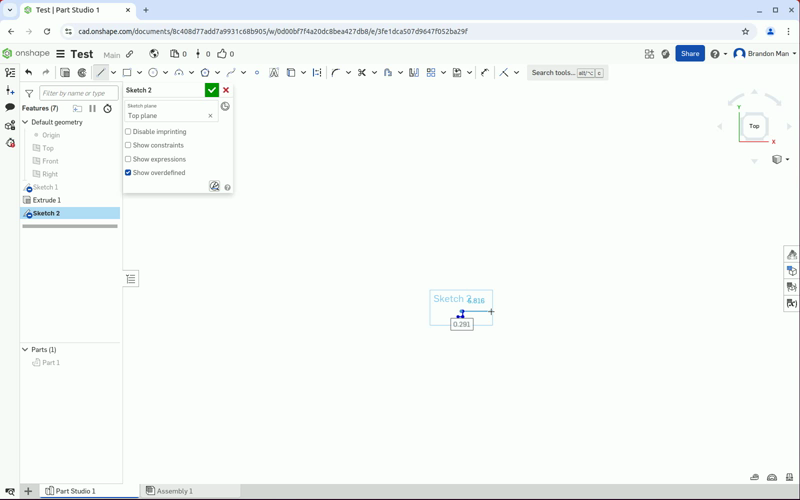
mouse_move(461, 315)
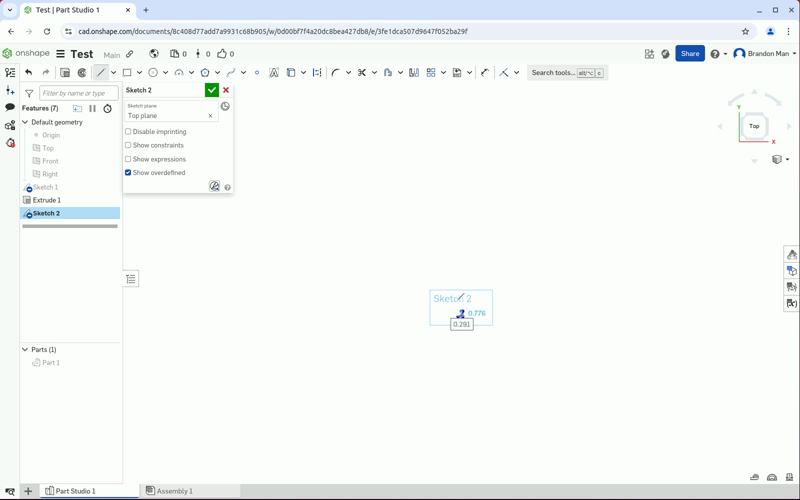
scroll(6)
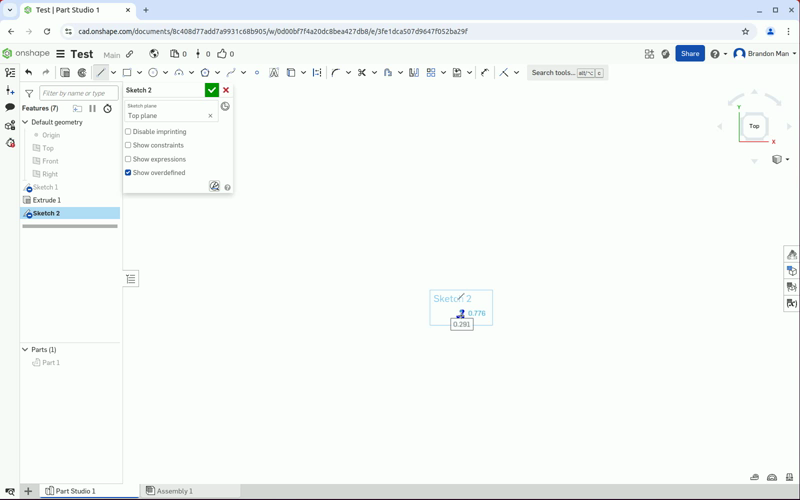
scroll(6)
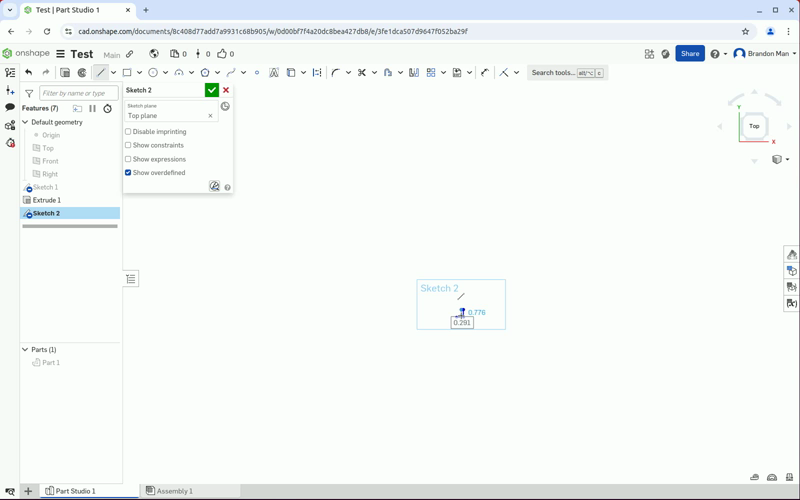
scroll(6)
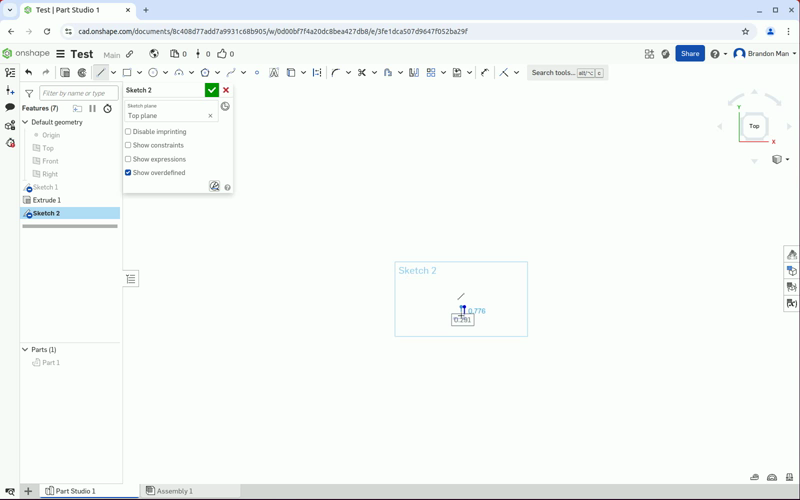
scroll(6)
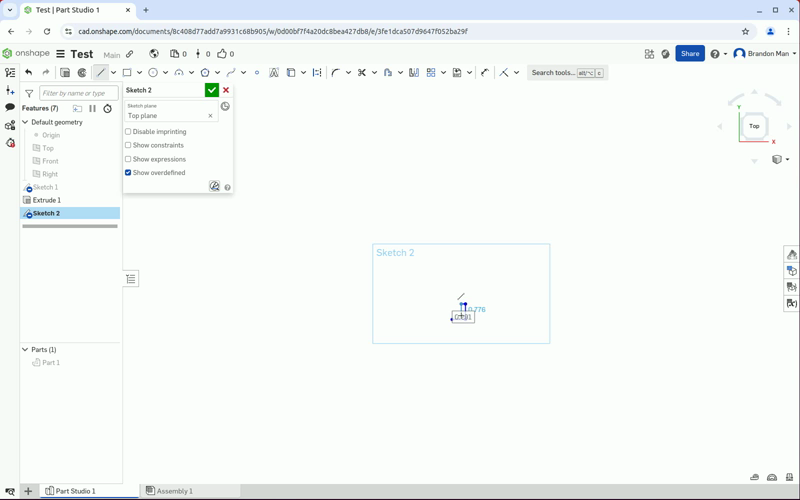
scroll(6)
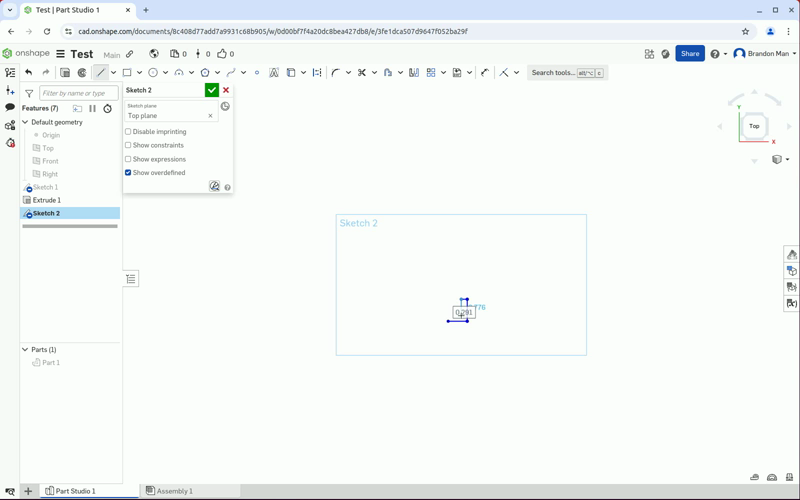
scroll(6)
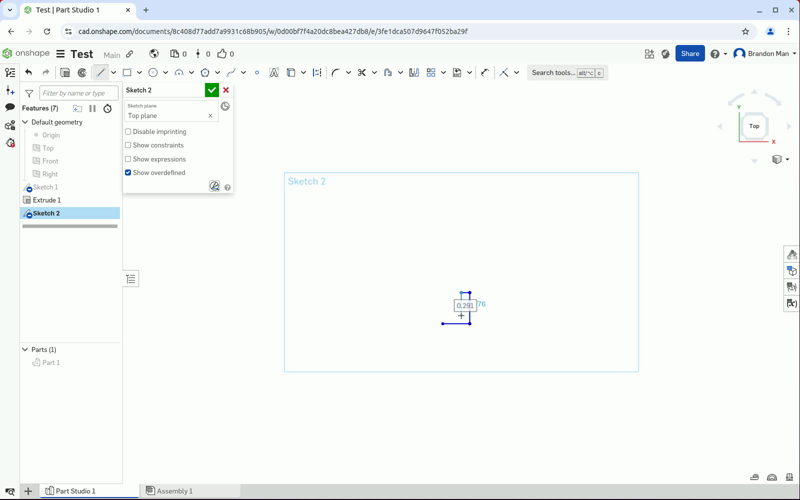
scroll(6)
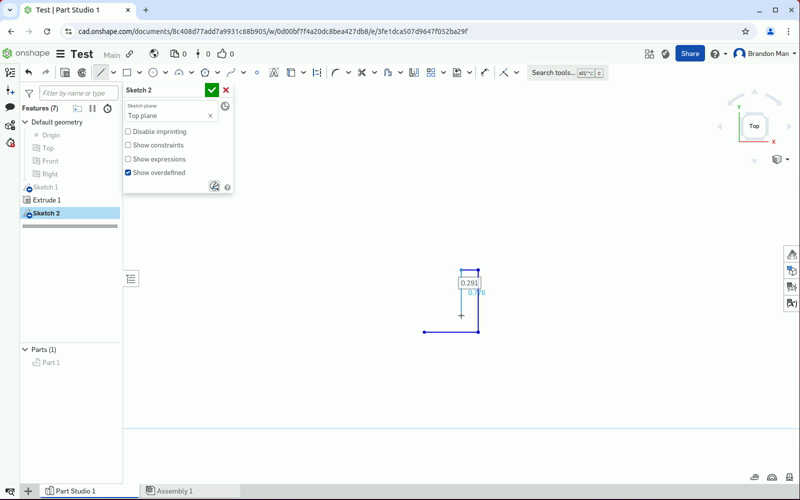
click(461, 315)
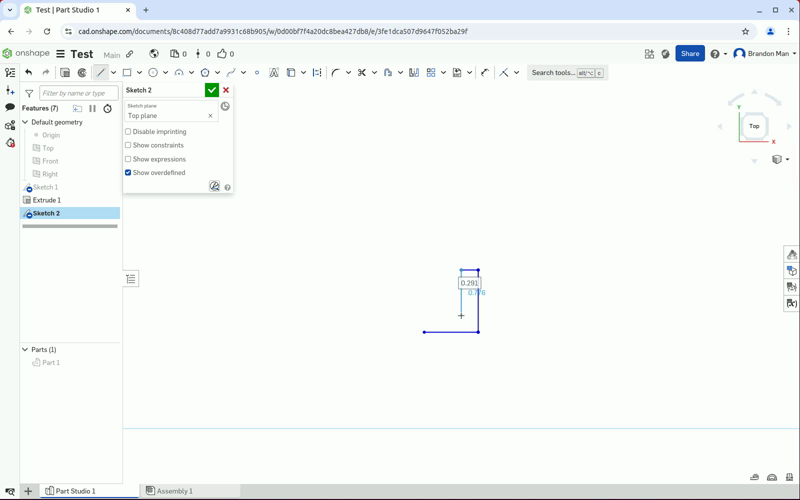
scroll(-6)
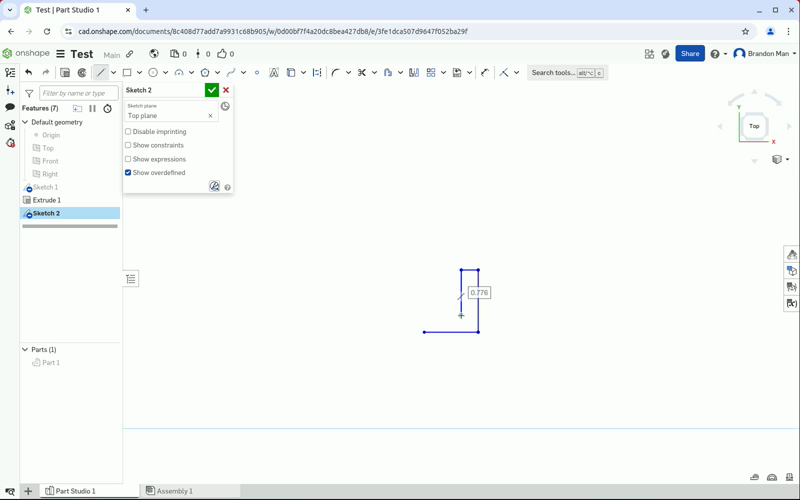
scroll(-6)
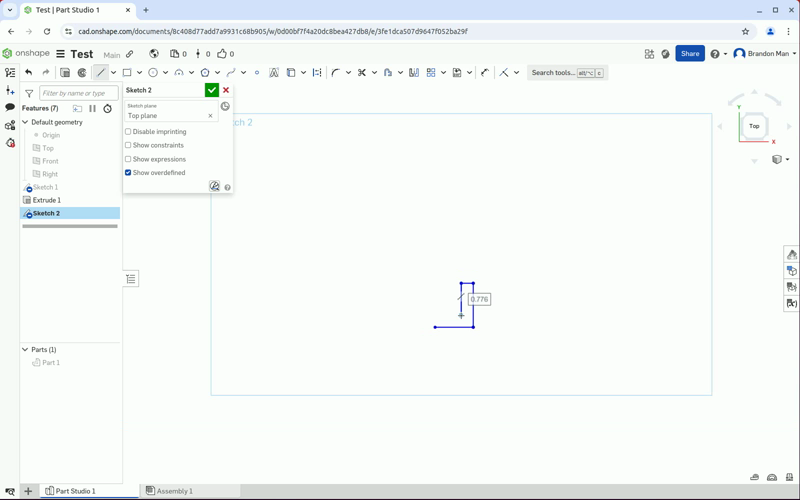
scroll(-6)
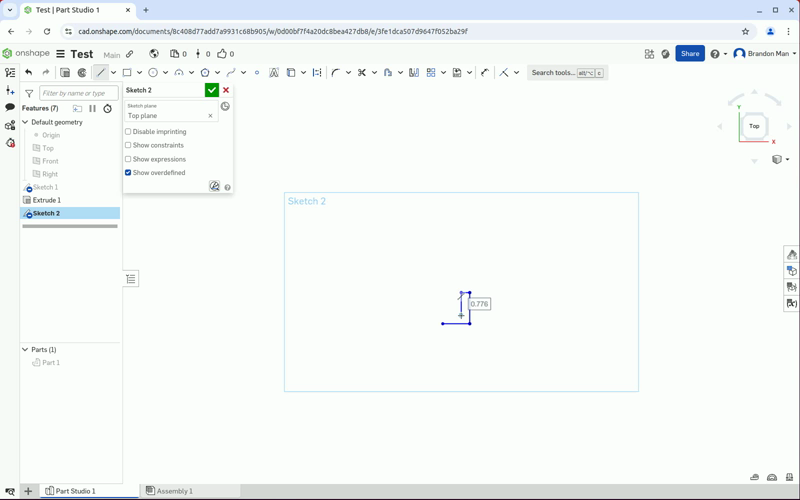
scroll(-6)
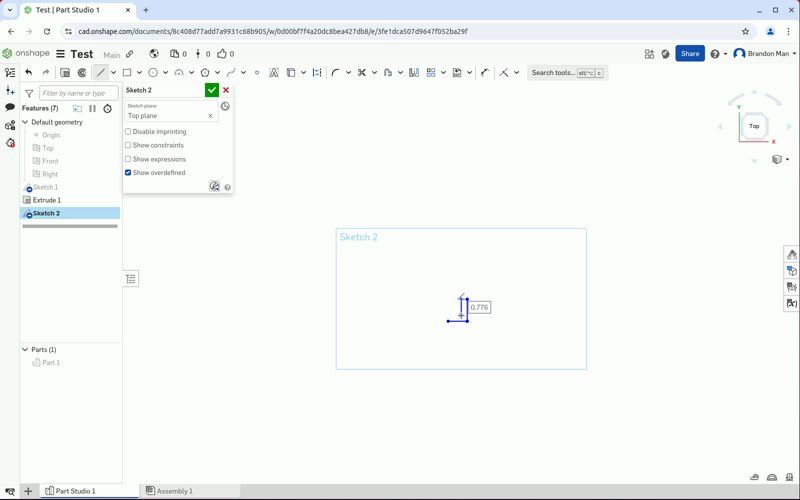
scroll(-6)
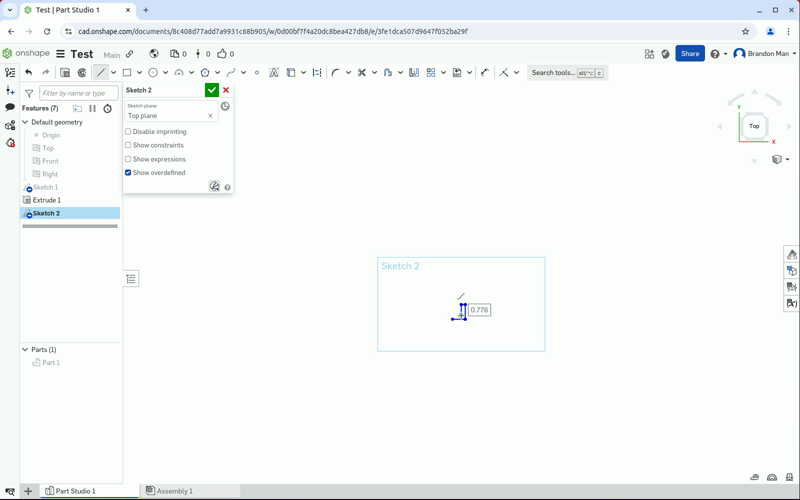
scroll(-6)
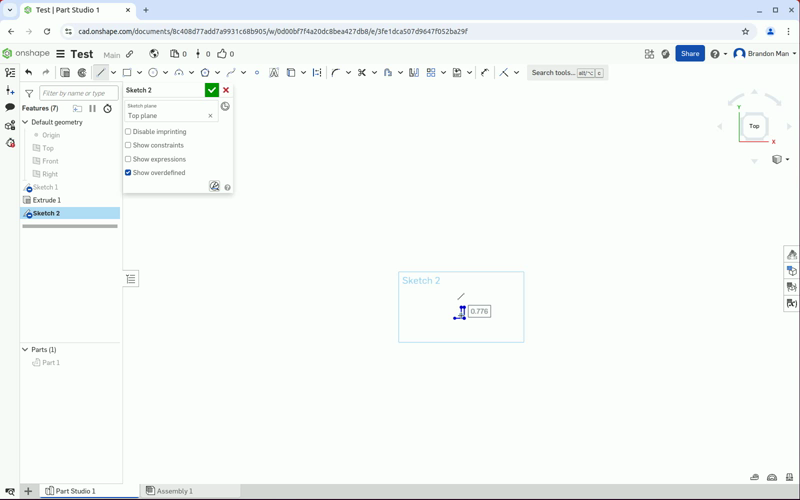
scroll(-6)
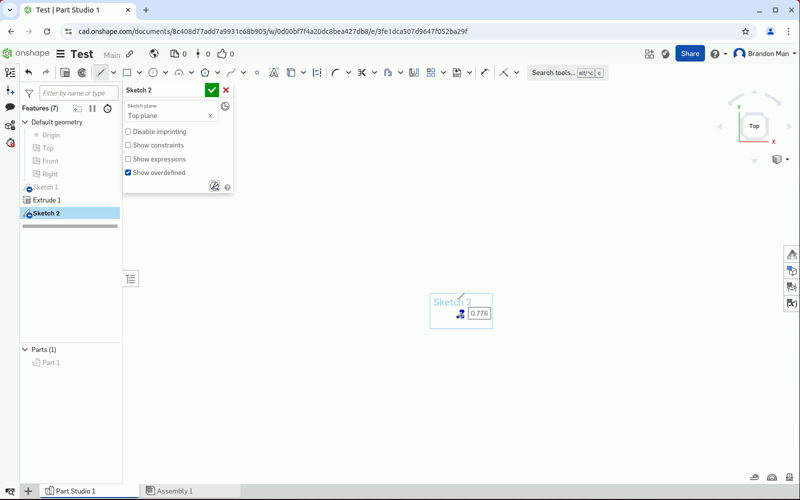
key_up(shift)
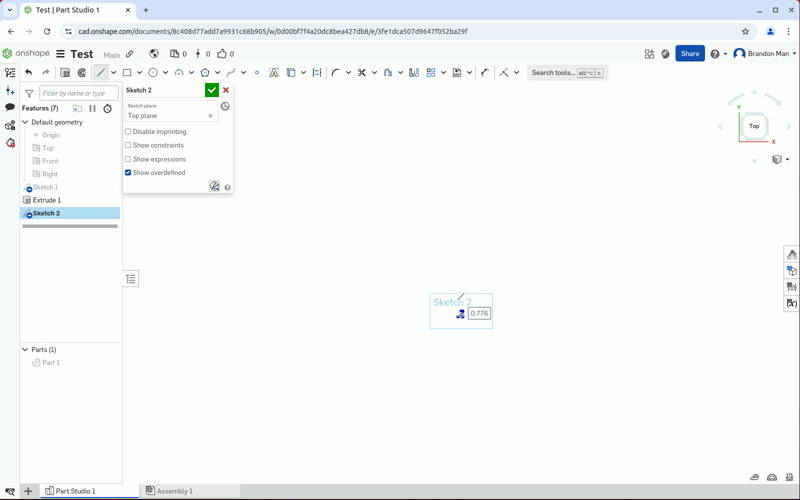
key_down(shift)
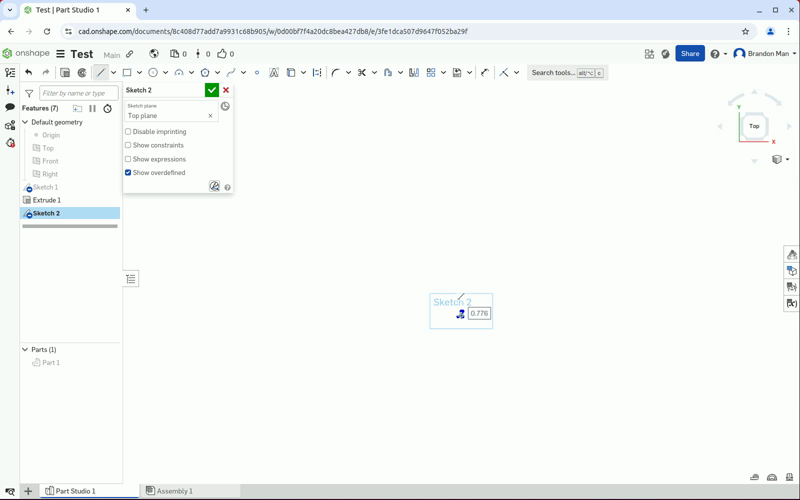
mouse_move(491, 315)
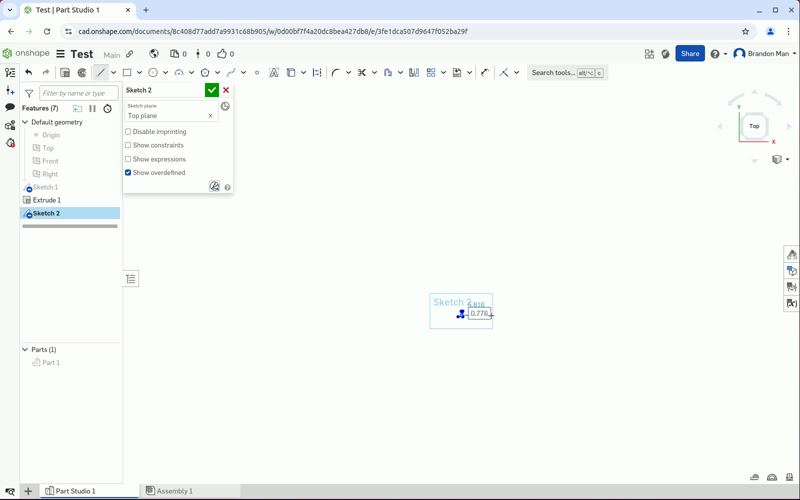
mouse_move(459, 315)
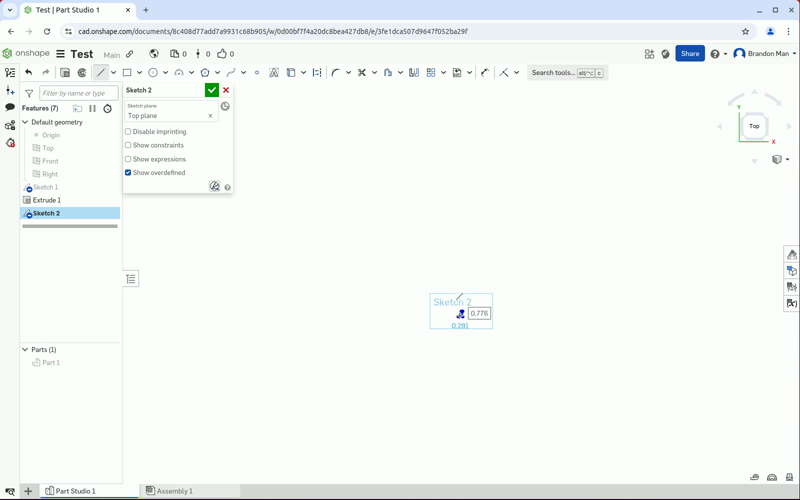
scroll(6)
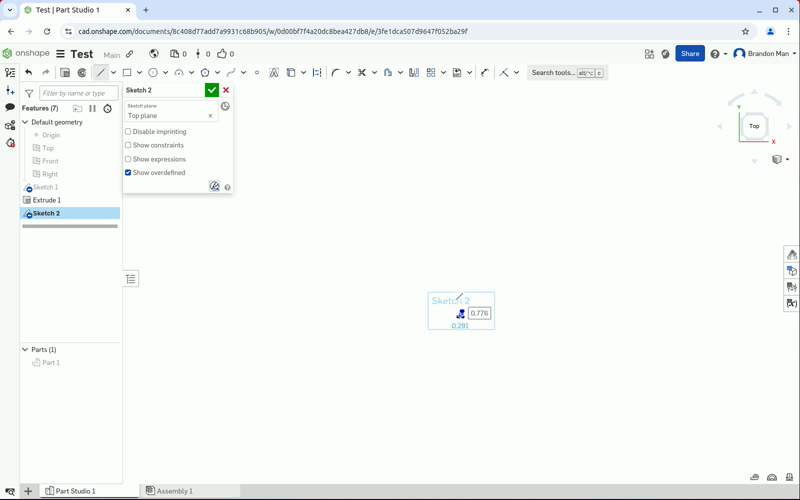
scroll(6)
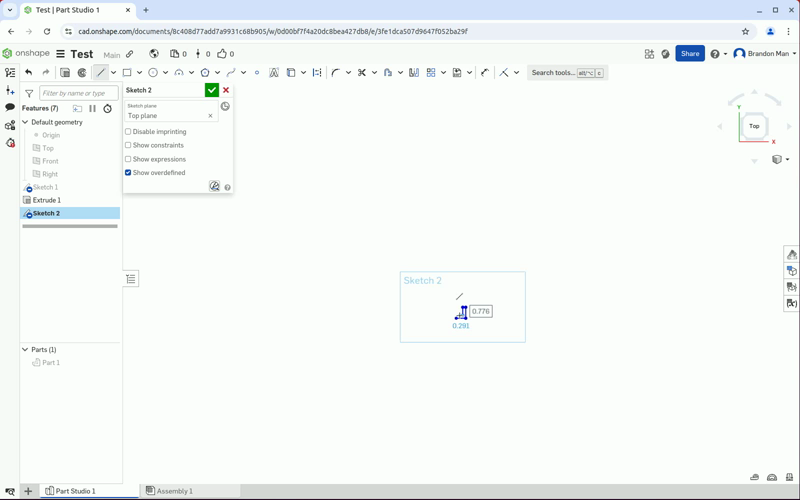
scroll(6)
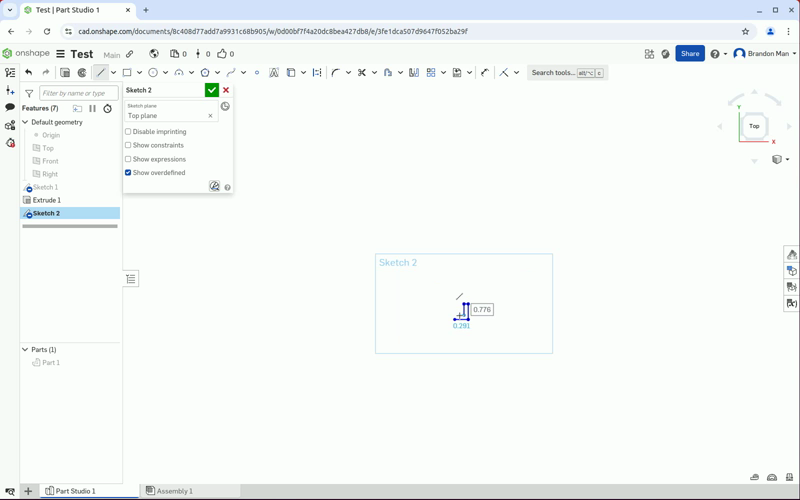
scroll(6)
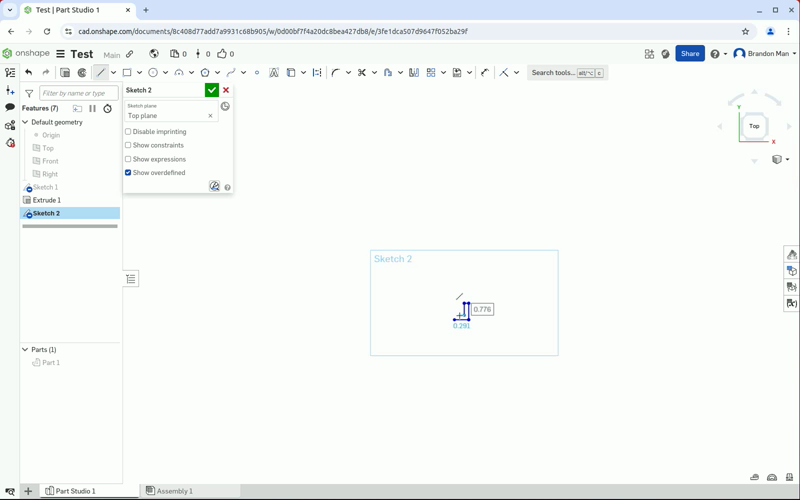
scroll(6)
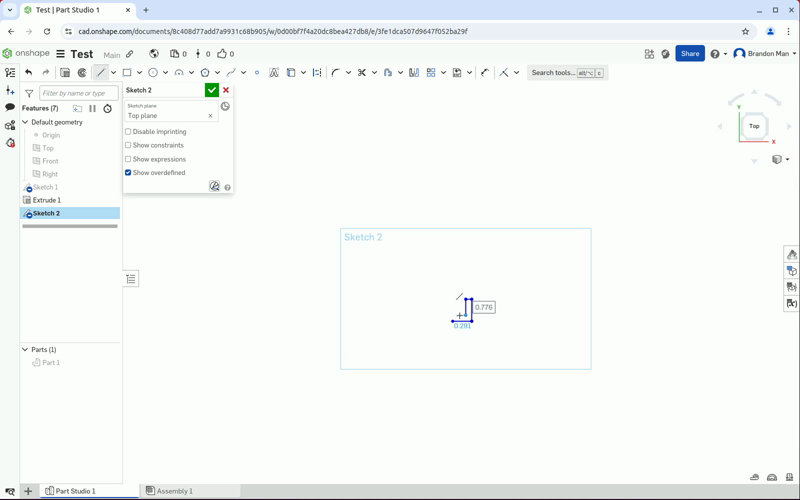
scroll(6)
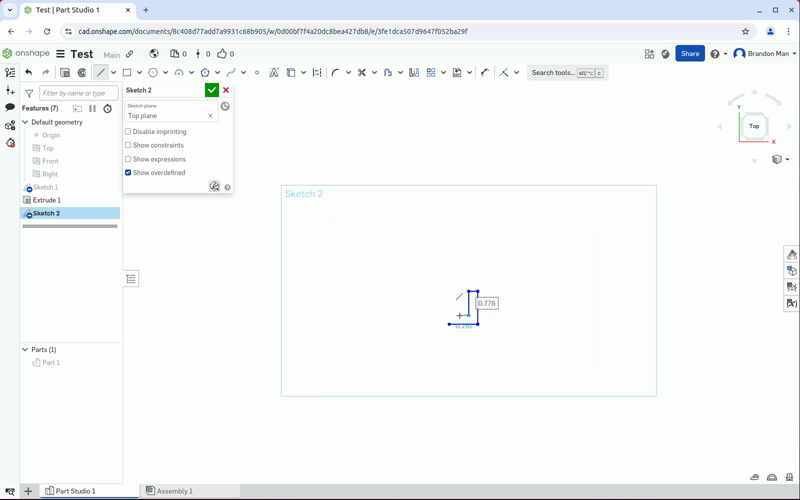
scroll(6)
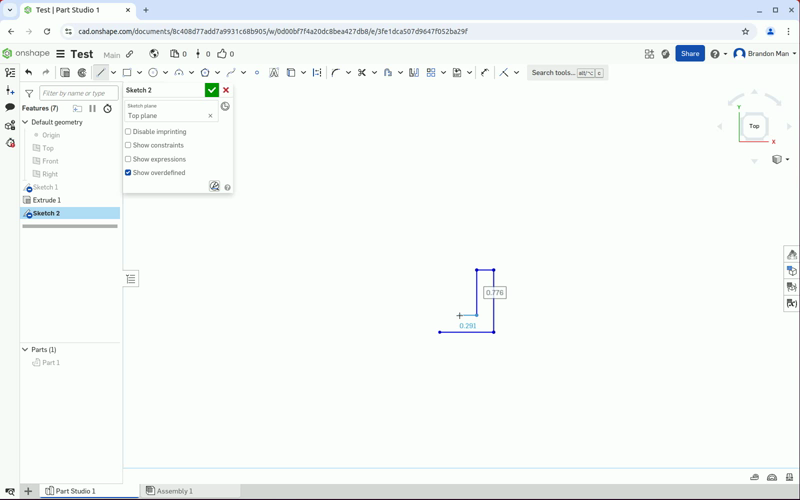
click(459, 315)
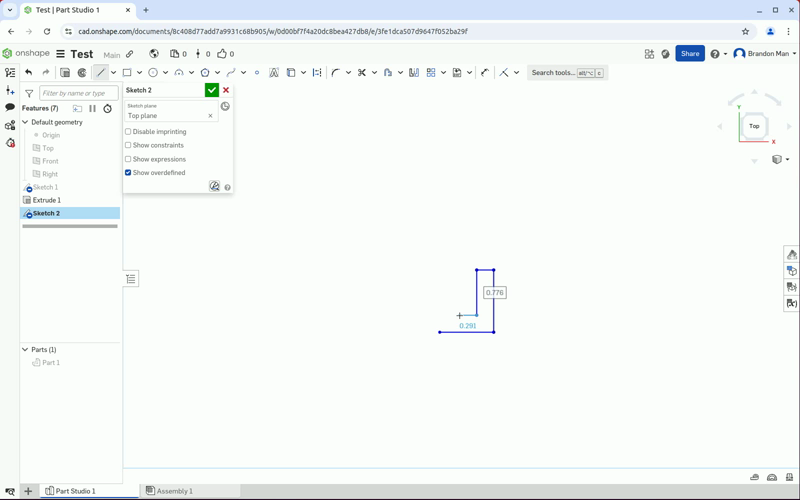
scroll(-6)
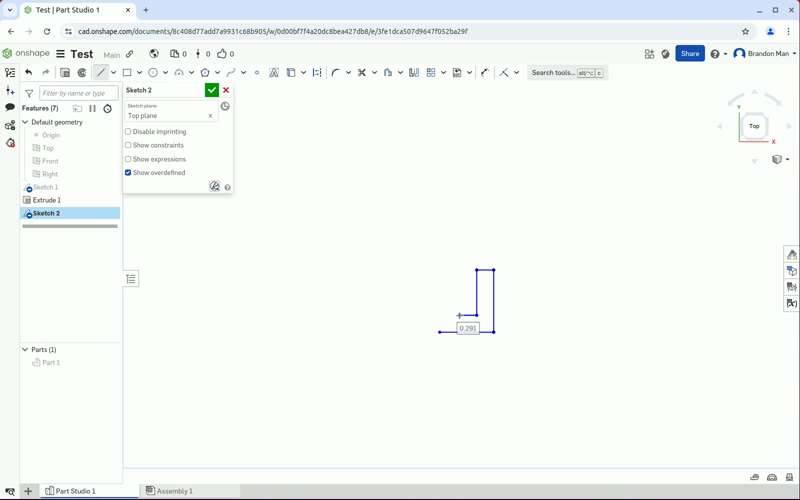
scroll(-6)
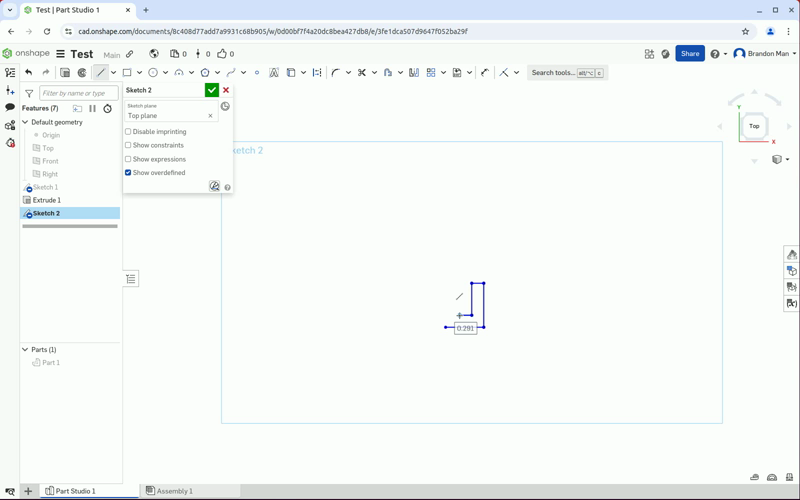
scroll(-6)
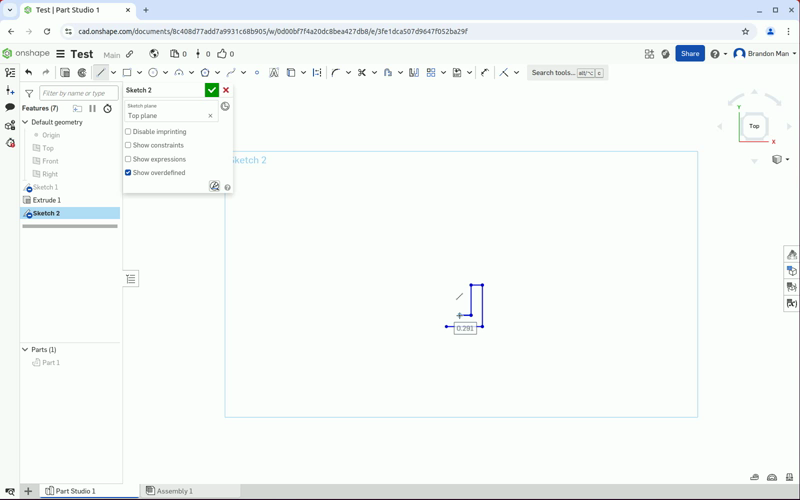
scroll(-6)
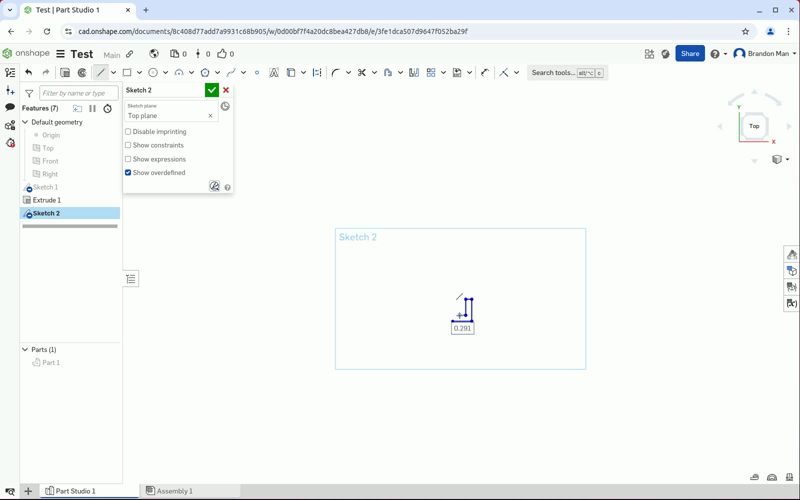
scroll(-6)
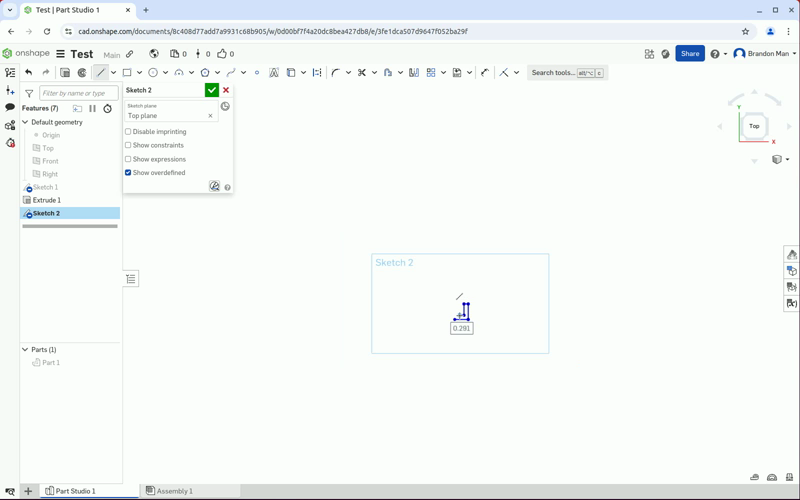
scroll(-6)
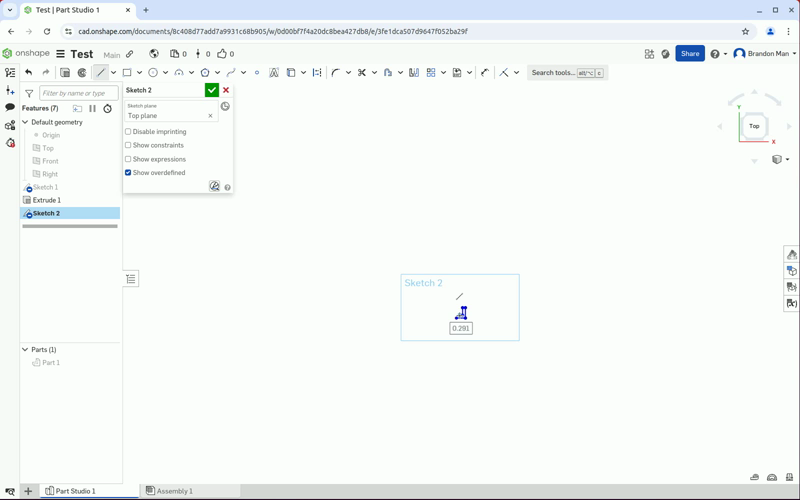
scroll(-6)
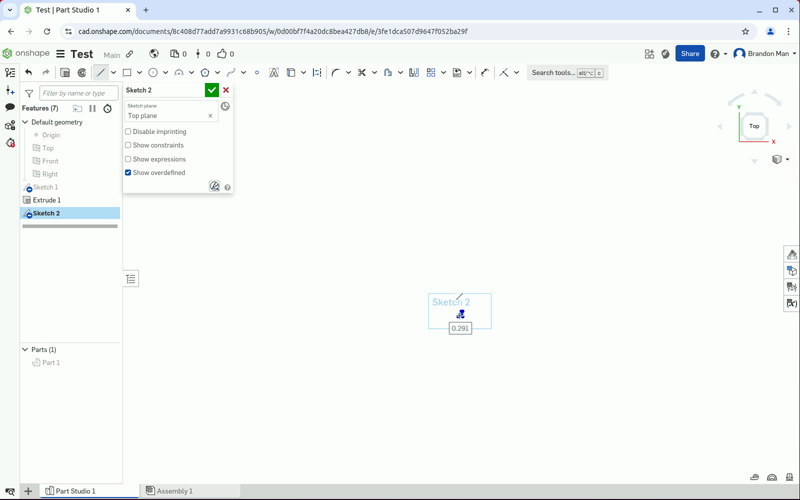
key_up(shift)
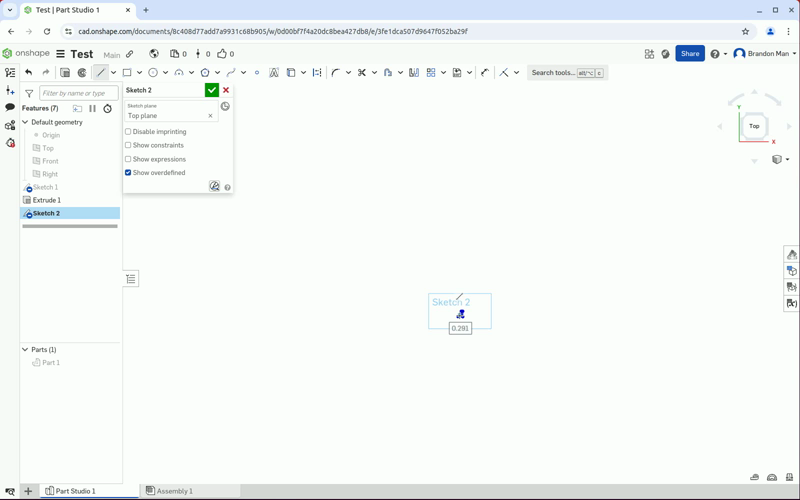
key_down(shift)
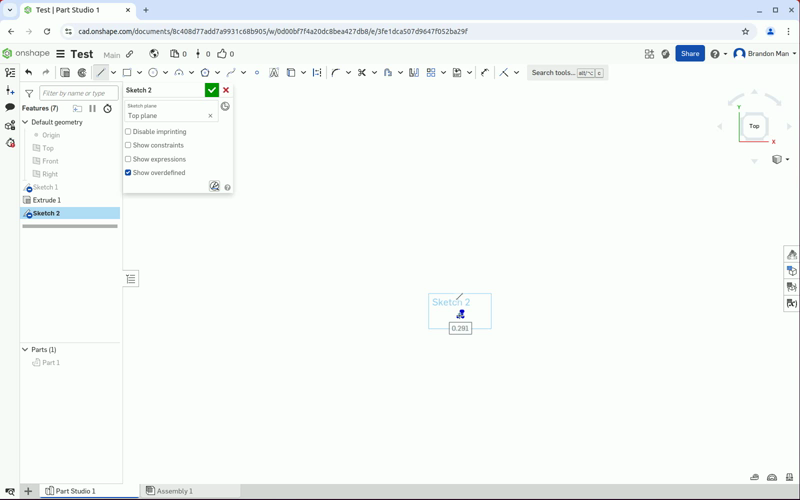
mouse_move(489, 315)
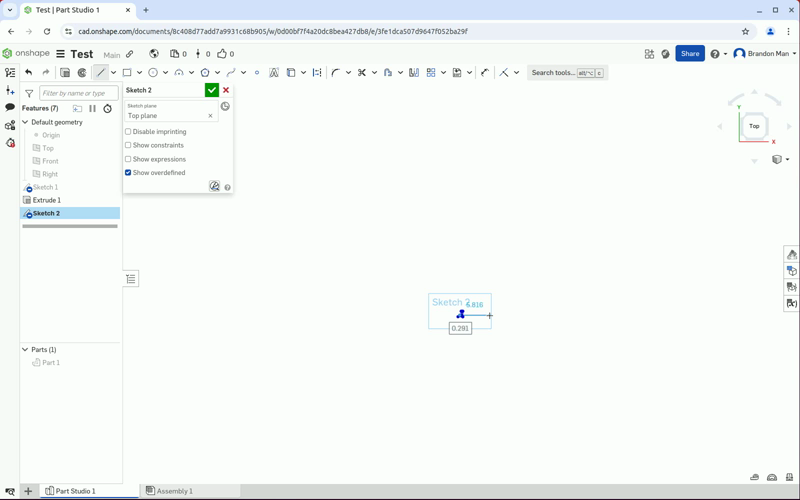
mouse_move(459, 311)
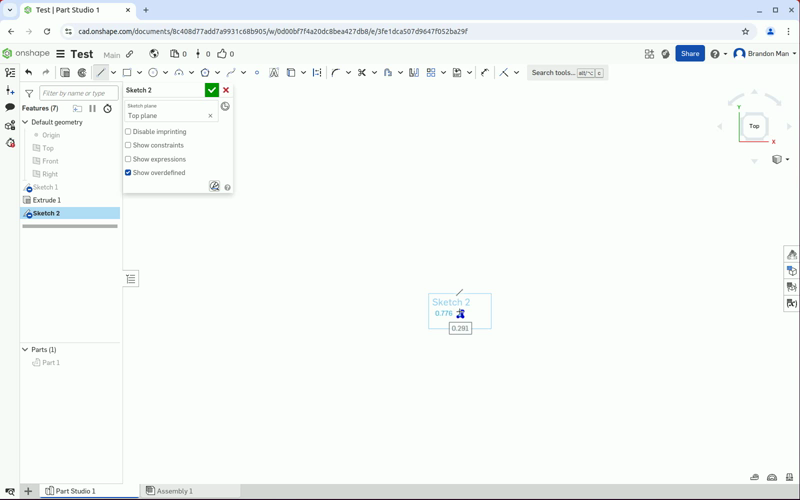
scroll(6)
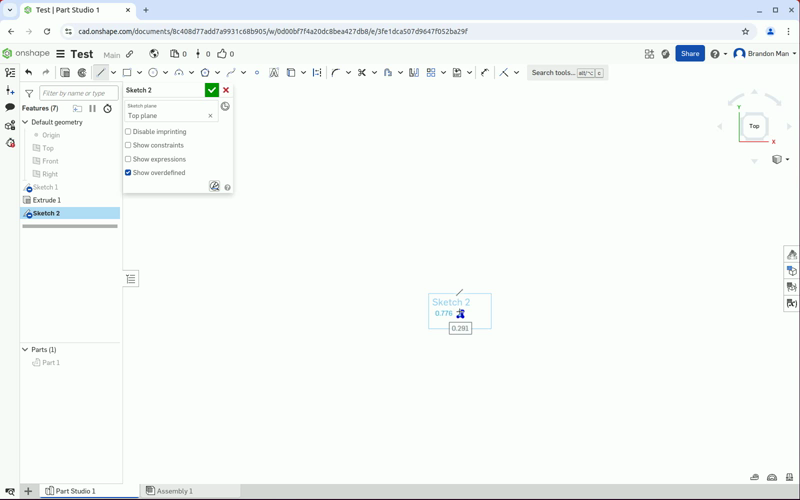
scroll(6)
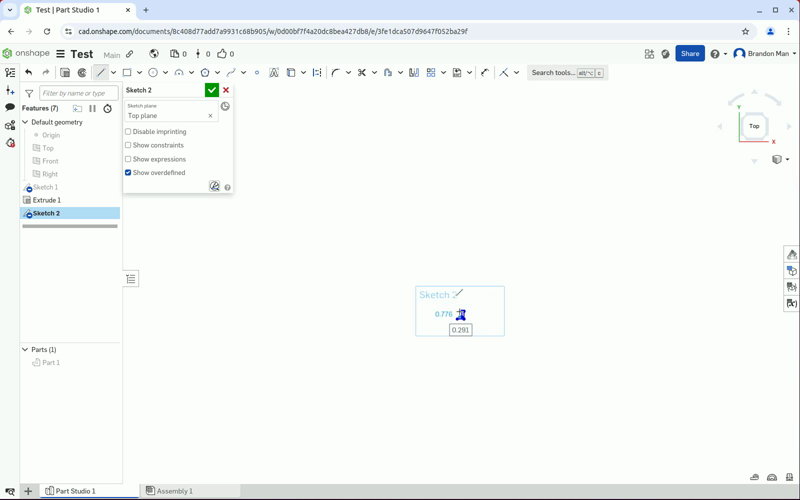
scroll(6)
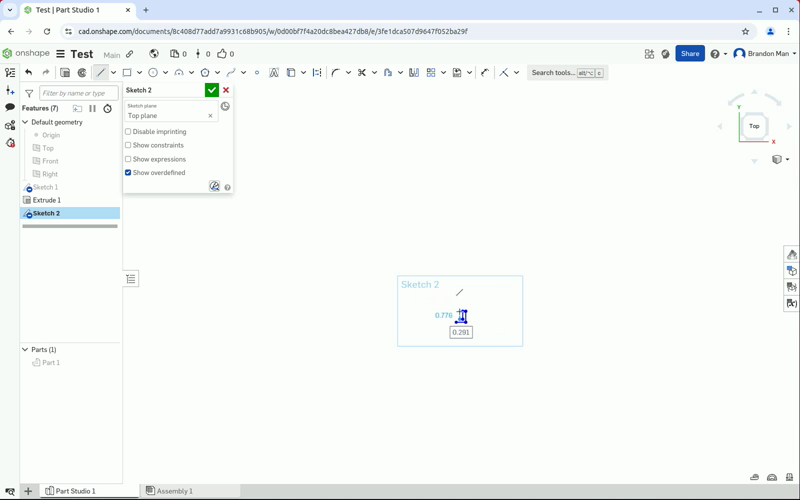
scroll(6)
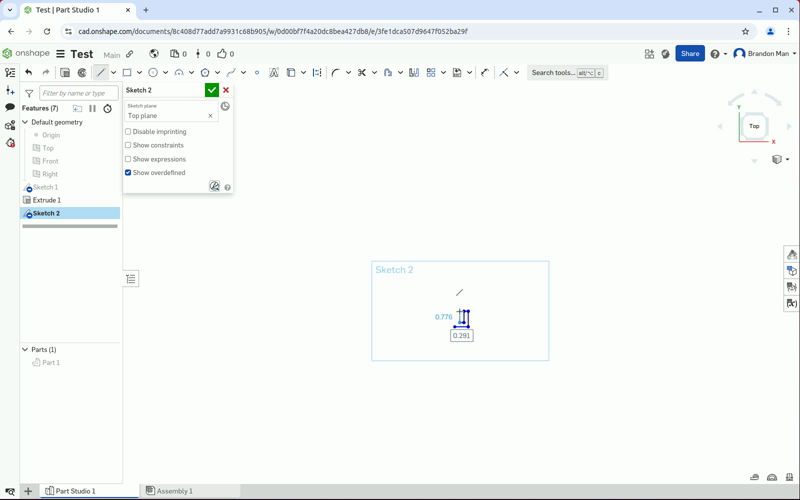
scroll(6)
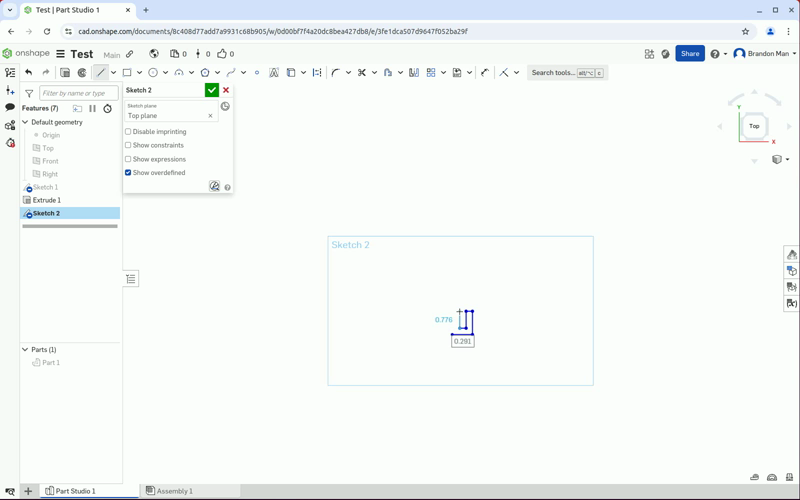
scroll(6)
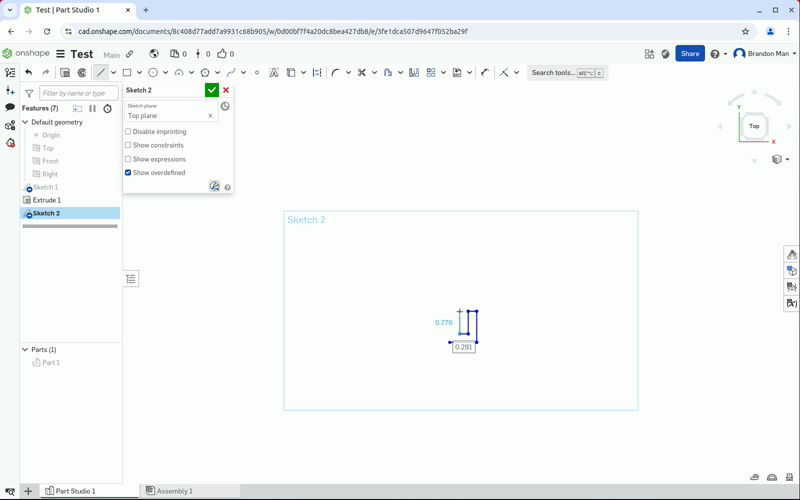
scroll(6)
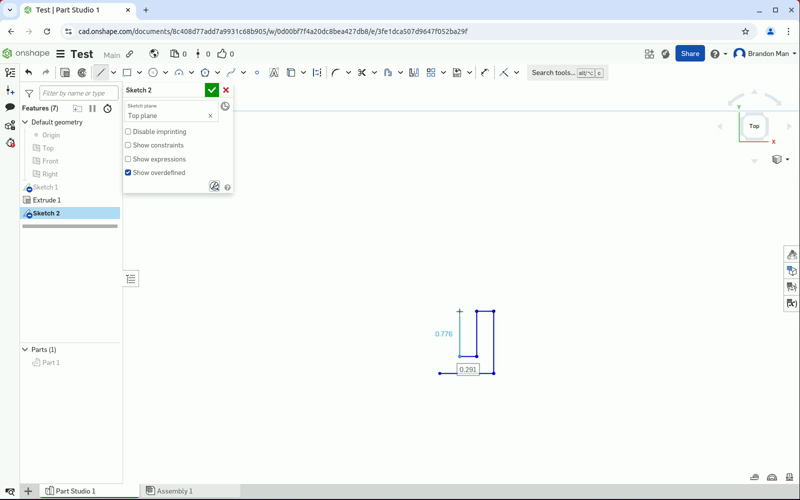
click(459, 311)
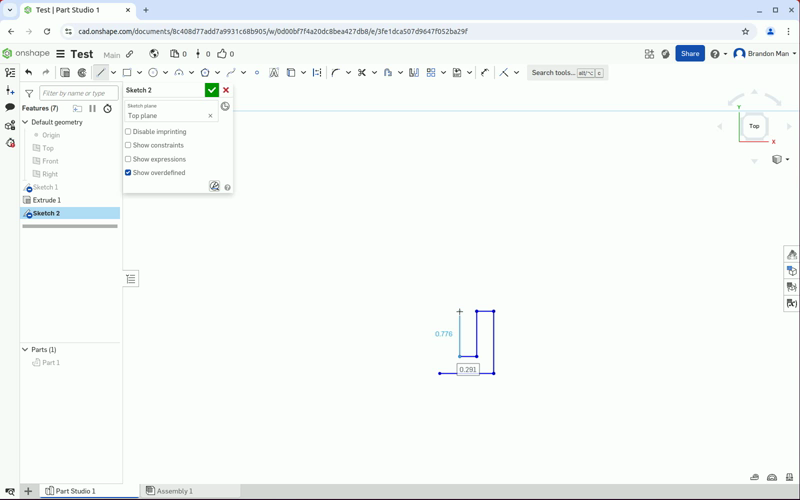
scroll(-6)
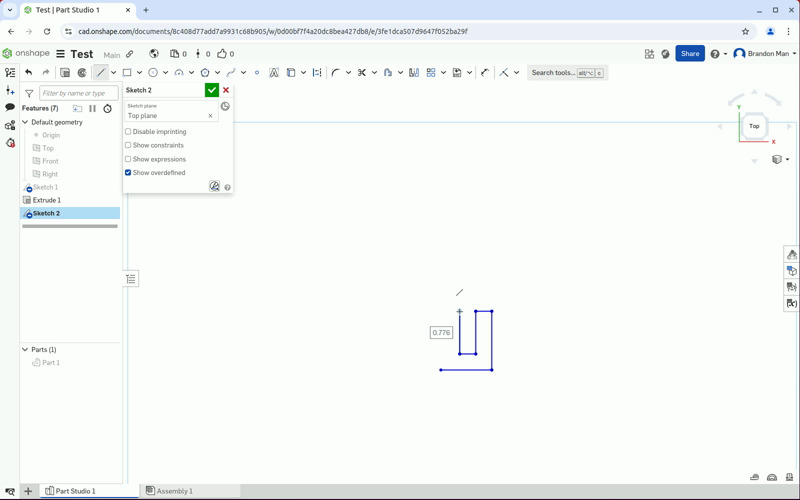
scroll(-6)
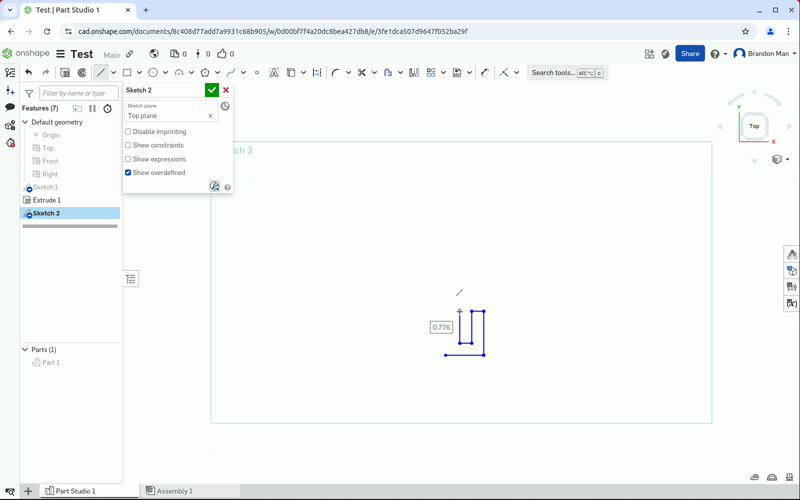
scroll(-6)
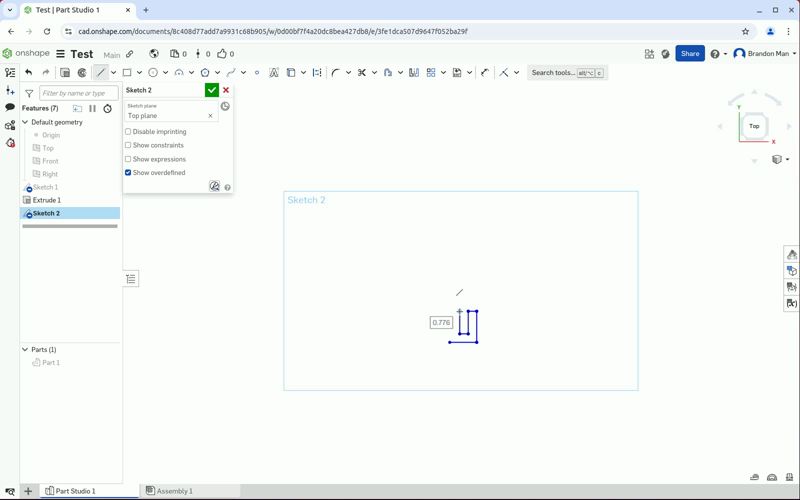
scroll(-6)
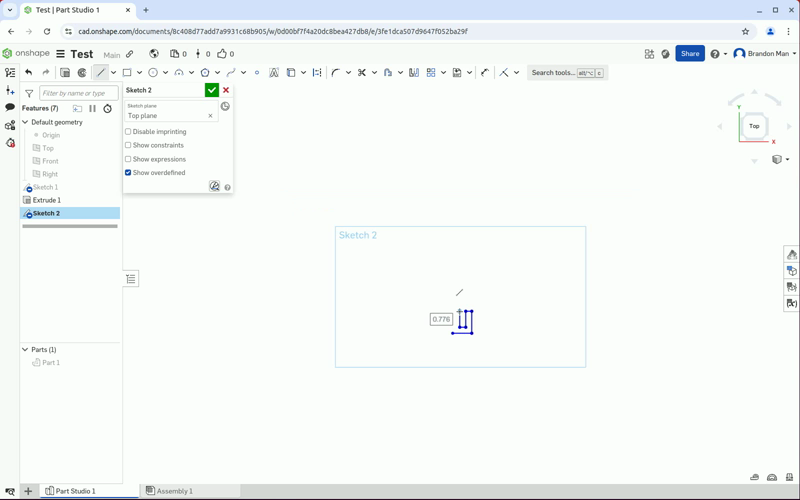
scroll(-6)
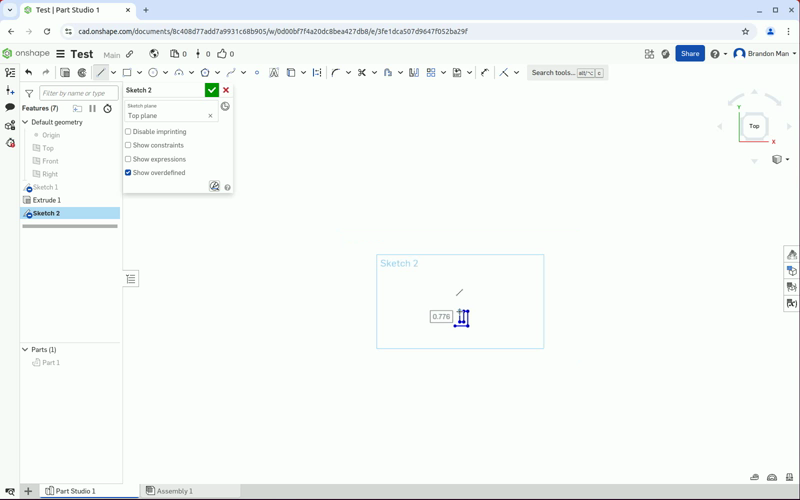
scroll(-6)
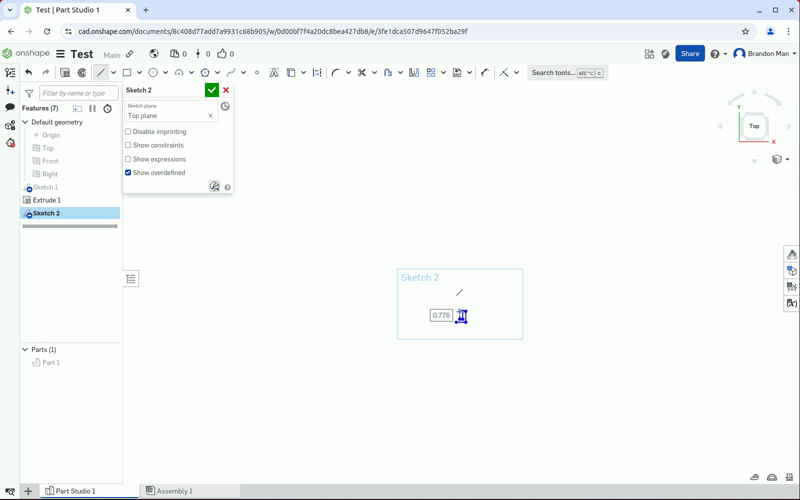
scroll(-6)
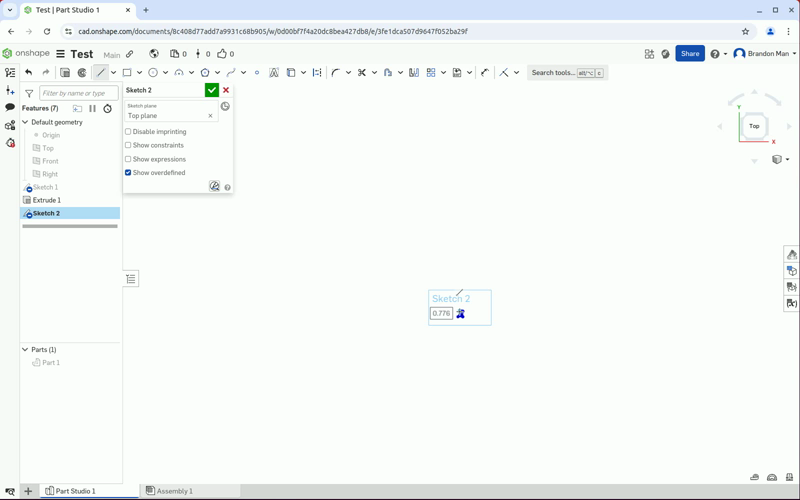
key_up(shift)
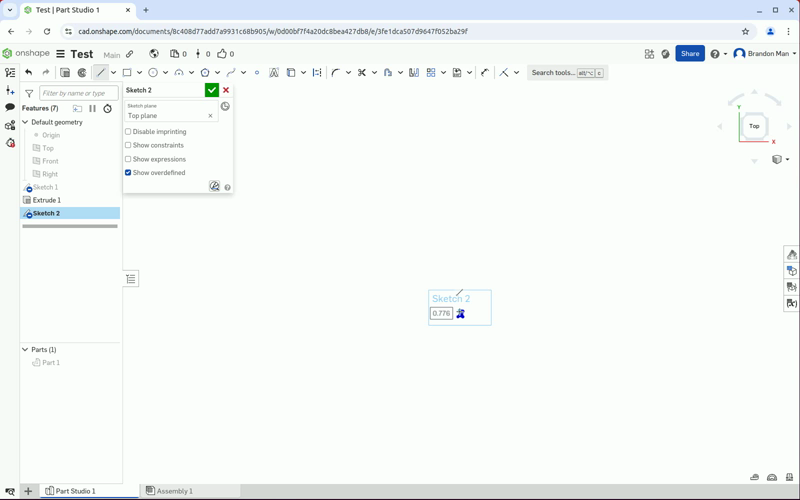
key_down(shift)
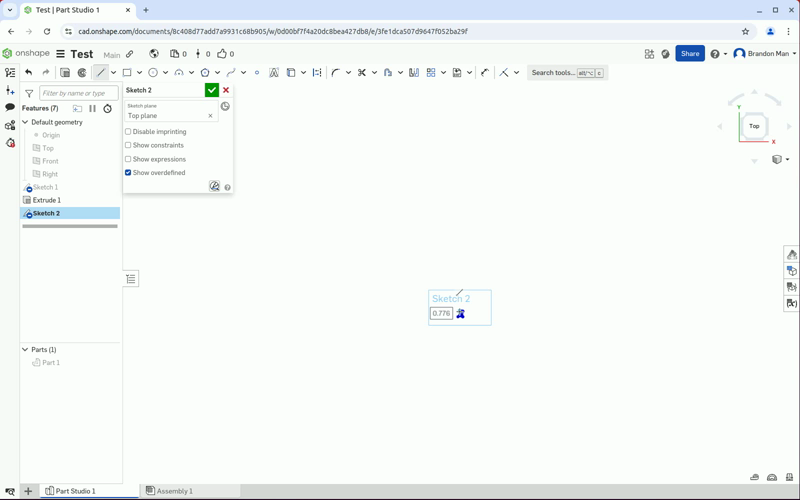
mouse_move(489, 311)
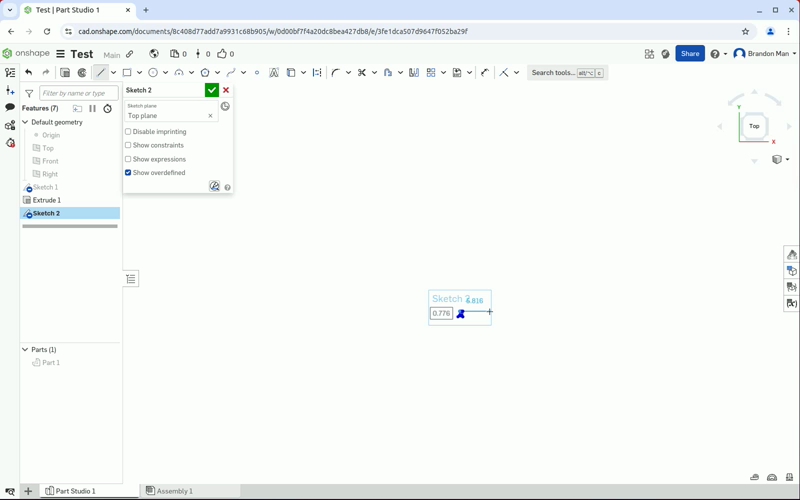
mouse_move(458, 311)
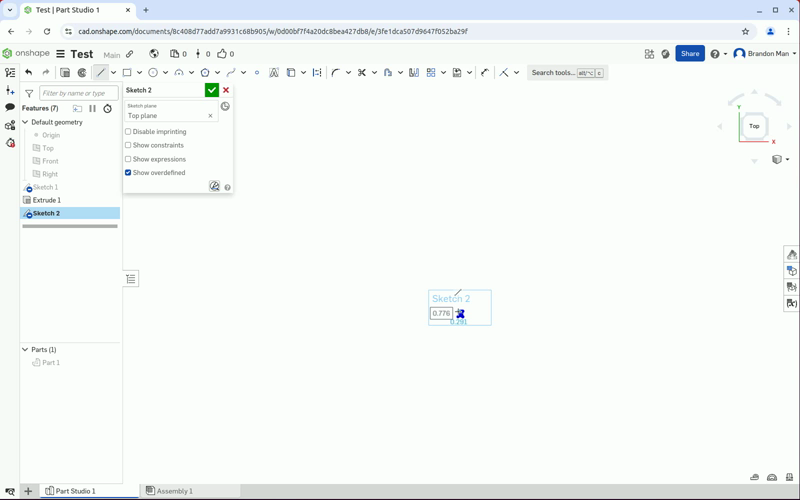
scroll(6)
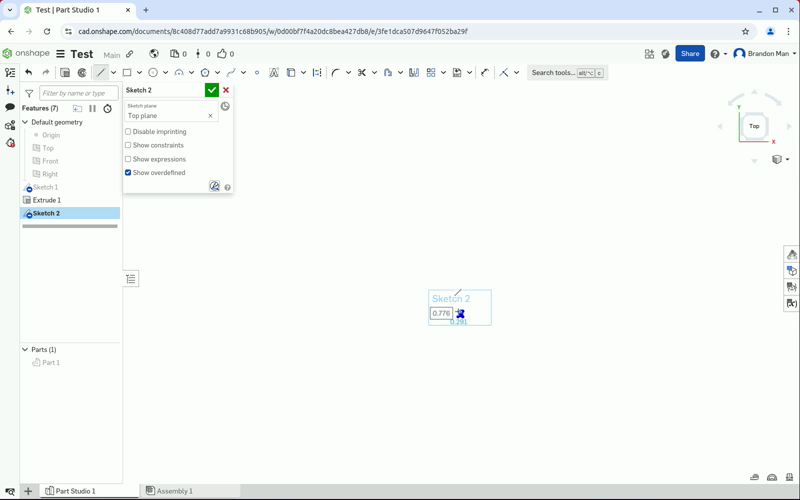
scroll(6)
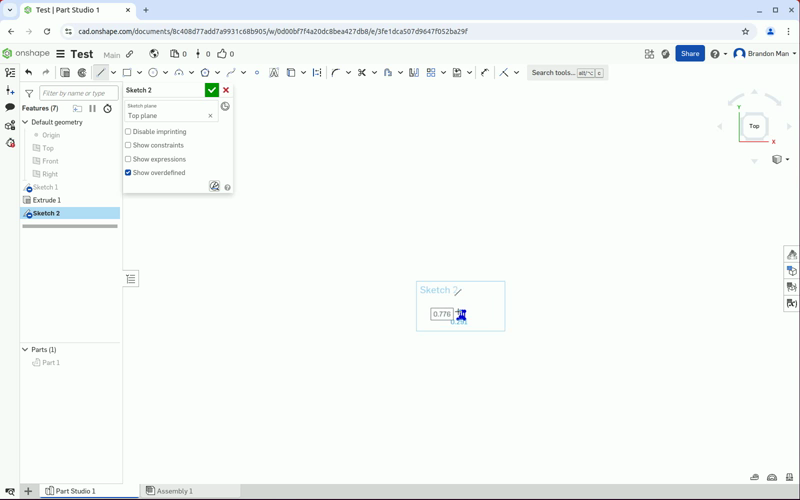
scroll(6)
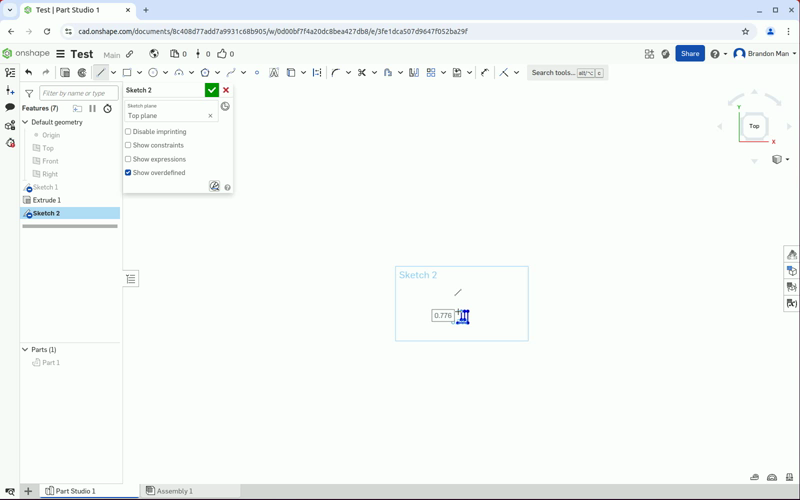
scroll(6)
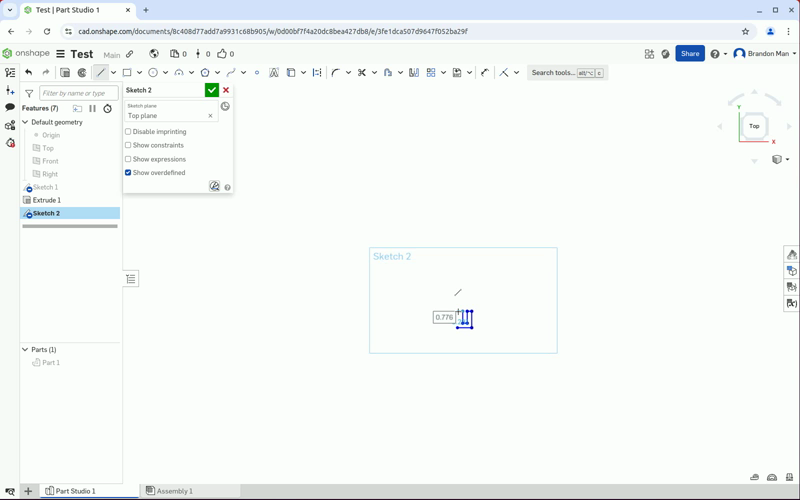
scroll(6)
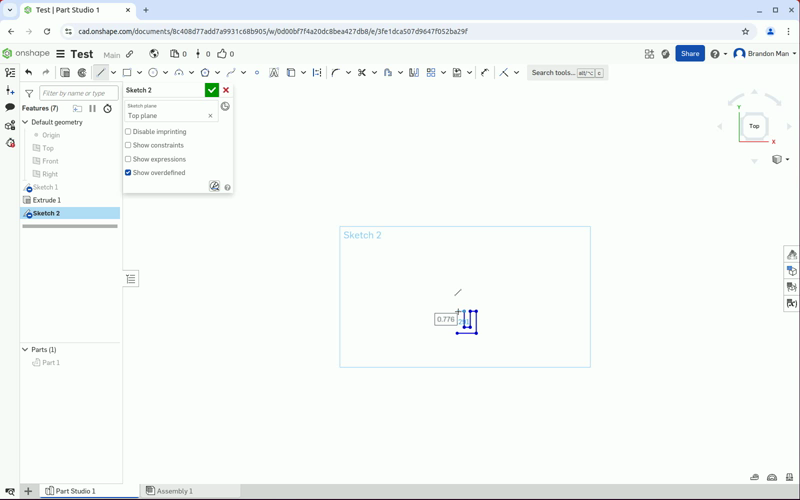
scroll(6)
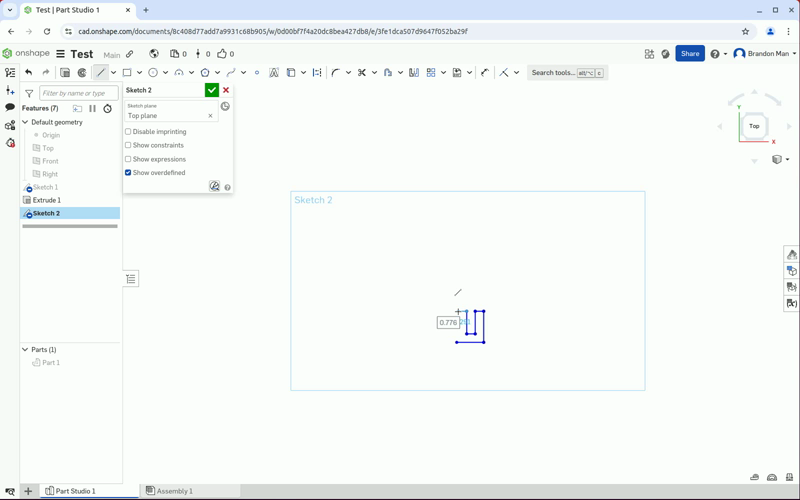
scroll(6)
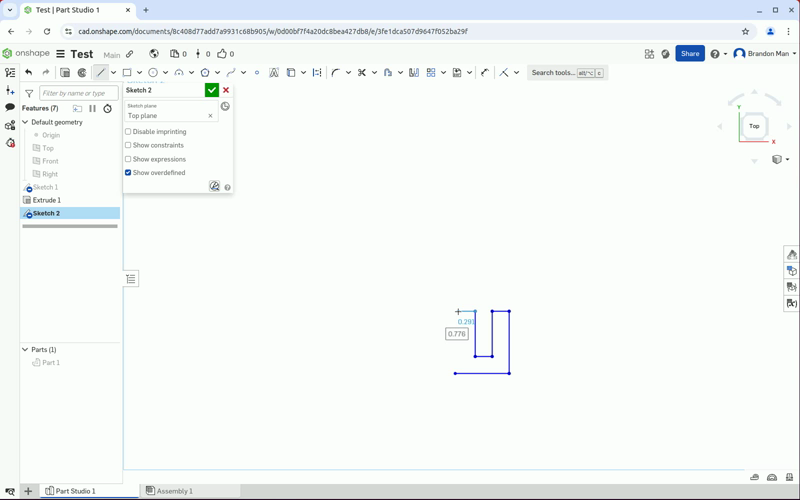
click(458, 311)
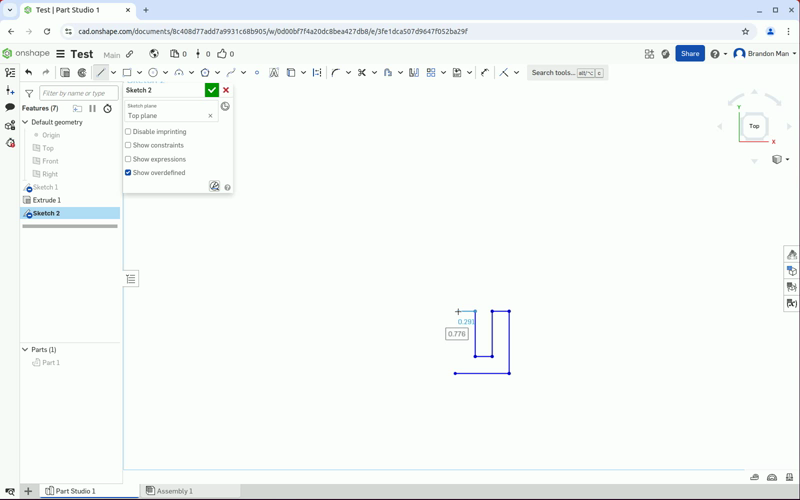
scroll(-6)
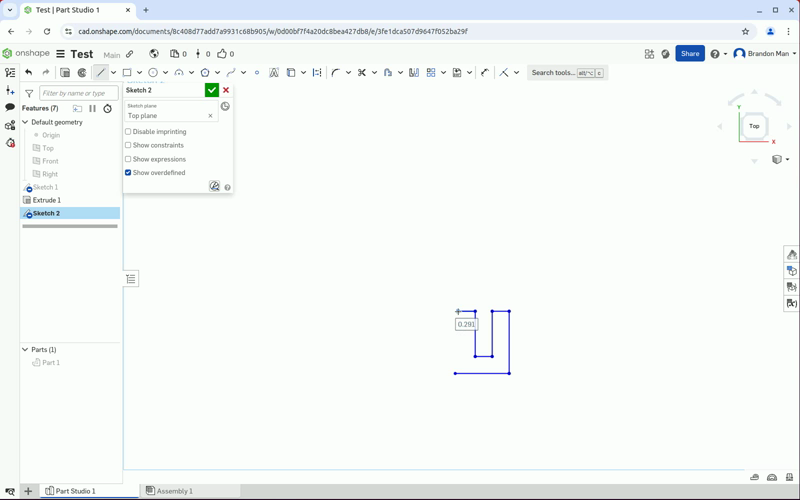
scroll(-6)
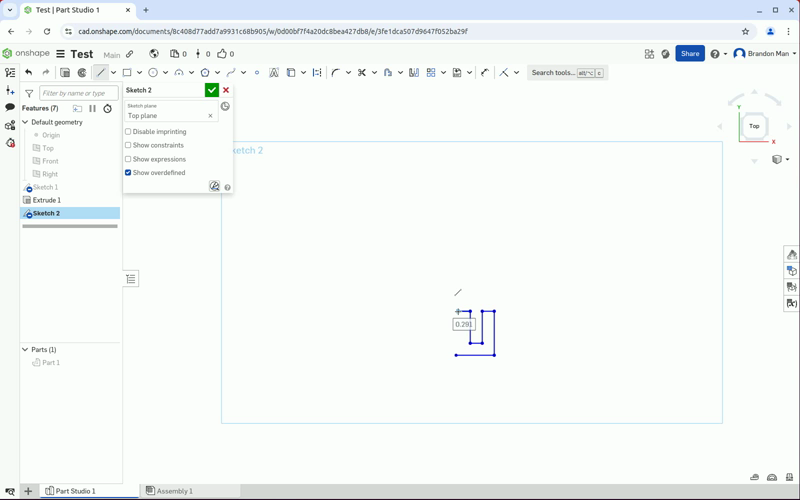
scroll(-6)
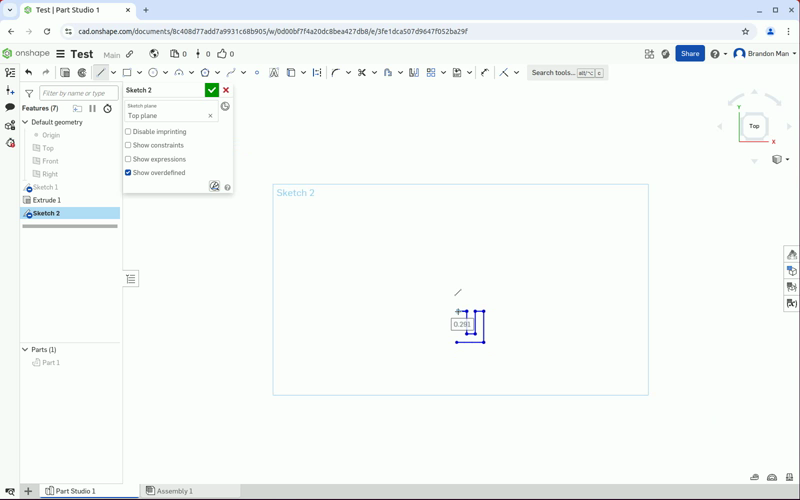
scroll(-6)
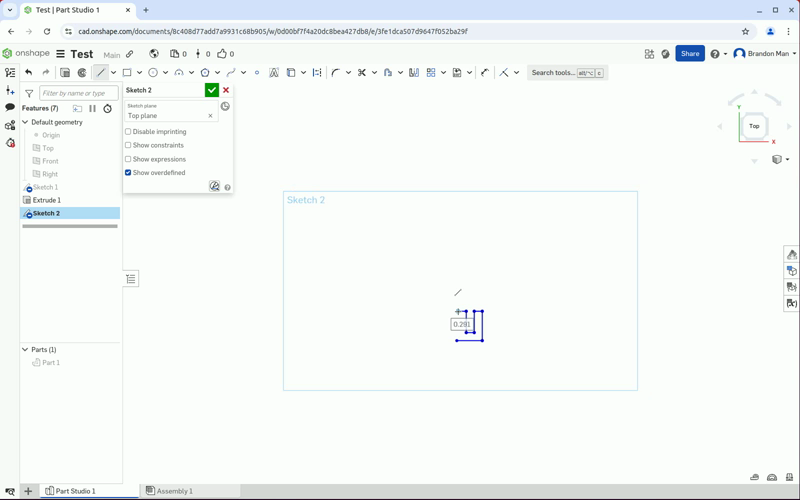
scroll(-6)
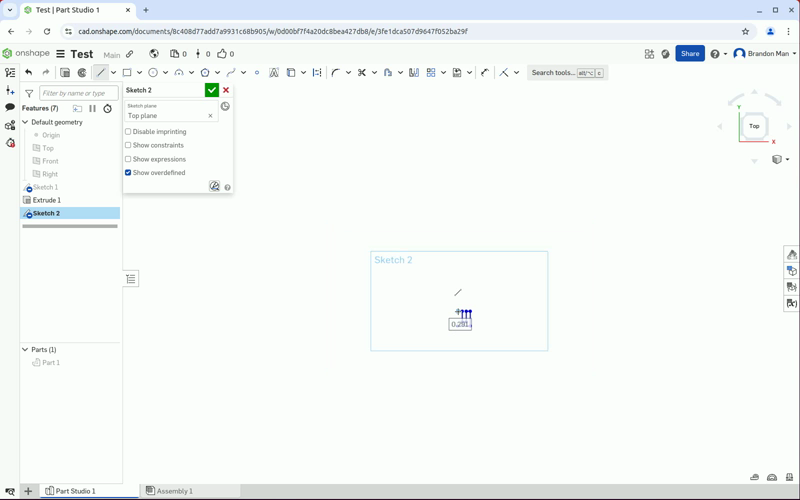
scroll(-6)
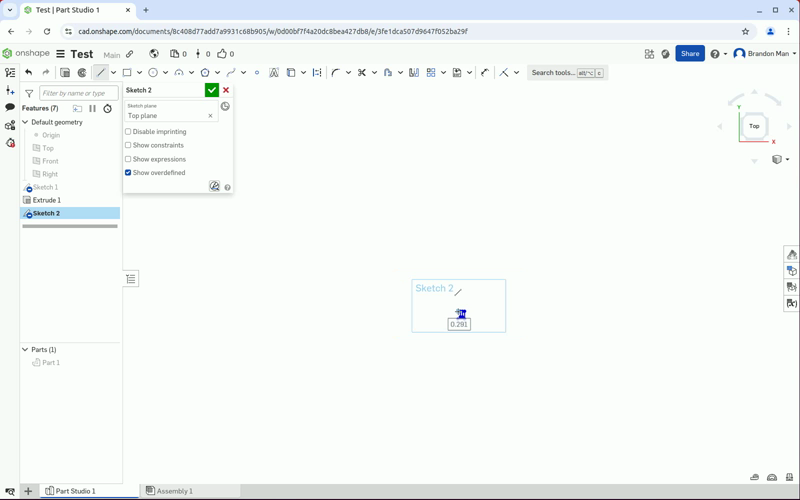
scroll(-6)
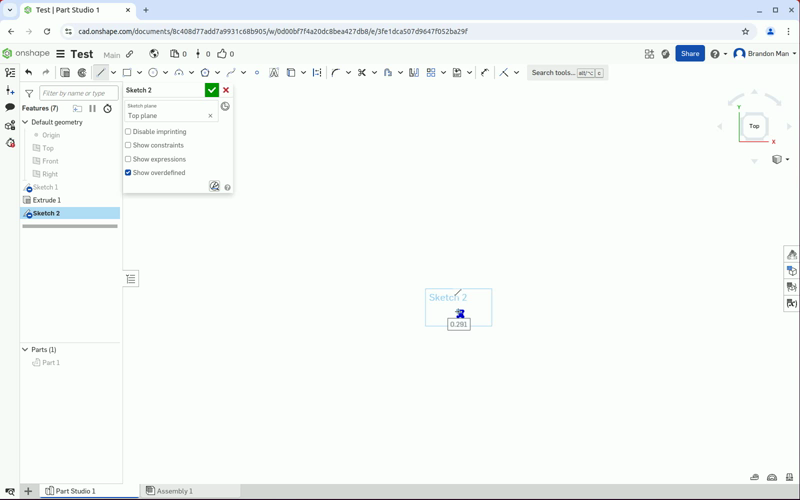
key_up(shift)
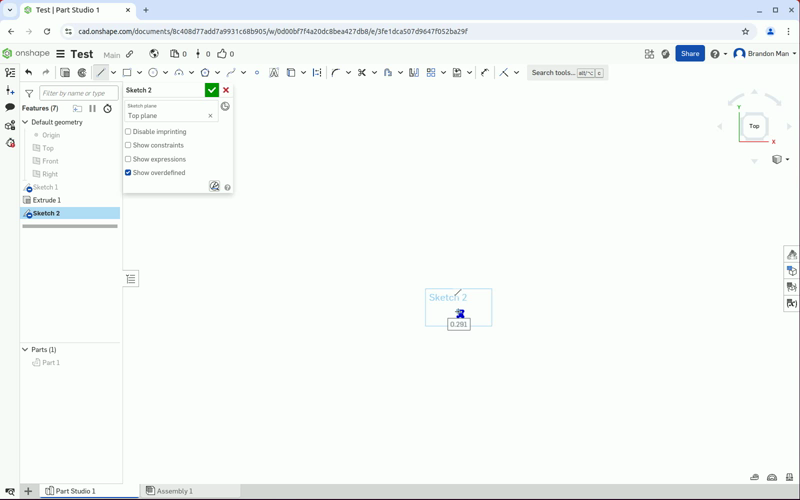
mouse_move(488, 311)
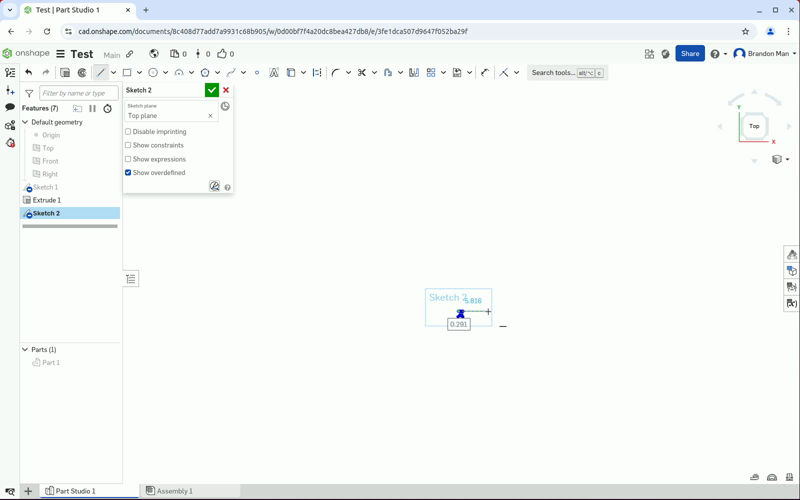
key_down(shift)
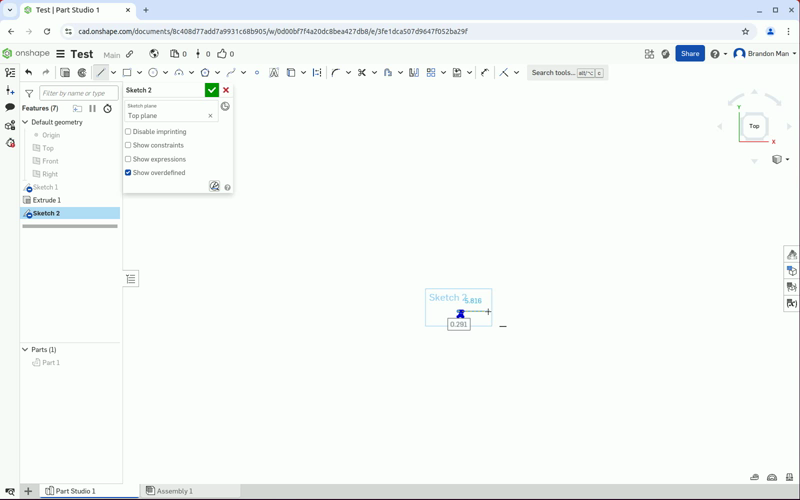
mouse_move(458, 316)
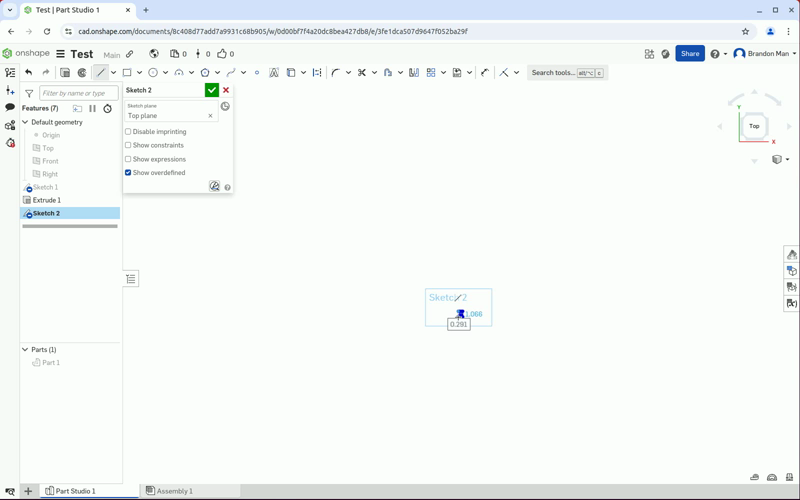
scroll(6)
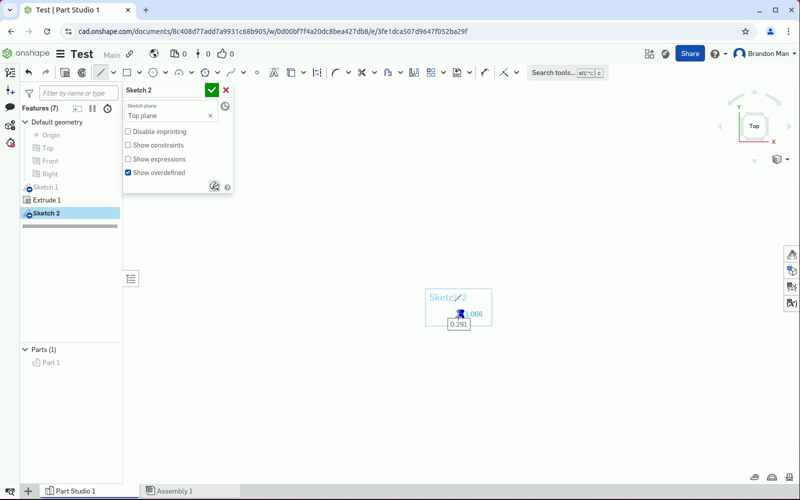
scroll(6)
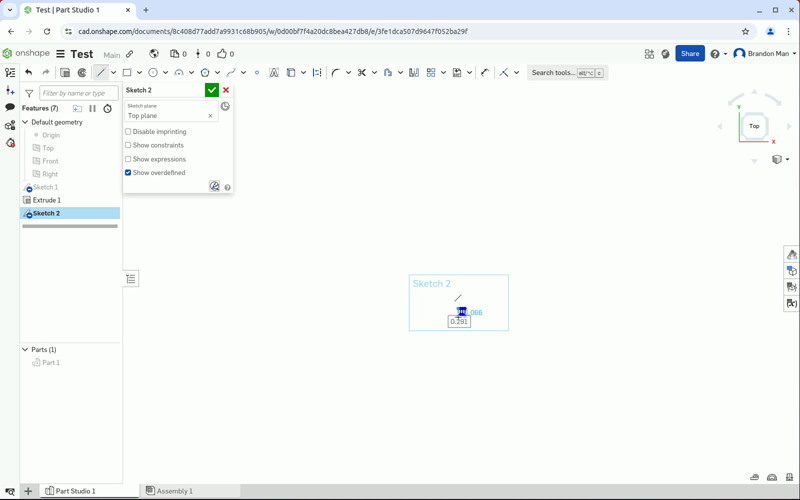
scroll(6)
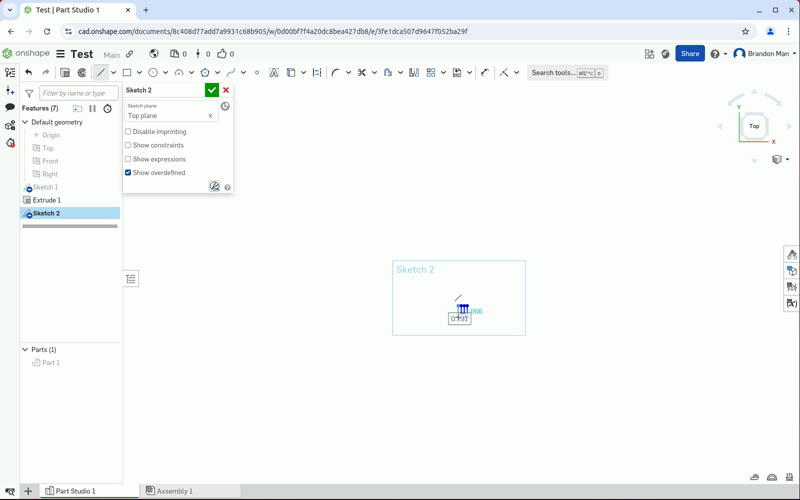
scroll(6)
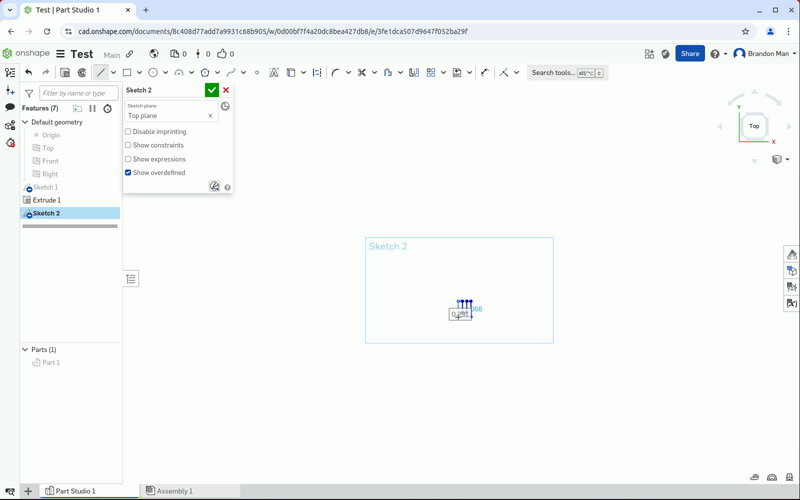
scroll(6)
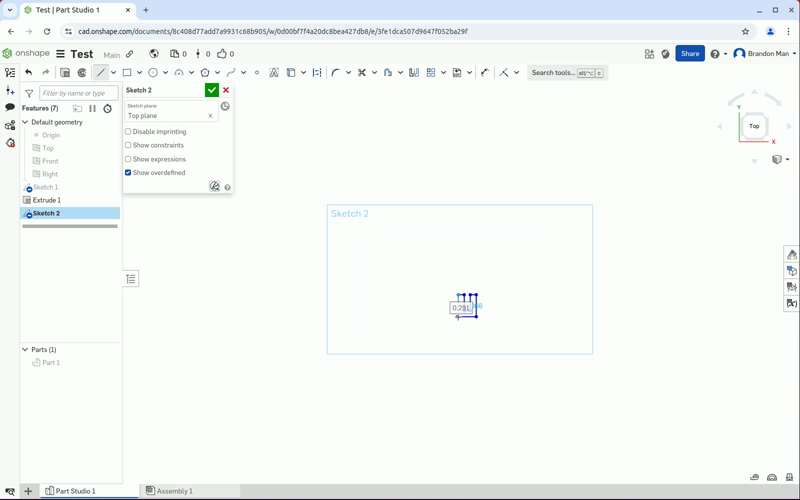
scroll(6)
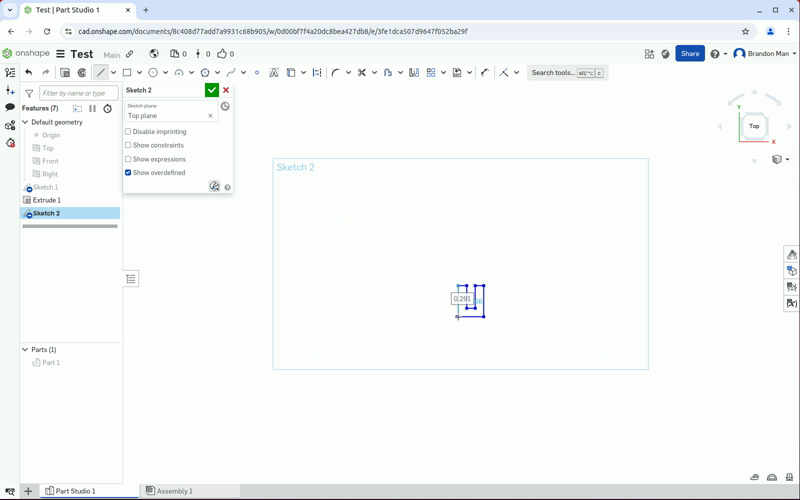
scroll(6)
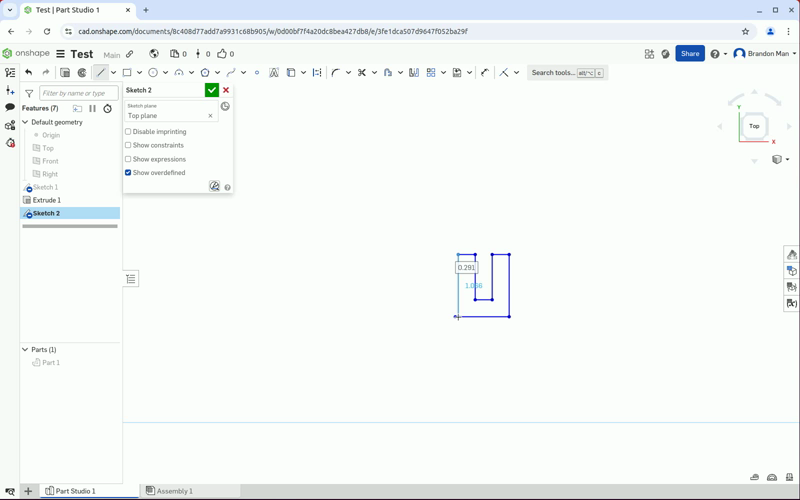
key_up(shift)
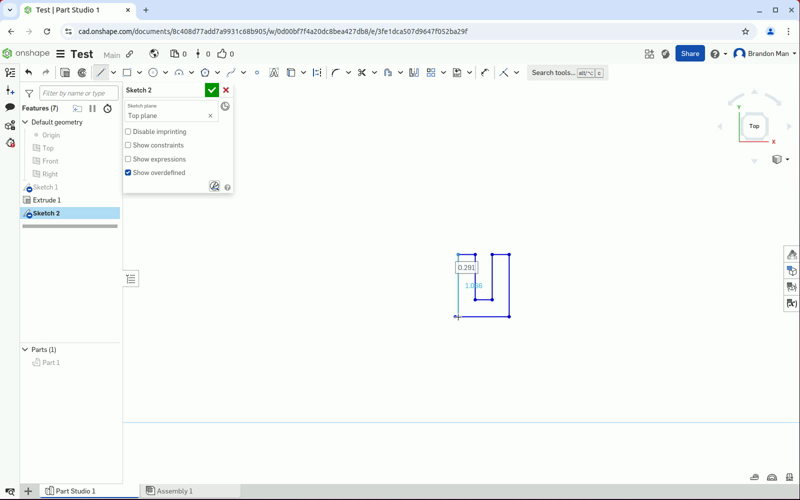
click(458, 316)
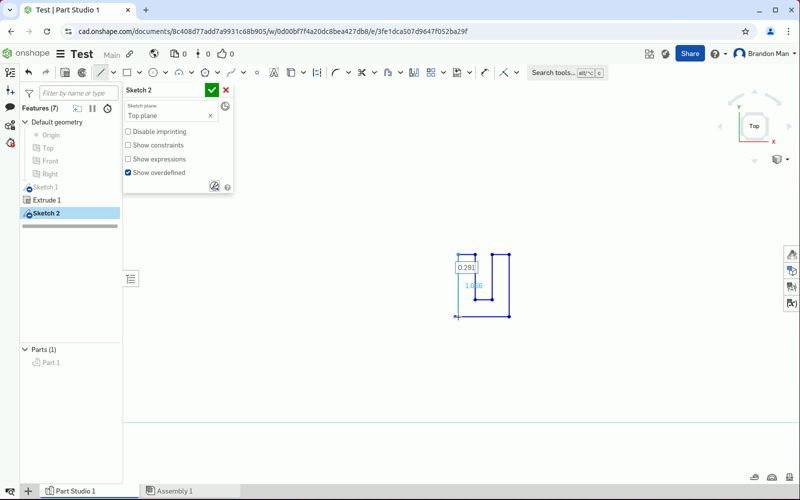
scroll(-6)
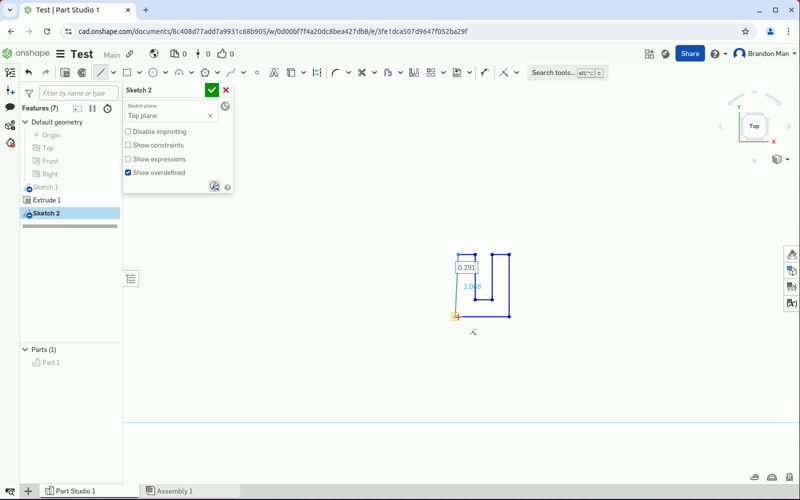
scroll(-6)
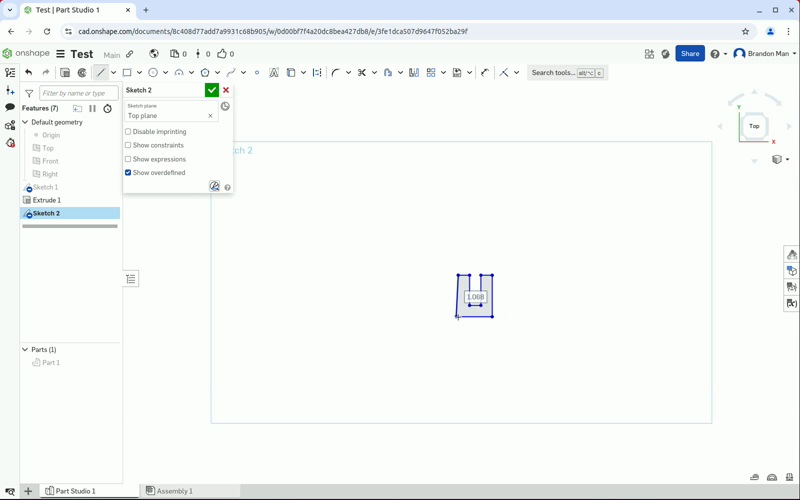
scroll(-6)
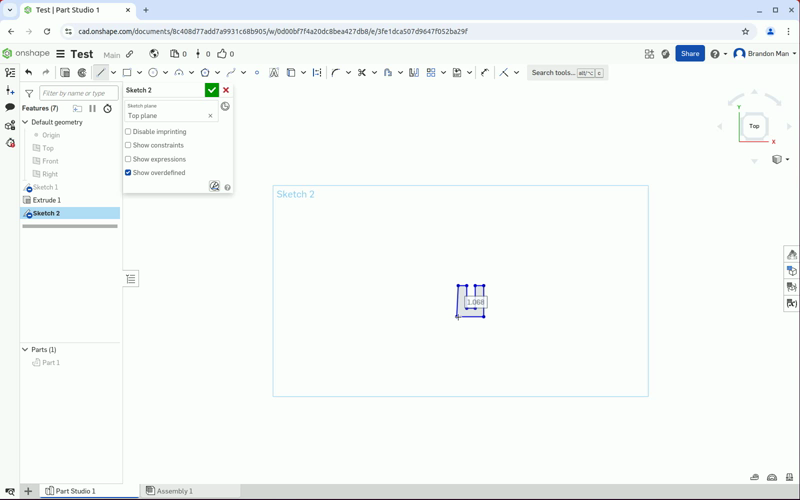
scroll(-6)
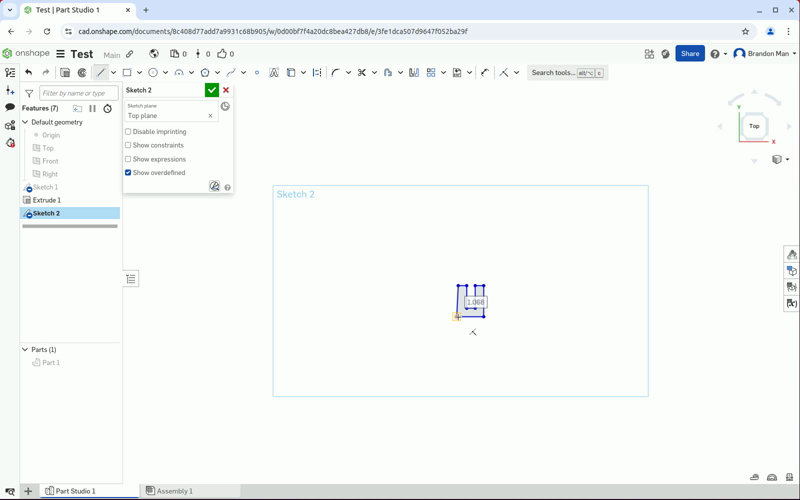
scroll(-6)
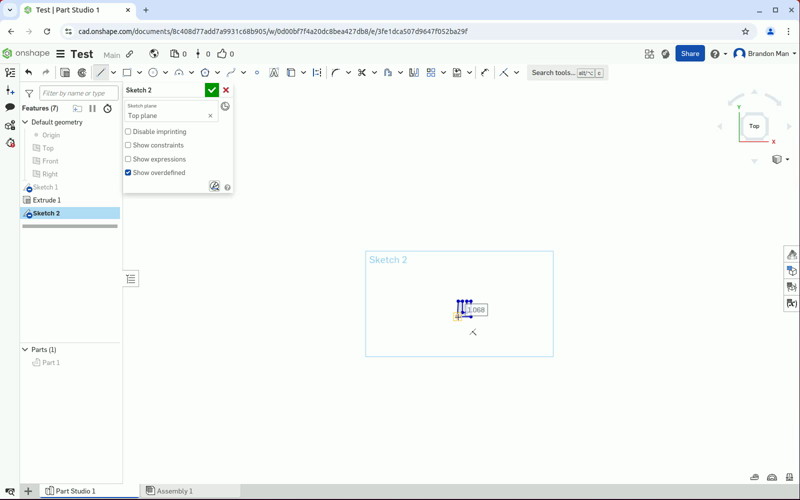
scroll(-6)
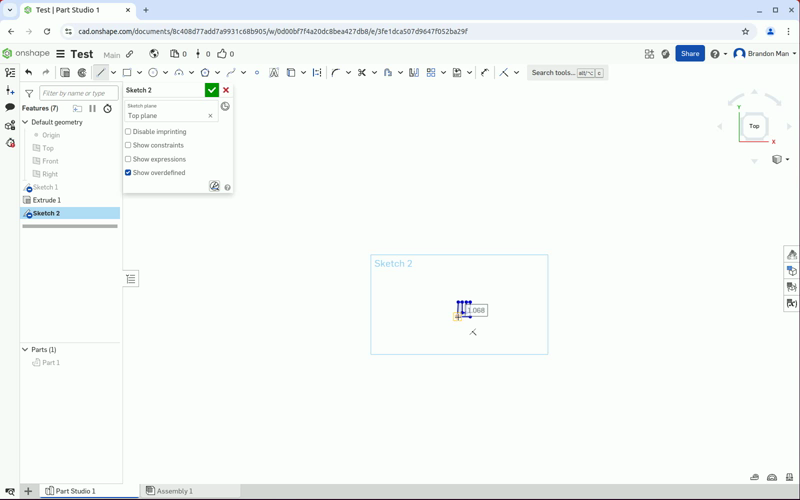
scroll(-6)
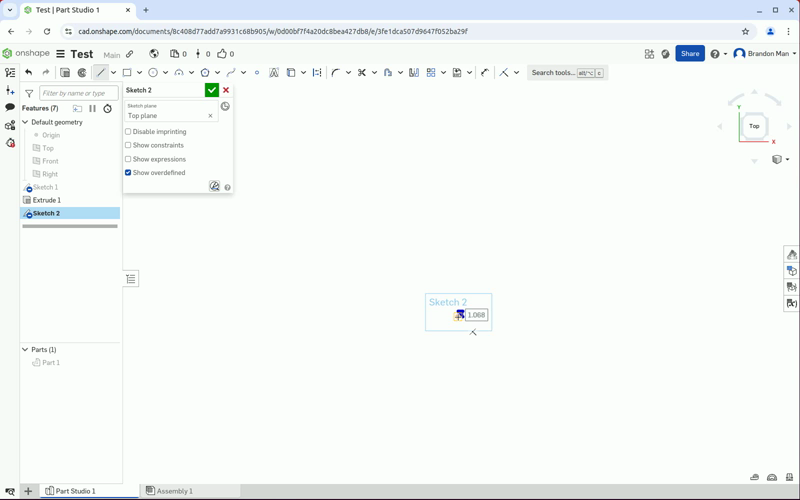
key(esc)
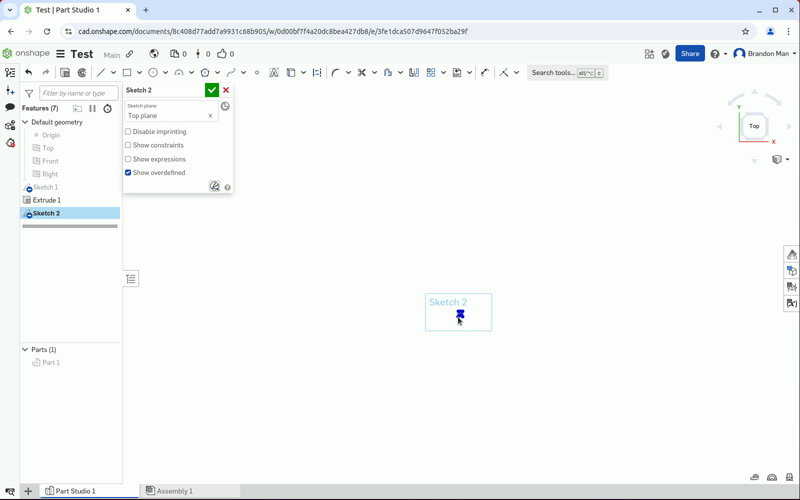
mouse_move(459, 315)
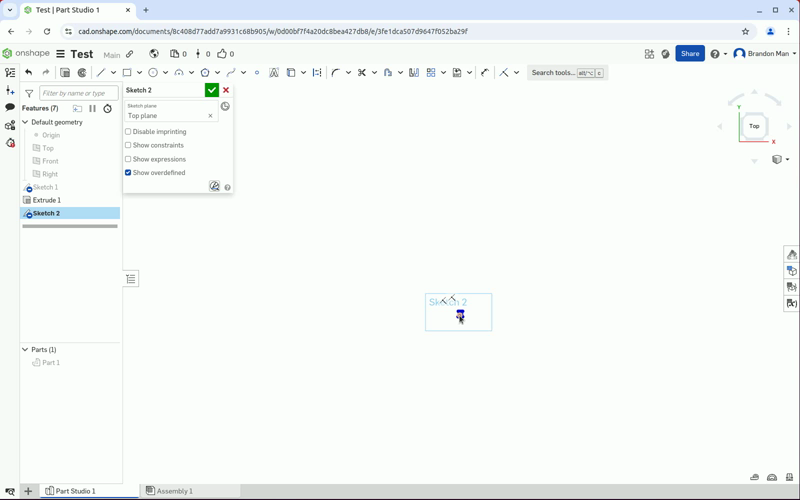
scroll(6)
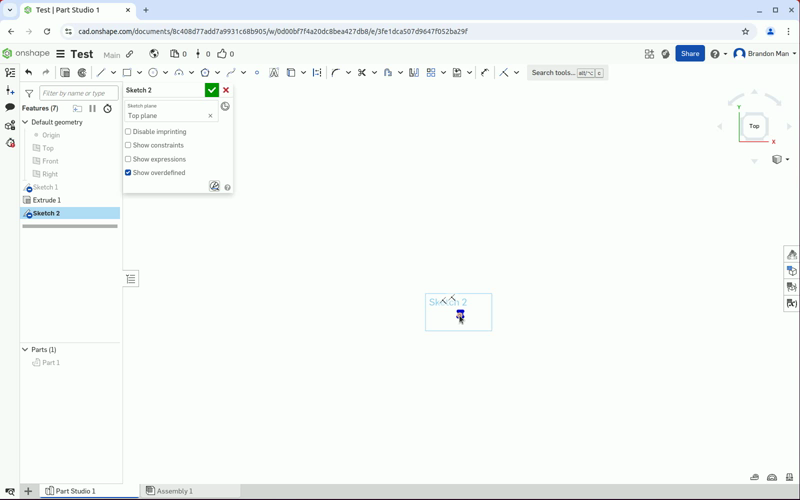
scroll(6)
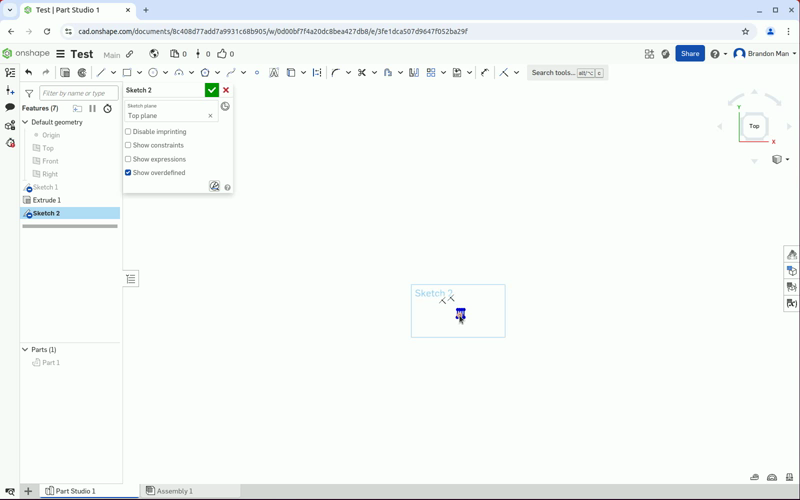
scroll(6)
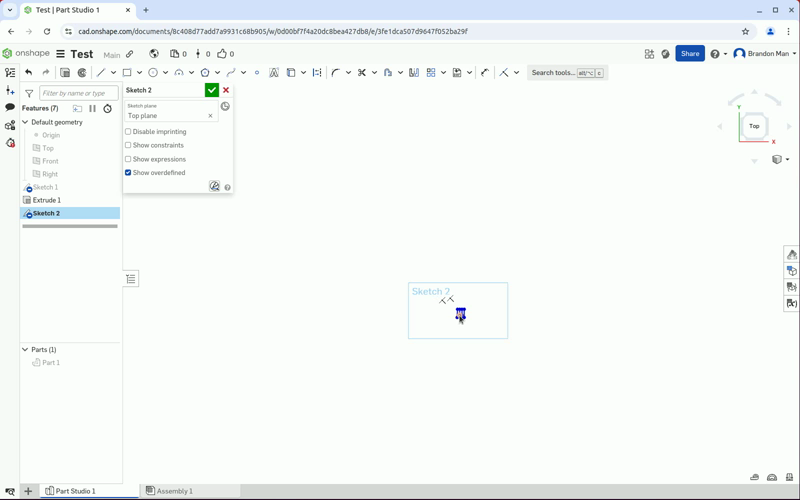
scroll(6)
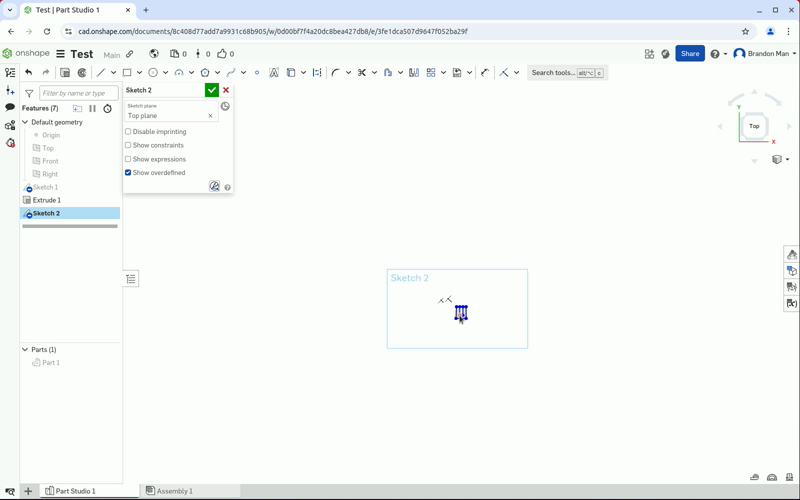
scroll(6)
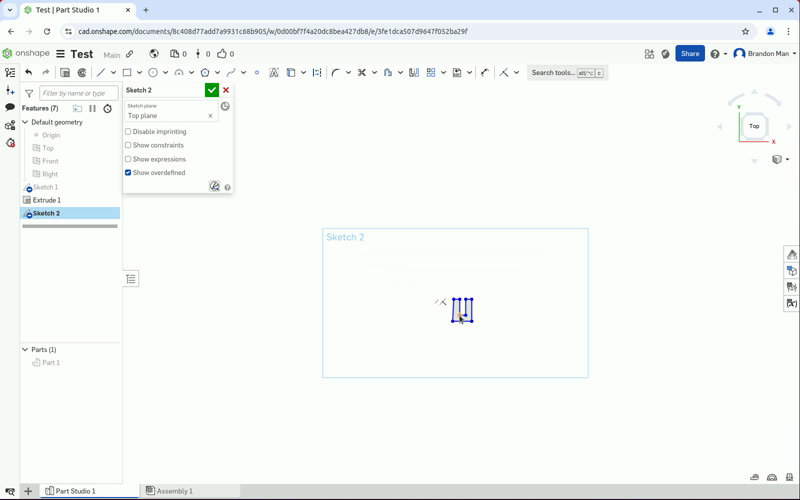
scroll(6)
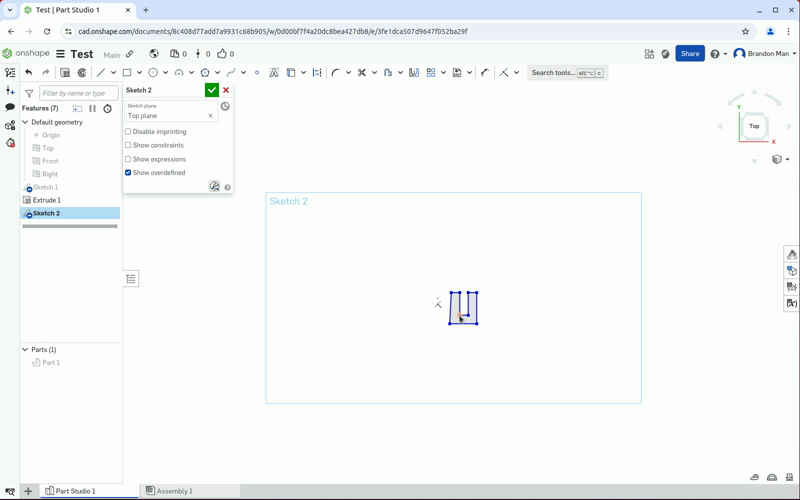
scroll(6)
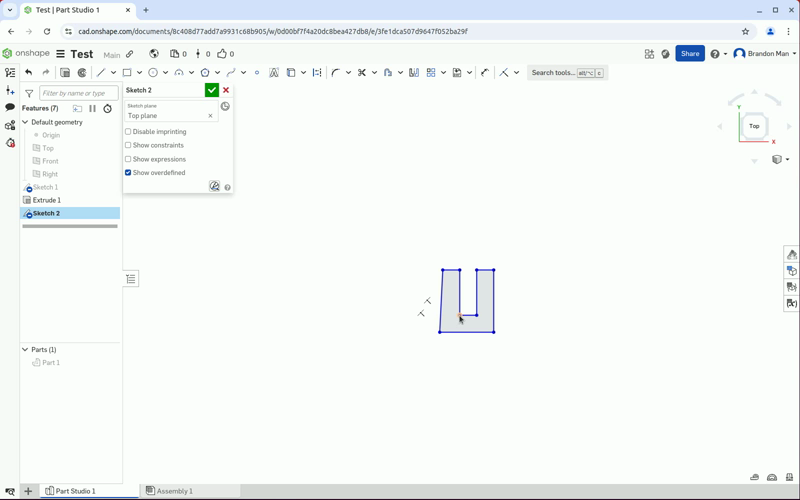
click(459, 315)
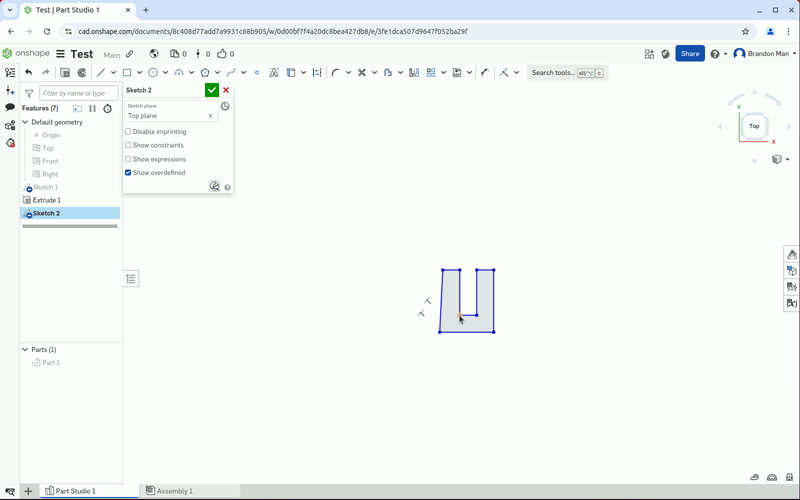
scroll(-6)
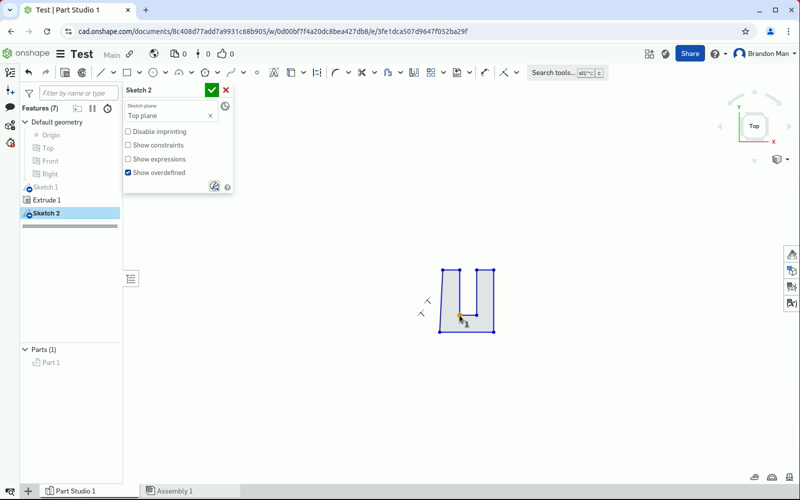
scroll(-6)
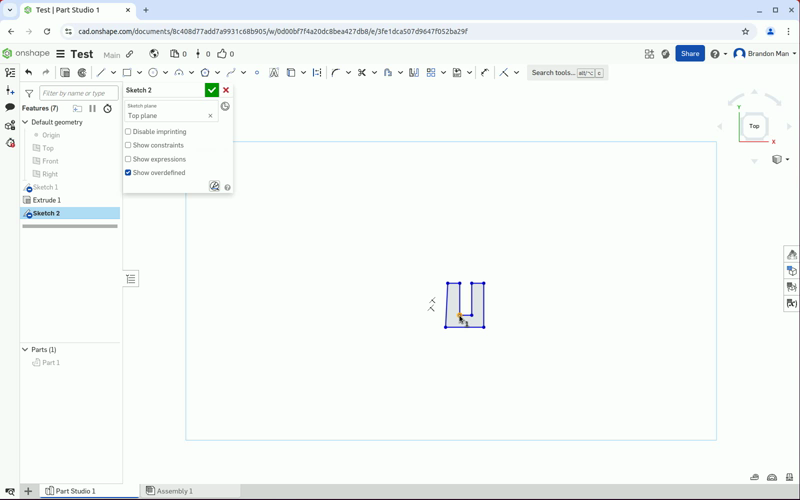
scroll(-6)
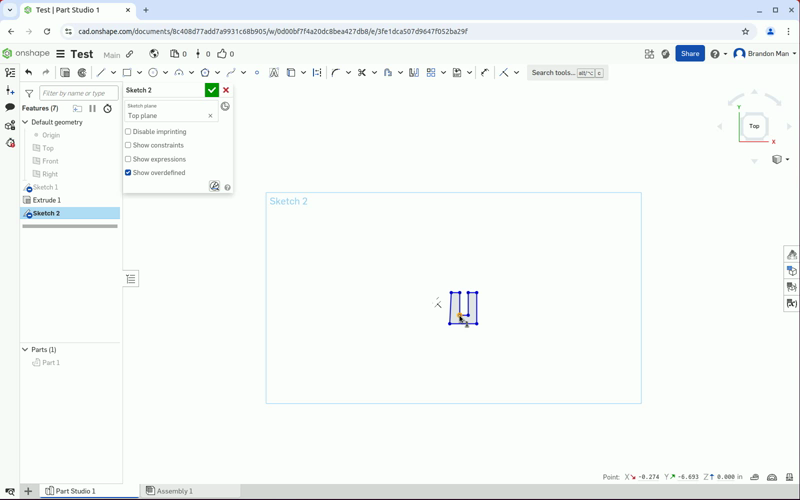
scroll(-6)
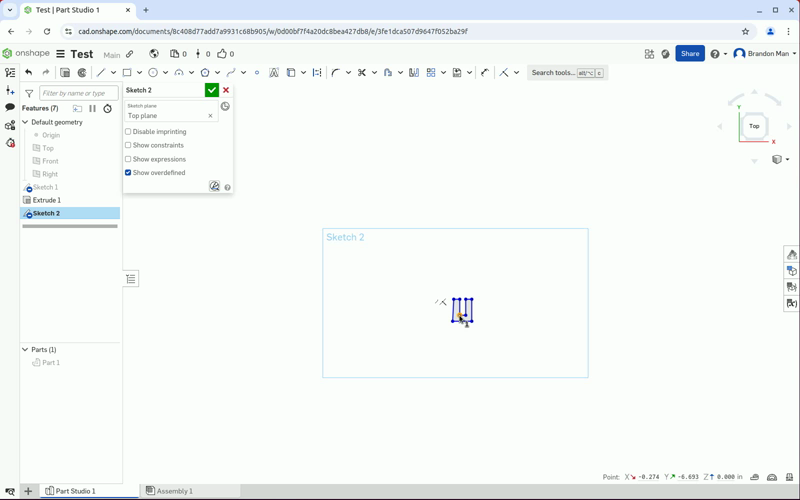
scroll(-6)
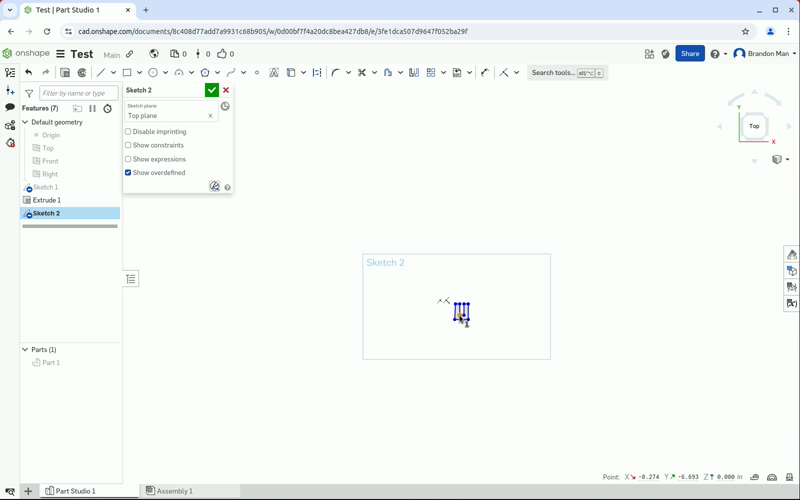
scroll(-6)
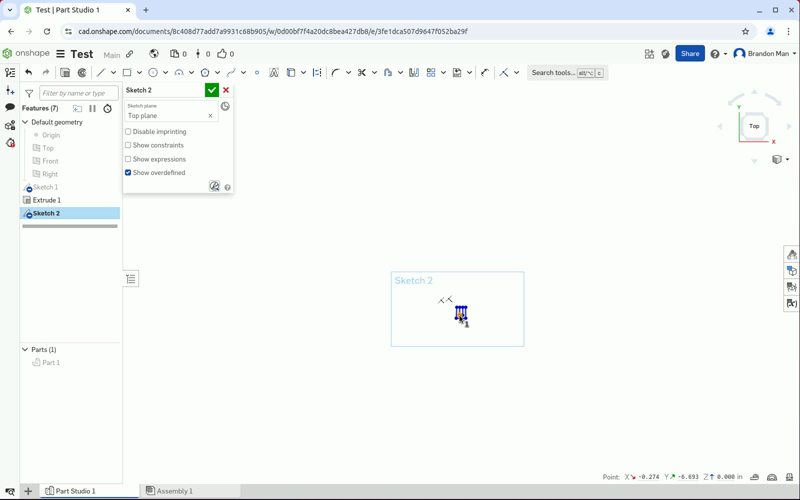
scroll(-6)
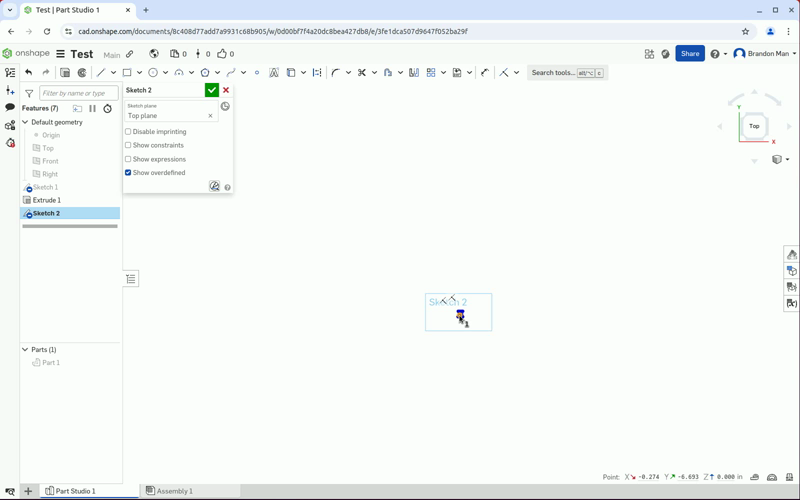
mouse_move(73, 352)
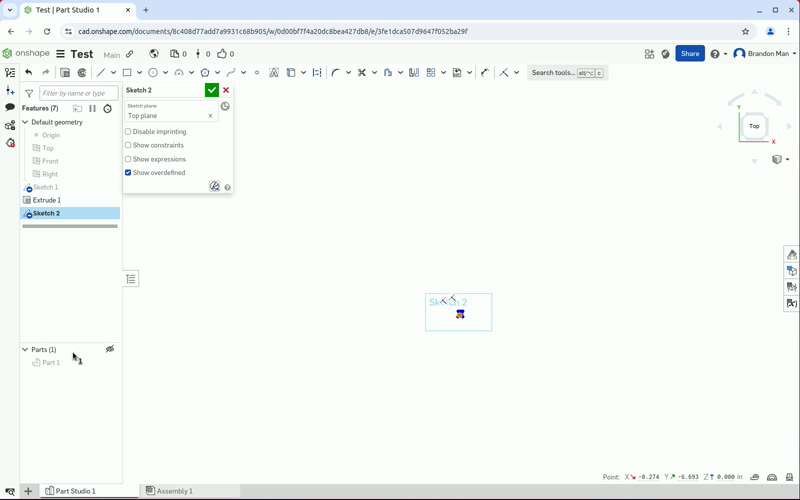
key(shift+y)
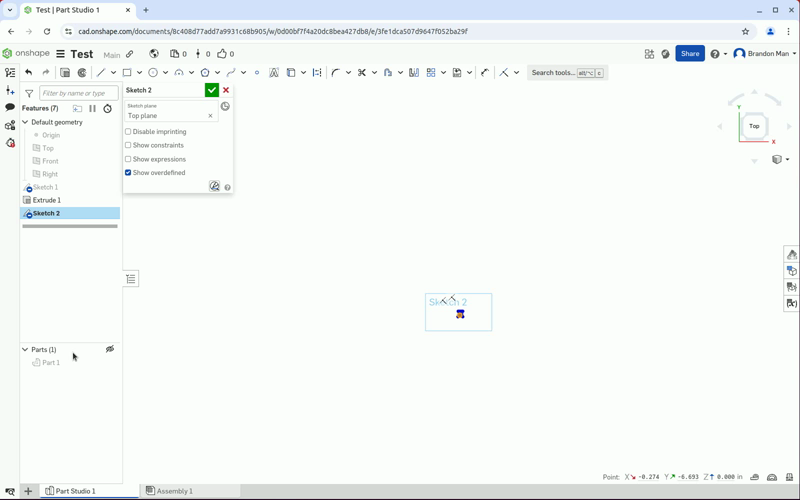
key(shift+e)
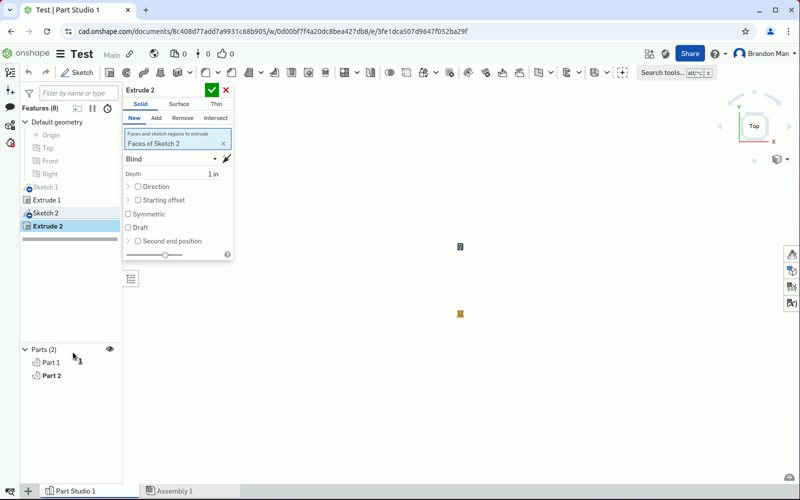
mouse_move(143, 106)
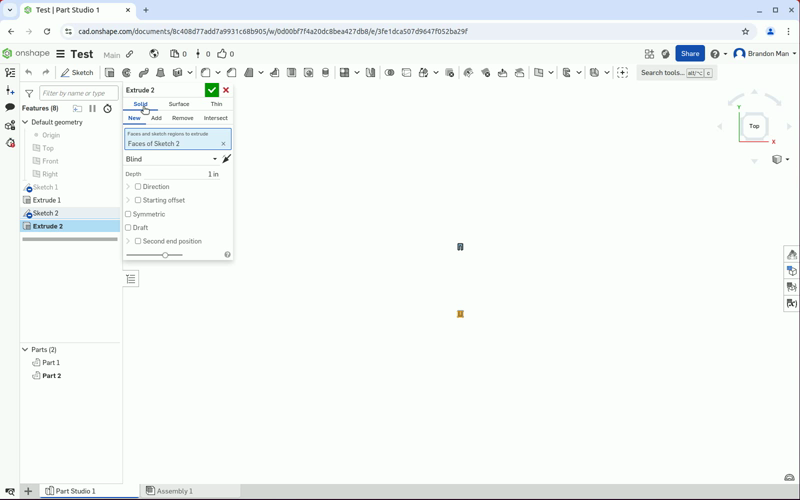
click(143, 106)
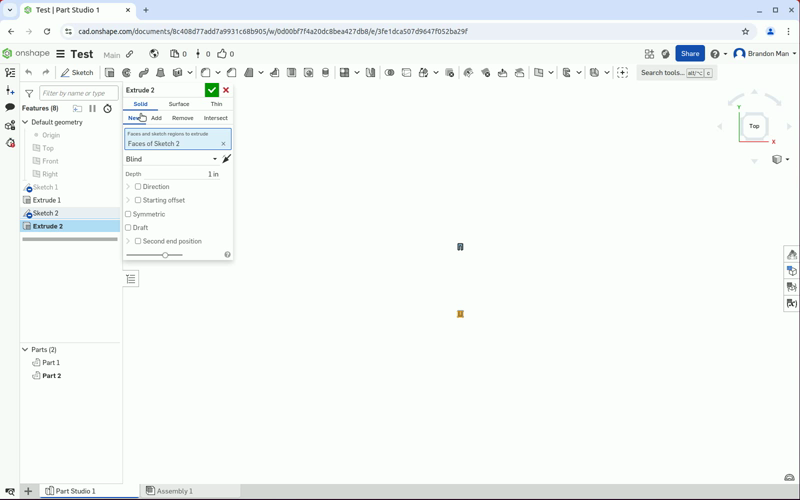
mouse_move(137, 120)
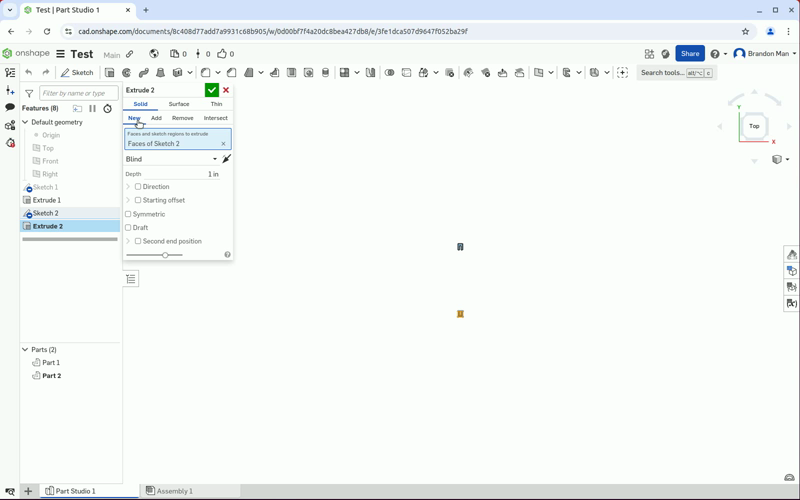
click(137, 120)
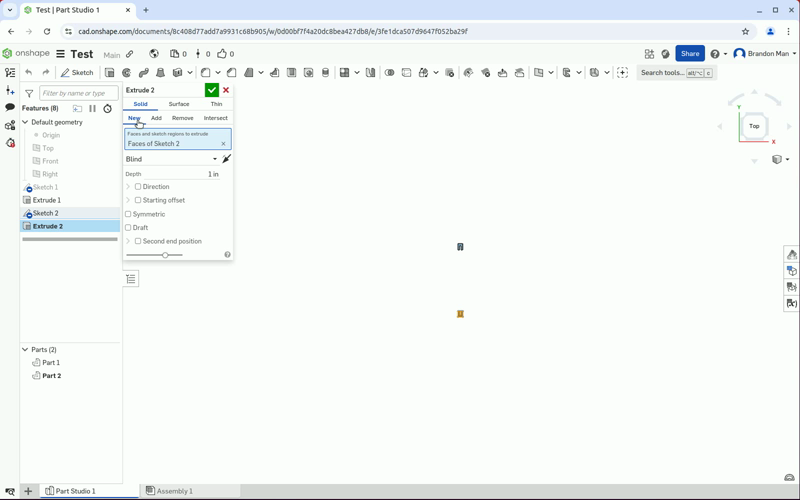
key(tab, 4)
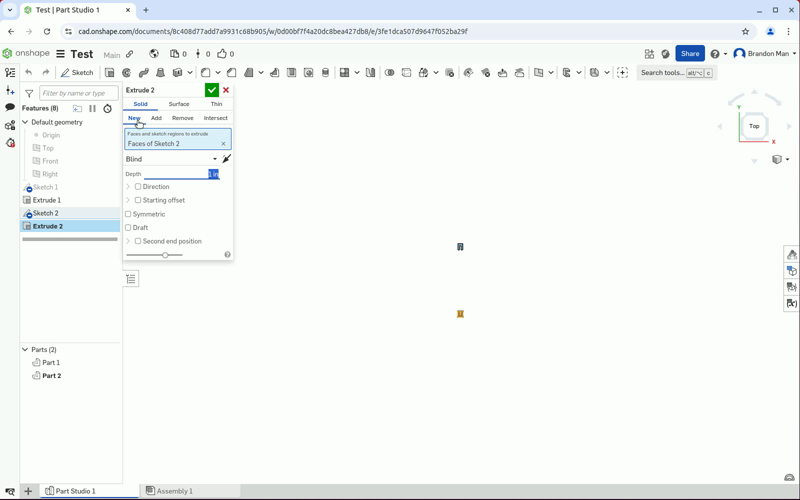
text(18.775)
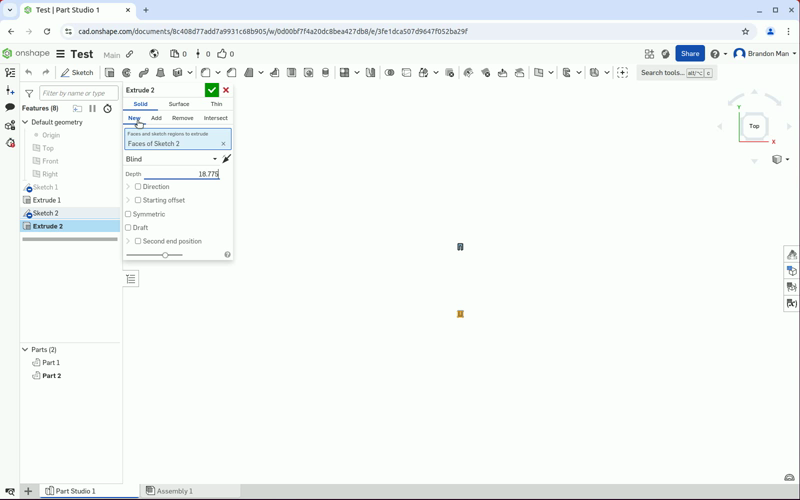
key(enter)
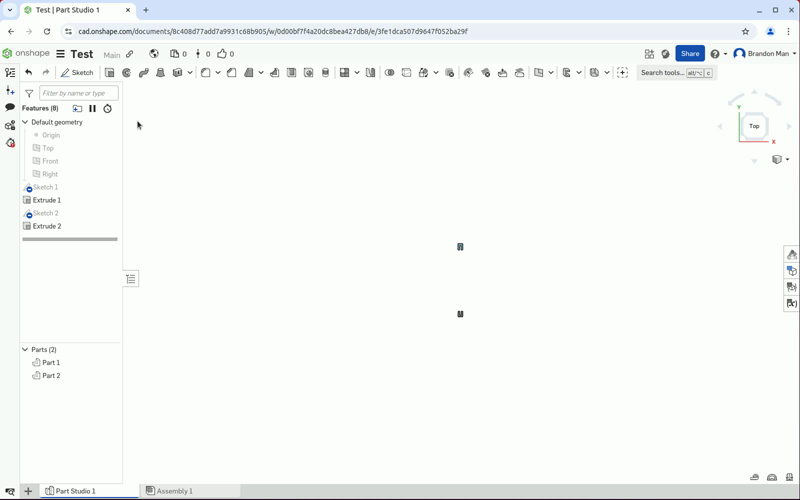
key(shift+h)
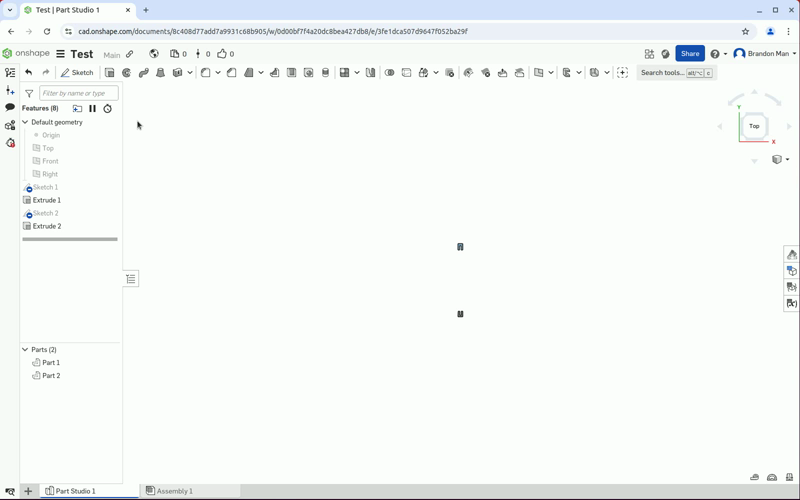
key(shift+h)
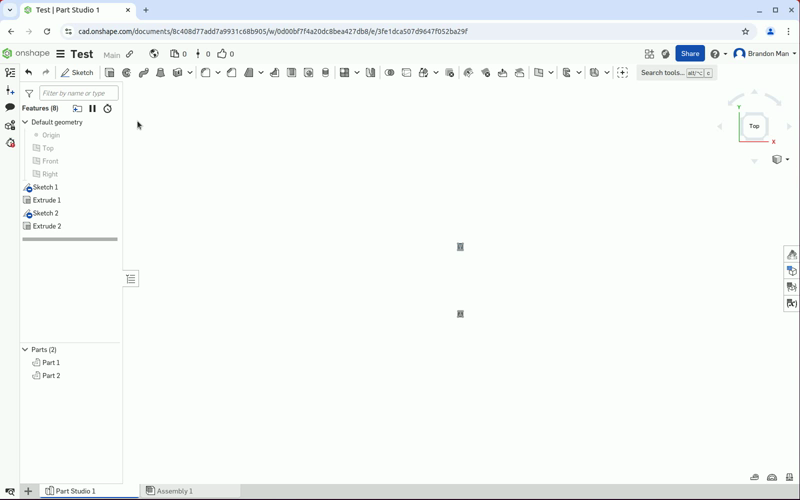
key(shift+7)
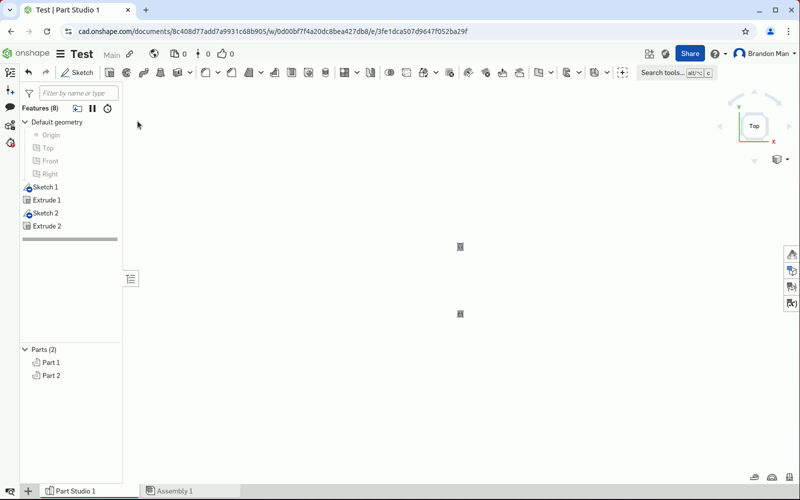
key(up, 3)
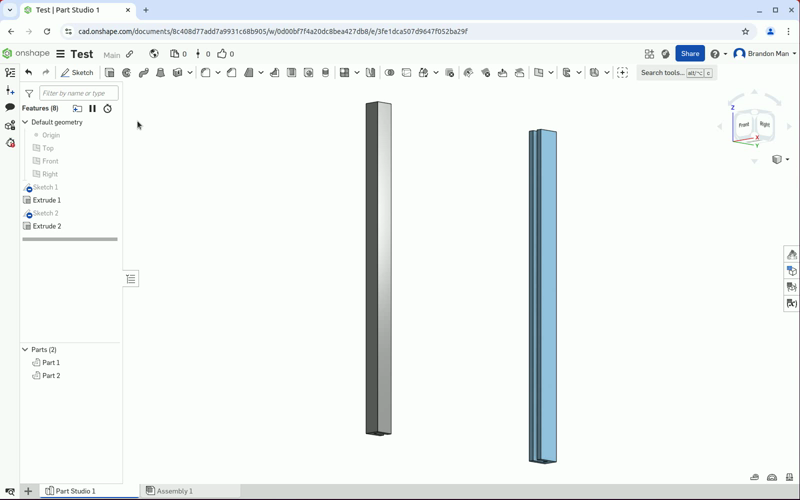
key(left, 3)
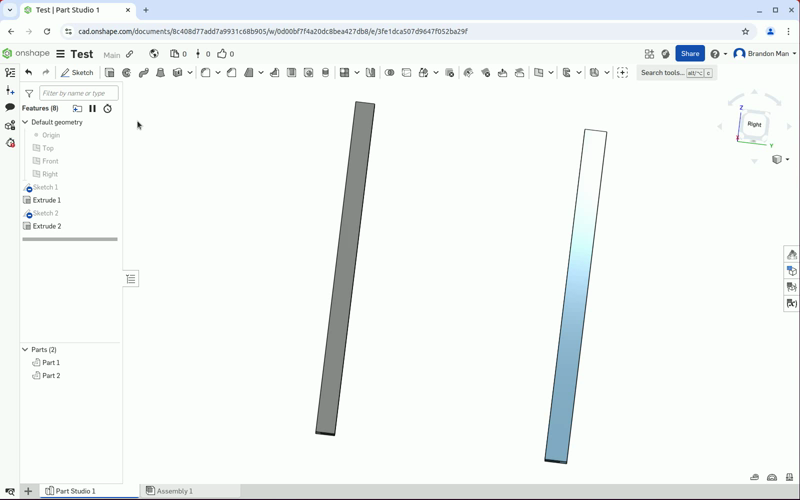
key(right, 3)
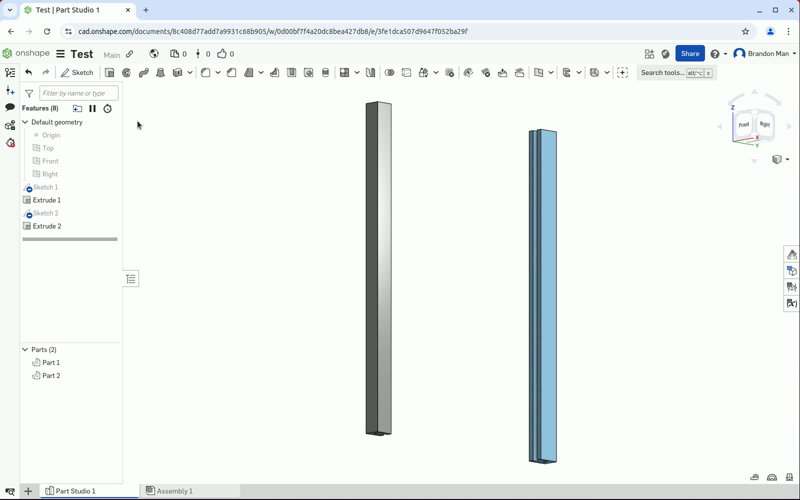
key(down, 3)
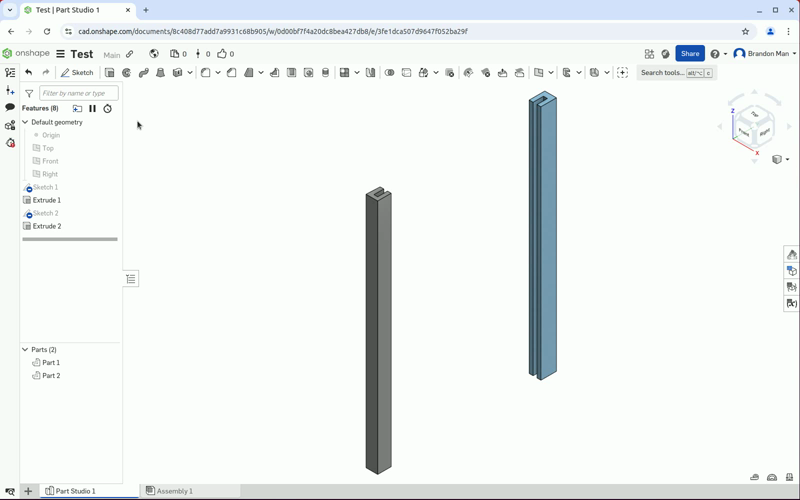
mouse_move(73, 189)
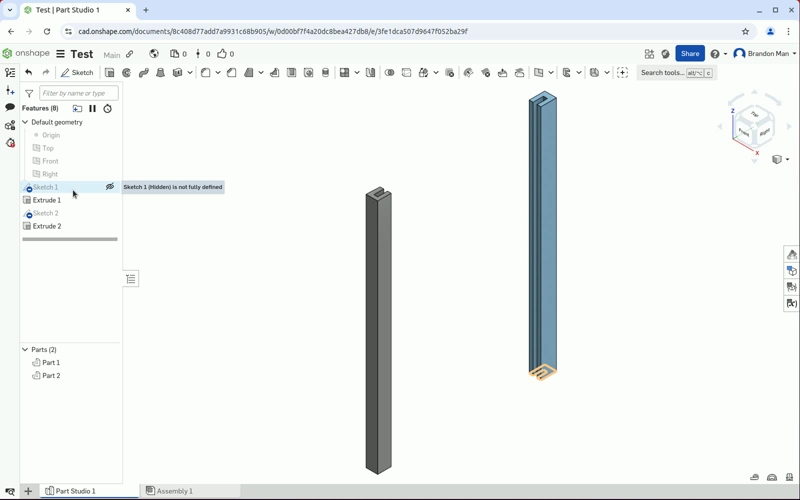
click(73, 189)